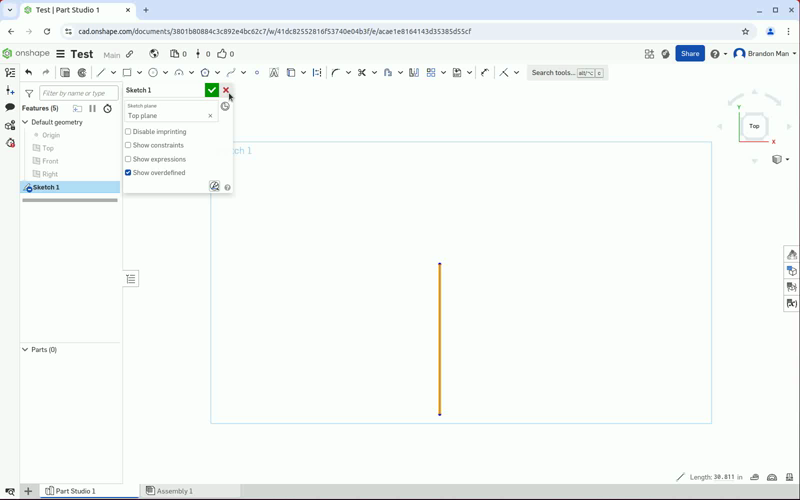
key(shift+h)
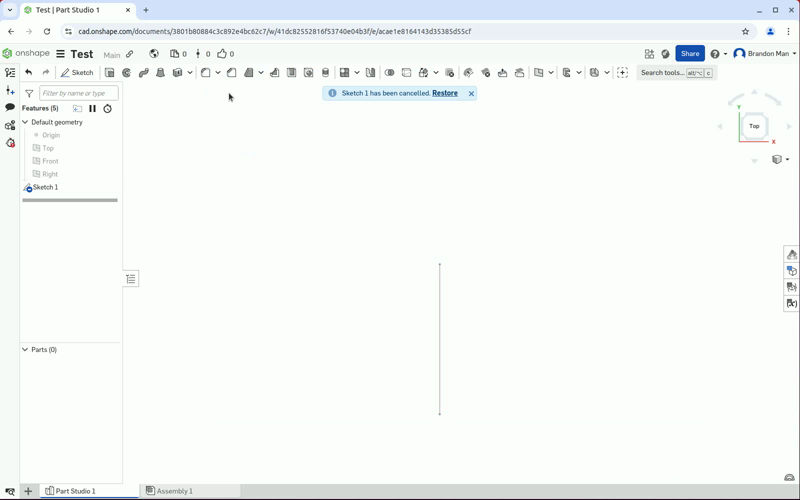
key(shift+s)
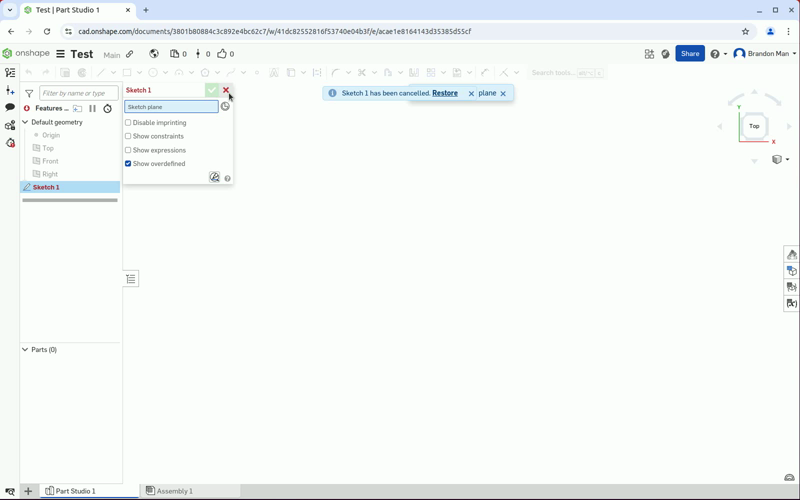
mouse_move(73, 150)
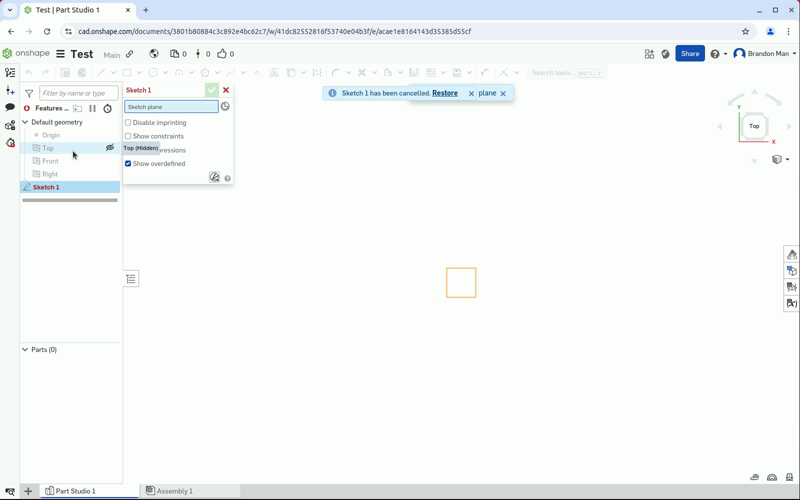
click(73, 150)
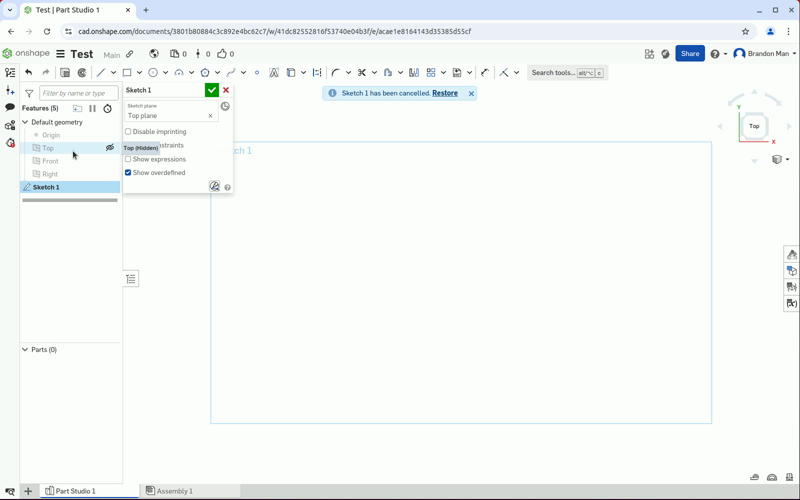
mouse_move(73, 352)
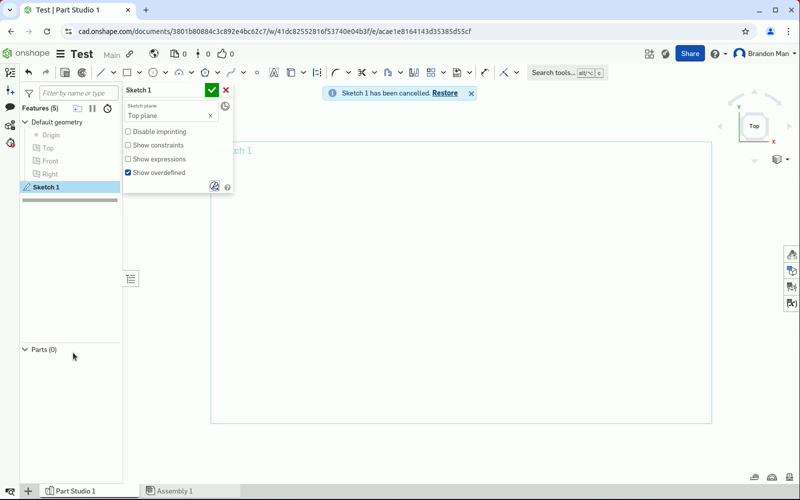
key(y)
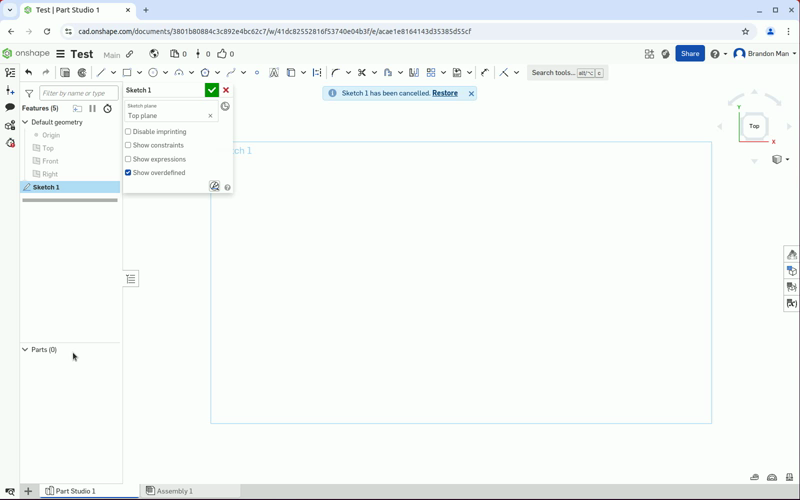
key(l)
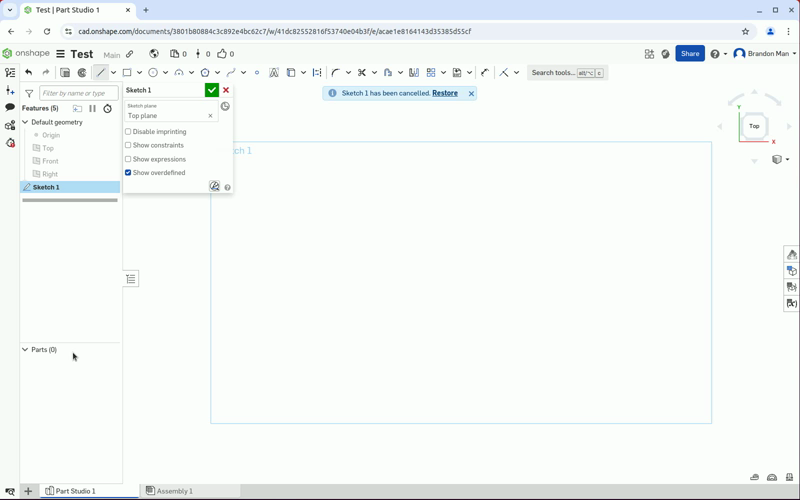
key_down(shift)
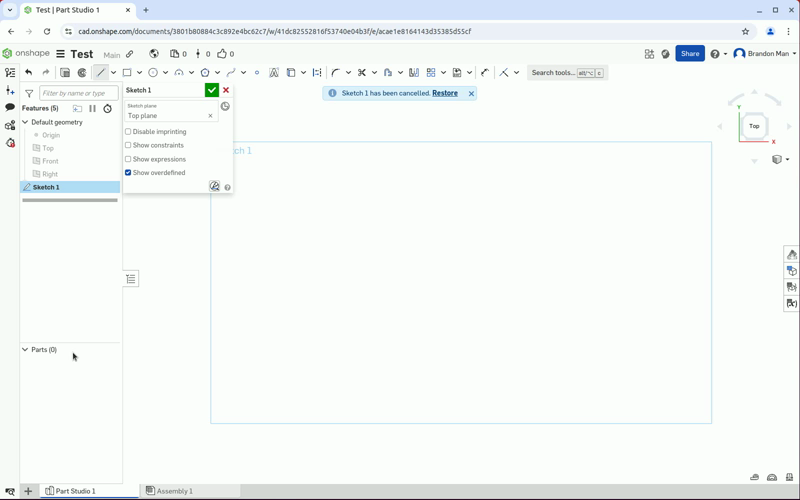
mouse_move(386, 319)
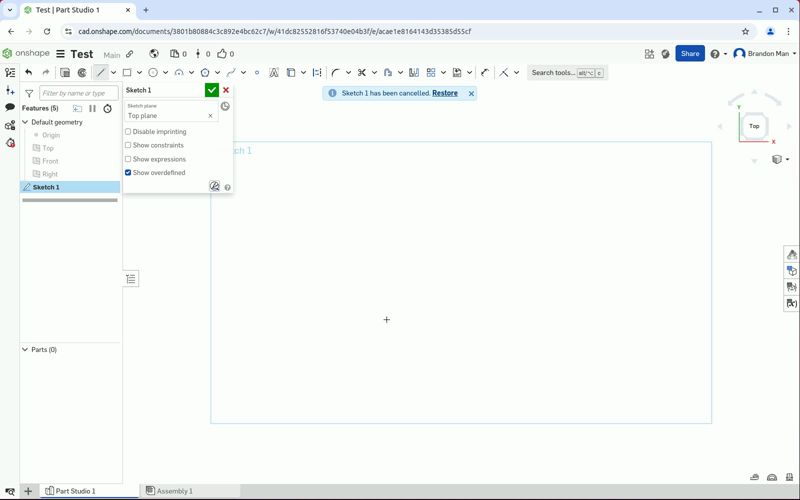
click(386, 319)
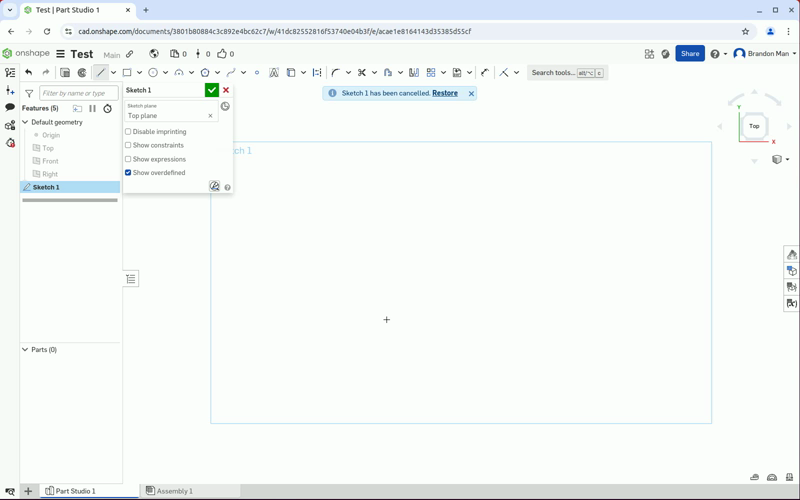
key_up(shift)
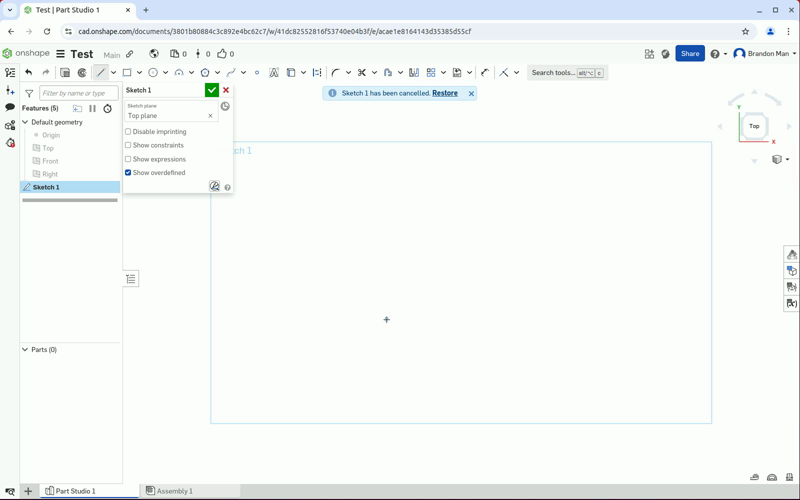
key_down(shift)
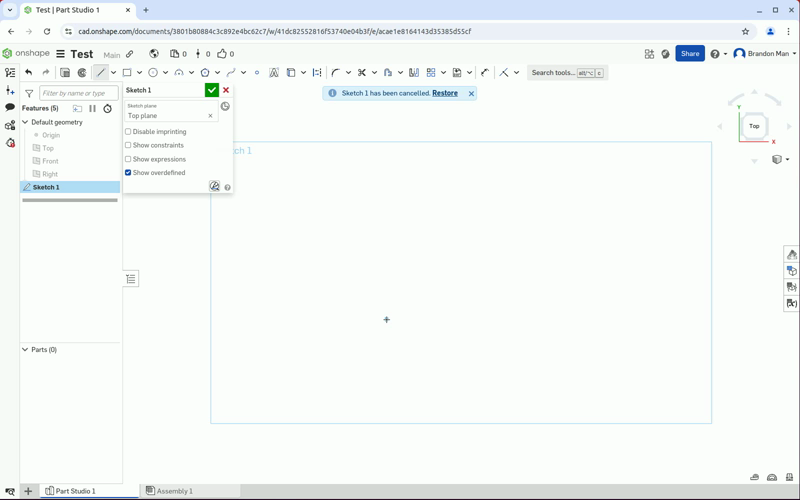
mouse_move(534, 319)
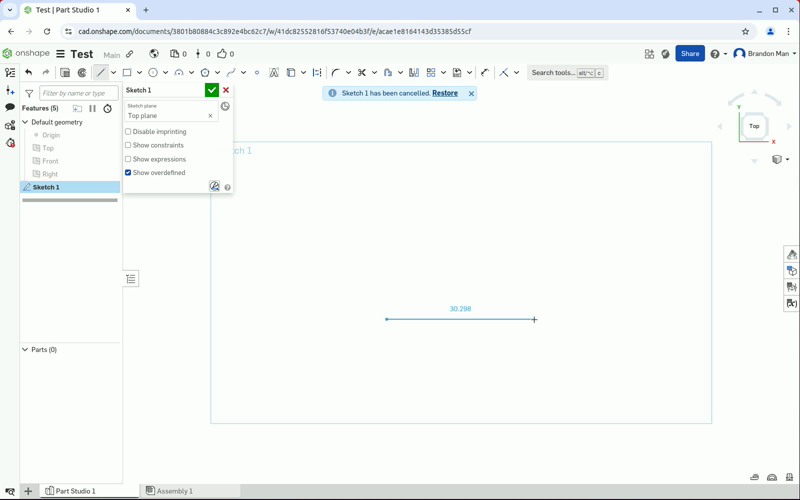
click(534, 319)
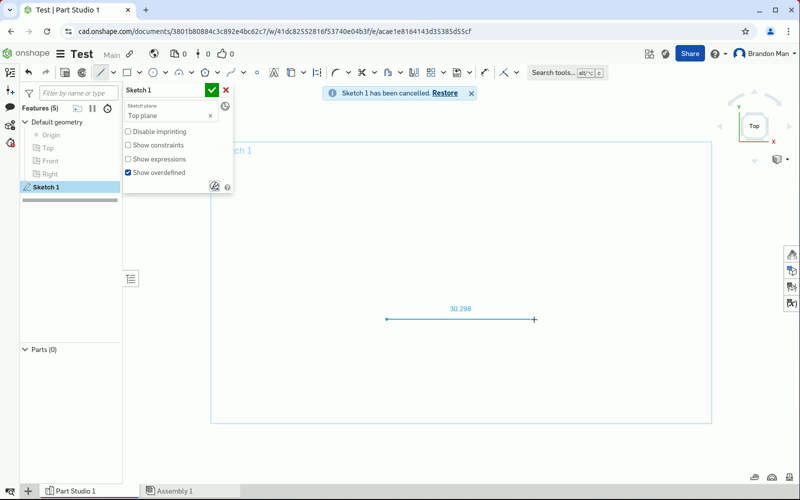
key_up(shift)
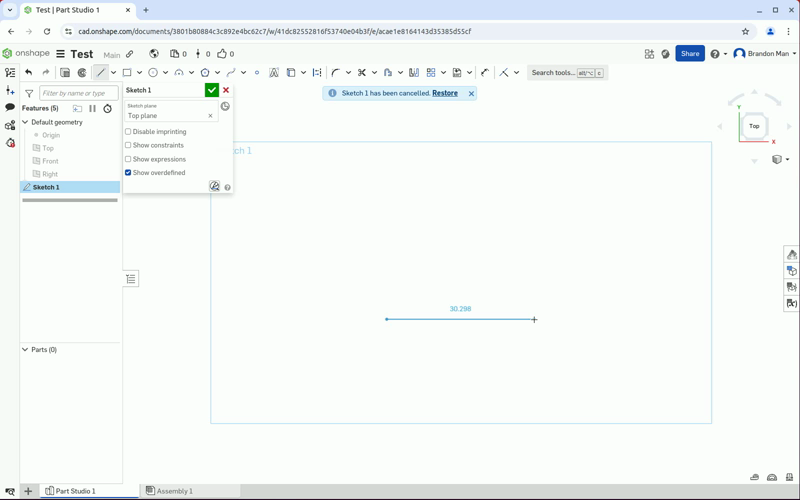
key_down(shift)
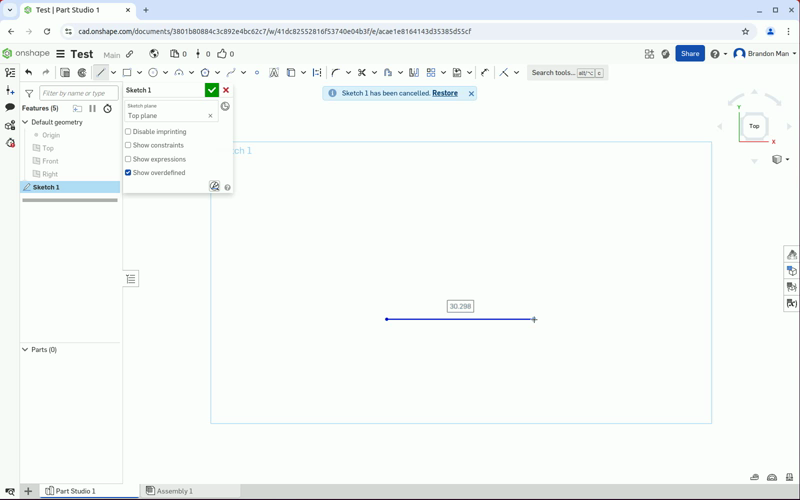
mouse_move(534, 246)
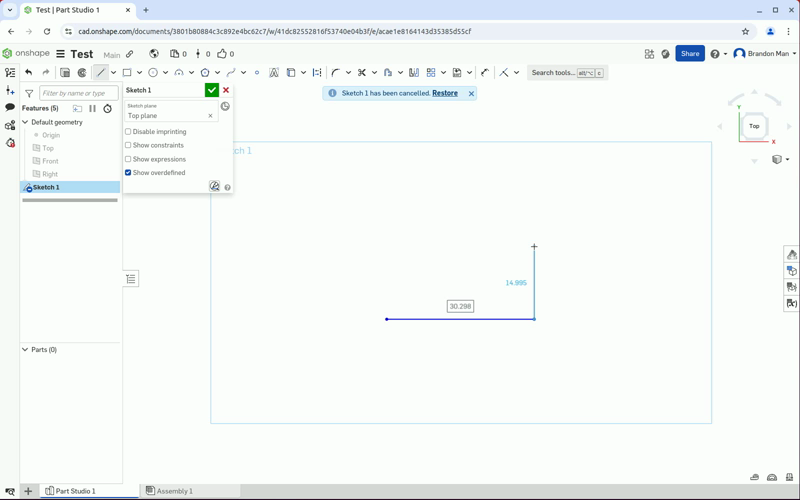
click(534, 246)
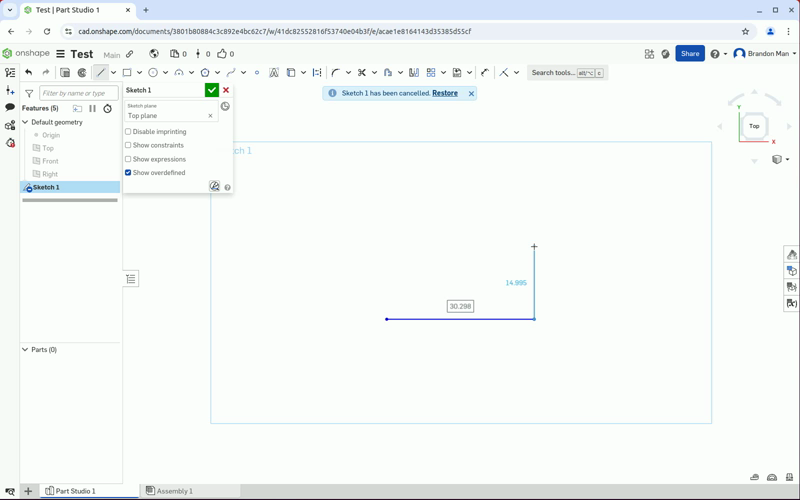
key_up(shift)
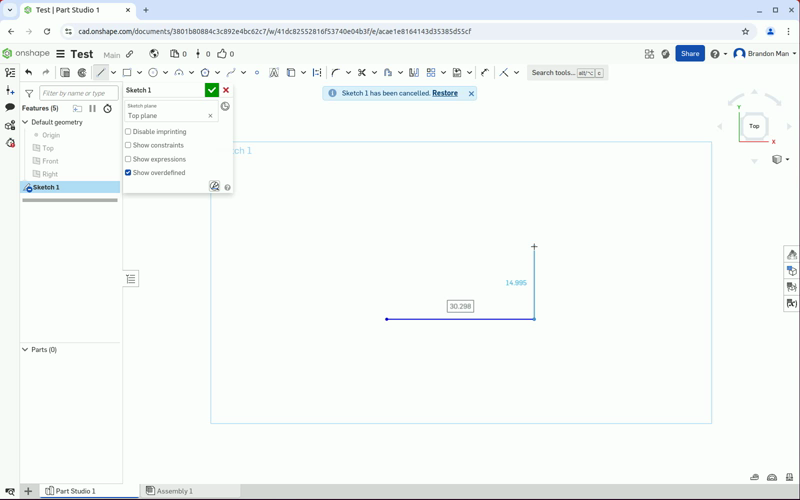
key_down(shift)
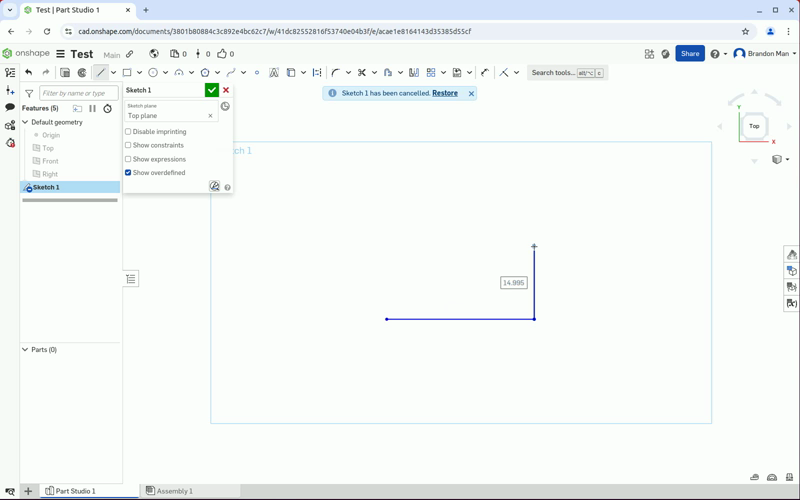
mouse_move(386, 246)
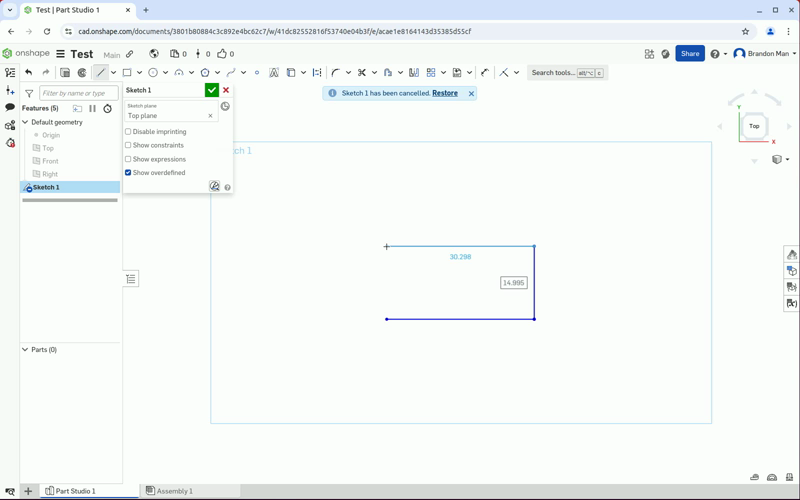
click(386, 246)
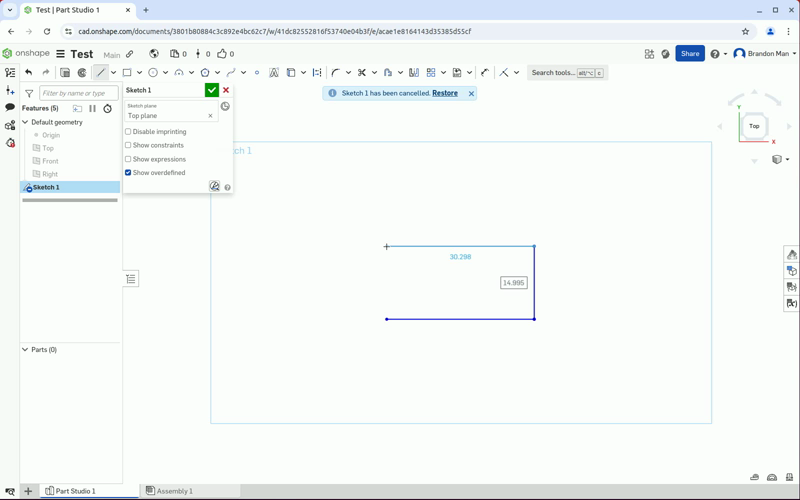
key_up(shift)
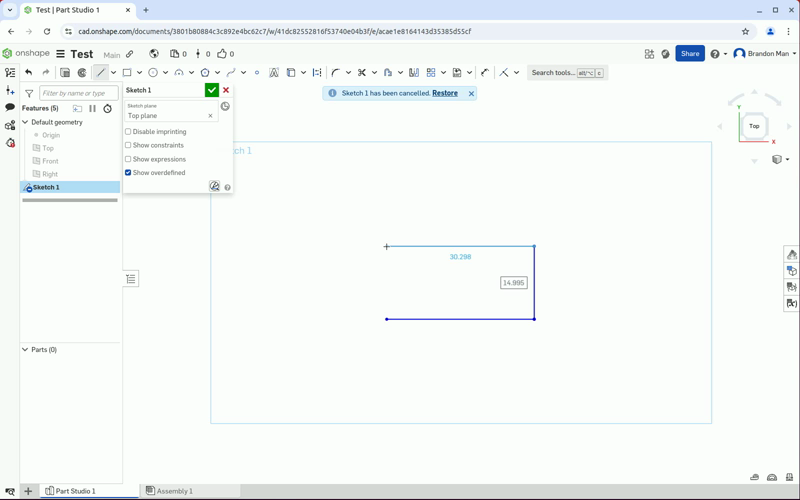
key_down(shift)
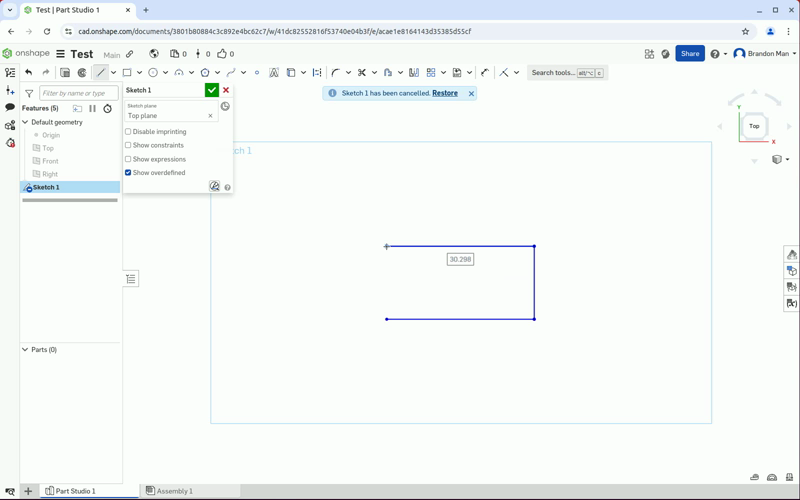
mouse_move(417, 246)
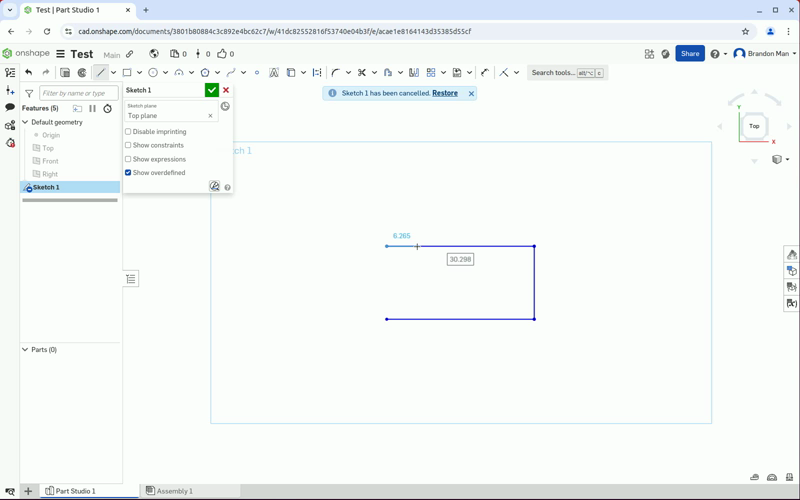
mouse_move(386, 254)
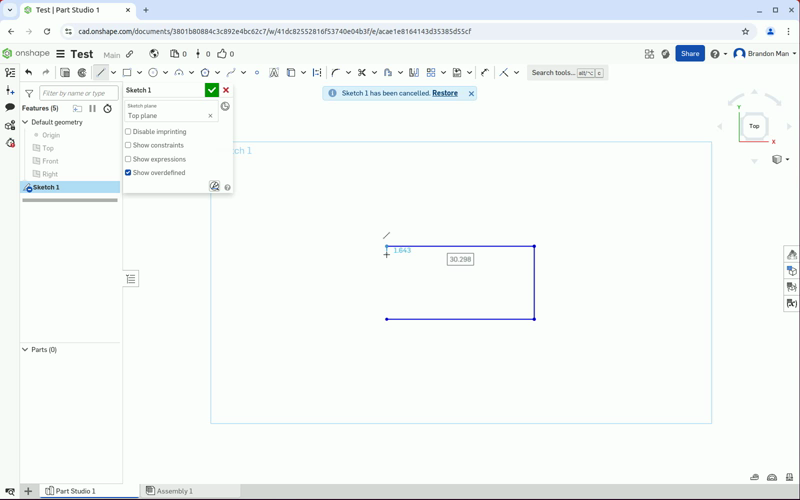
click(386, 254)
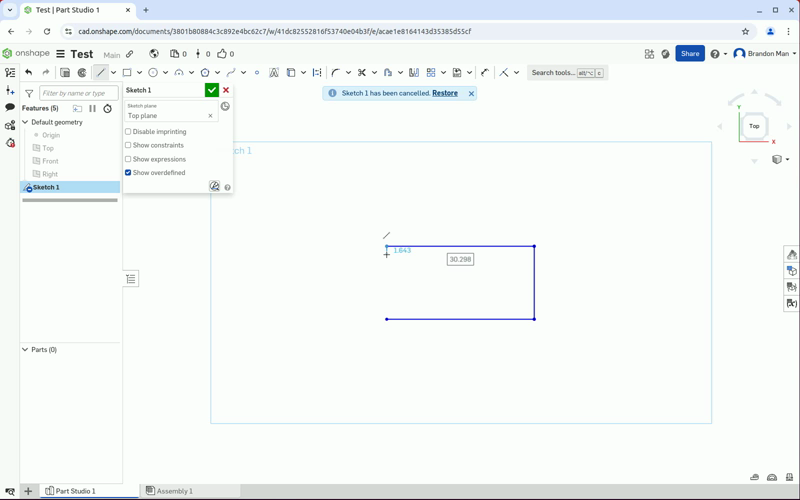
key_up(shift)
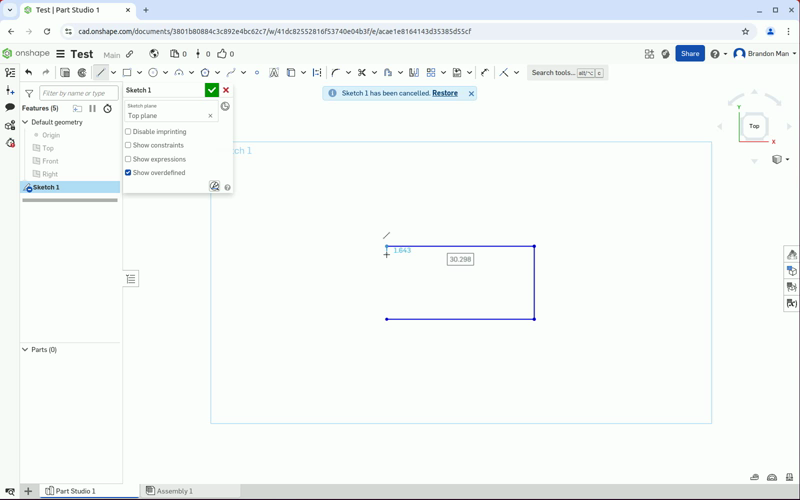
key_down(shift)
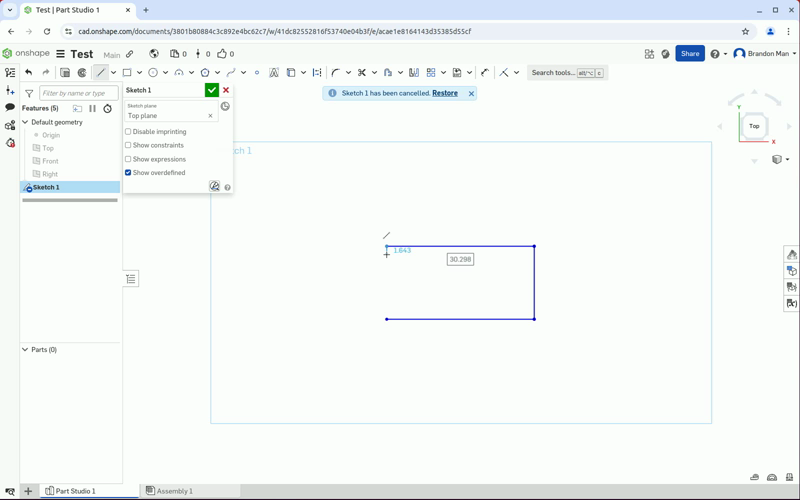
mouse_move(417, 254)
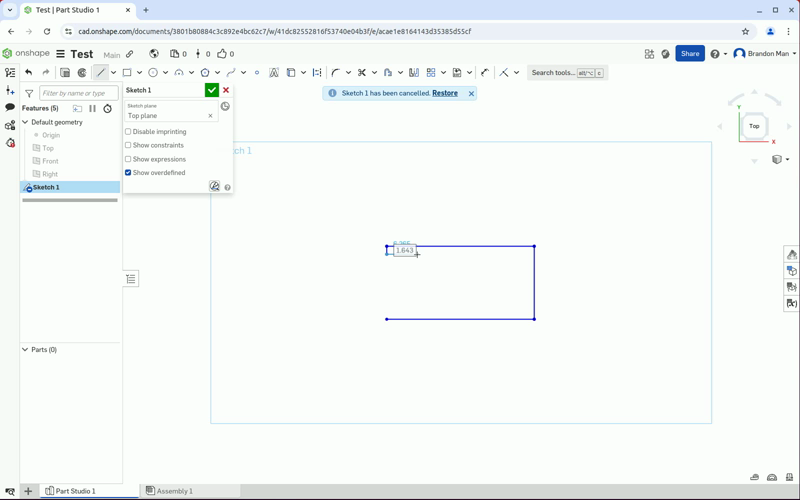
mouse_move(386, 312)
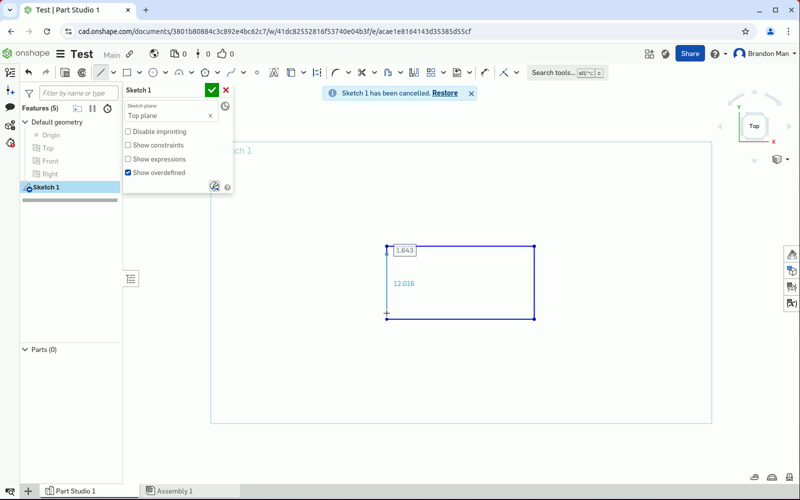
click(386, 312)
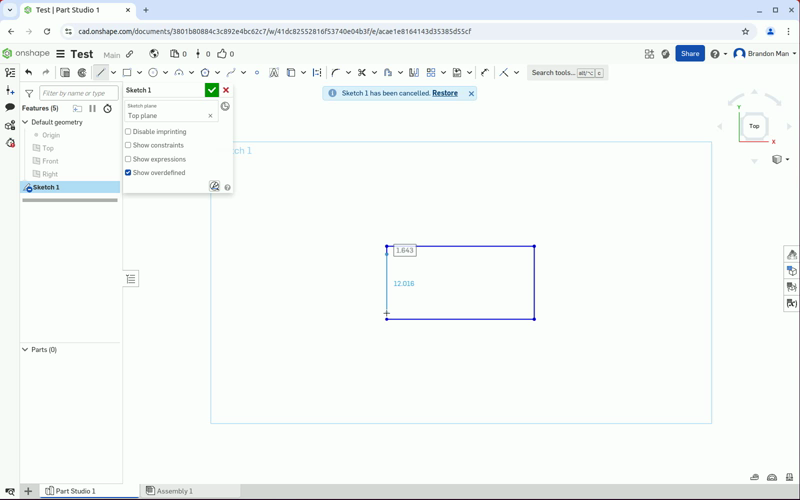
key_up(shift)
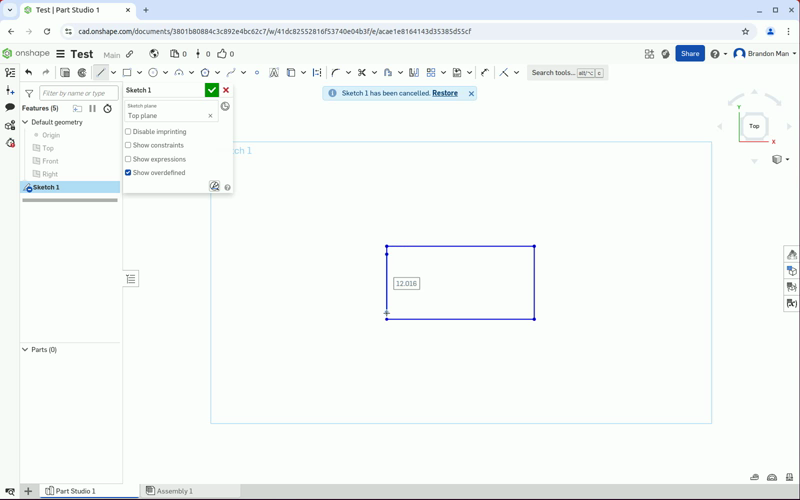
mouse_move(417, 312)
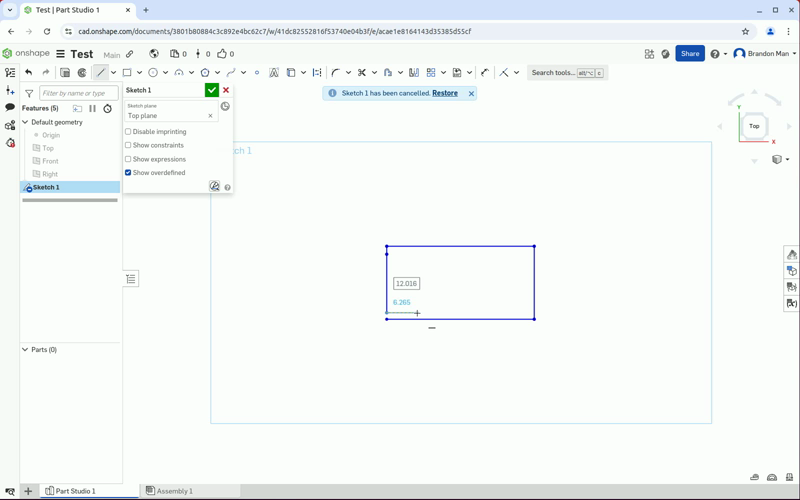
key_down(shift)
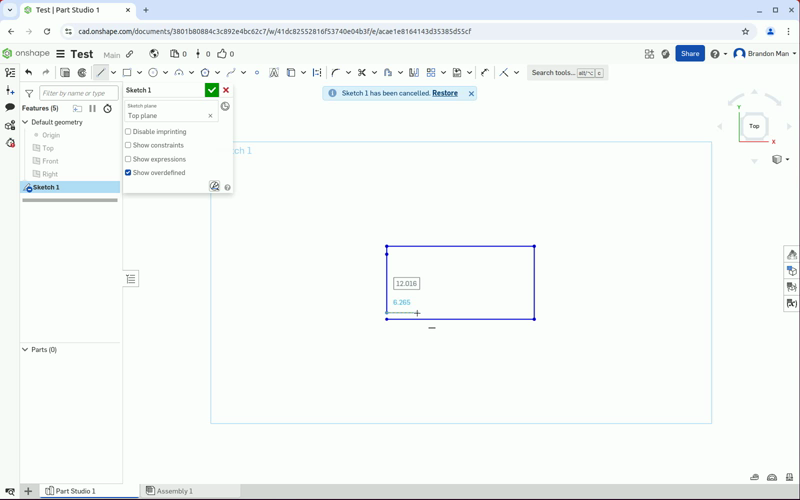
mouse_move(386, 319)
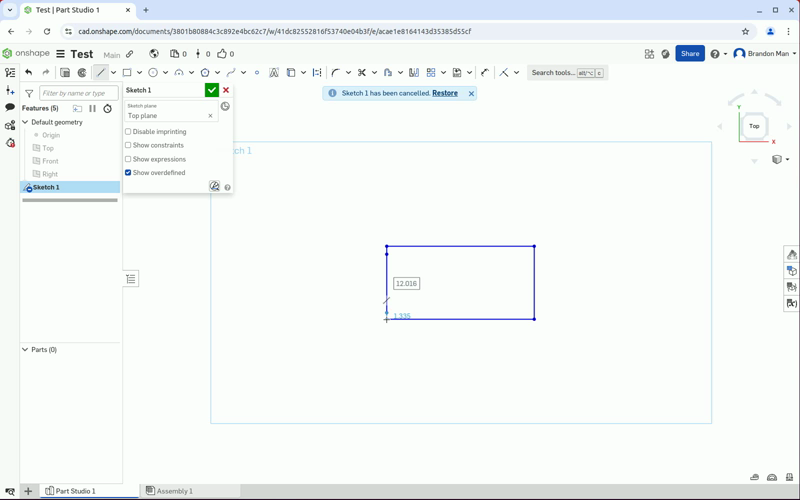
scroll(6)
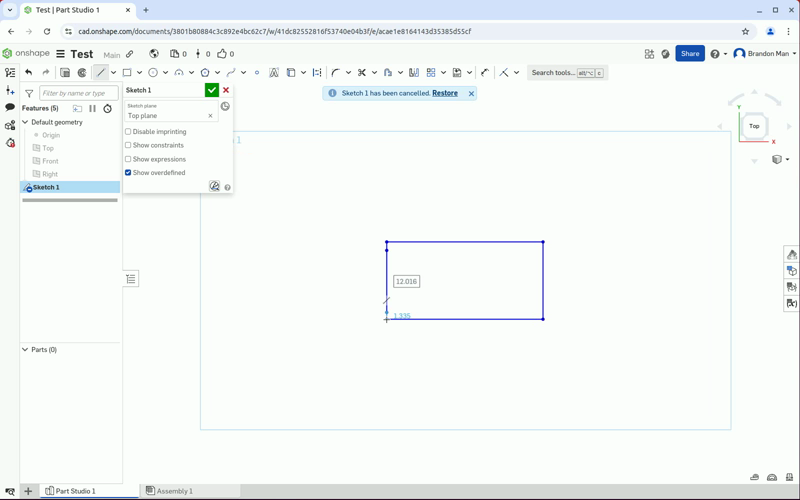
scroll(6)
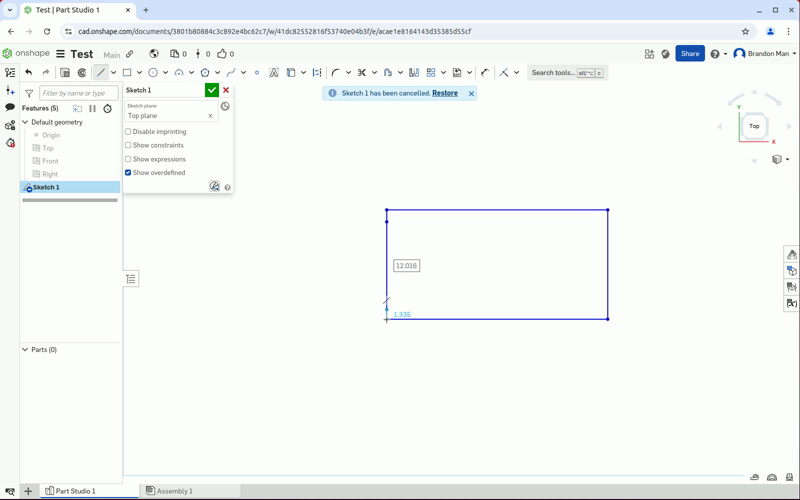
scroll(6)
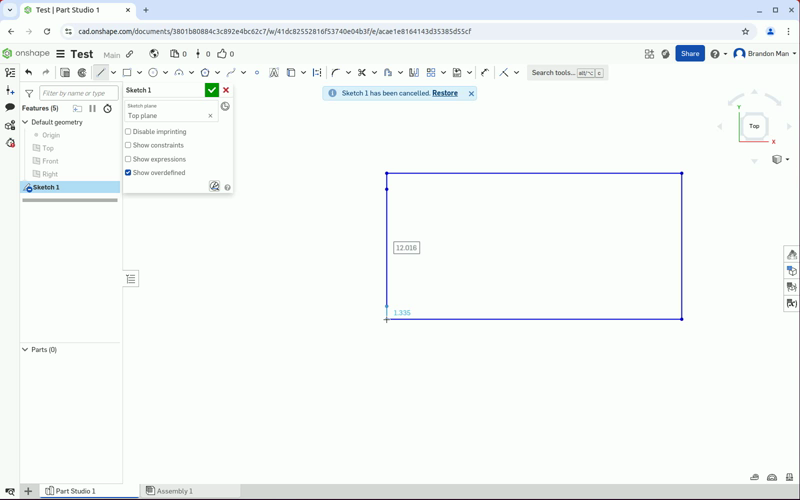
scroll(6)
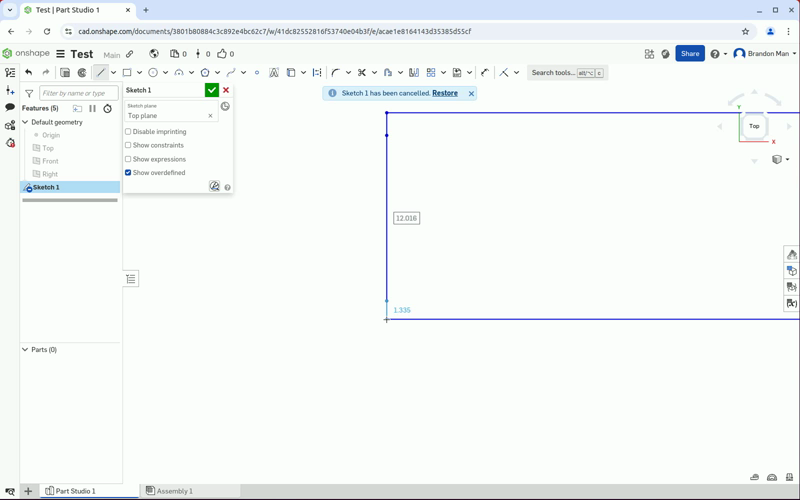
scroll(6)
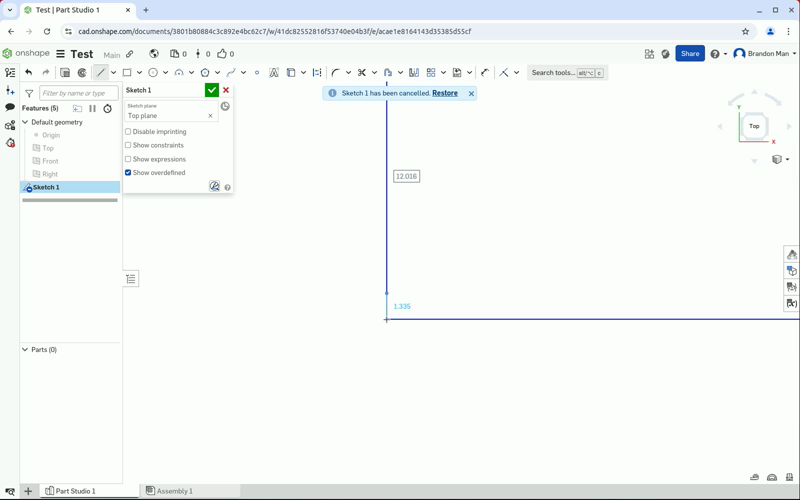
scroll(6)
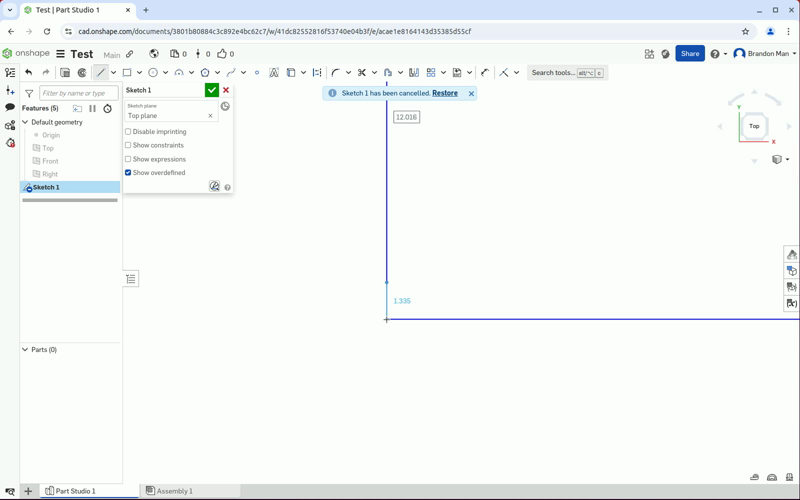
scroll(6)
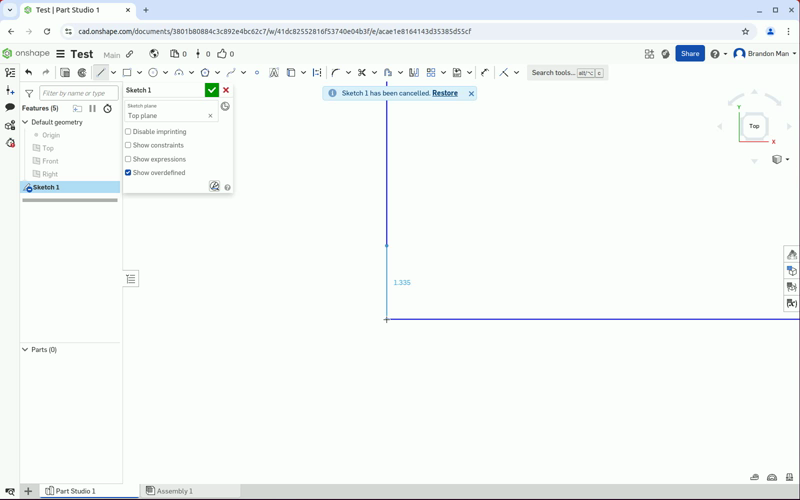
key_up(shift)
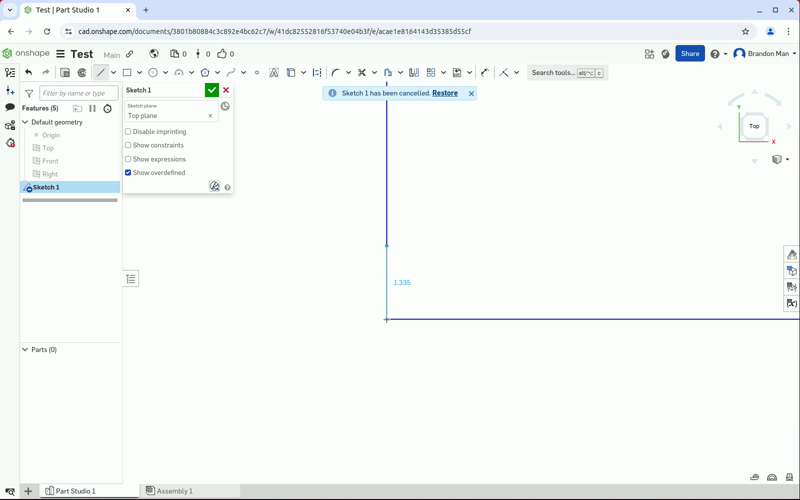
click(386, 319)
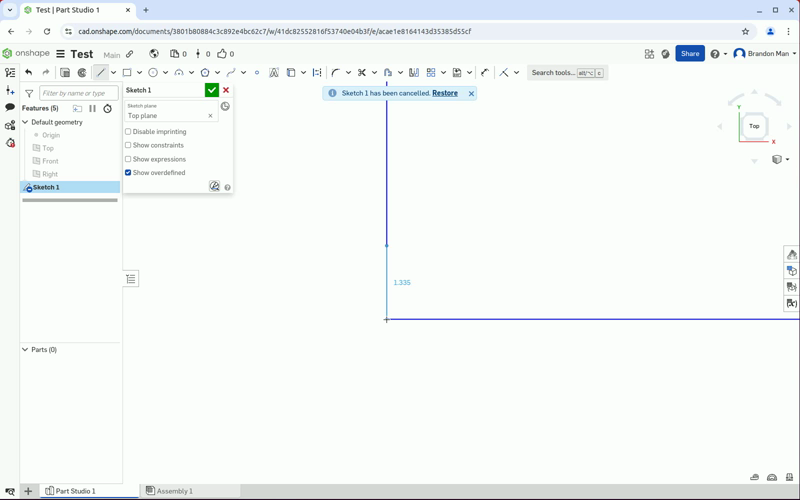
scroll(-6)
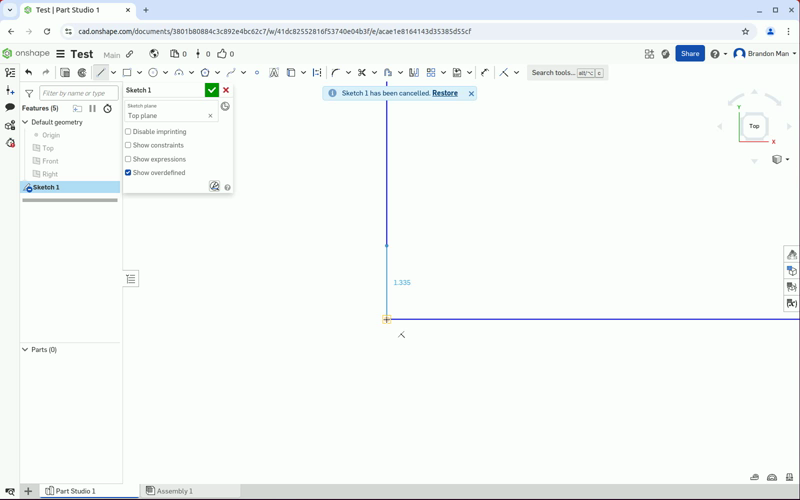
scroll(-6)
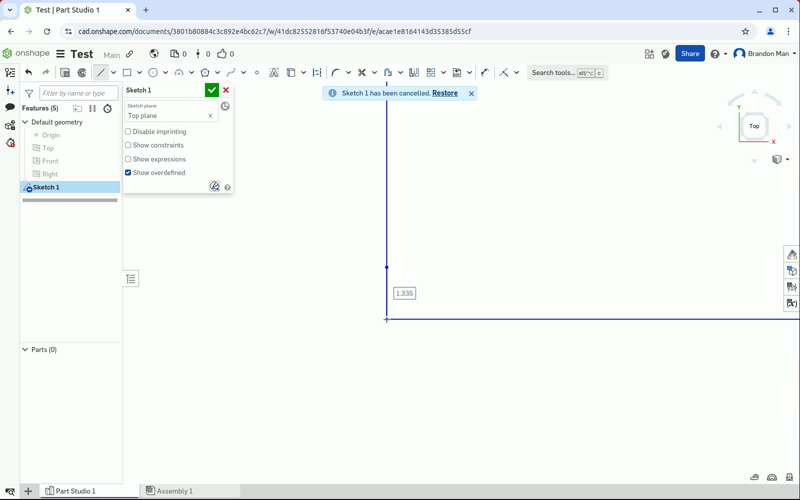
scroll(-6)
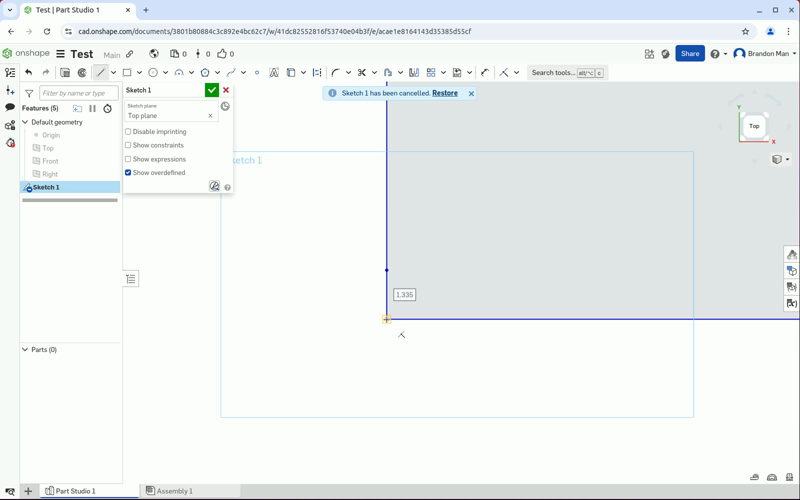
scroll(-6)
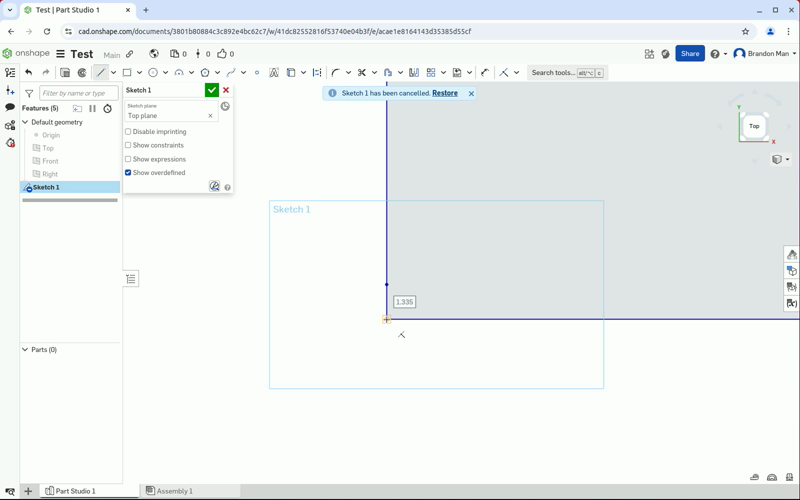
scroll(-6)
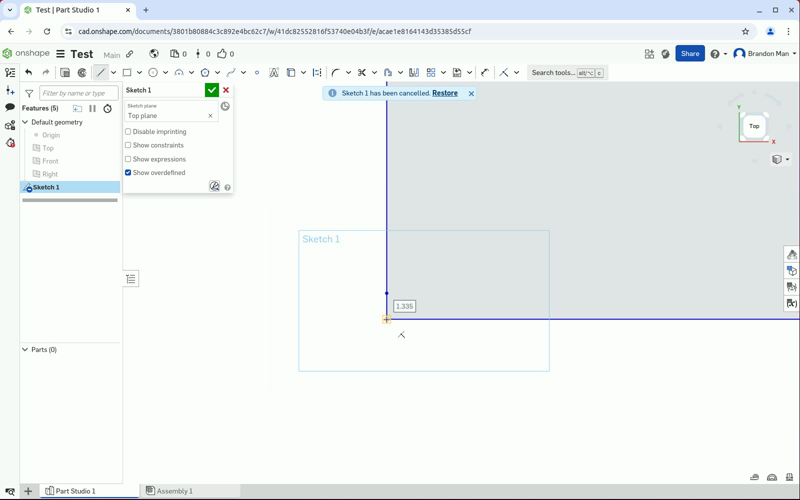
scroll(-6)
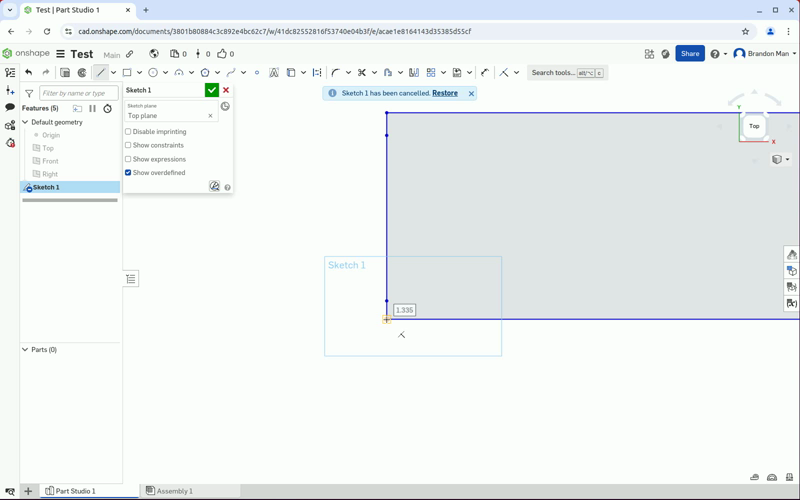
scroll(-6)
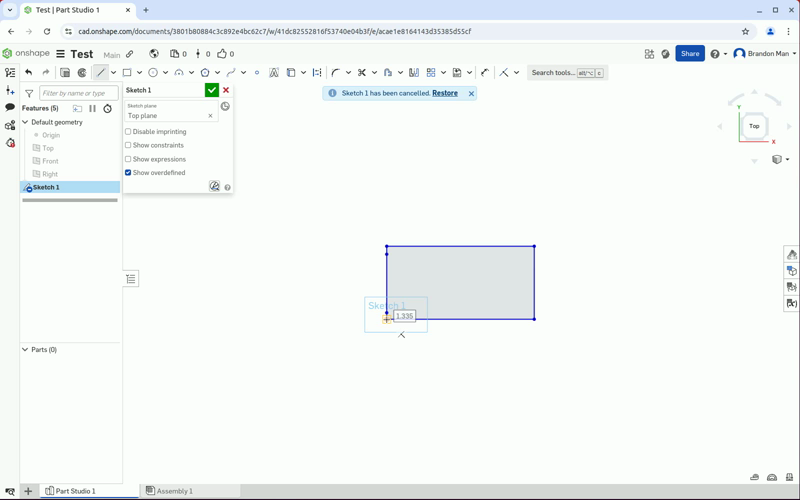
key(esc)
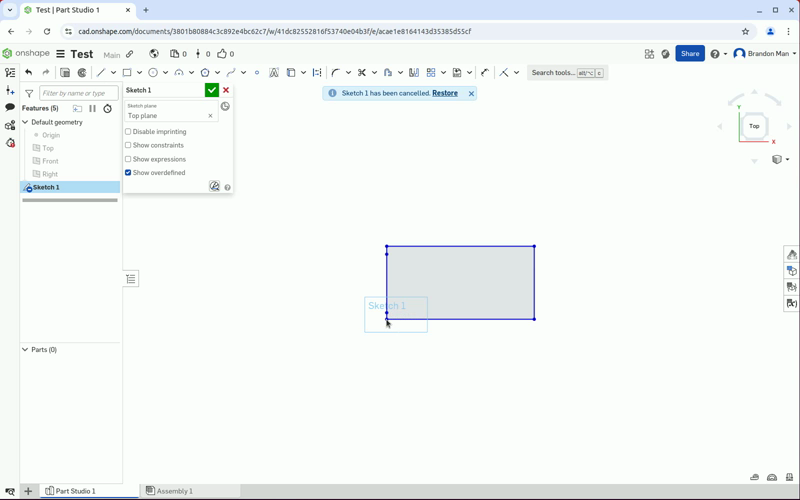
mouse_move(481, 289)
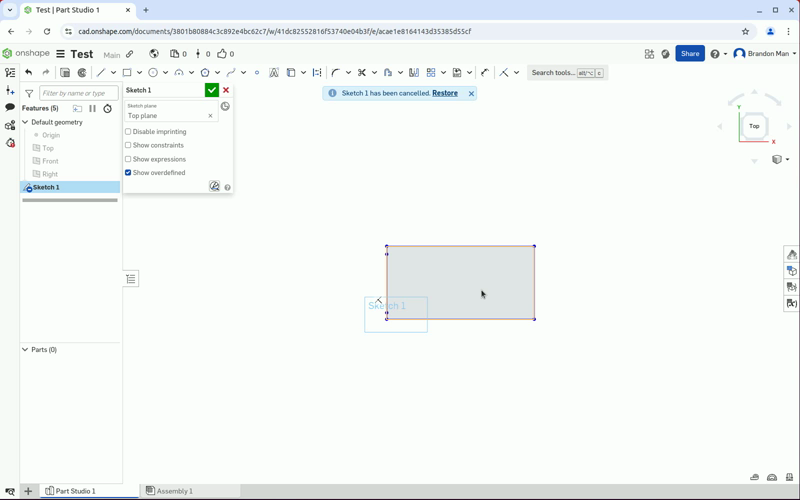
click(481, 289)
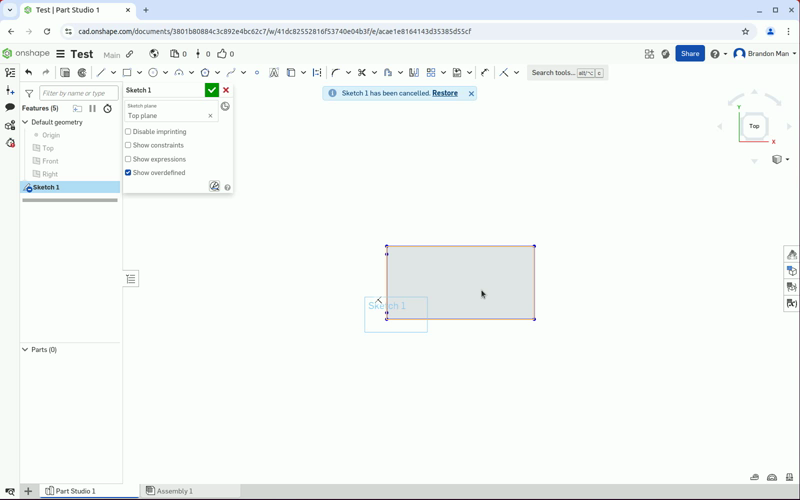
mouse_move(73, 352)
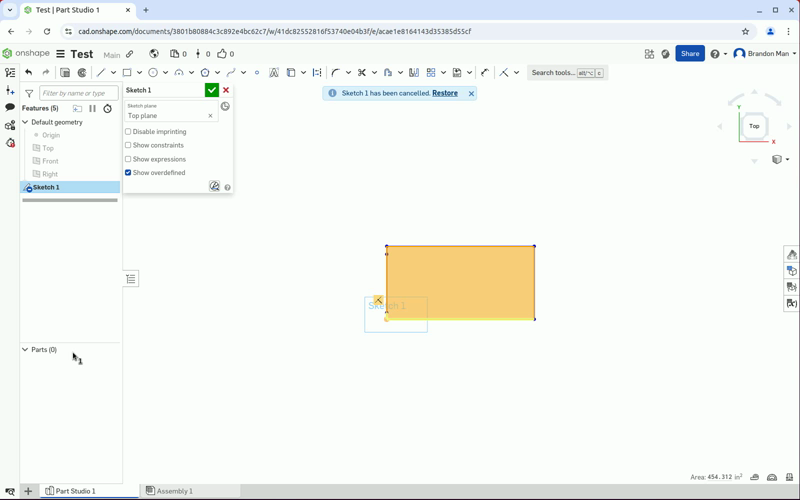
key(shift+y)
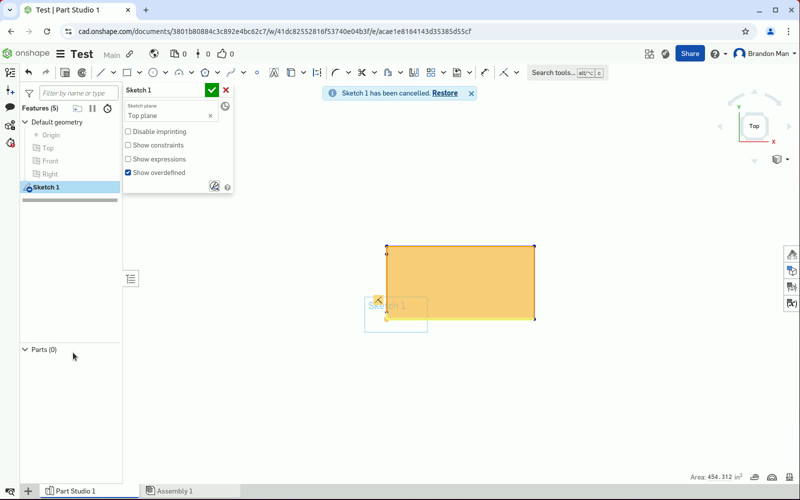
key(shift+e)
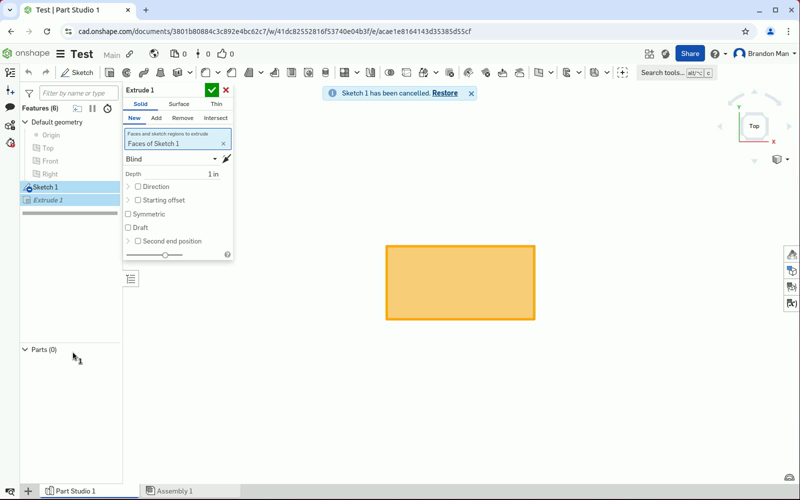
mouse_move(143, 106)
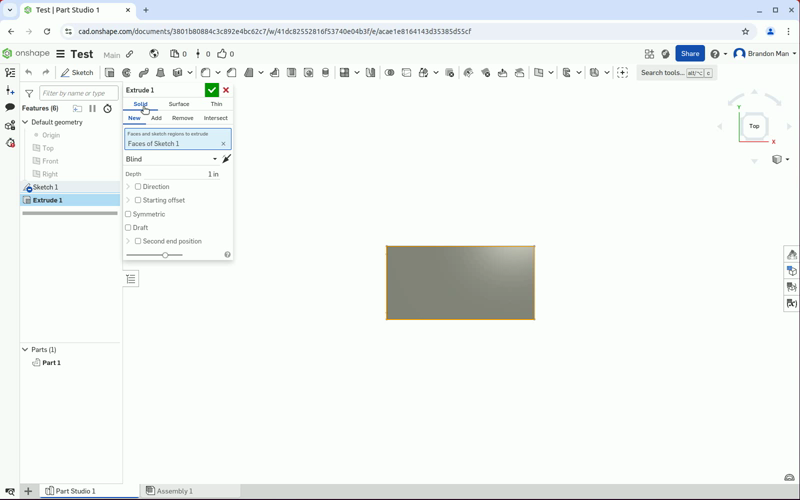
click(143, 106)
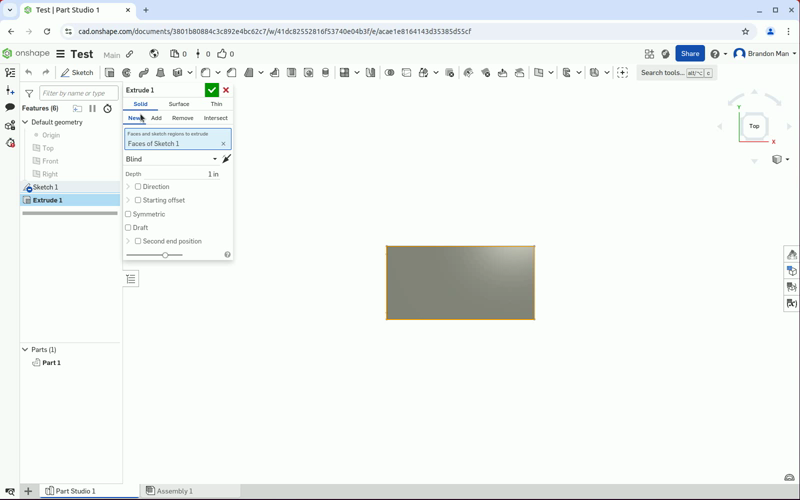
mouse_move(137, 120)
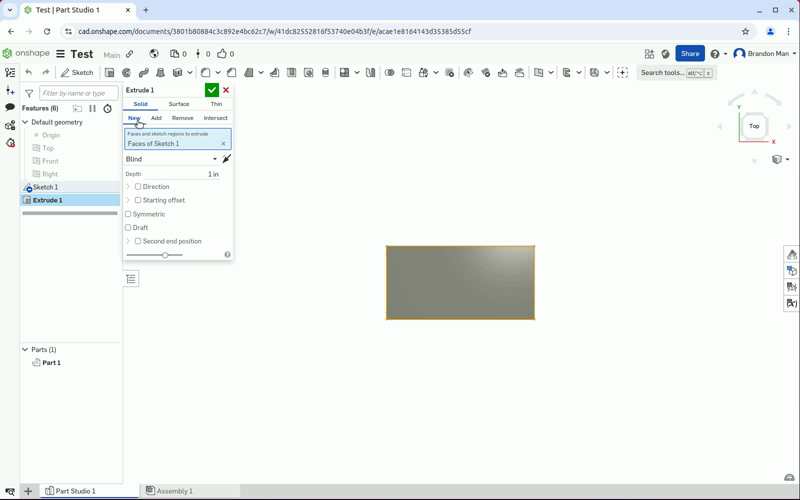
click(137, 120)
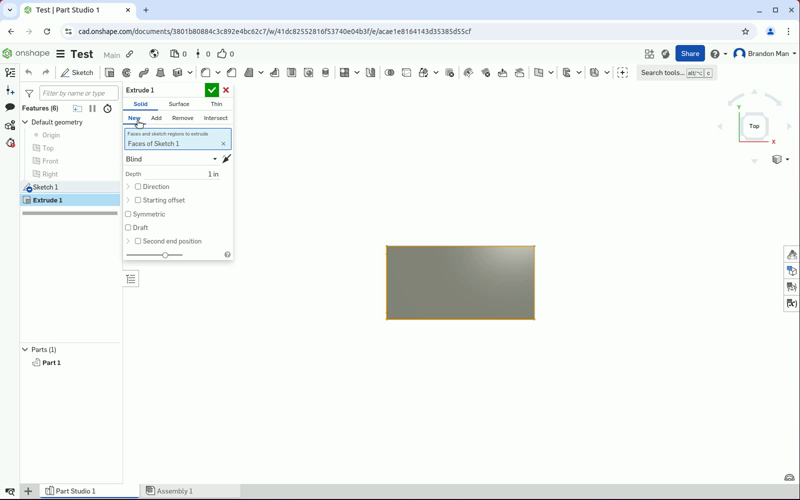
key(tab, 4)
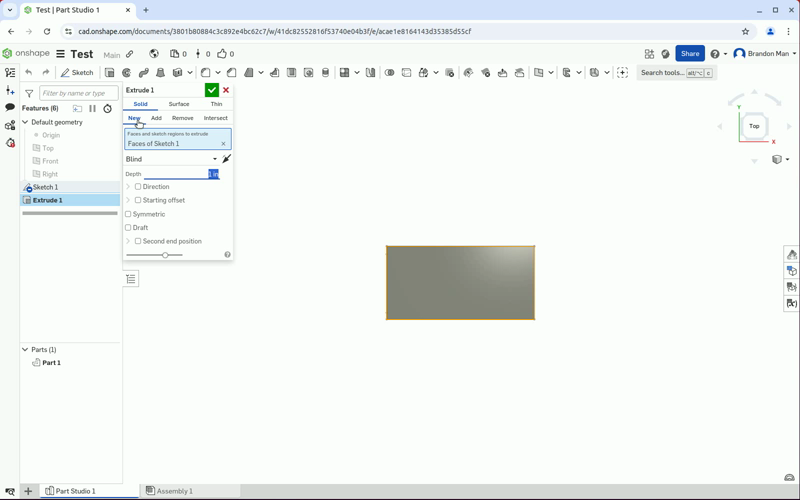
text(15.887)
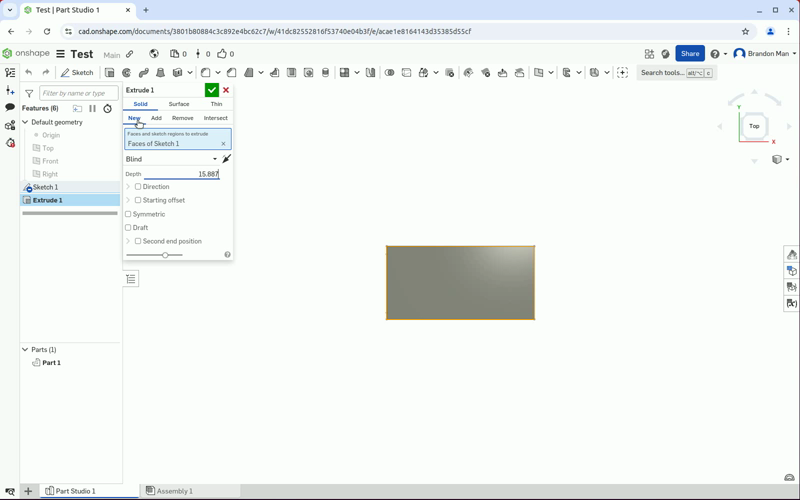
key(tab, 3)
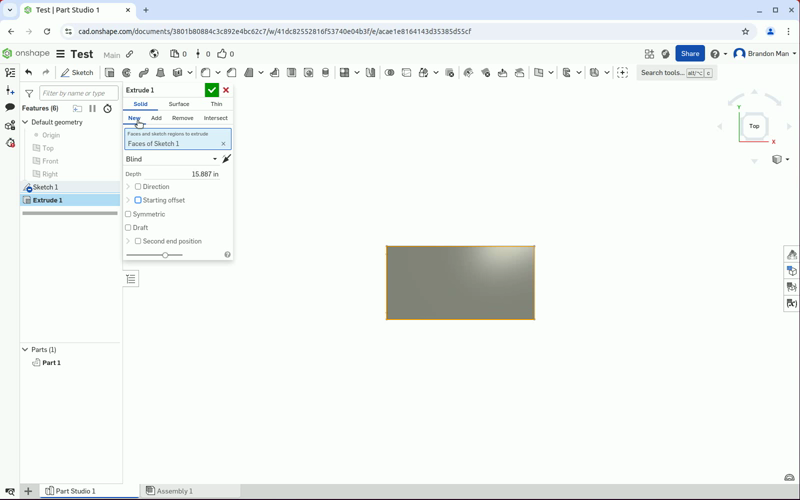
key(tab, 2)
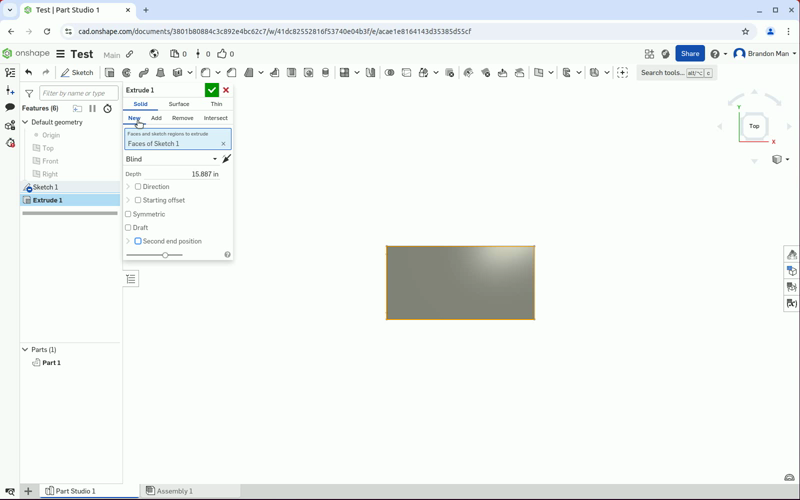
key(space)
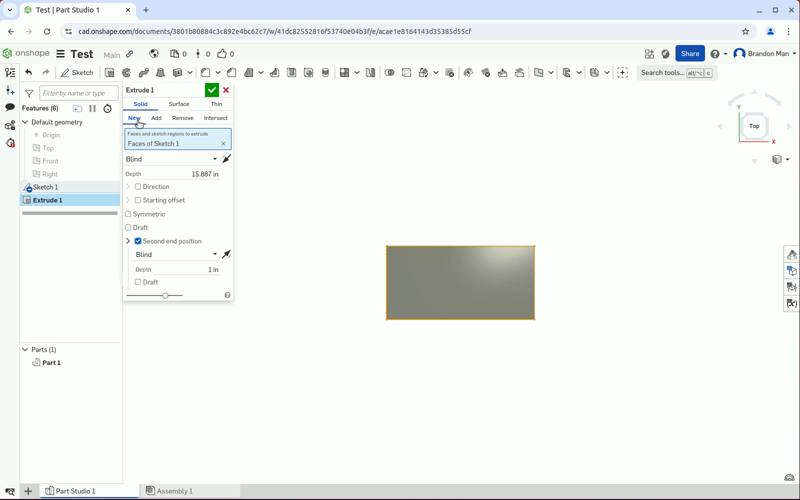
key(tab, 3)
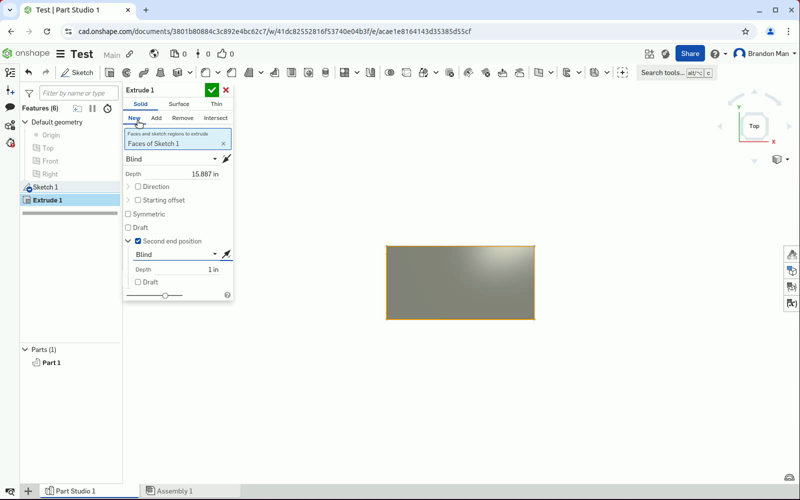
text(7.943)
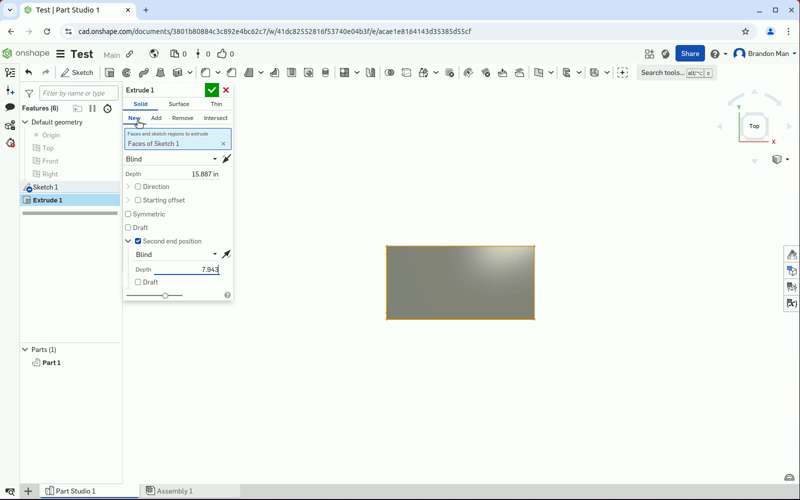
key(enter)
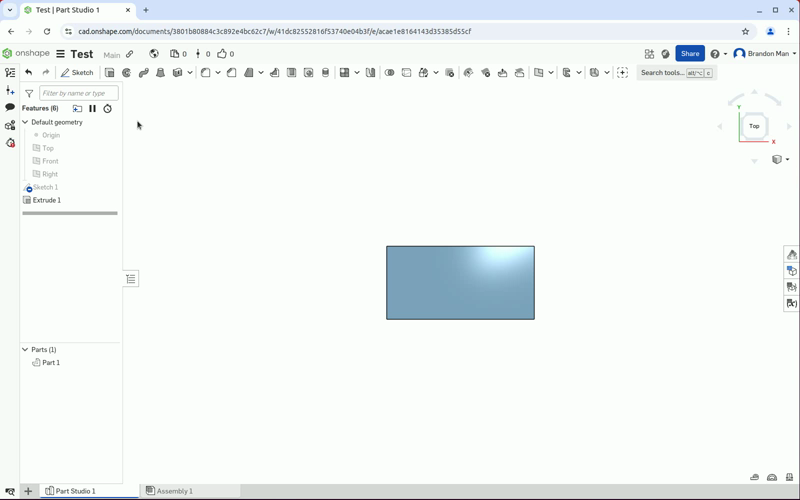
key(shift+h)
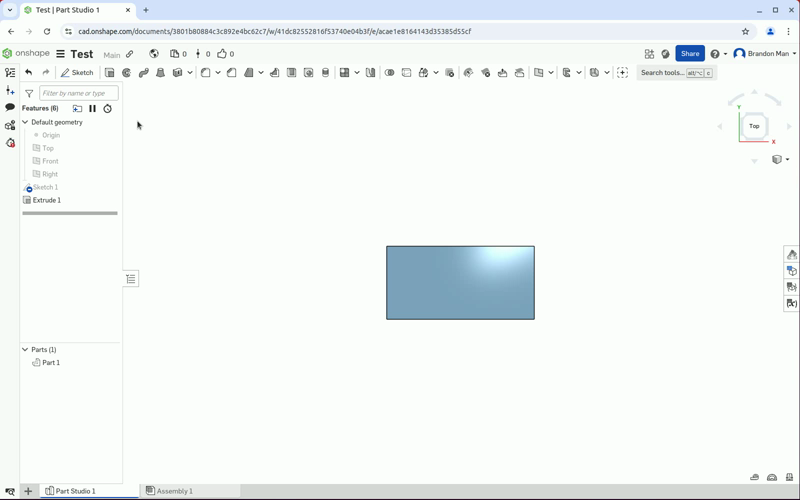
key(shift+h)
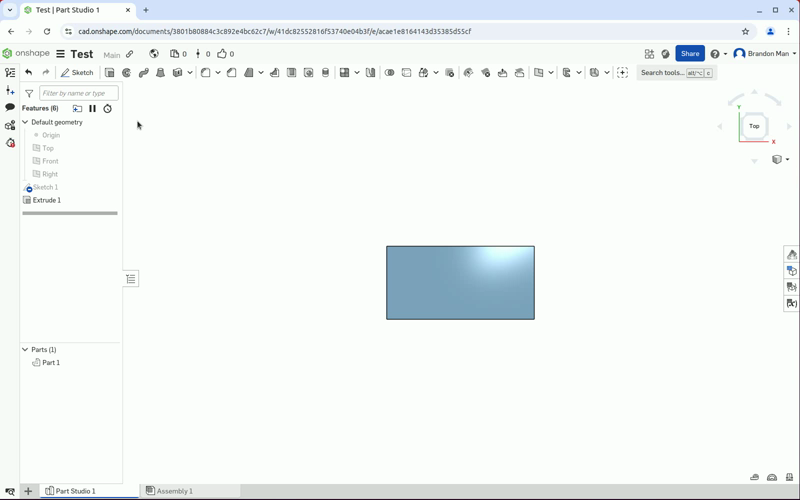
mouse_move(73, 189)
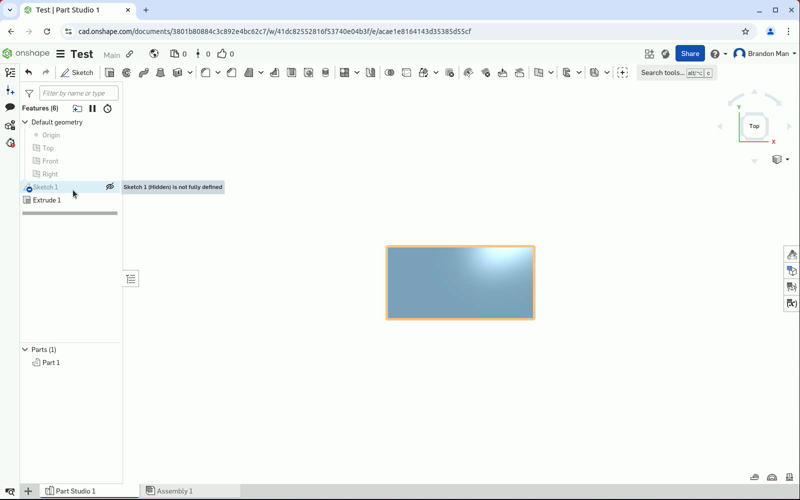
click(73, 189)
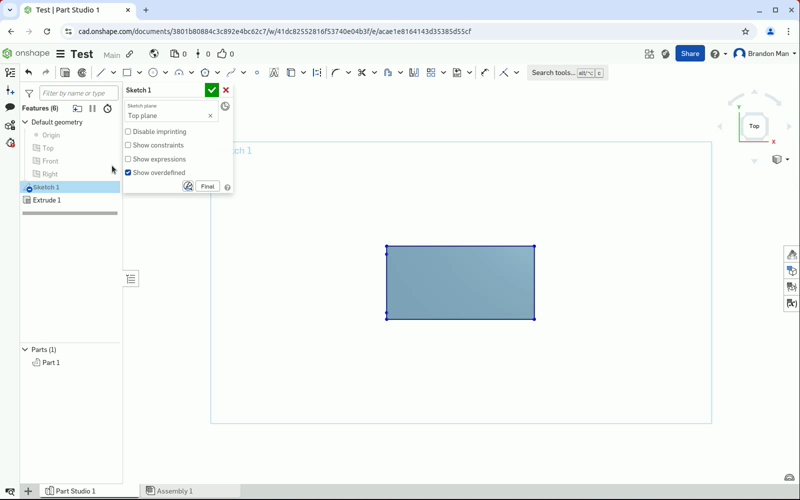
mouse_move(229, 92)
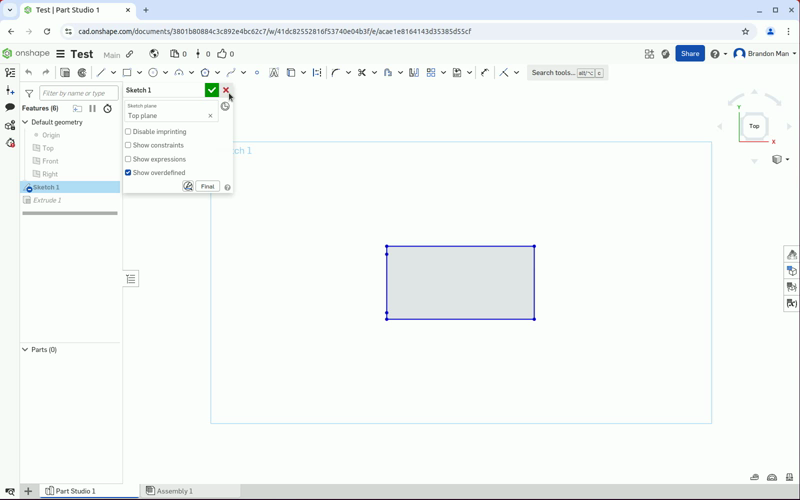
click(229, 92)
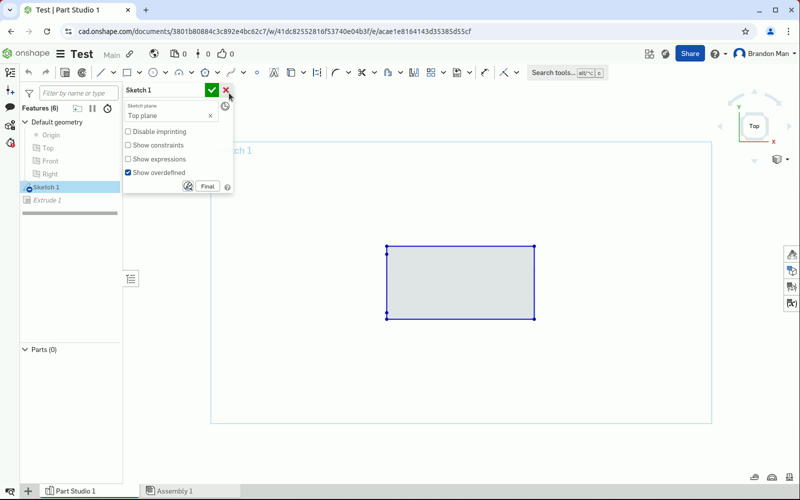
key(shift+s)
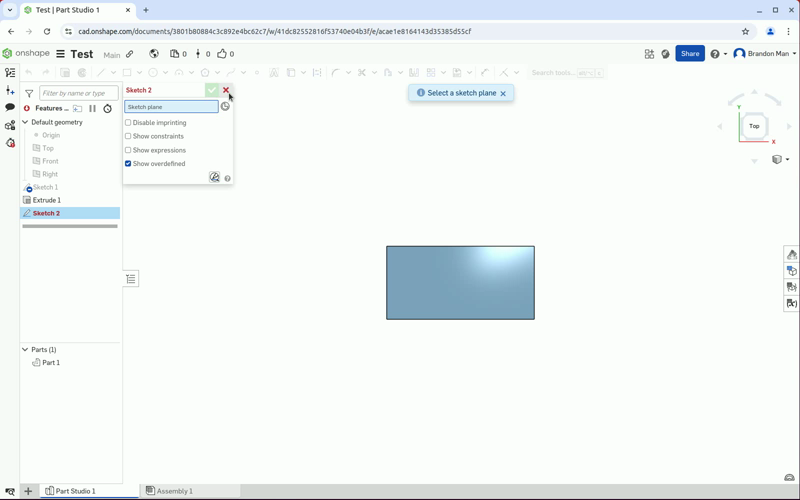
mouse_move(73, 150)
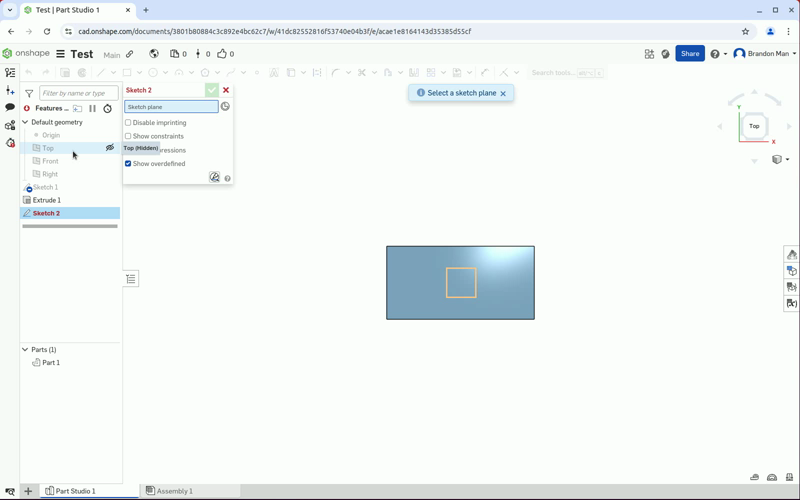
click(73, 150)
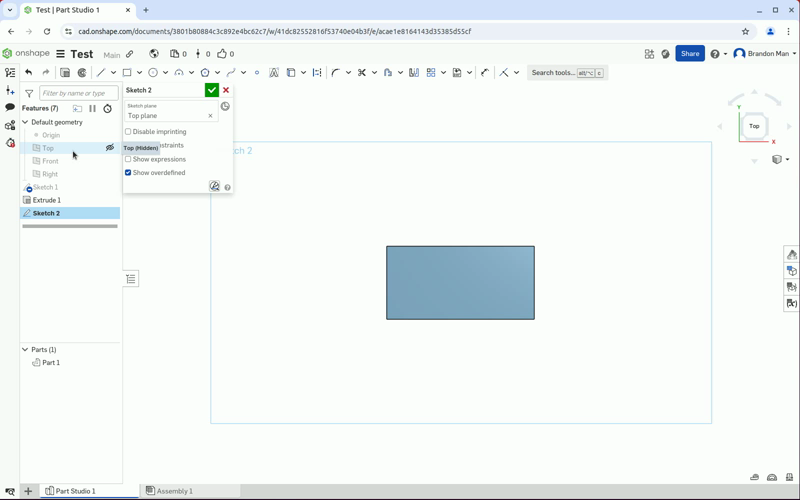
mouse_move(73, 352)
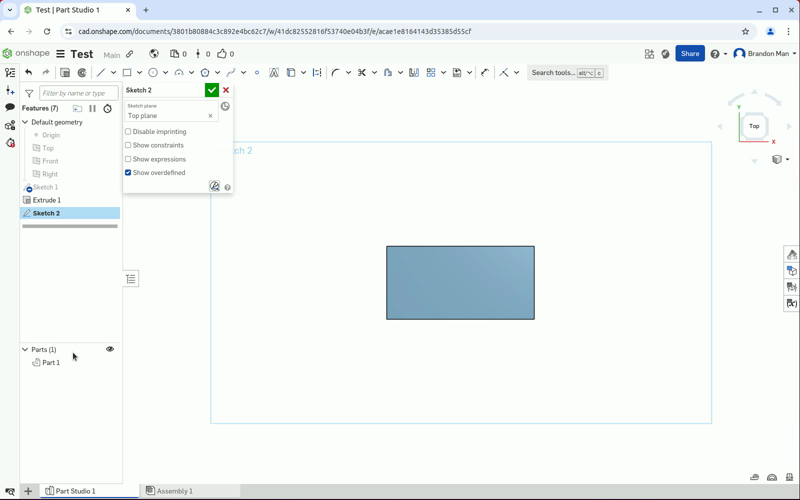
key(y)
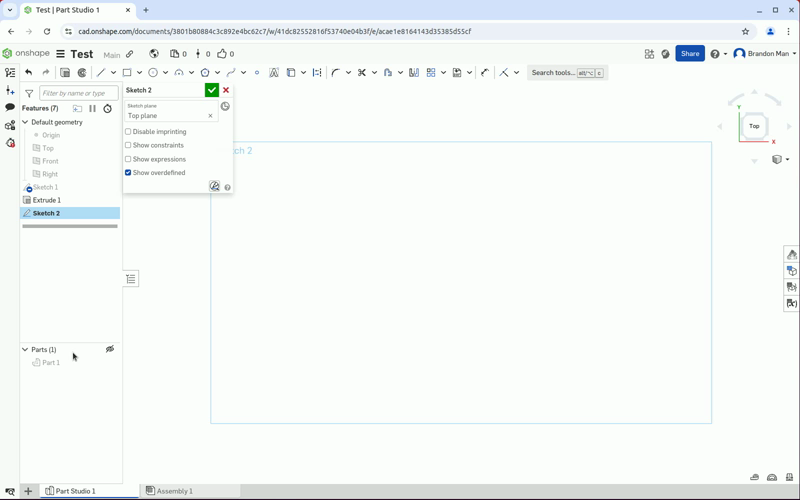
key(l)
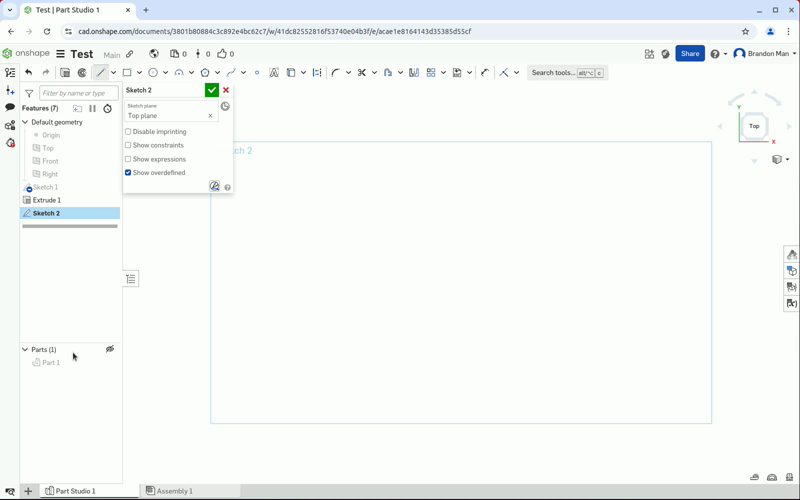
key_down(shift)
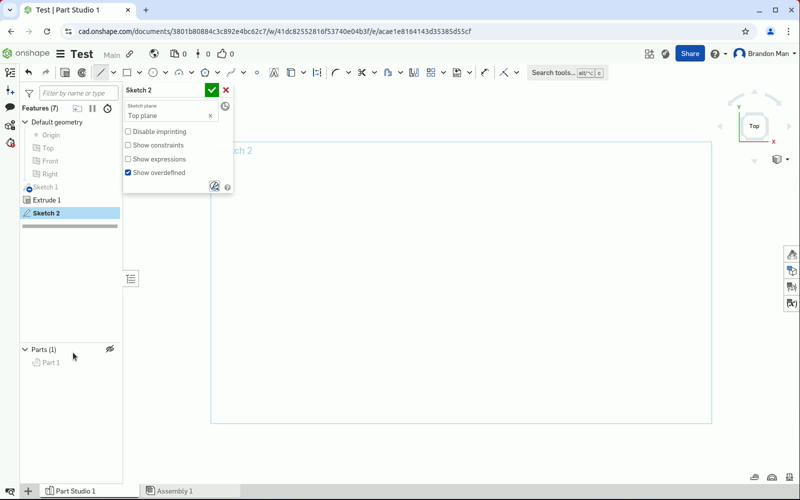
mouse_move(374, 311)
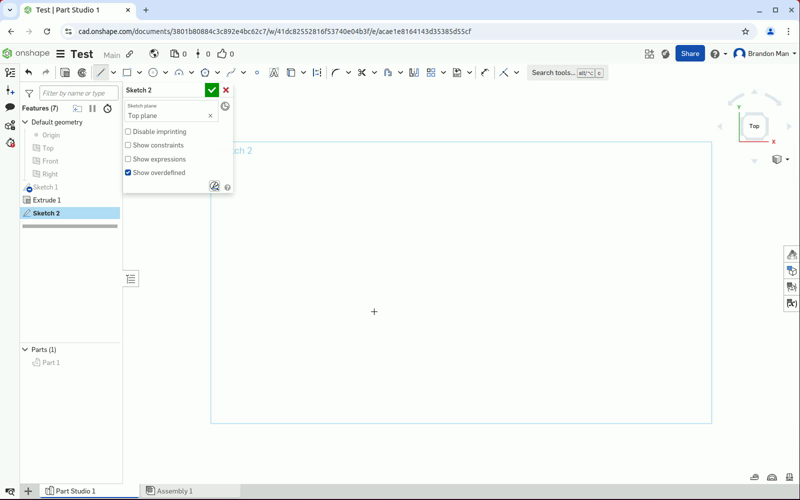
click(374, 311)
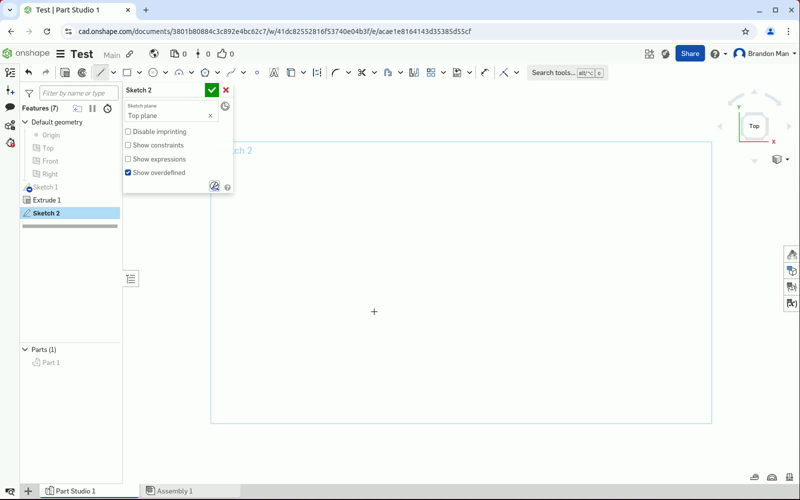
key_up(shift)
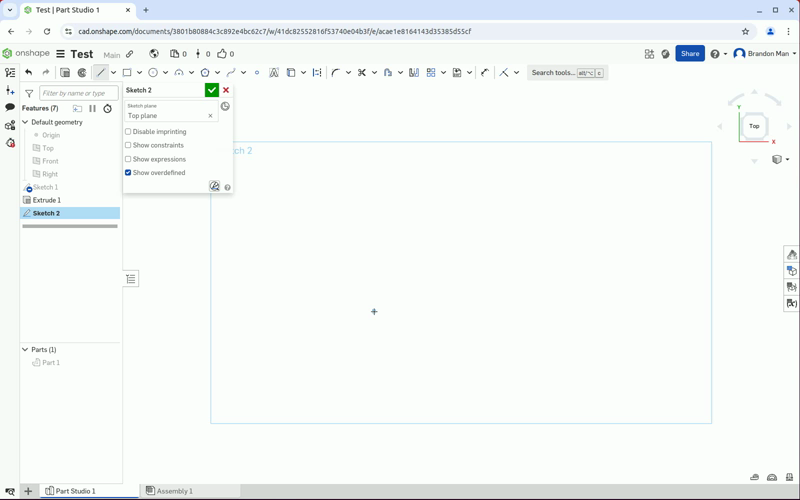
key_down(shift)
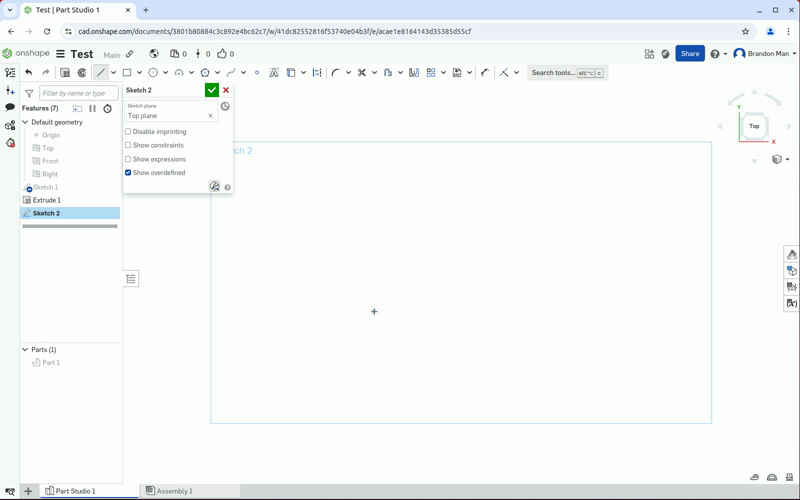
mouse_move(404, 311)
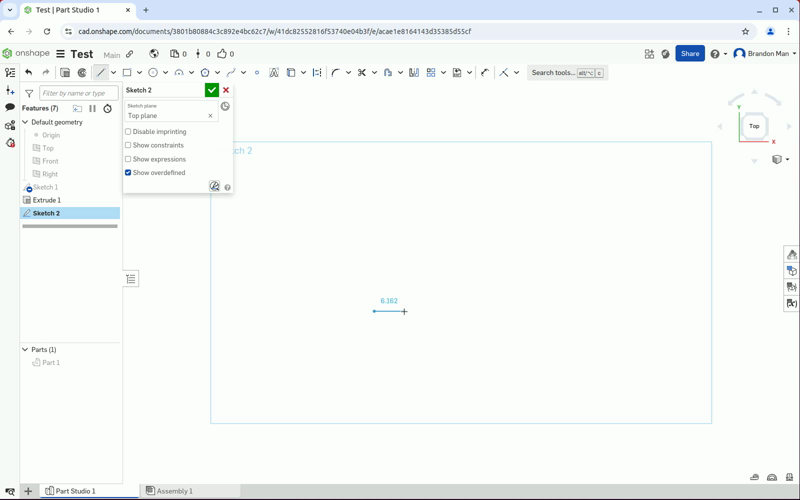
mouse_move(387, 312)
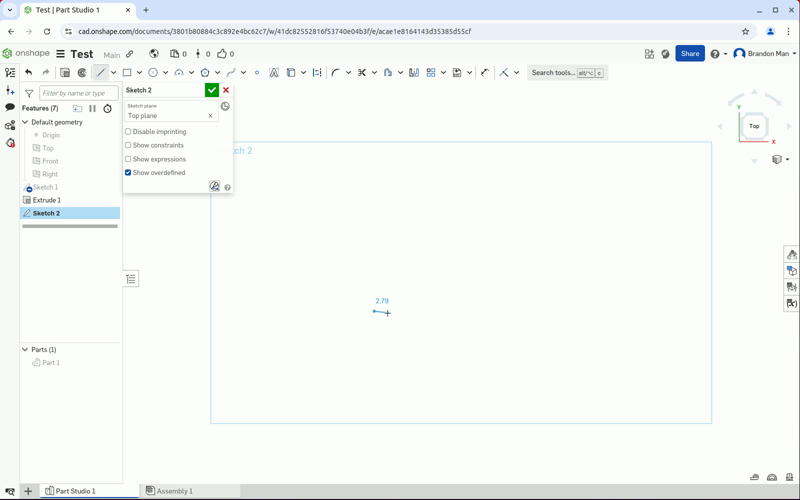
click(387, 312)
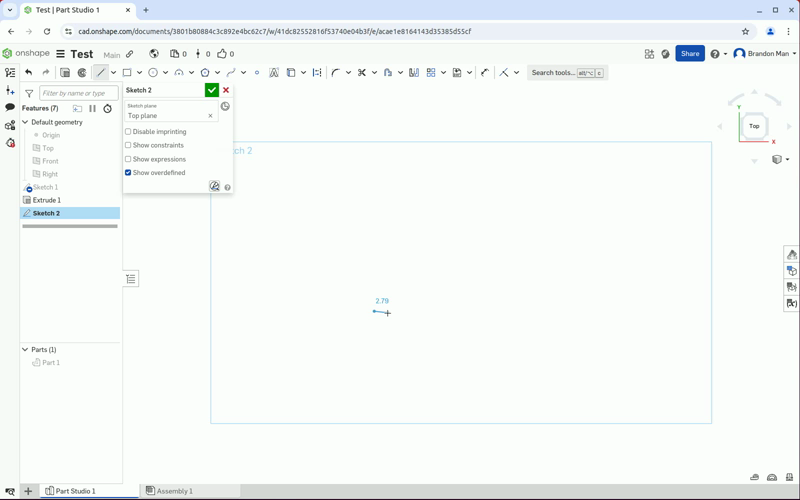
key_up(shift)
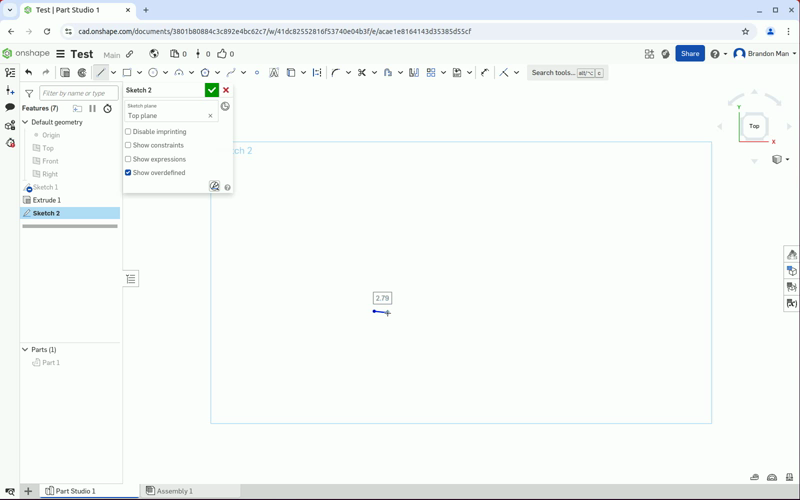
key_down(shift)
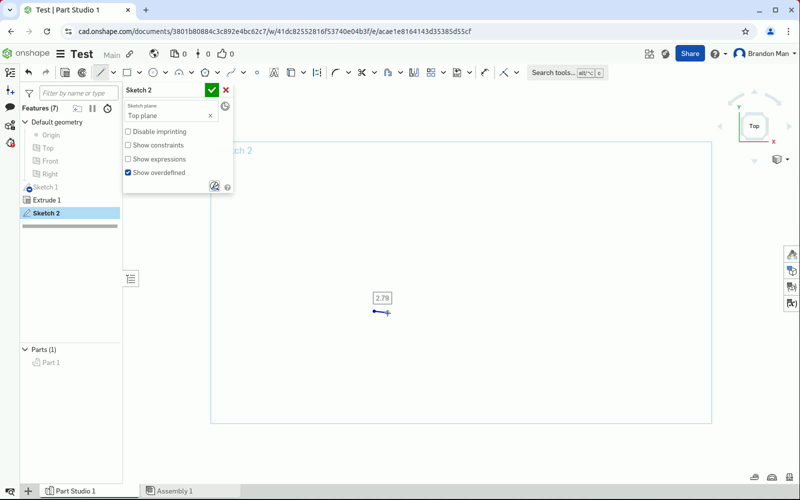
mouse_move(417, 312)
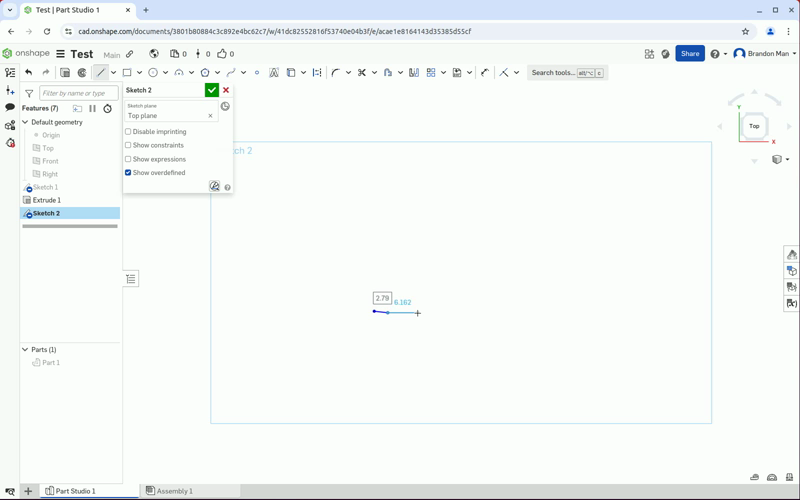
mouse_move(387, 253)
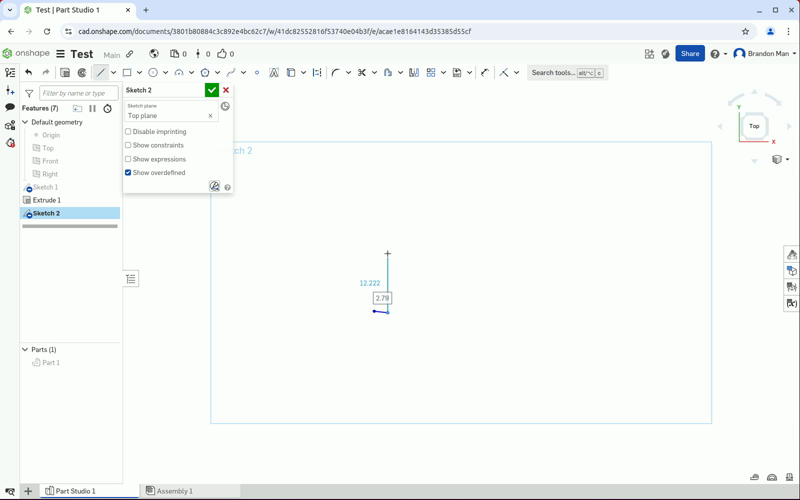
click(387, 253)
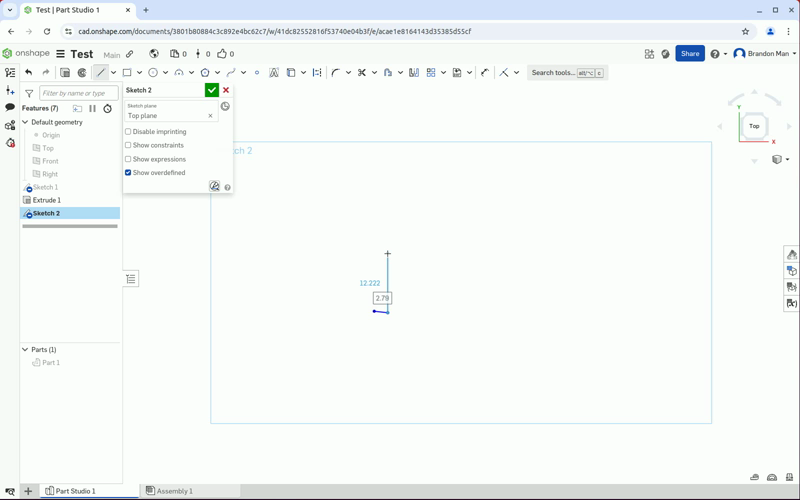
key_up(shift)
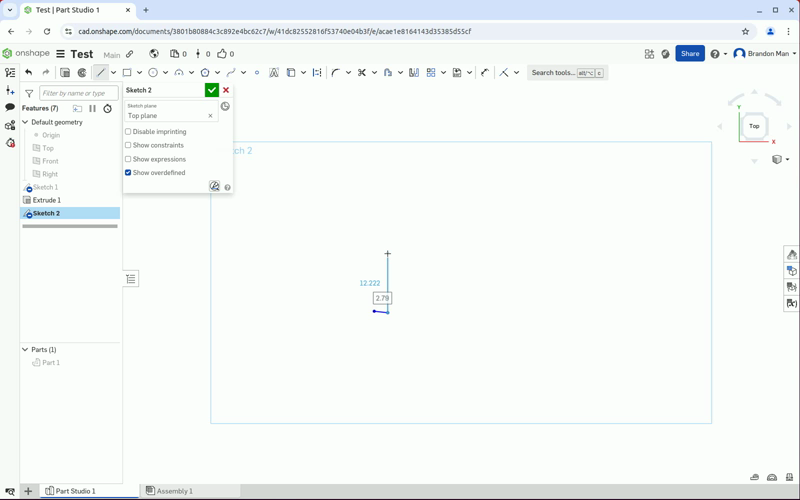
key_down(shift)
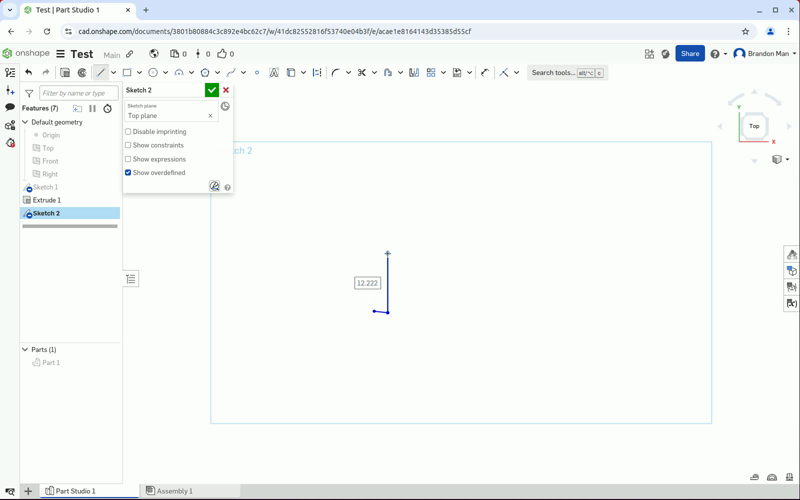
mouse_move(417, 253)
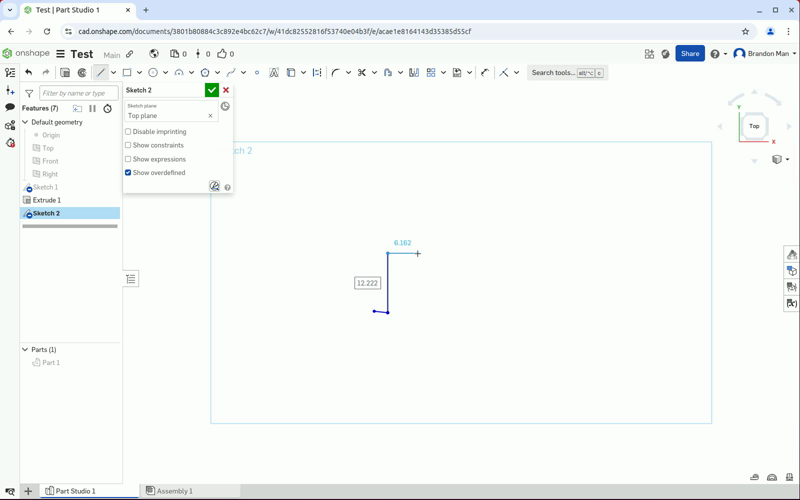
mouse_move(374, 255)
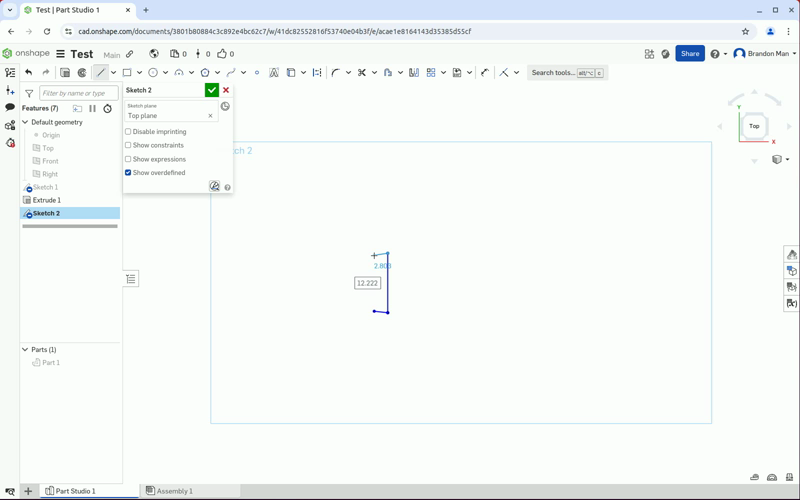
click(374, 255)
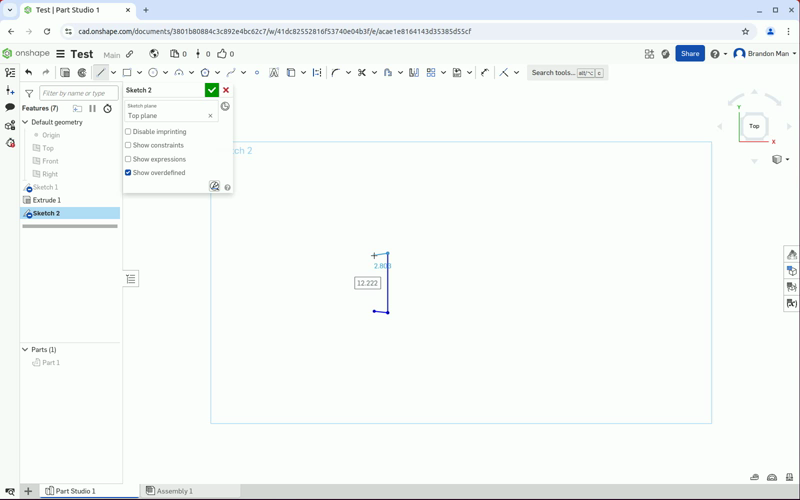
key_up(shift)
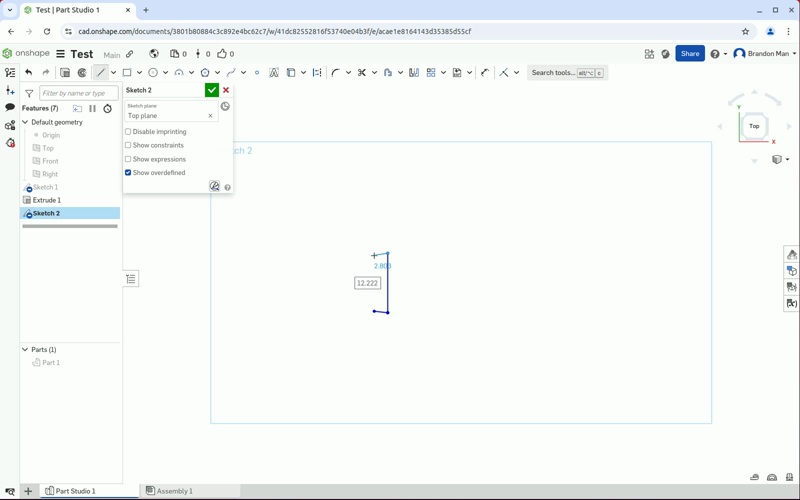
mouse_move(404, 255)
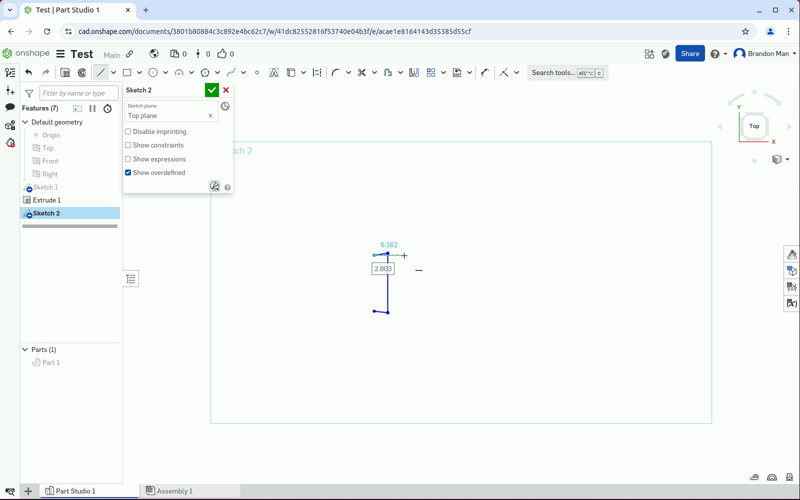
key_down(shift)
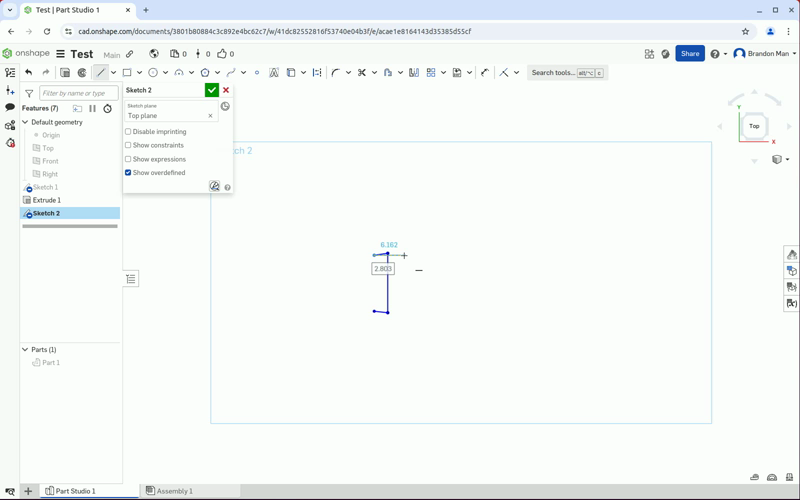
mouse_move(374, 311)
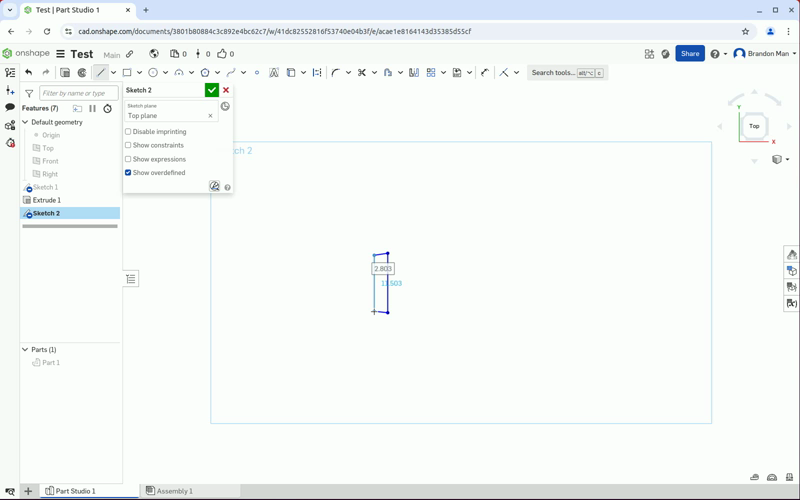
key_up(shift)
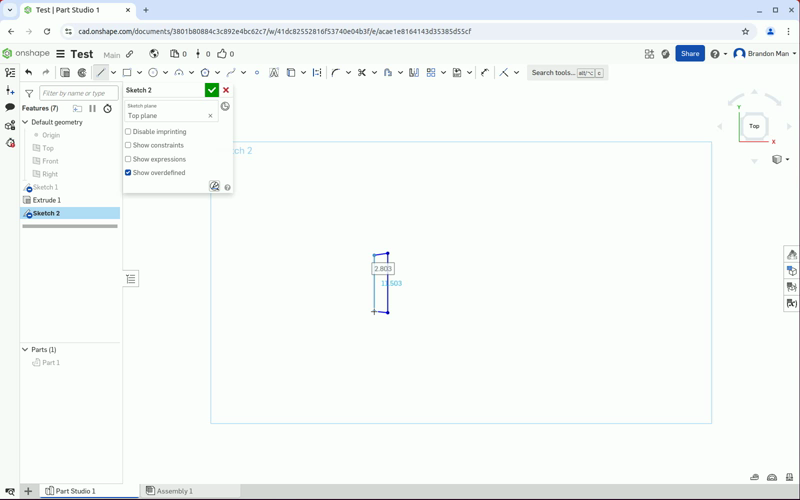
click(374, 311)
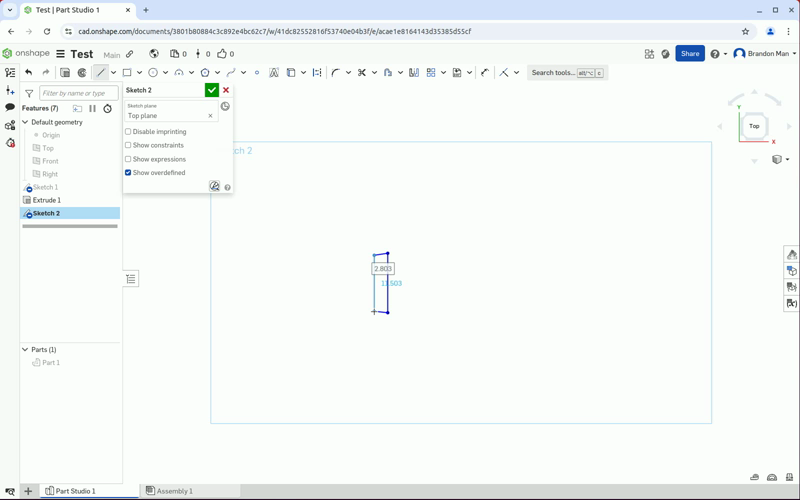
key(esc)
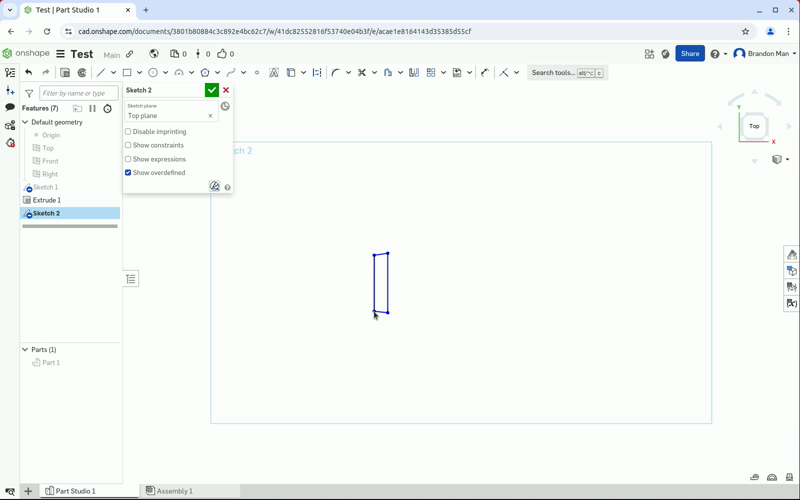
mouse_move(375, 286)
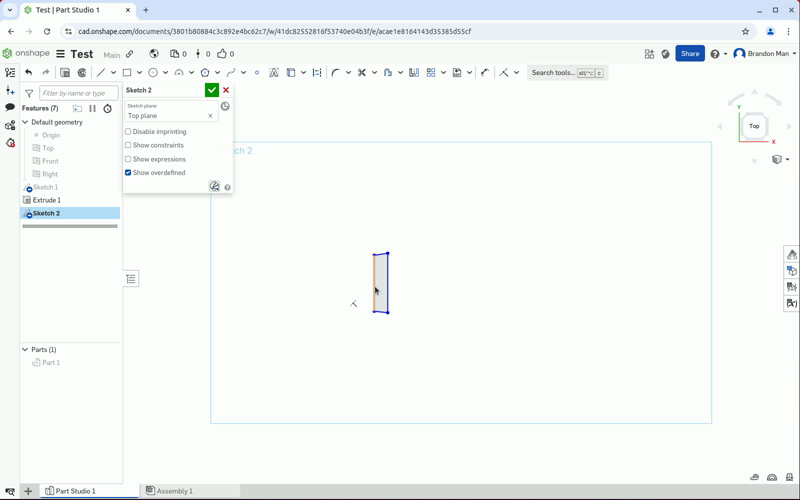
scroll(6)
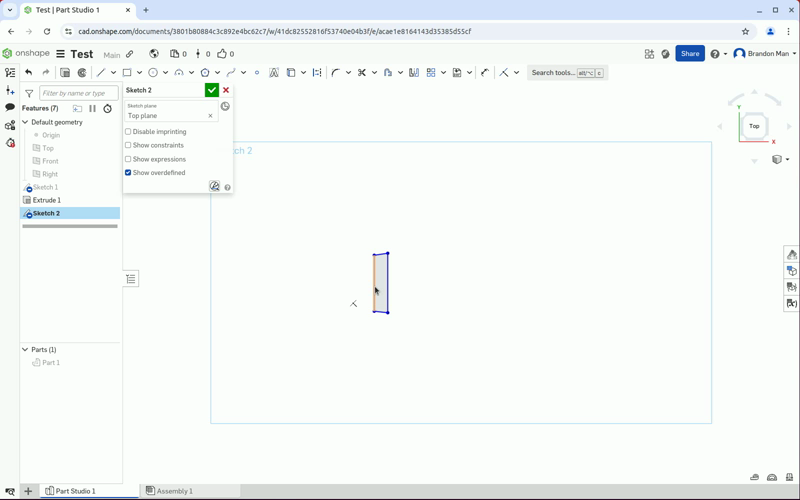
scroll(6)
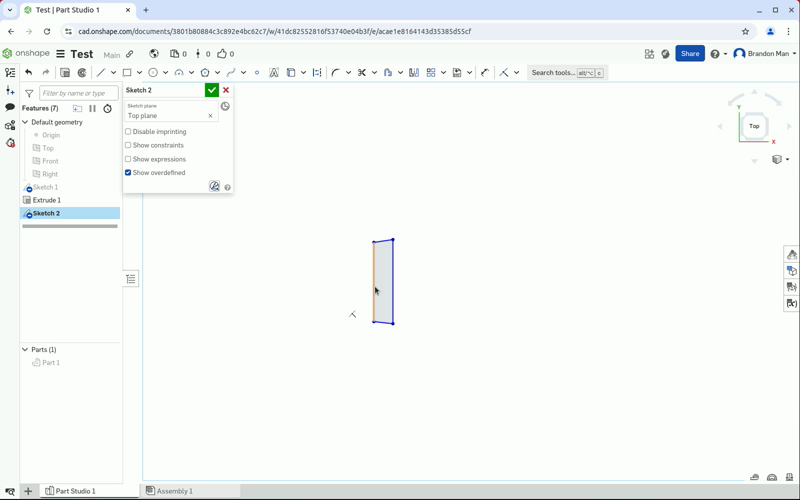
scroll(6)
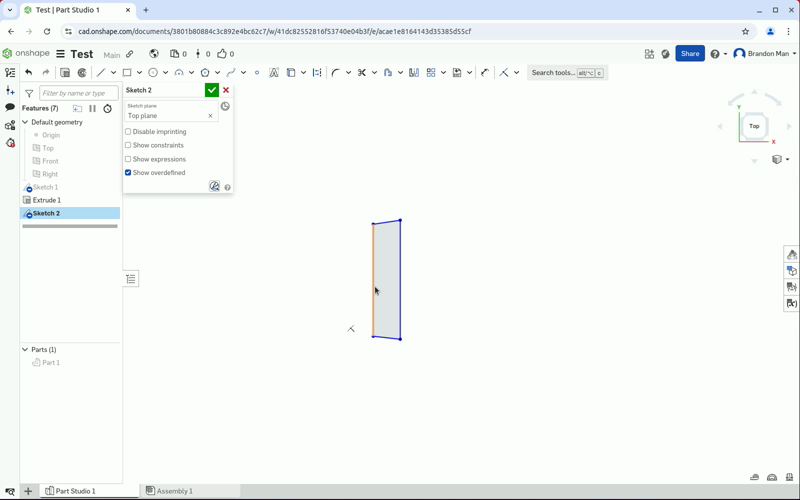
scroll(6)
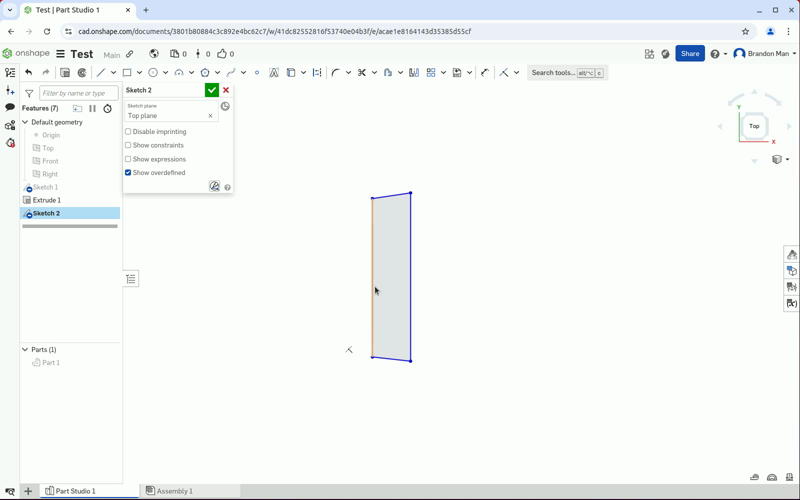
scroll(6)
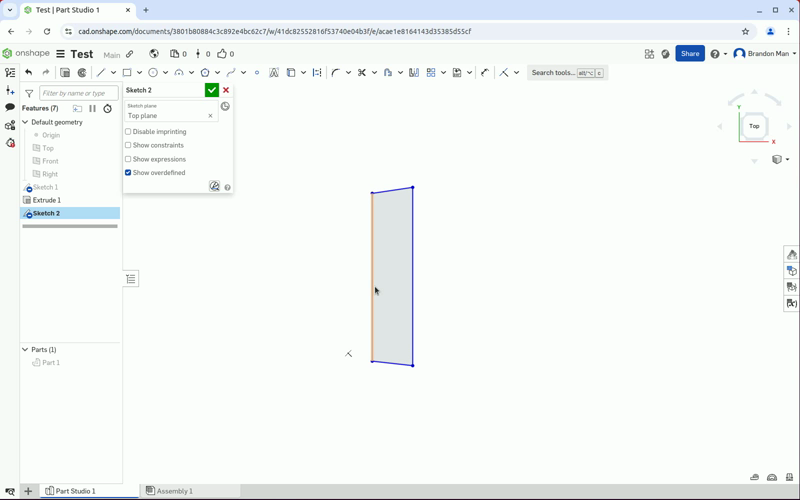
scroll(6)
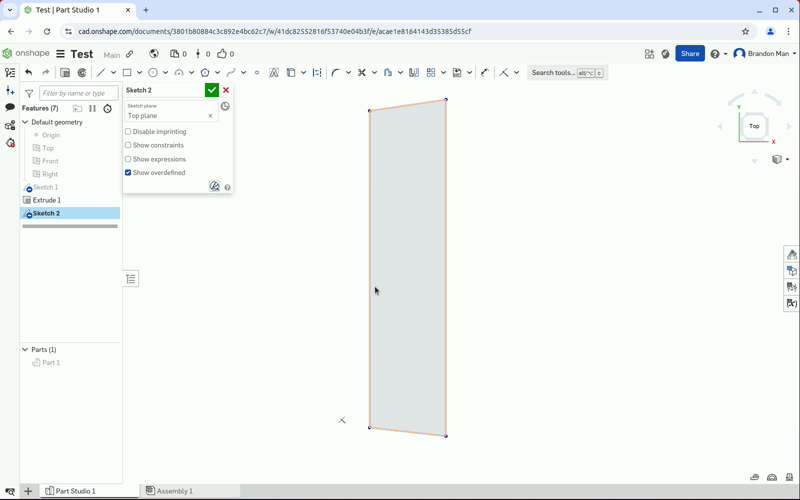
scroll(6)
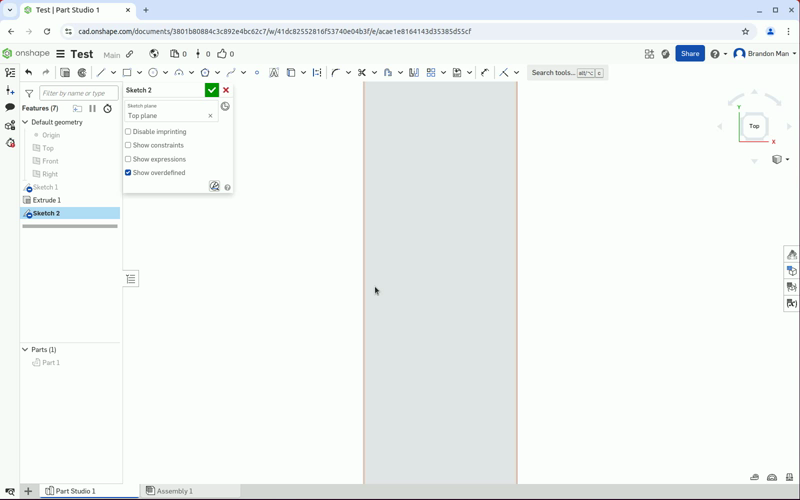
click(375, 286)
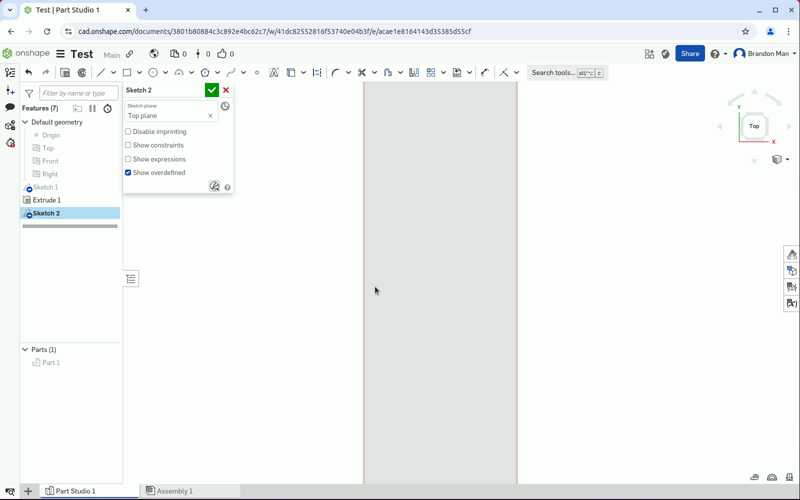
scroll(-6)
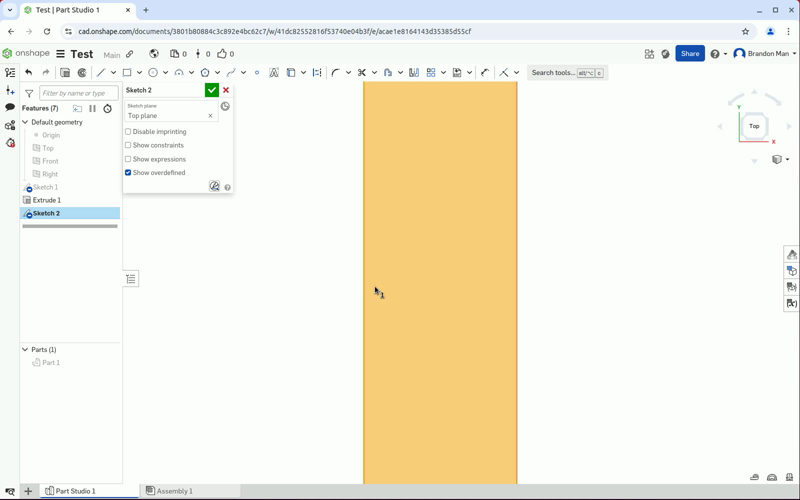
scroll(-6)
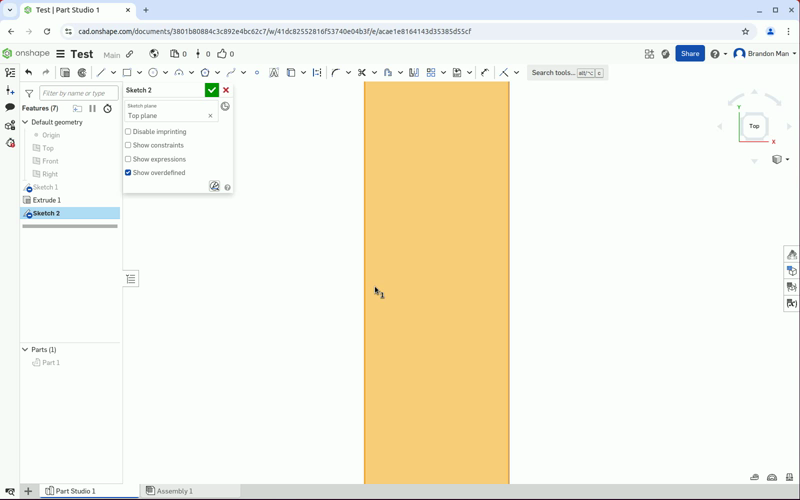
scroll(-6)
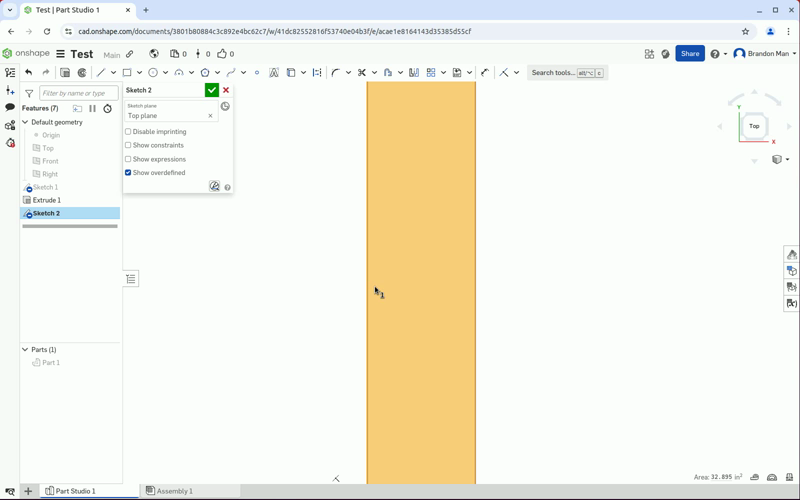
scroll(-6)
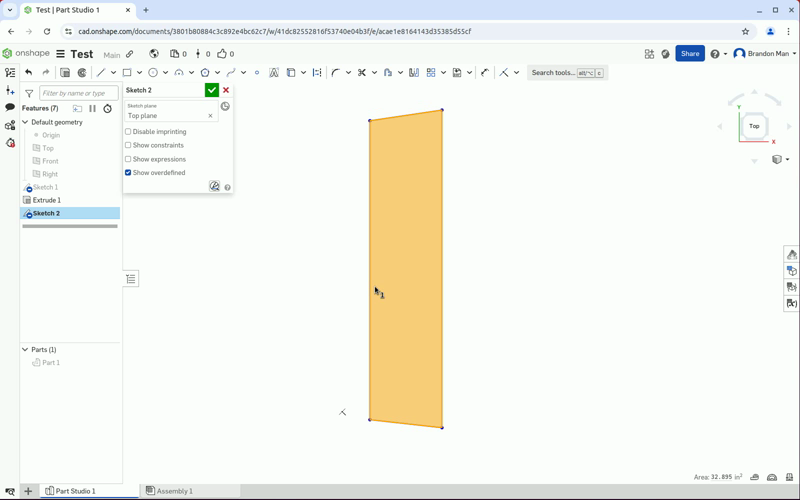
scroll(-6)
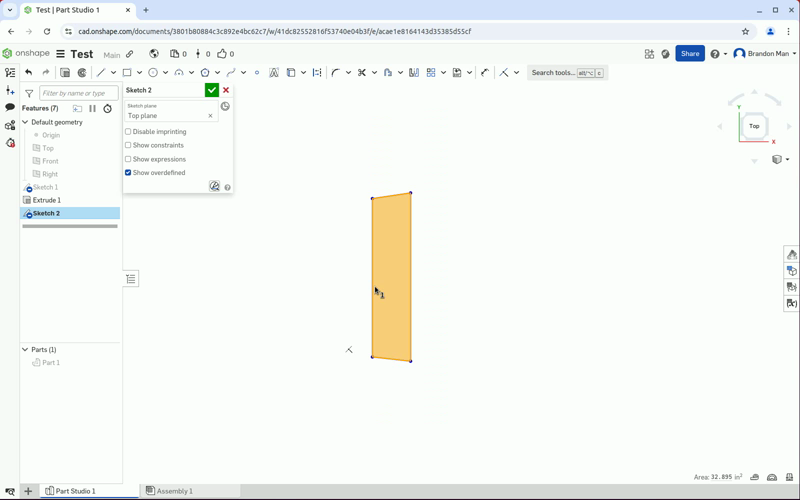
scroll(-6)
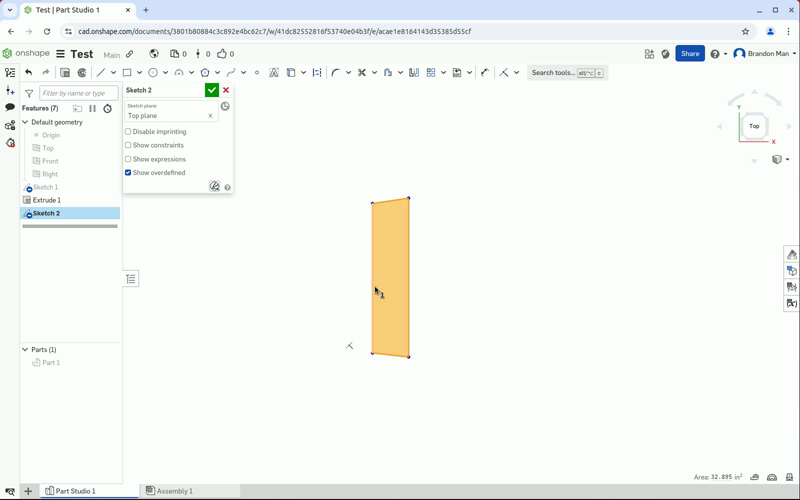
scroll(-6)
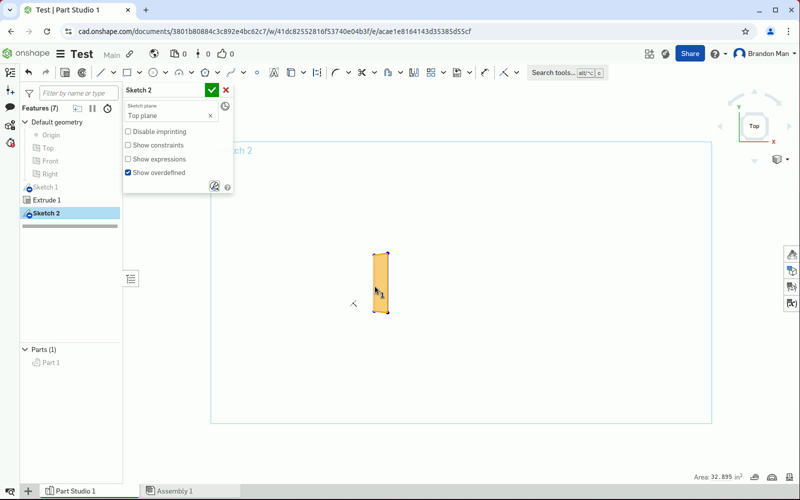
mouse_move(73, 352)
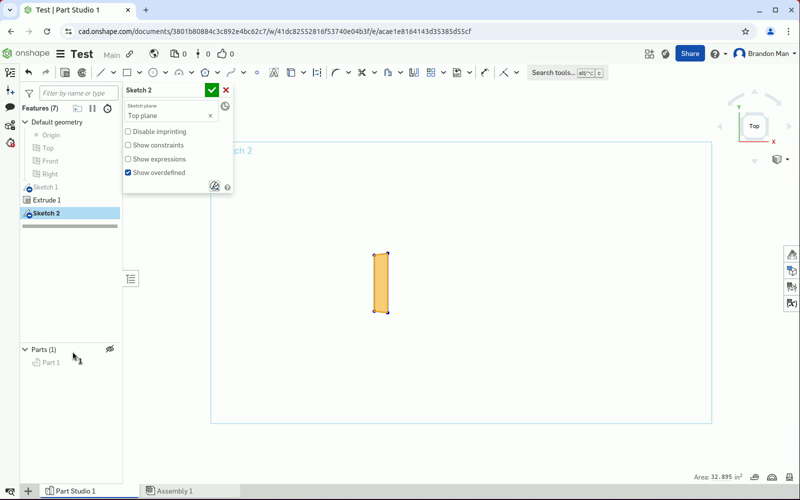
key(shift+y)
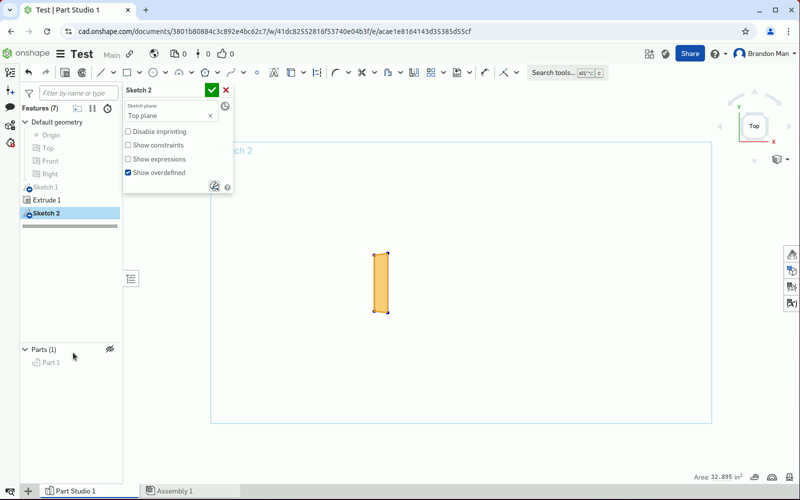
key(shift+e)
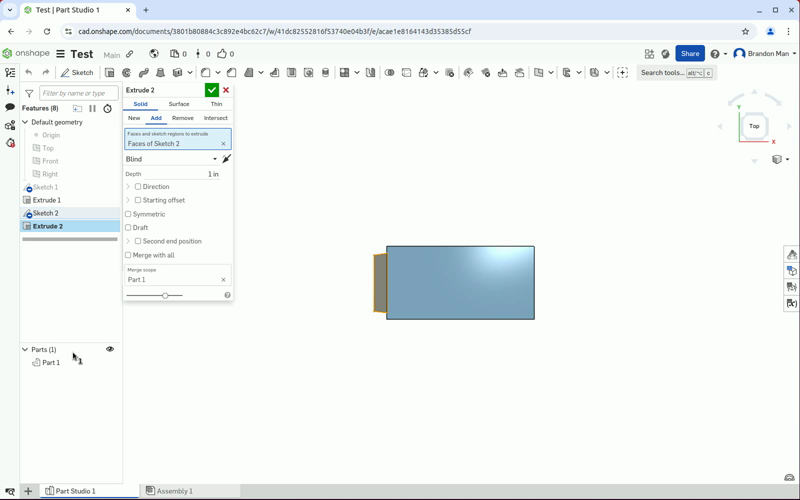
mouse_move(143, 106)
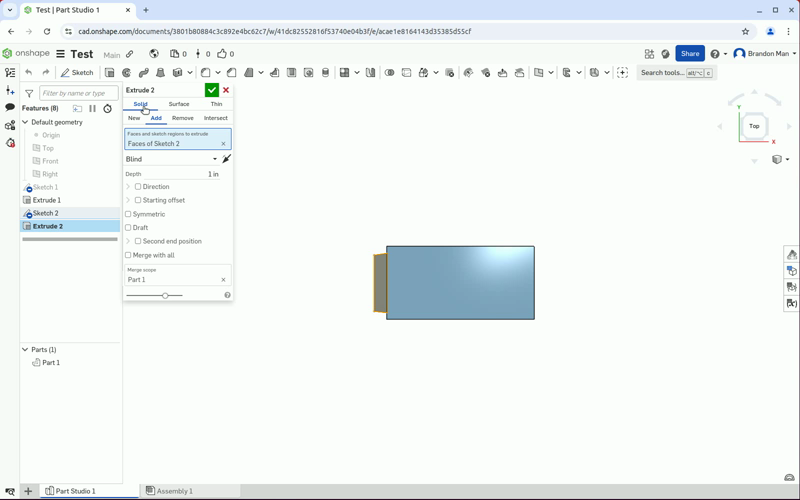
click(143, 106)
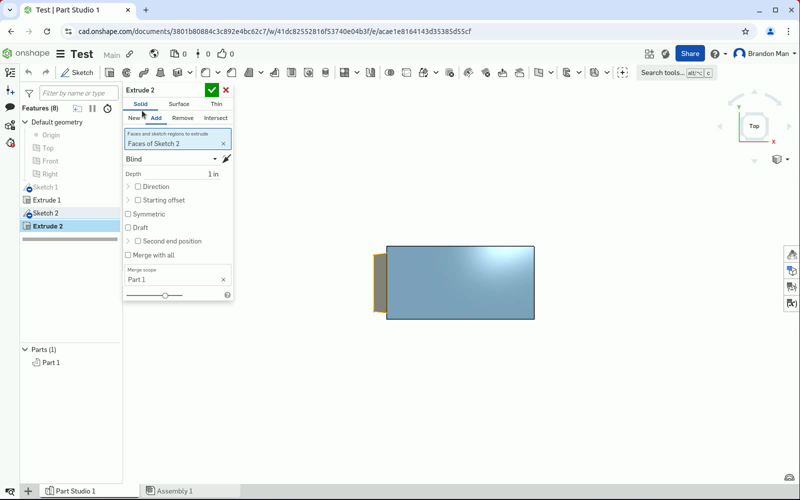
mouse_move(137, 120)
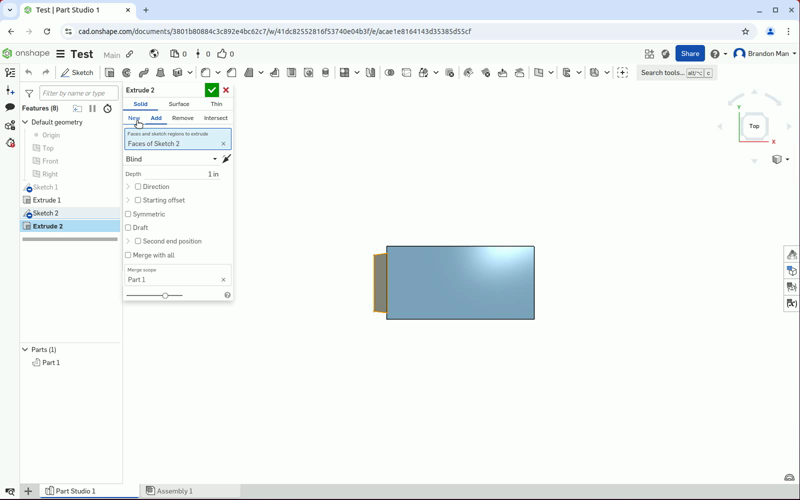
click(137, 120)
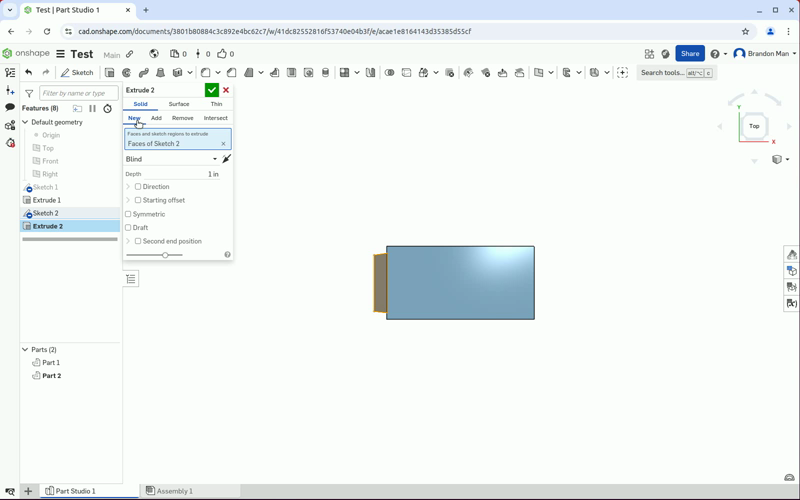
key(tab, 4)
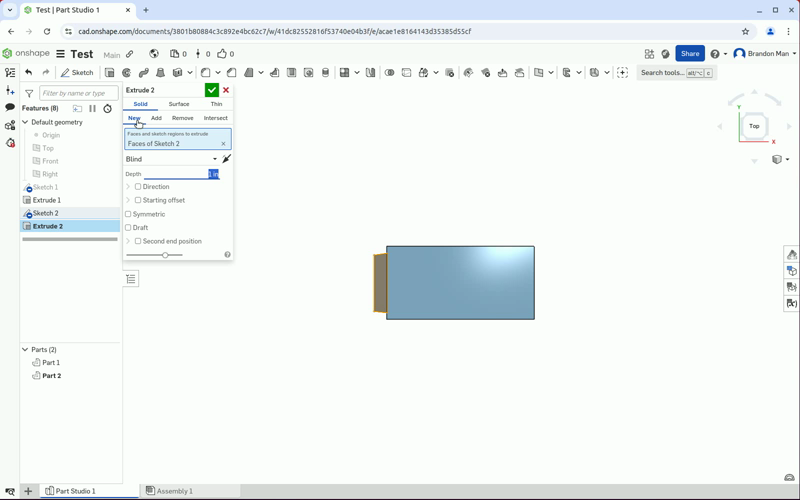
text(15.887)
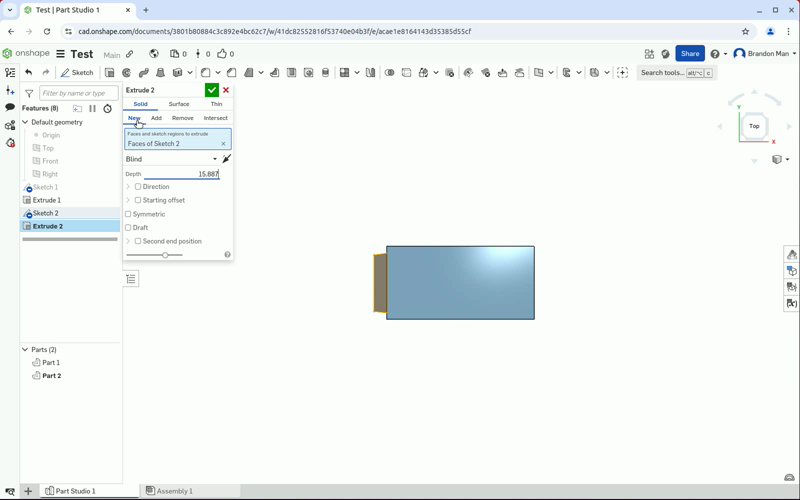
key(tab, 3)
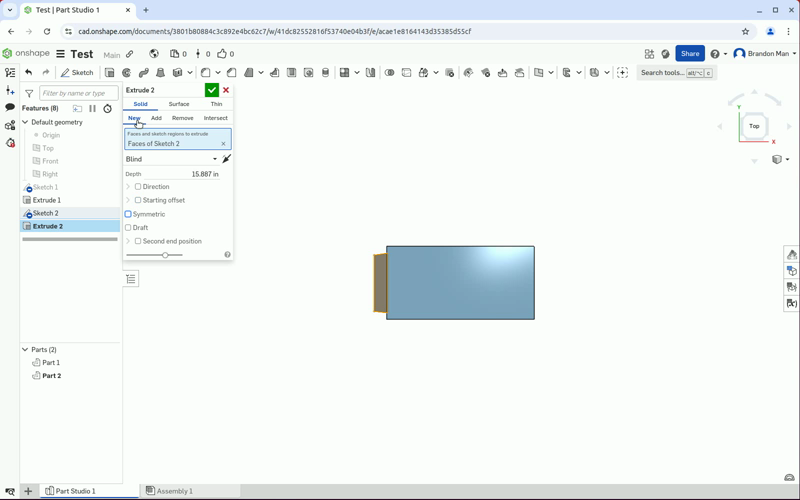
key(tab, 2)
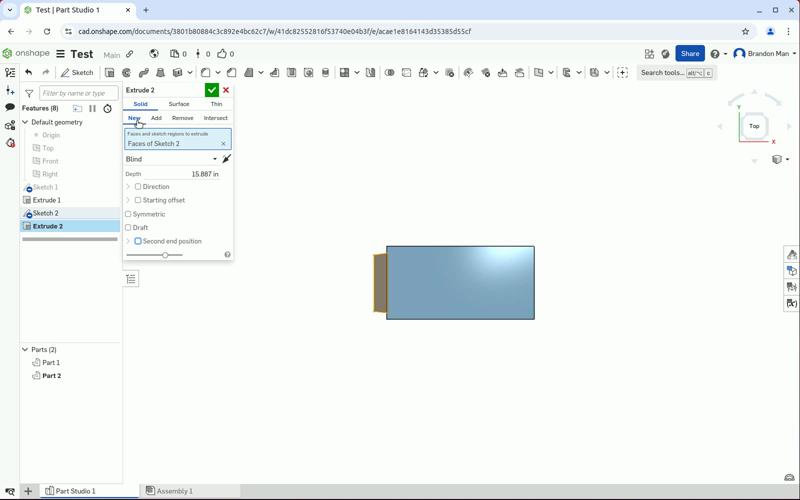
key(space)
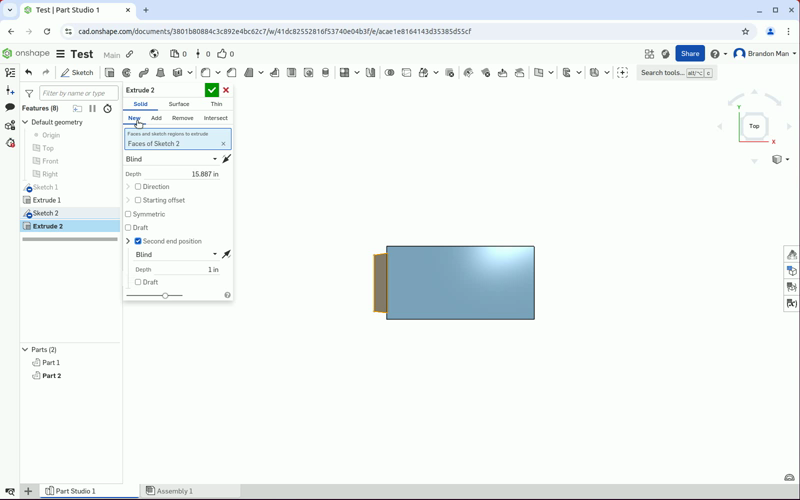
key(tab, 3)
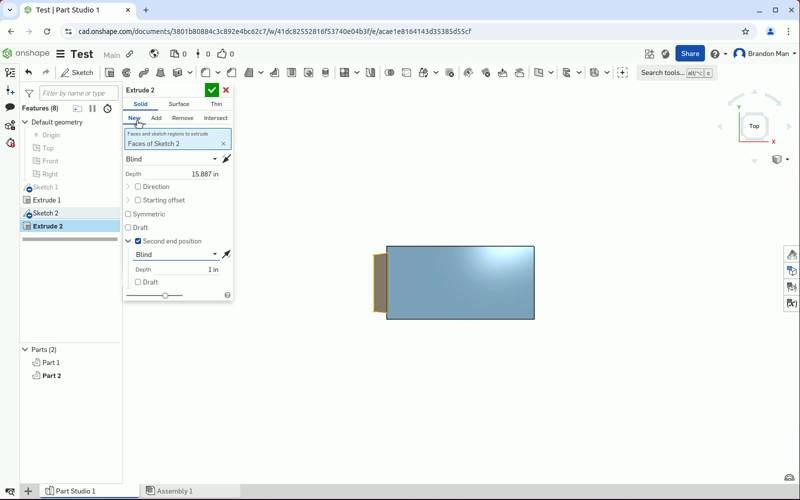
text(7.943)
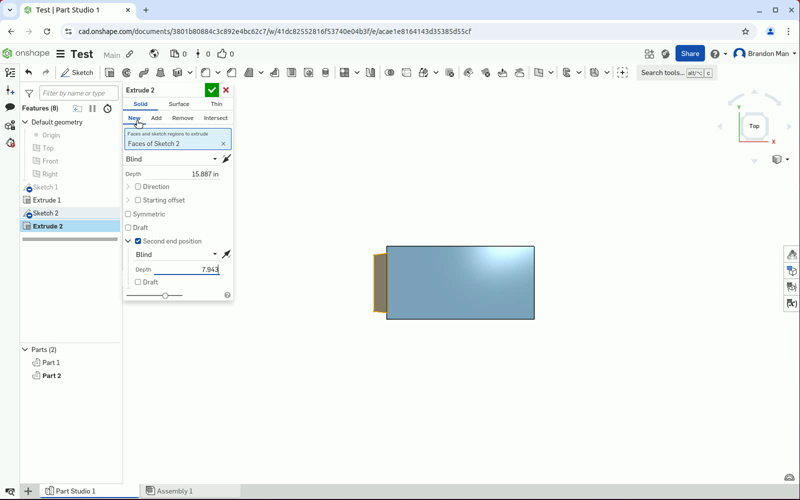
key(enter)
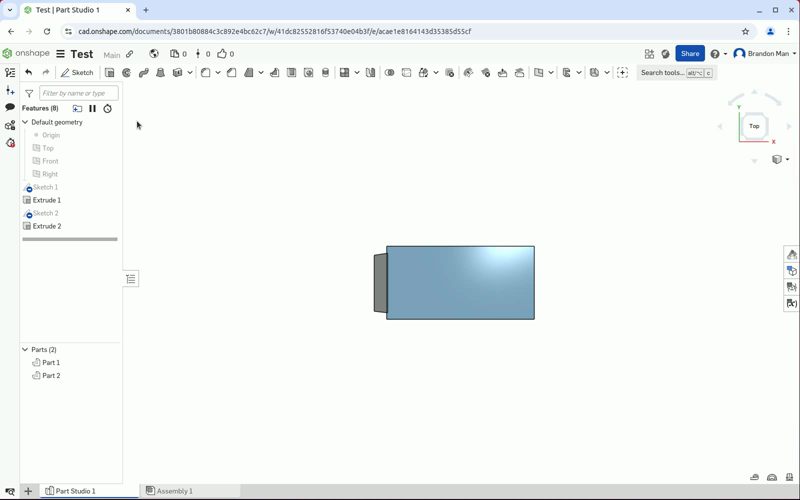
key(shift+h)
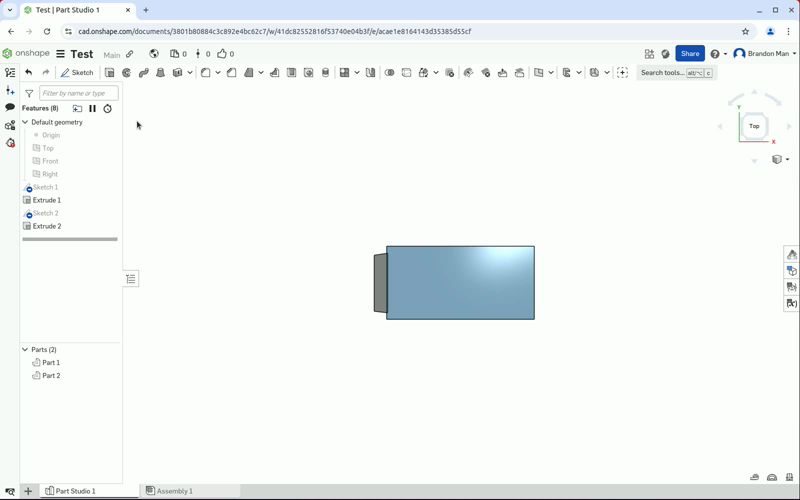
key(shift+h)
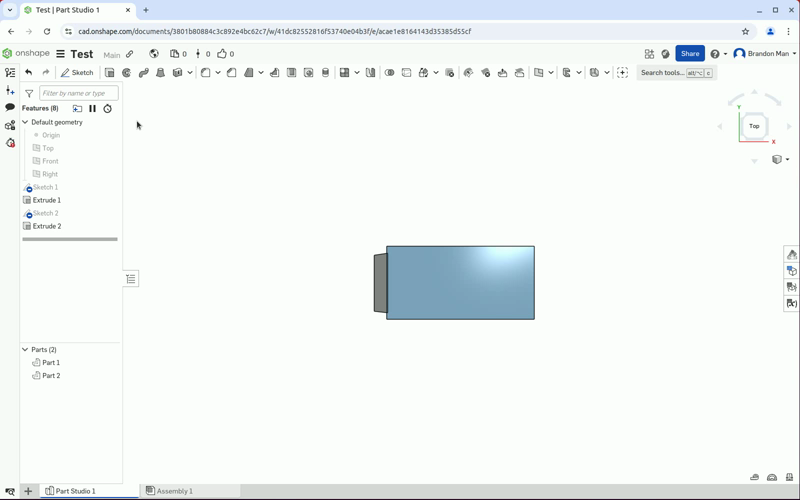
mouse_move(73, 189)
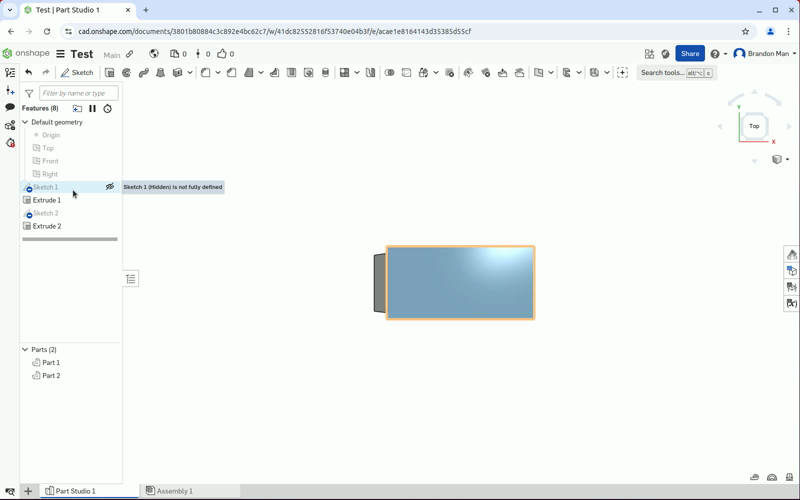
click(73, 189)
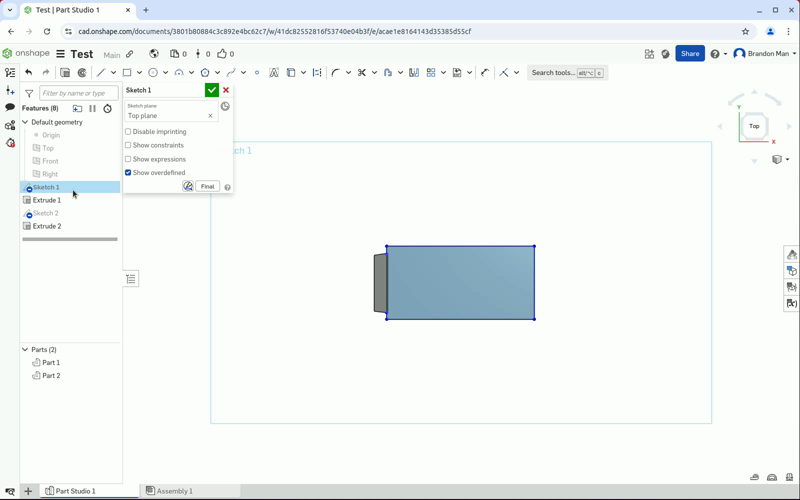
mouse_move(229, 92)
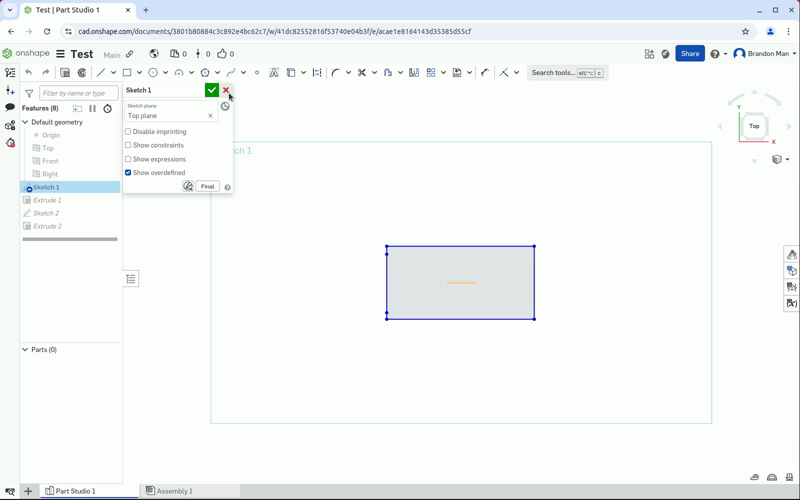
click(229, 92)
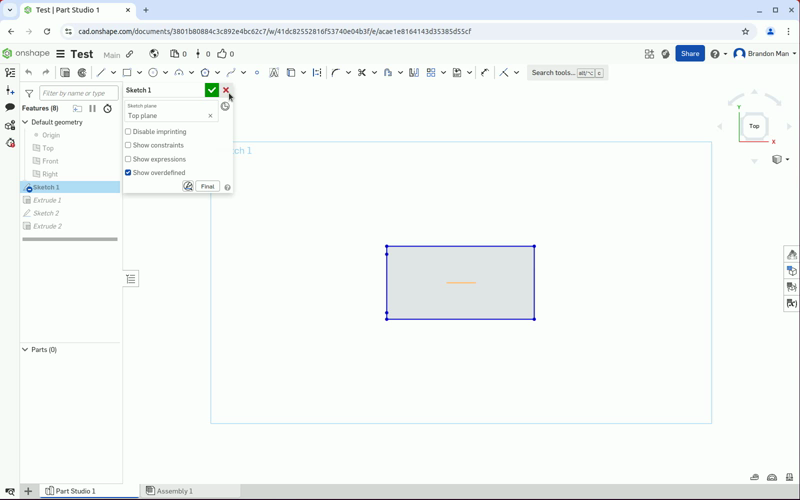
key(shift+s)
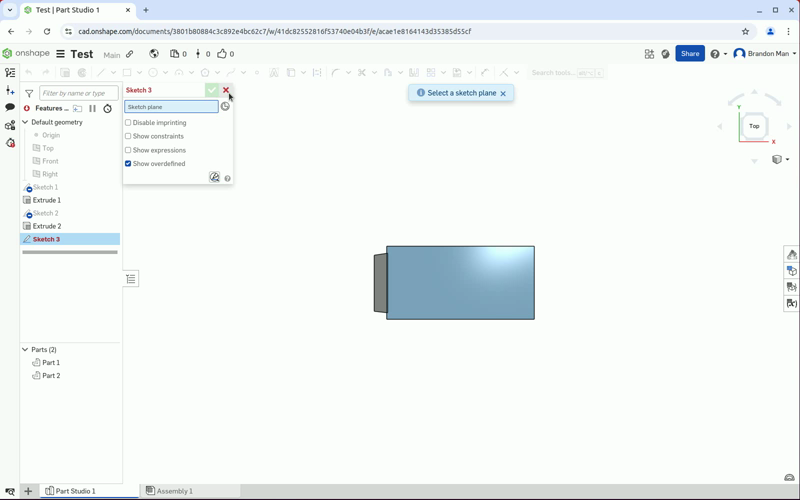
mouse_move(73, 150)
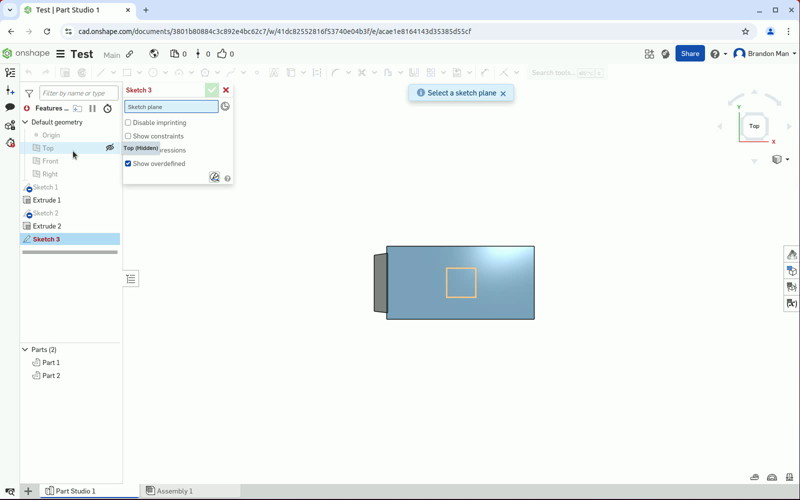
click(73, 150)
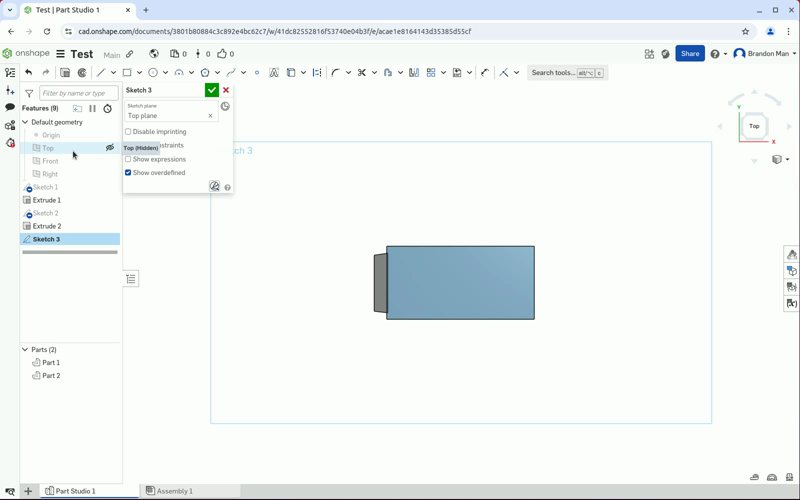
mouse_move(73, 352)
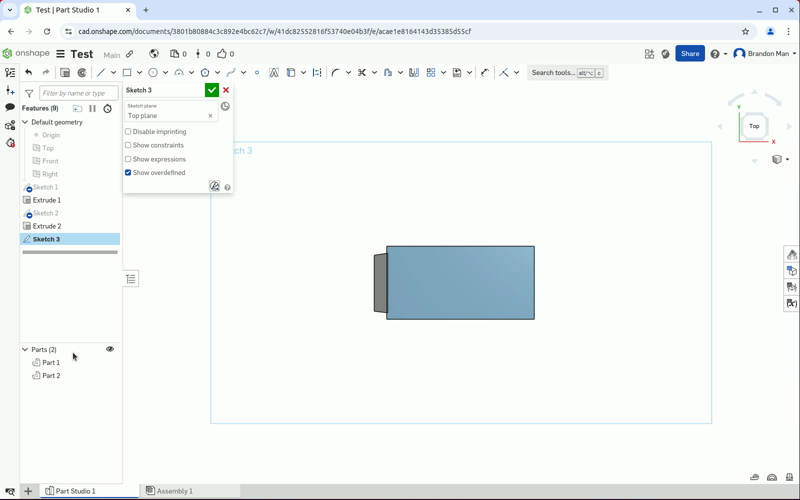
key(y)
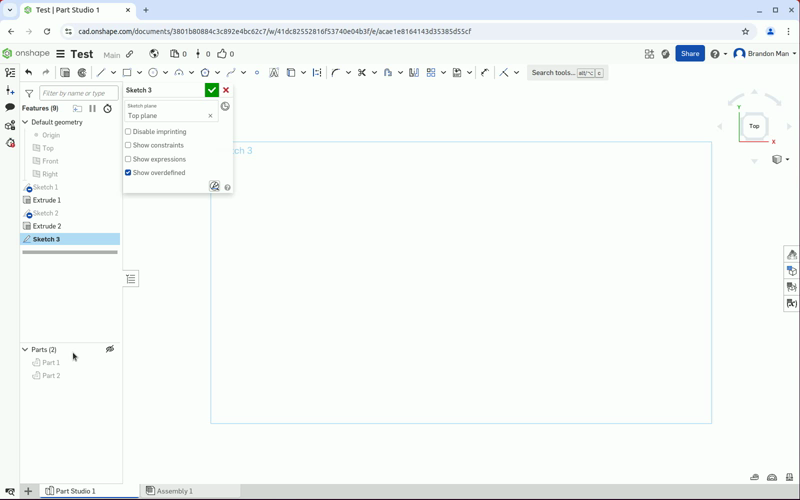
key(l)
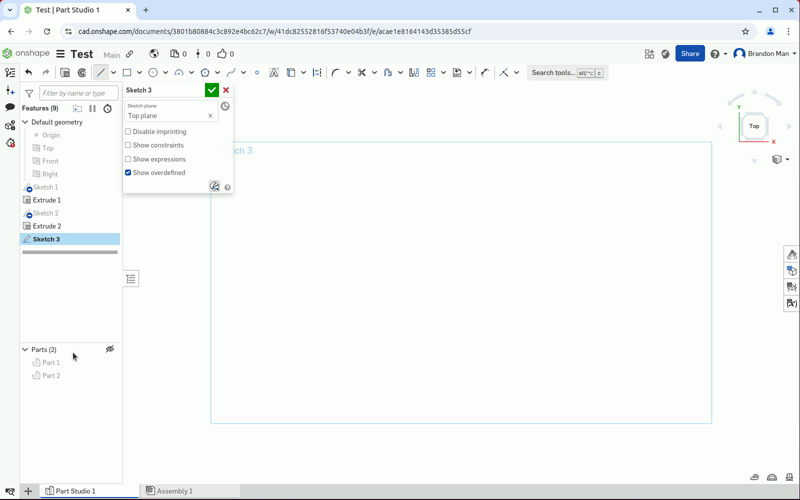
key_down(shift)
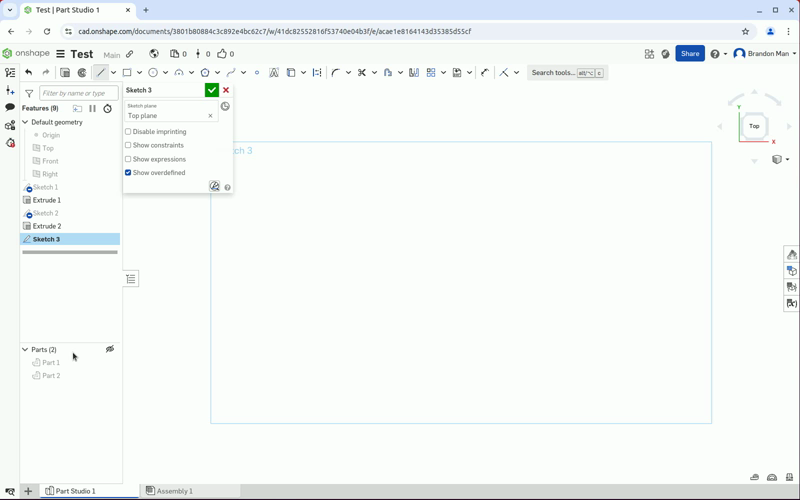
mouse_move(361, 308)
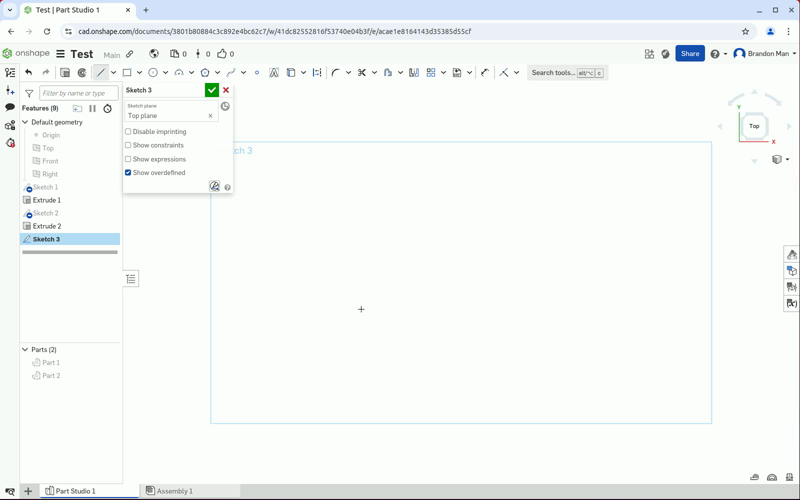
click(361, 308)
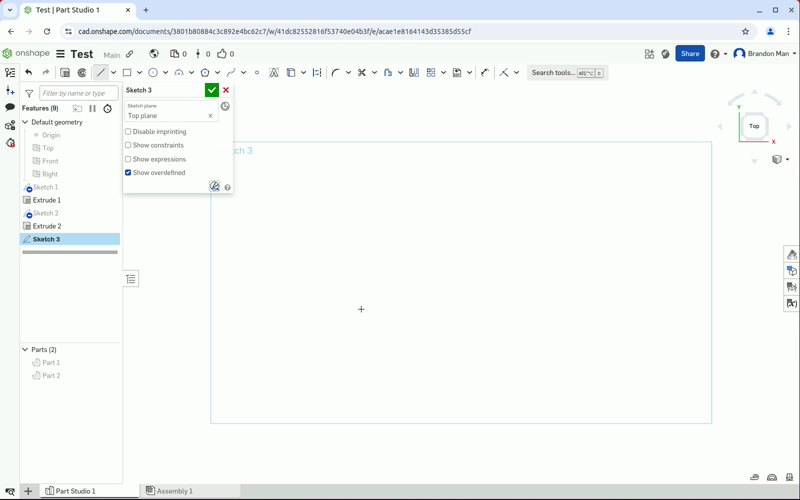
key_up(shift)
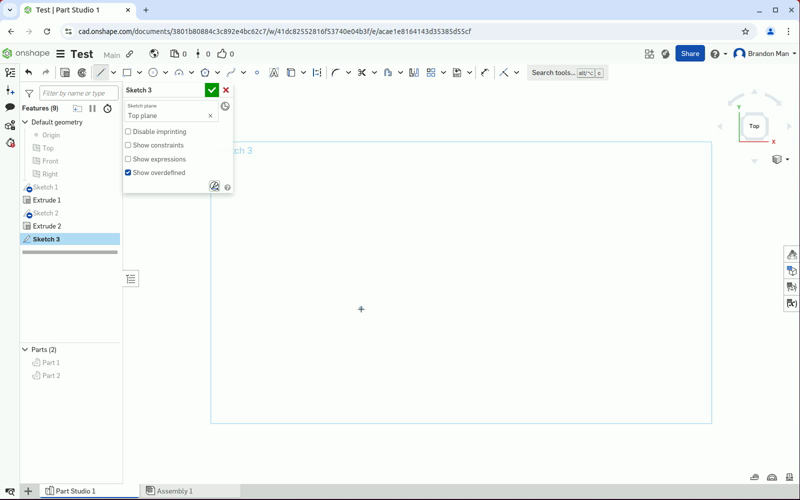
key_down(shift)
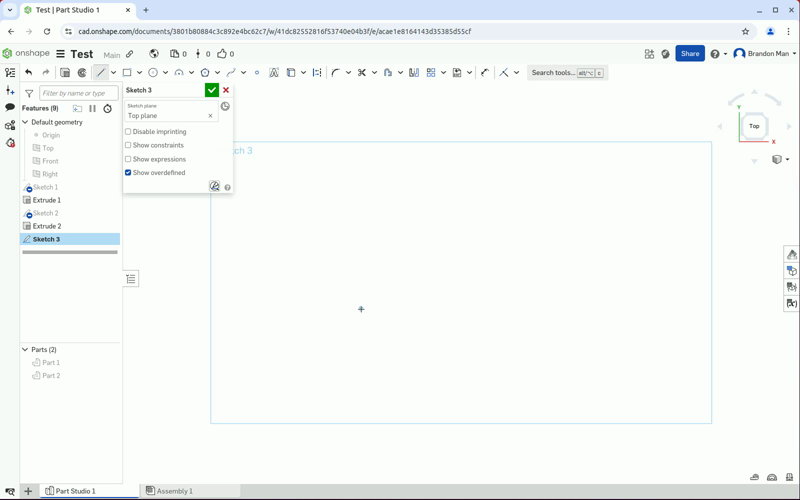
mouse_move(391, 308)
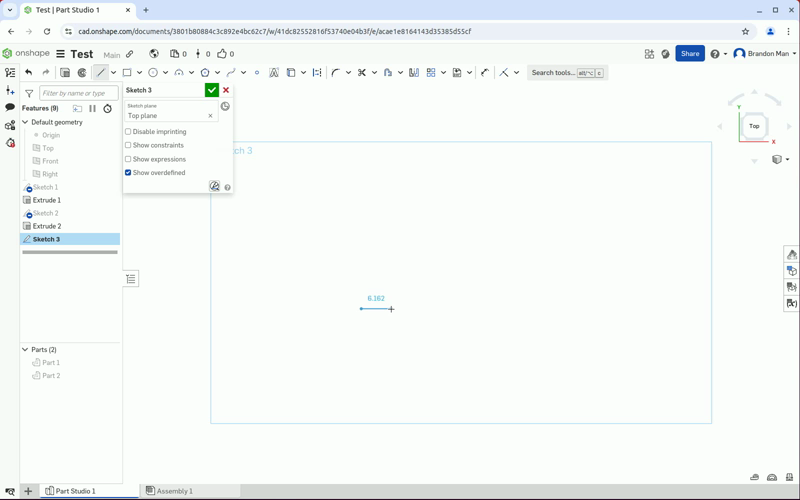
mouse_move(374, 310)
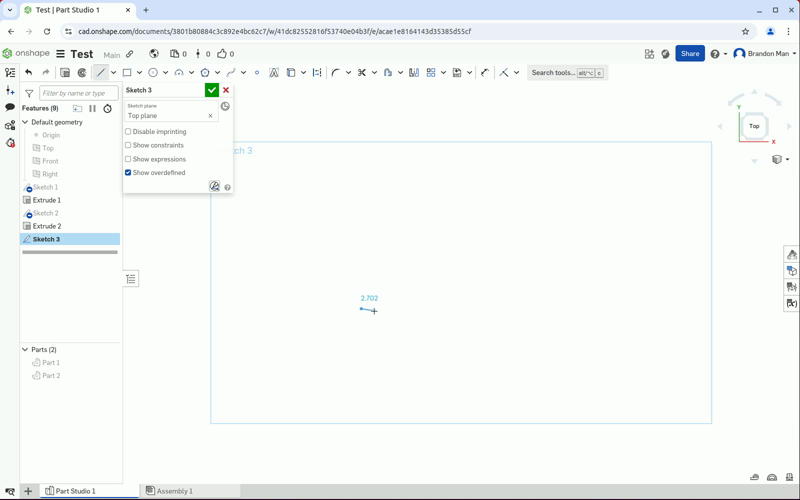
click(374, 310)
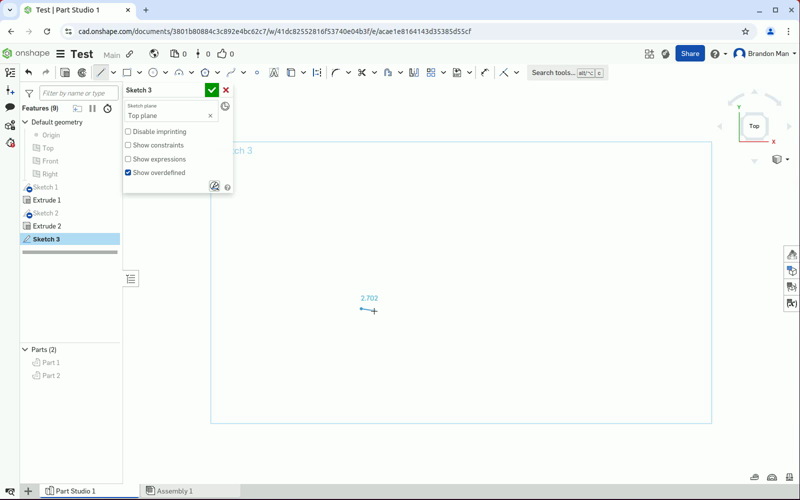
key_up(shift)
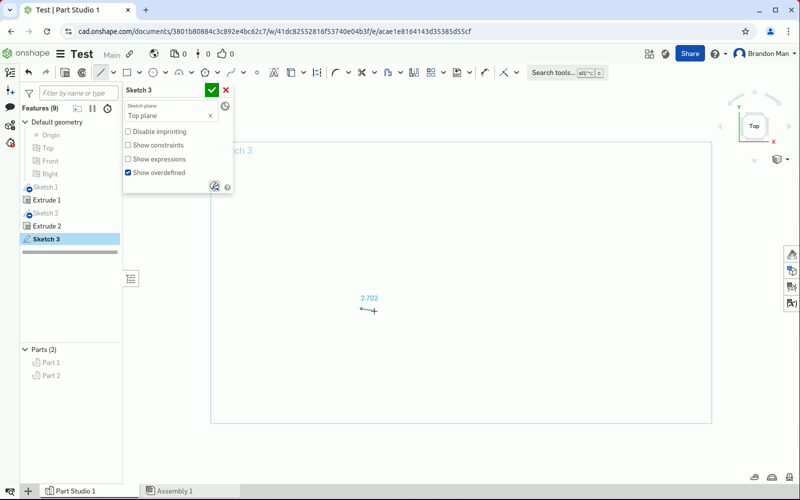
key_down(shift)
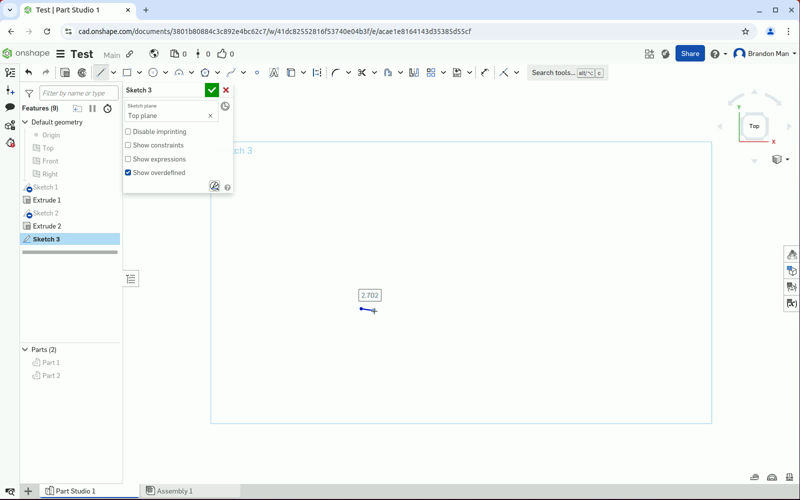
mouse_move(404, 310)
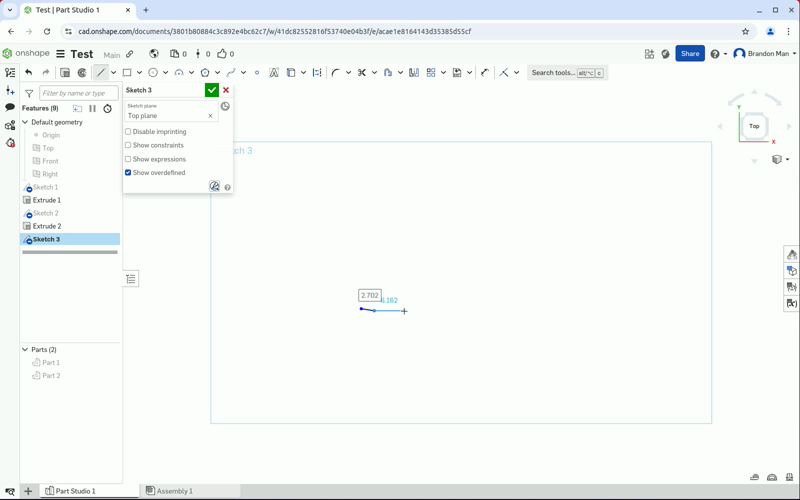
mouse_move(374, 254)
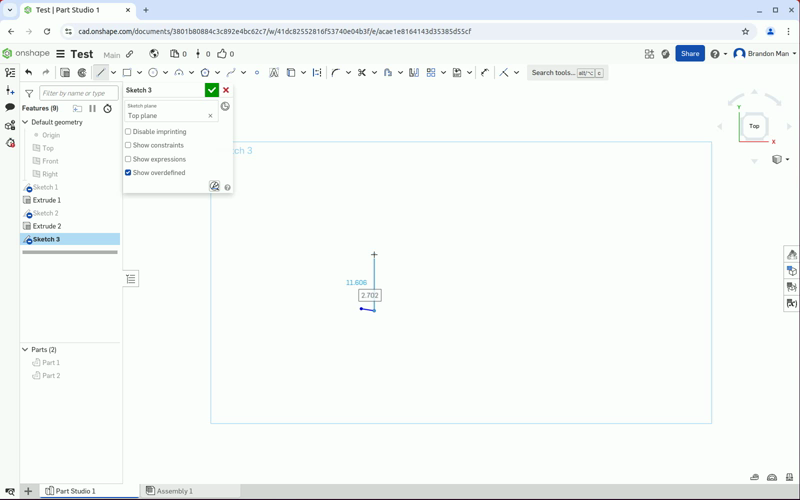
click(374, 254)
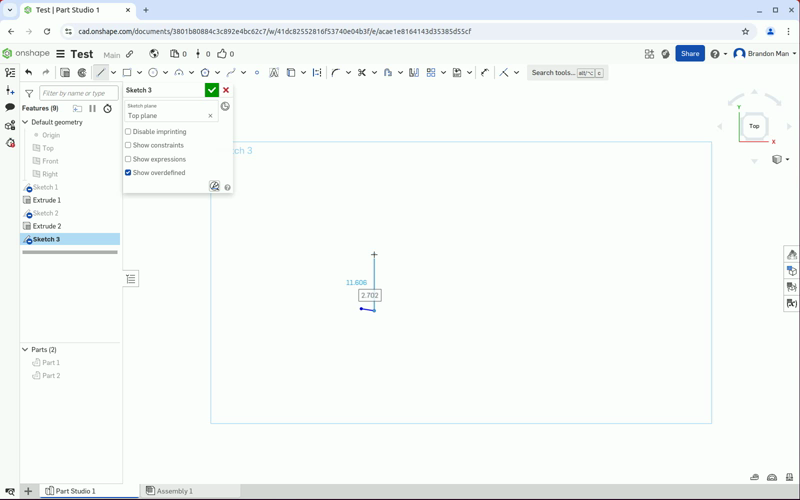
key_up(shift)
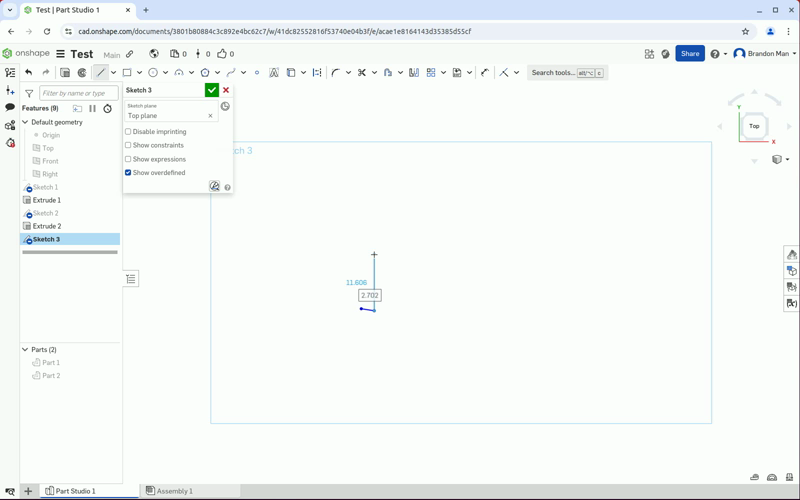
key_down(shift)
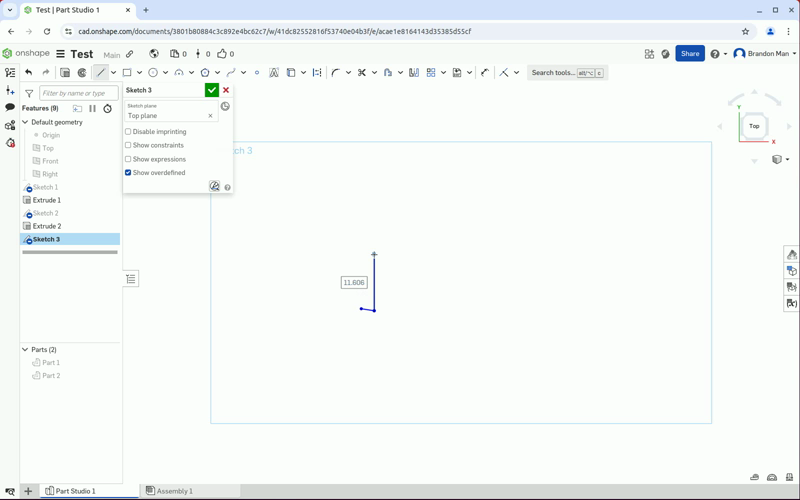
mouse_move(404, 254)
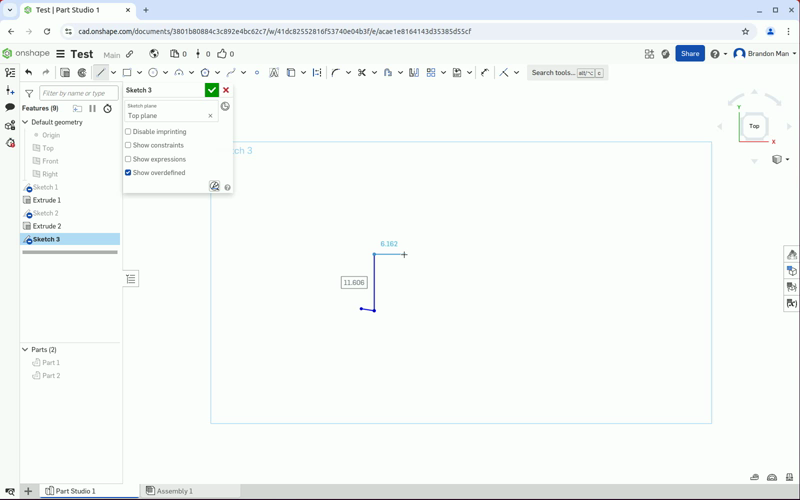
mouse_move(361, 255)
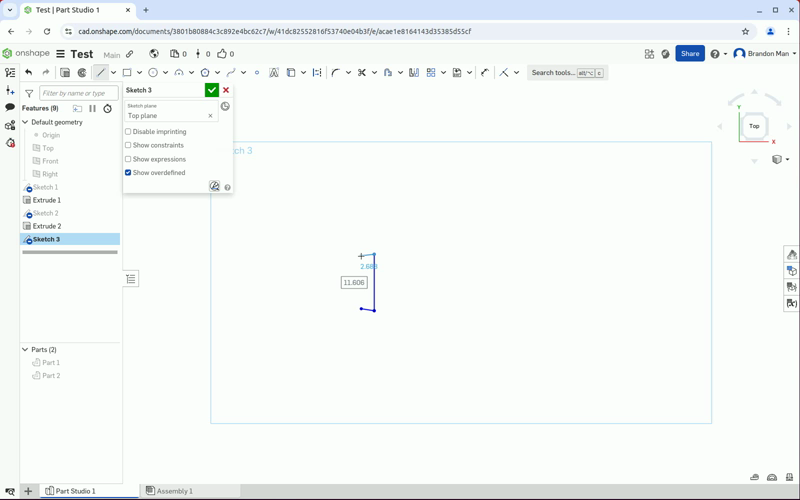
click(361, 255)
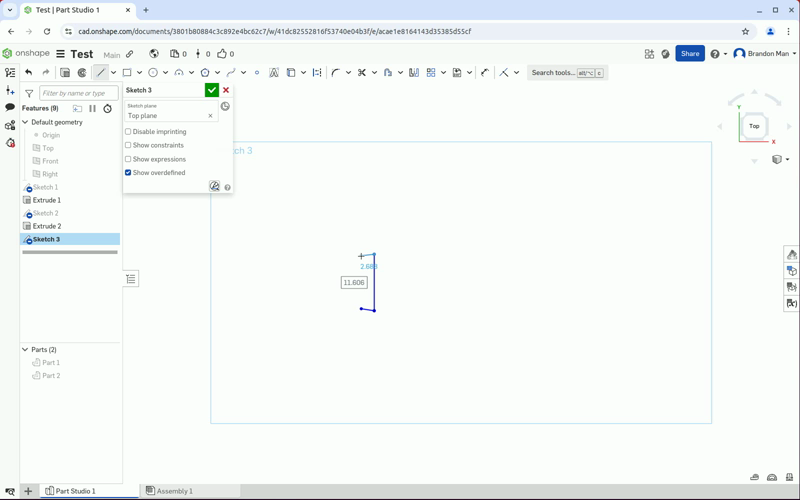
key_up(shift)
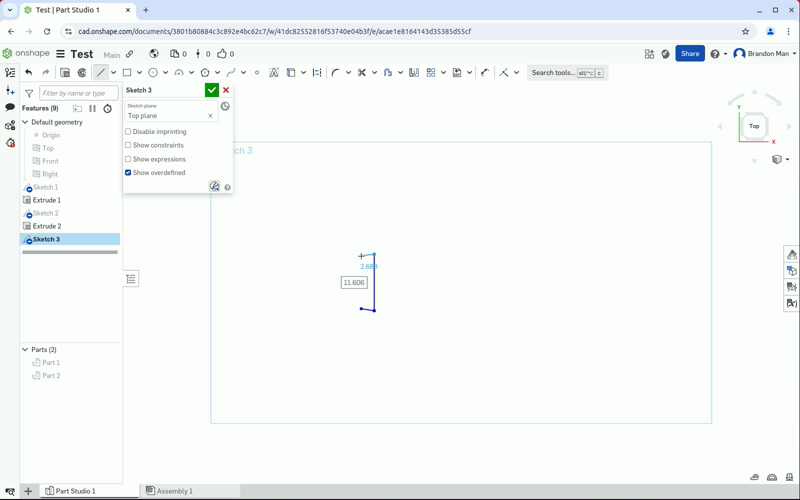
mouse_move(391, 255)
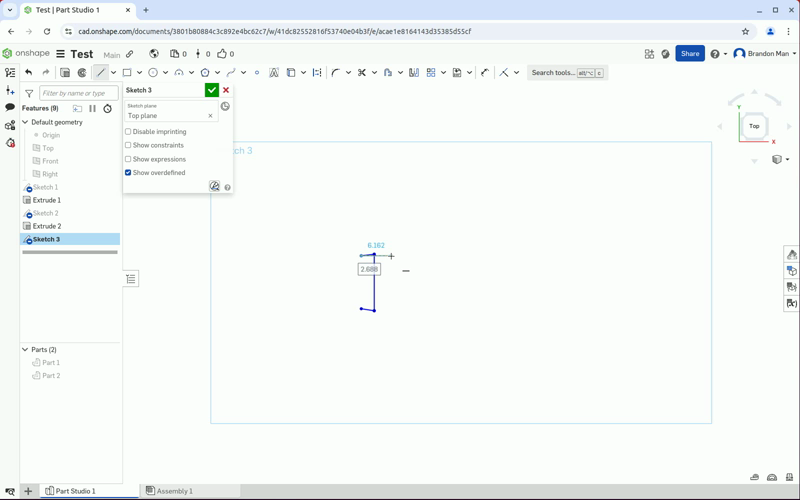
key_down(shift)
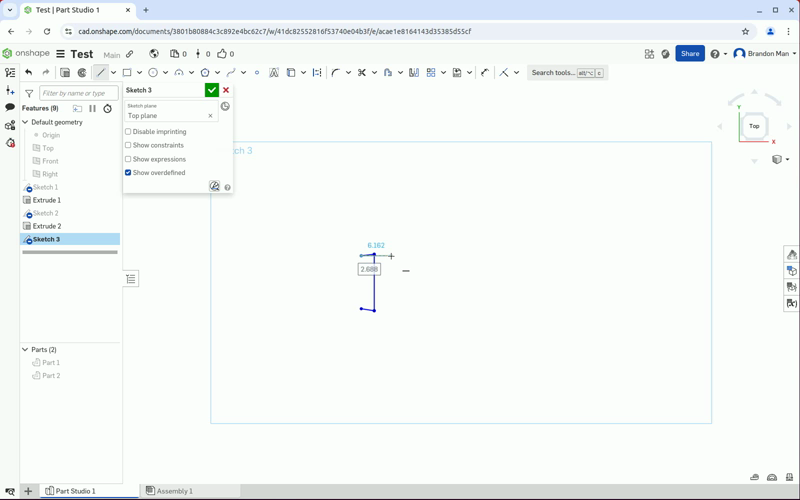
mouse_move(361, 308)
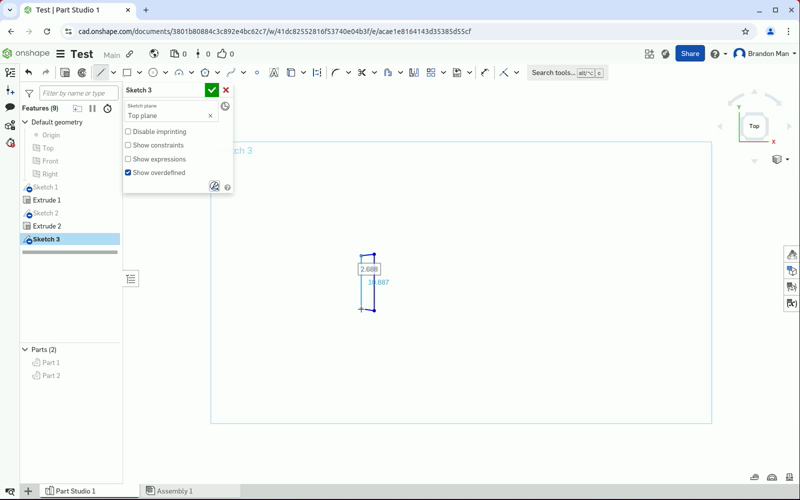
key_up(shift)
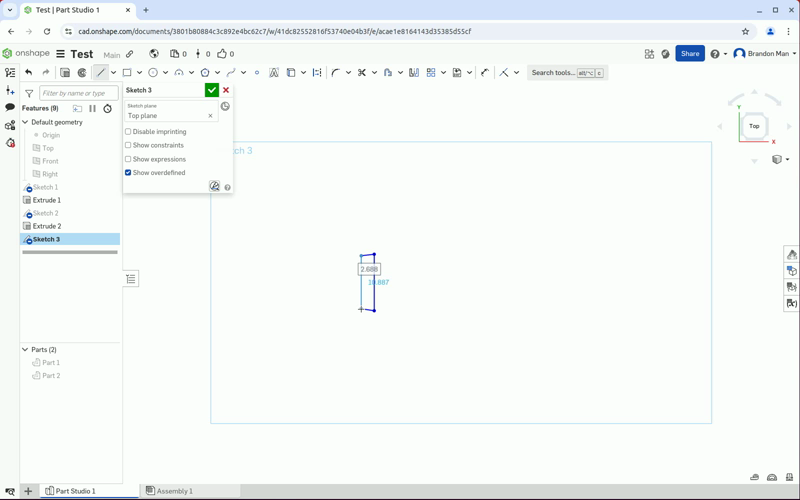
click(361, 308)
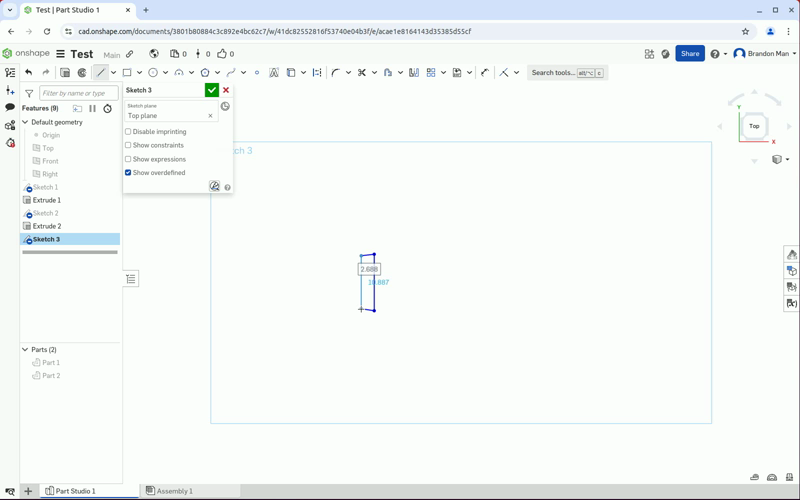
key(esc)
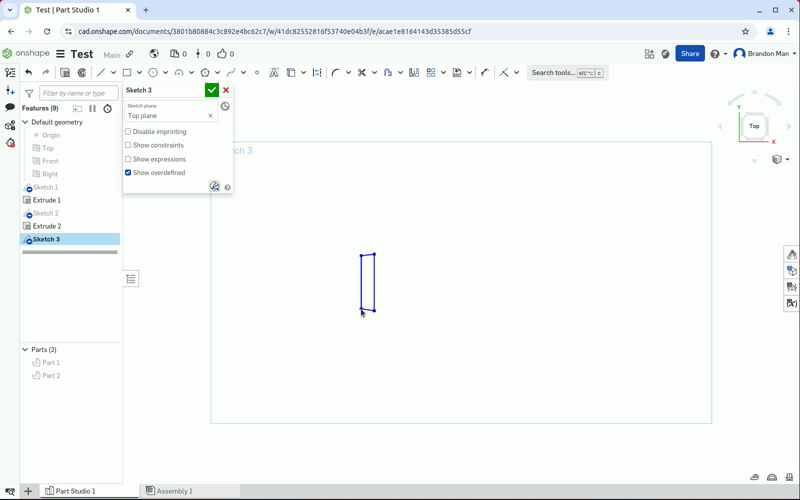
mouse_move(364, 289)
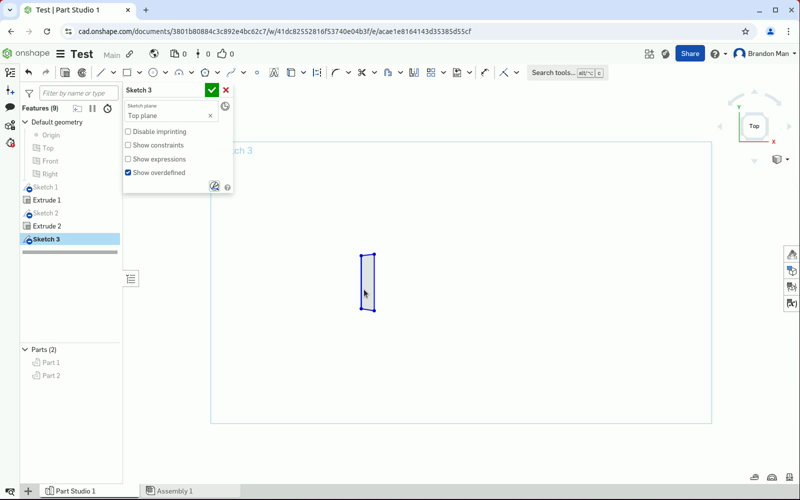
scroll(6)
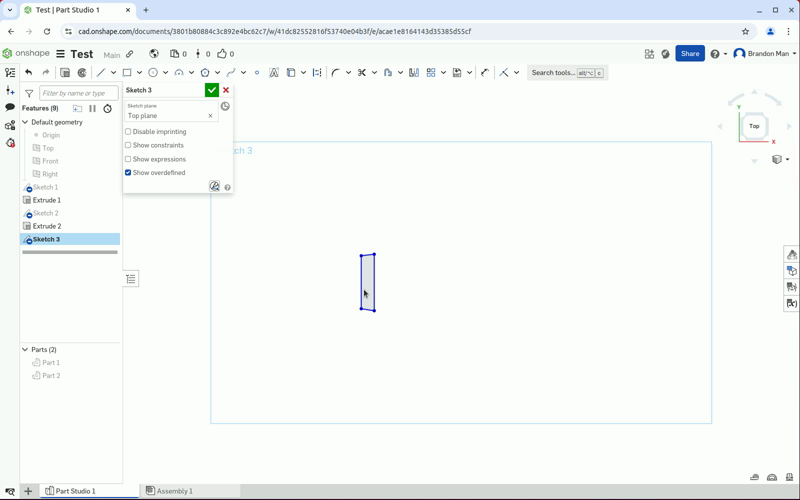
scroll(6)
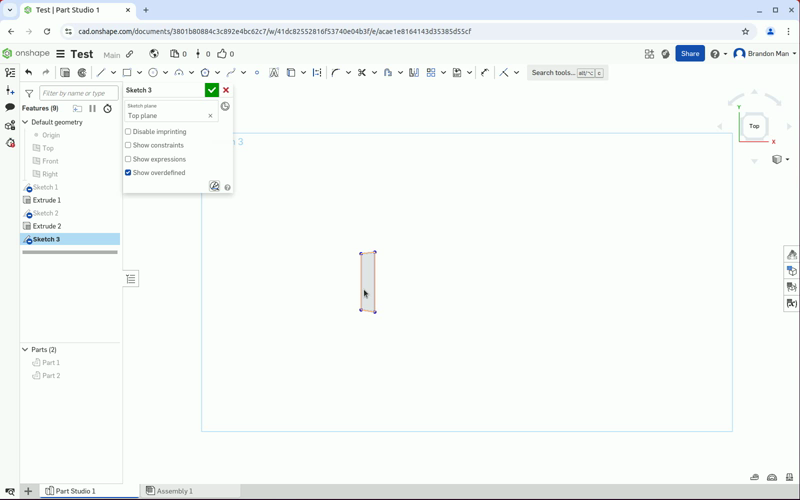
scroll(6)
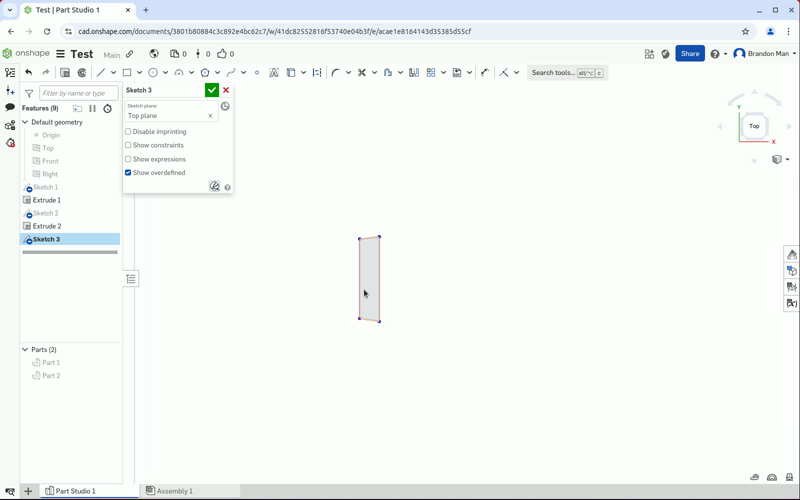
scroll(6)
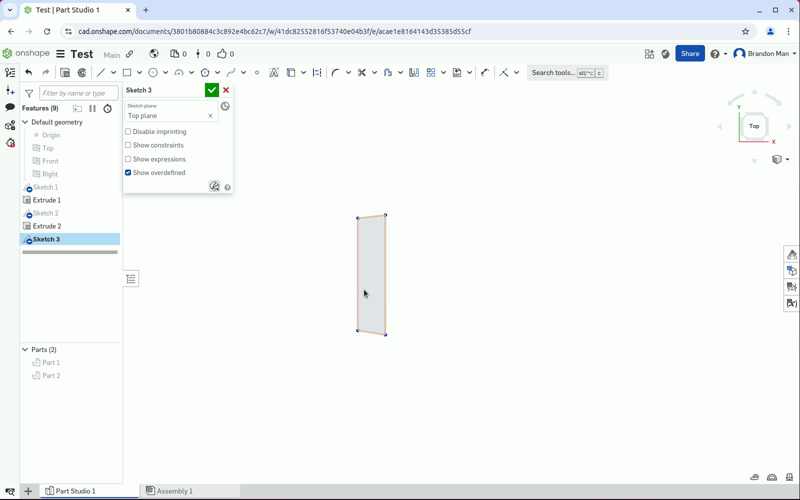
scroll(6)
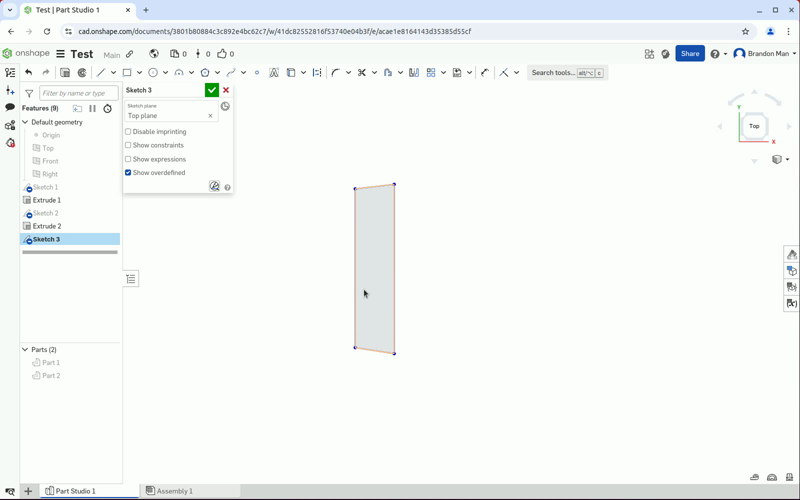
scroll(6)
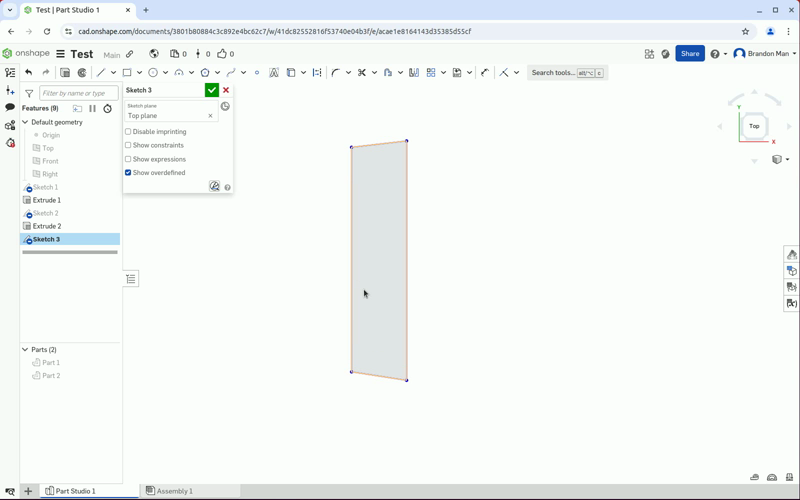
scroll(6)
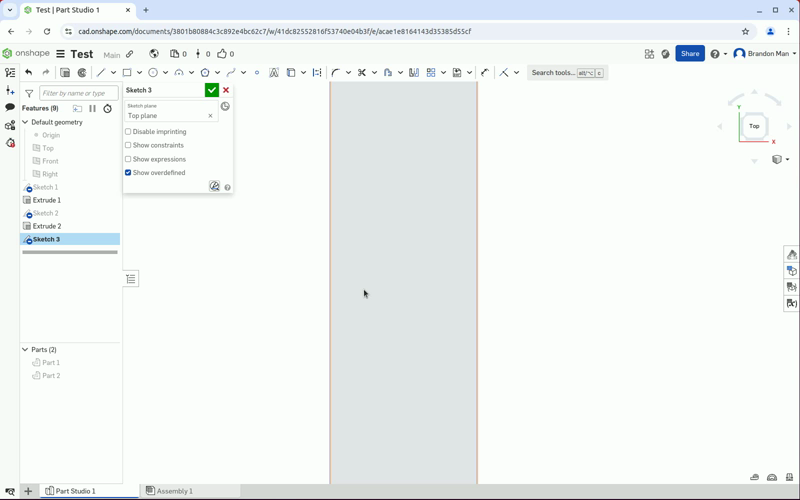
click(364, 289)
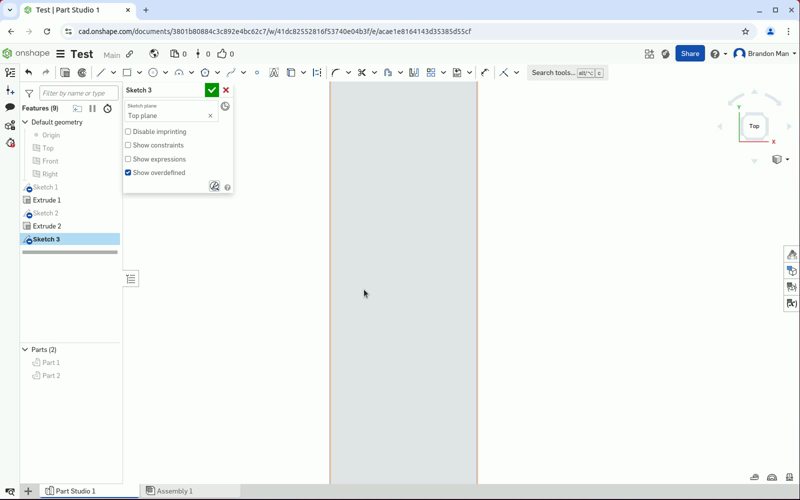
scroll(-6)
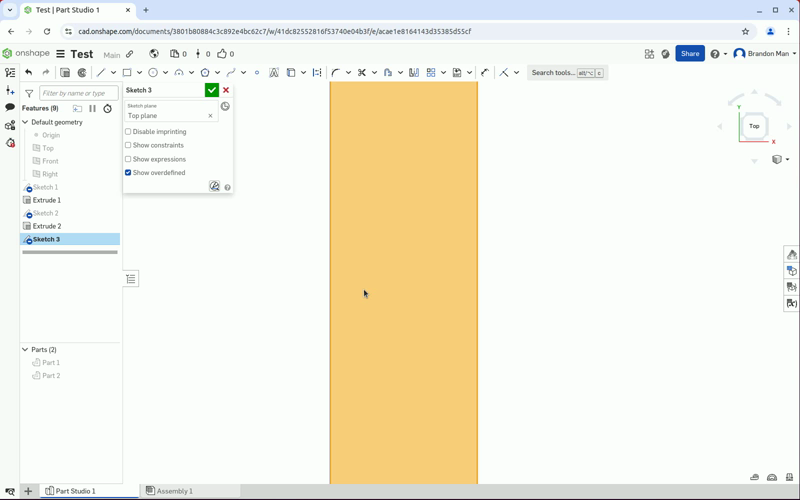
scroll(-6)
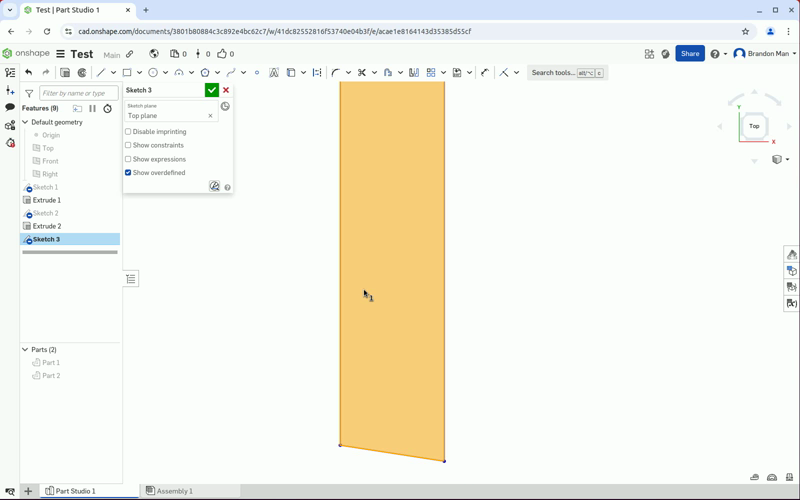
scroll(-6)
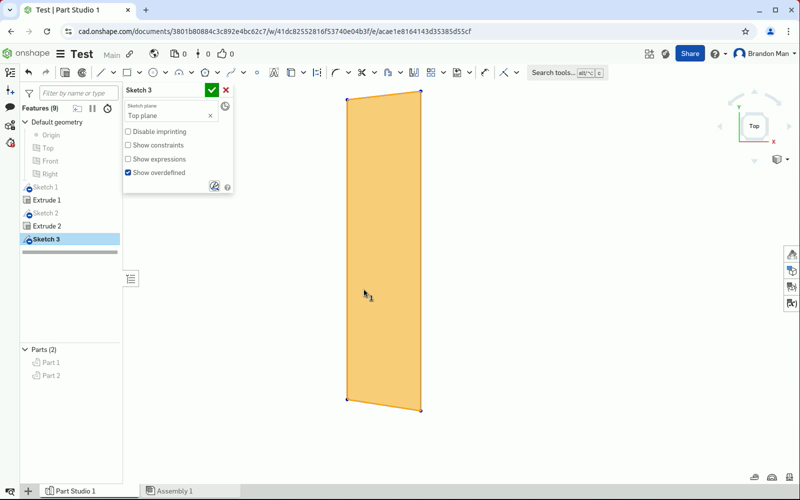
scroll(-6)
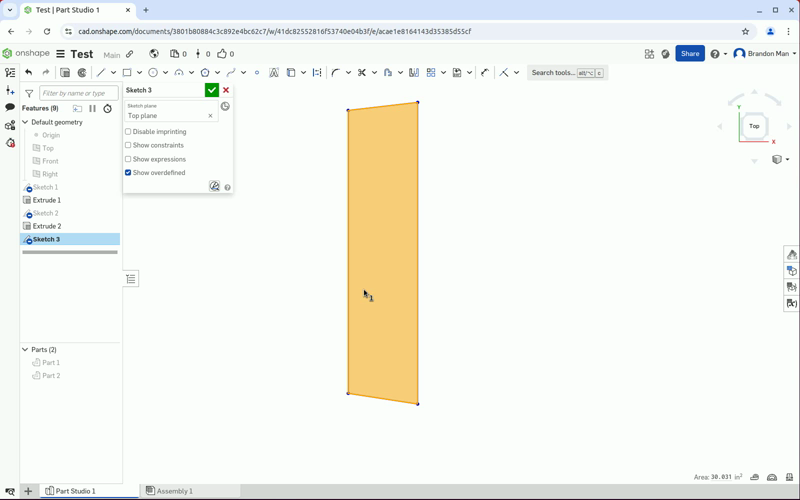
scroll(-6)
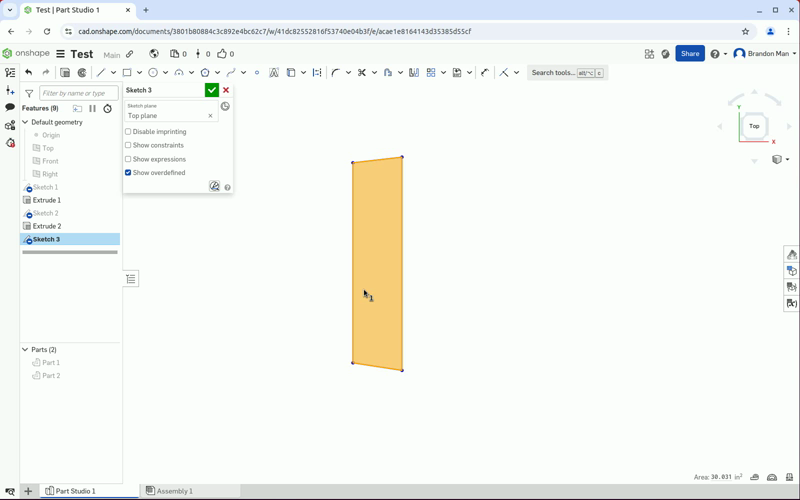
scroll(-6)
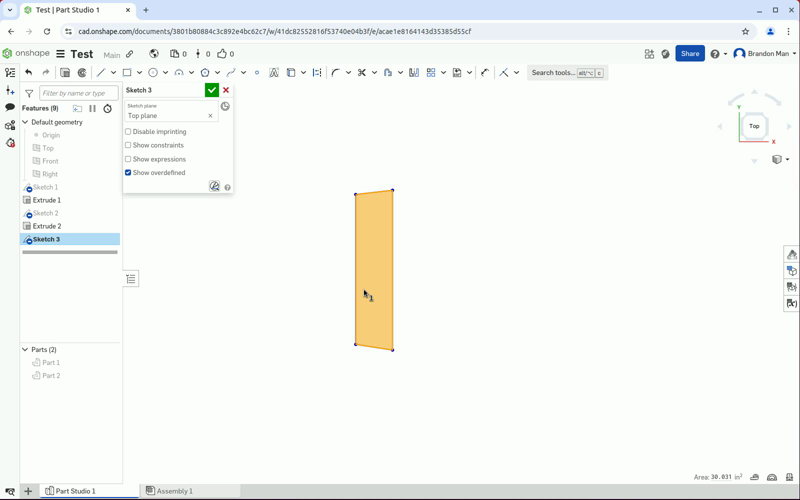
scroll(-6)
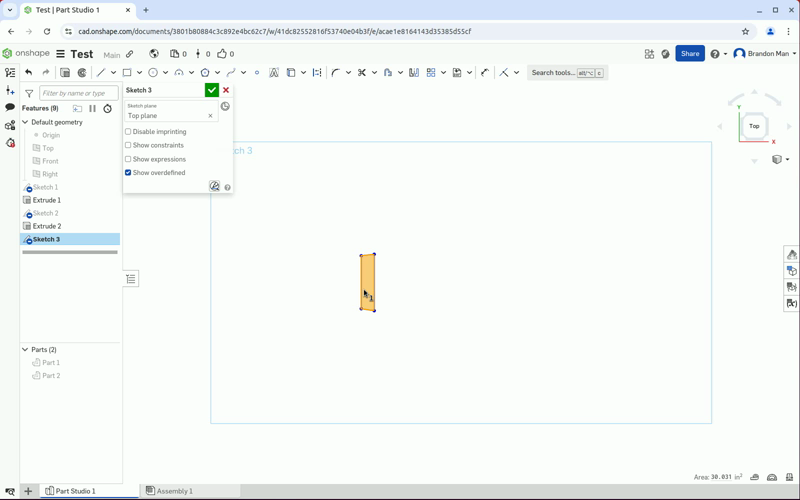
mouse_move(73, 352)
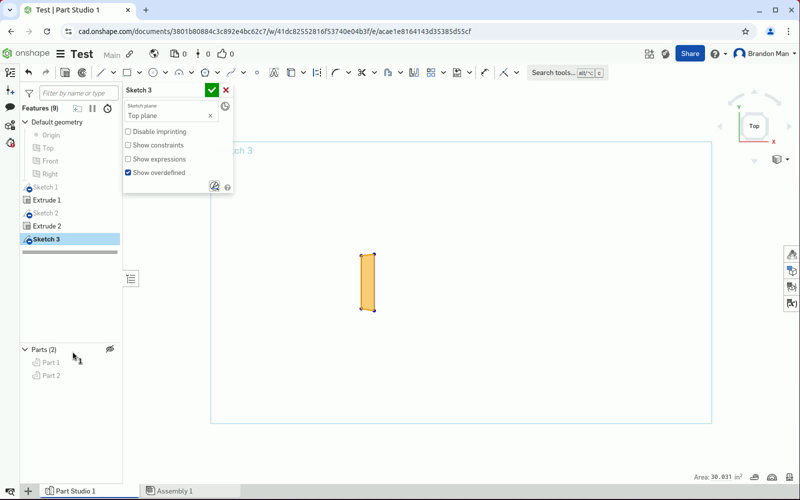
key(shift+y)
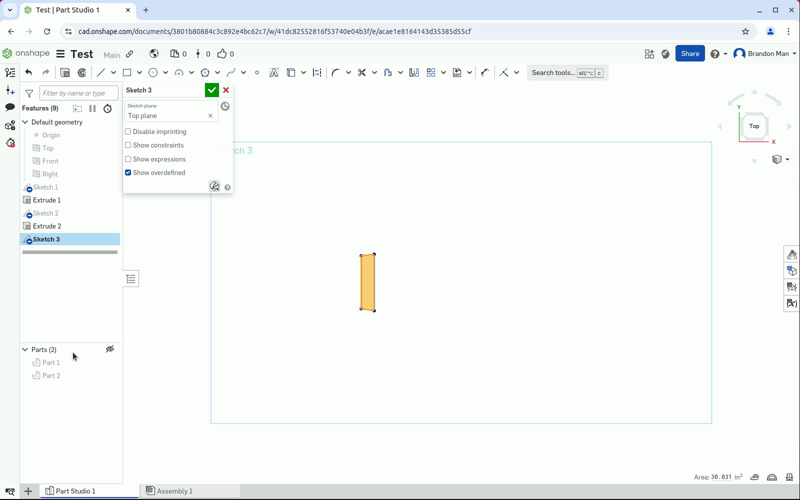
key(shift+e)
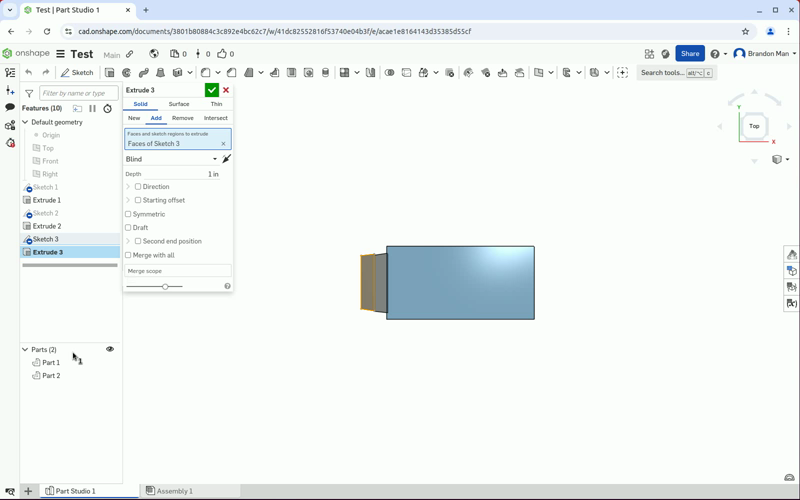
mouse_move(143, 106)
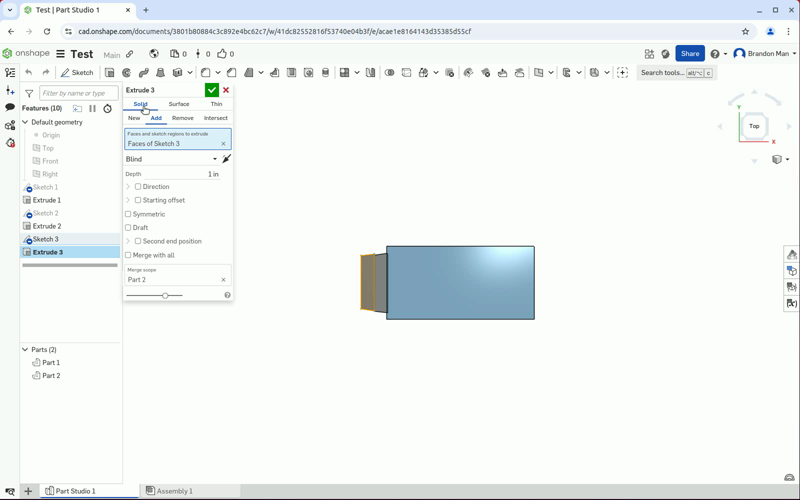
click(143, 106)
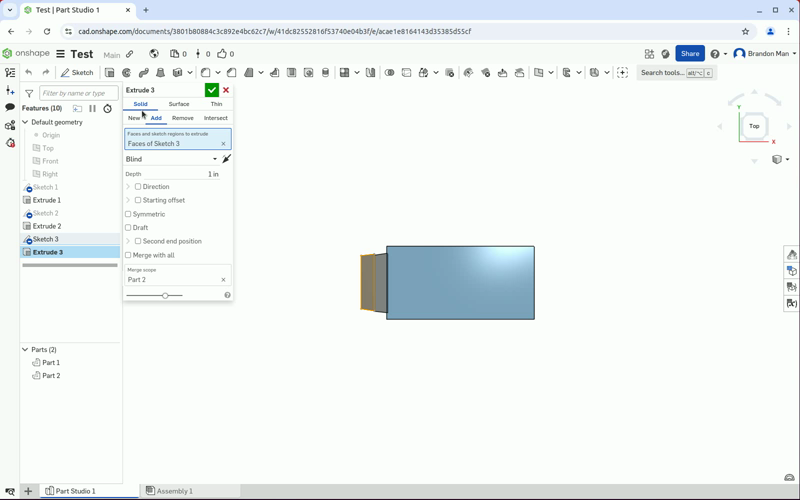
mouse_move(137, 120)
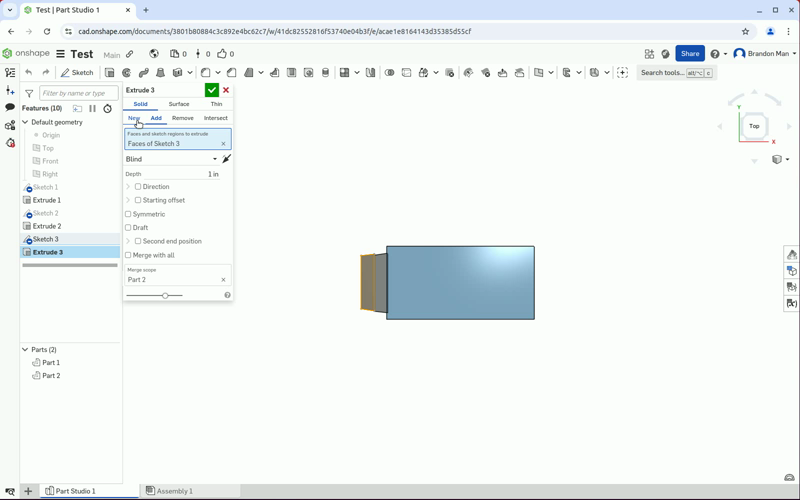
click(137, 120)
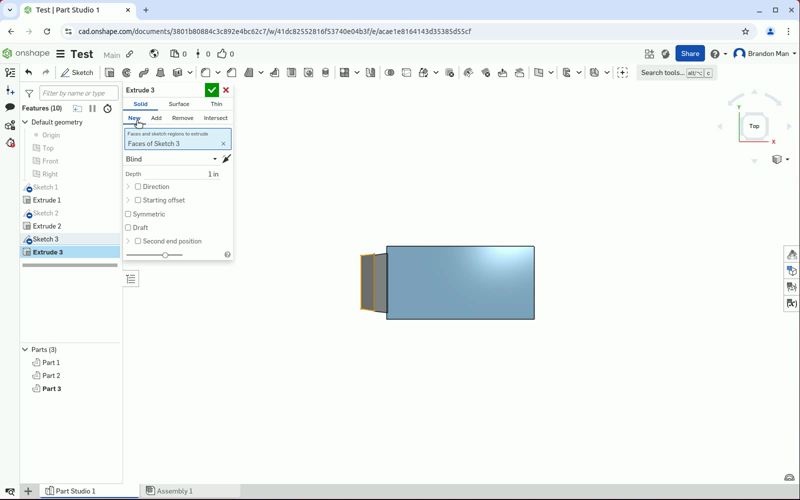
key(tab, 4)
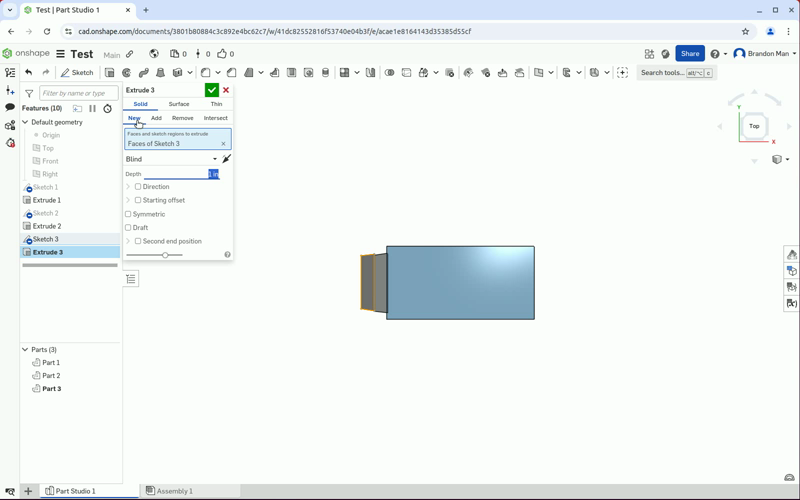
text(15.887)
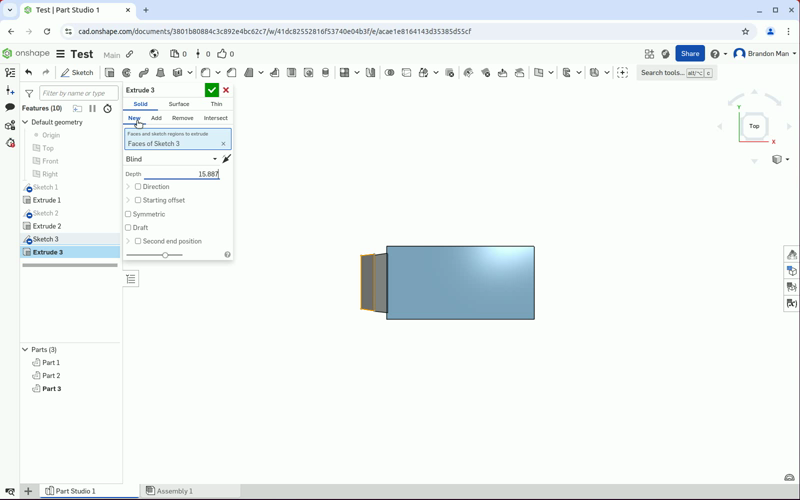
key(tab, 3)
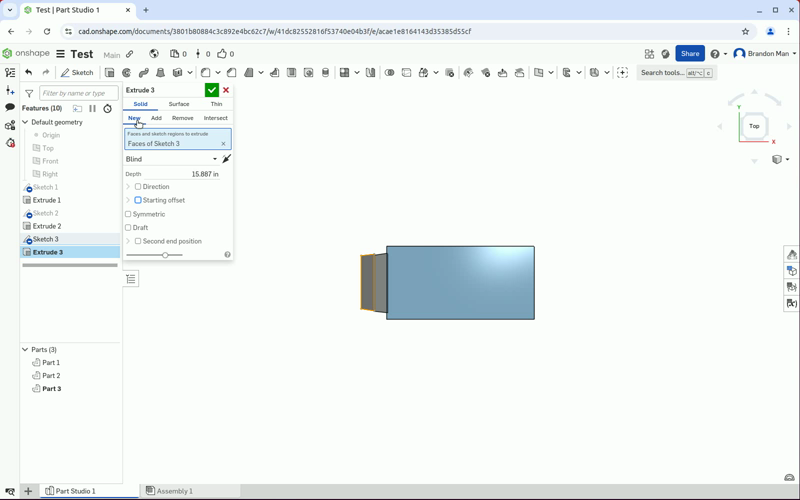
key(tab, 2)
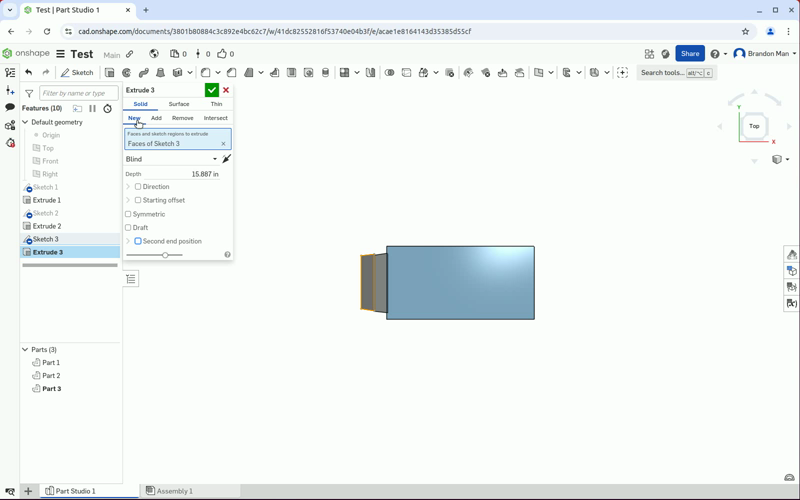
key(space)
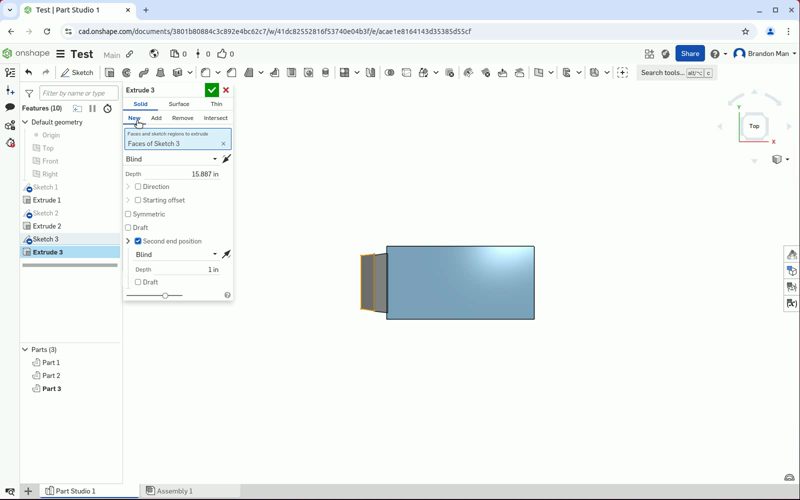
key(tab, 3)
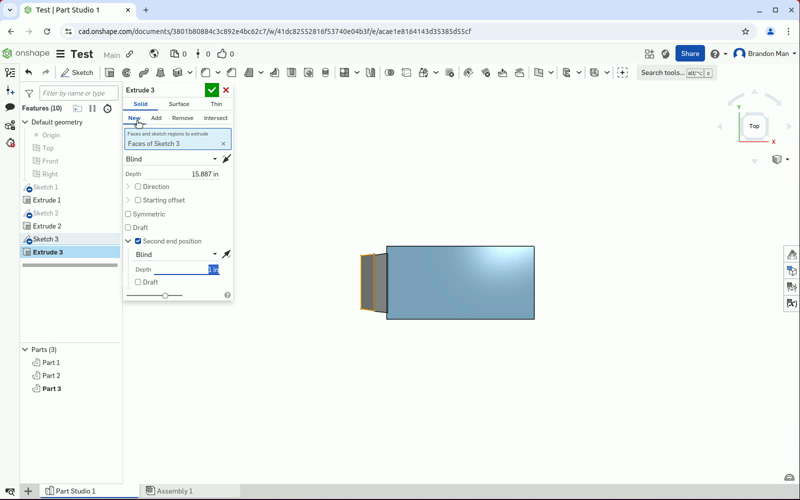
text(7.943)
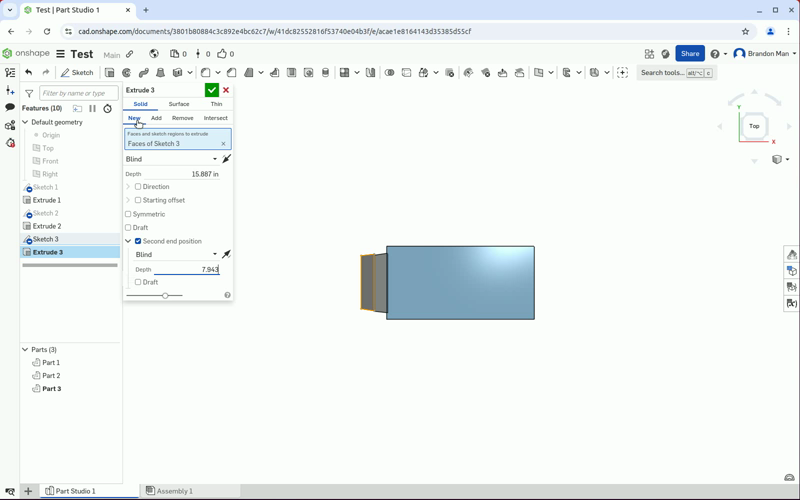
key(enter)
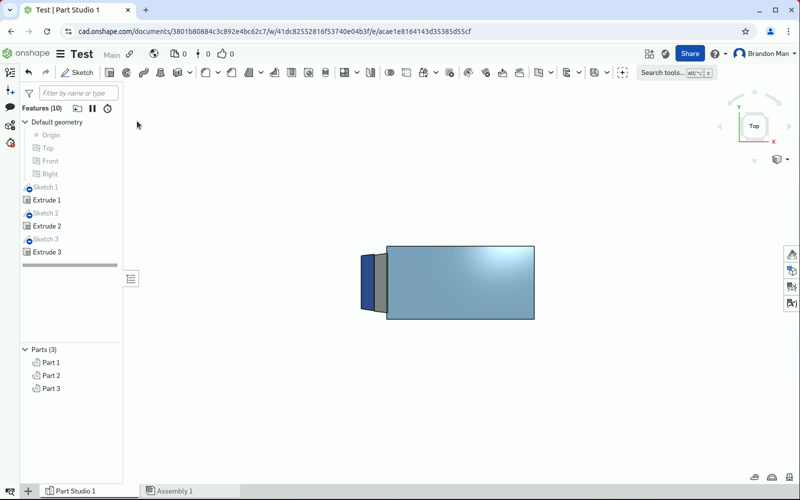
key(shift+h)
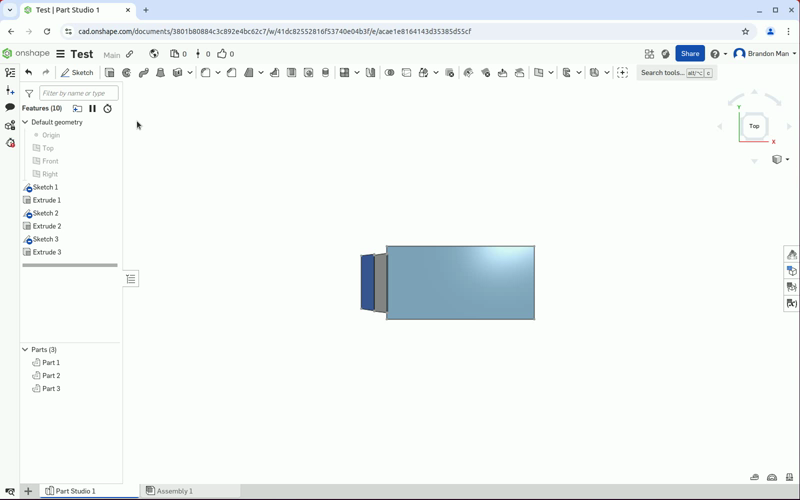
key(shift+h)
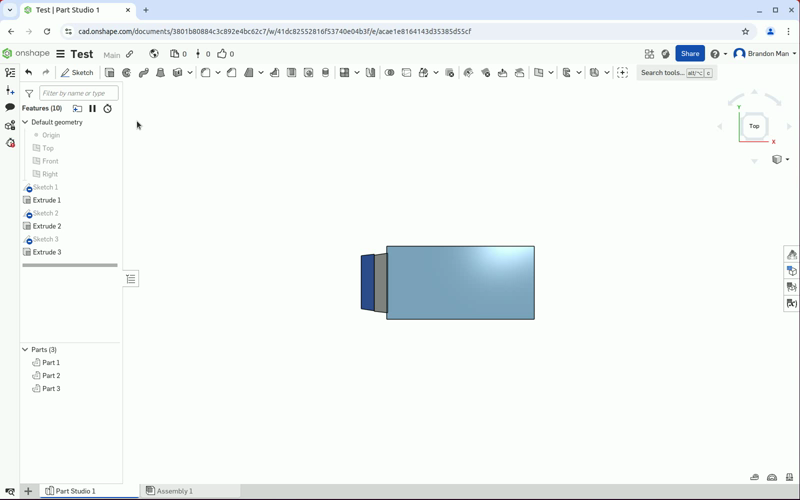
mouse_move(73, 189)
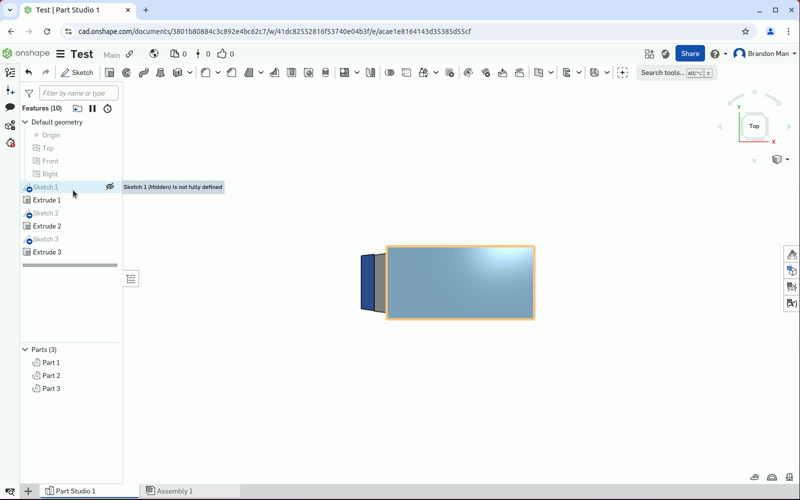
click(73, 189)
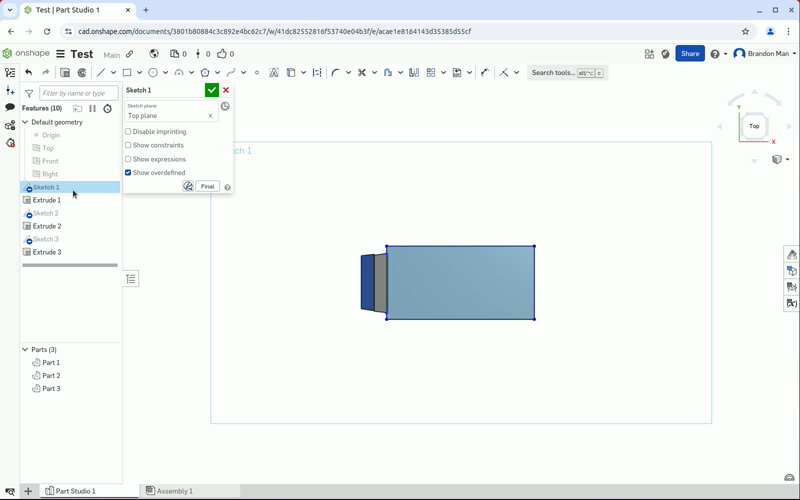
mouse_move(229, 92)
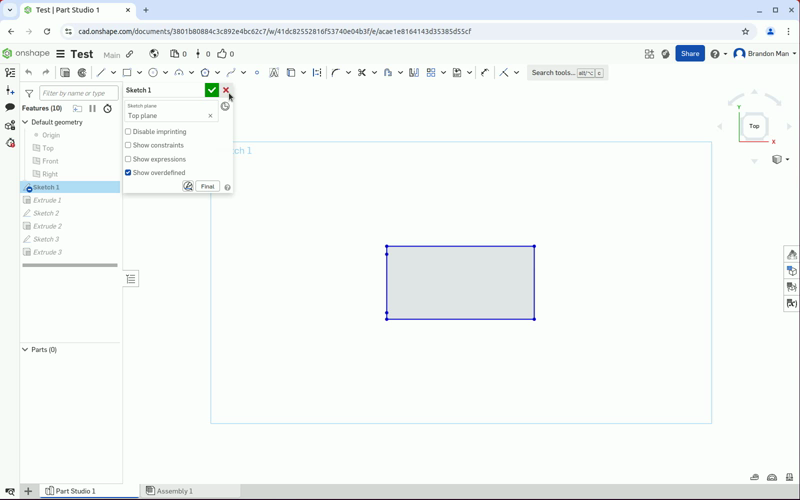
click(229, 92)
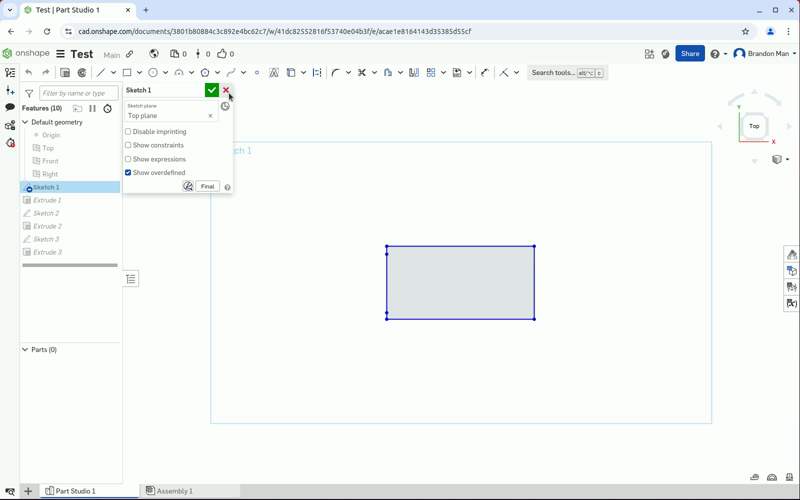
key(shift+s)
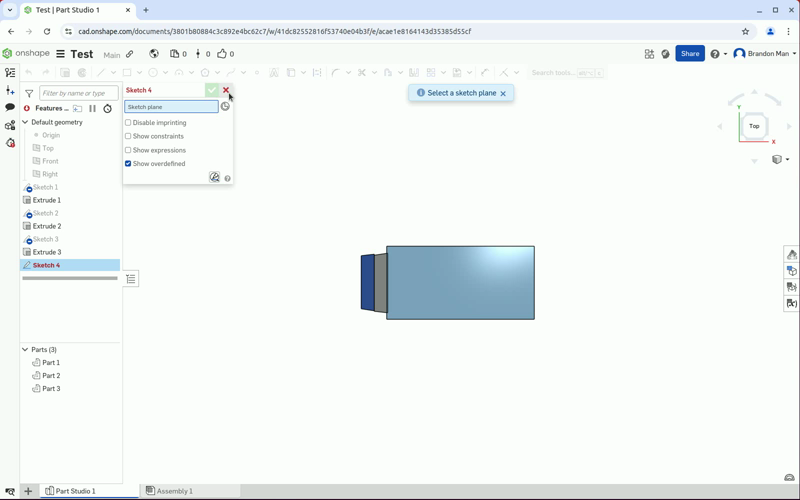
mouse_move(73, 150)
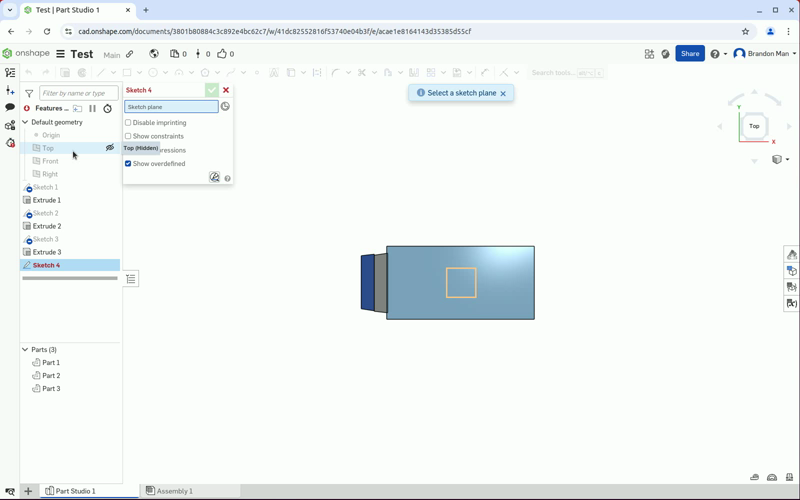
click(73, 150)
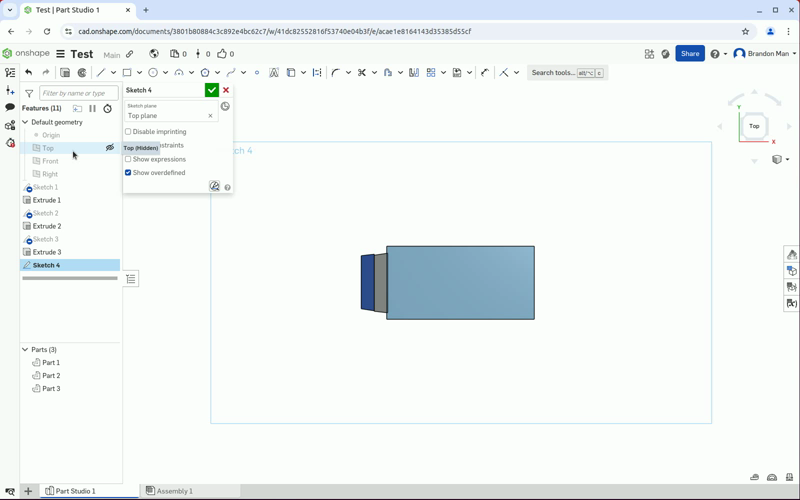
mouse_move(73, 352)
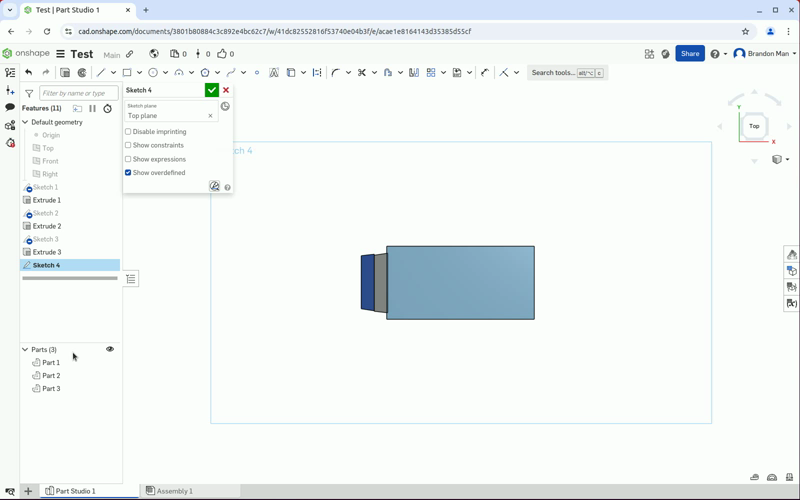
key(y)
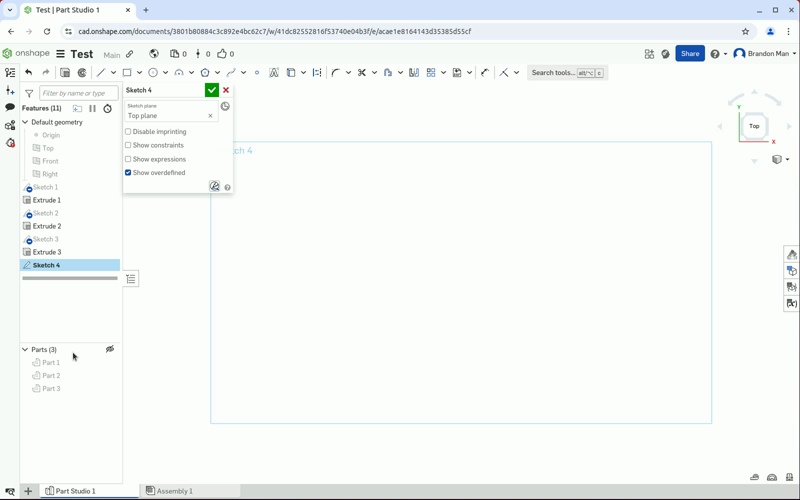
key(l)
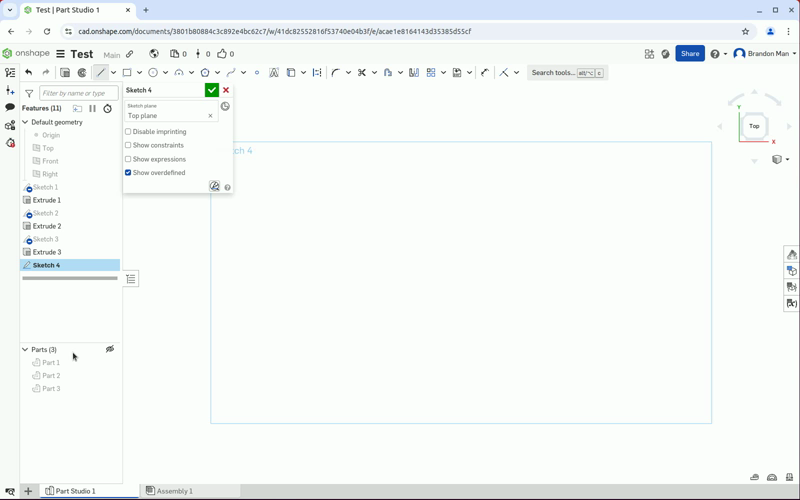
key_down(shift)
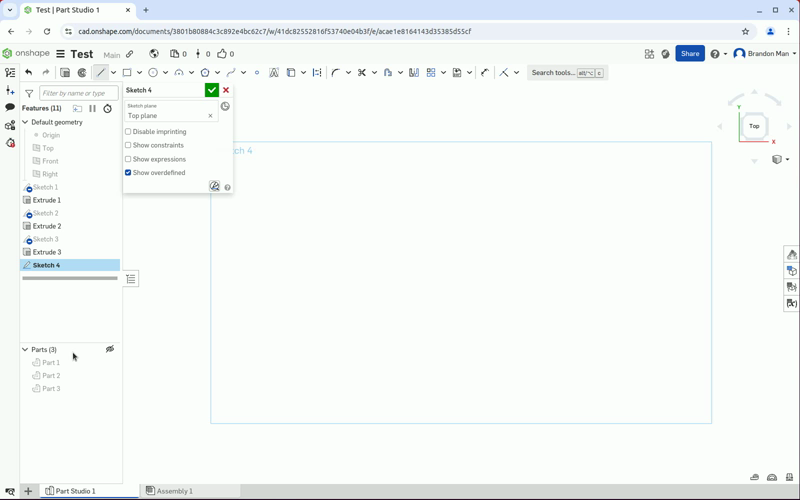
mouse_move(348, 320)
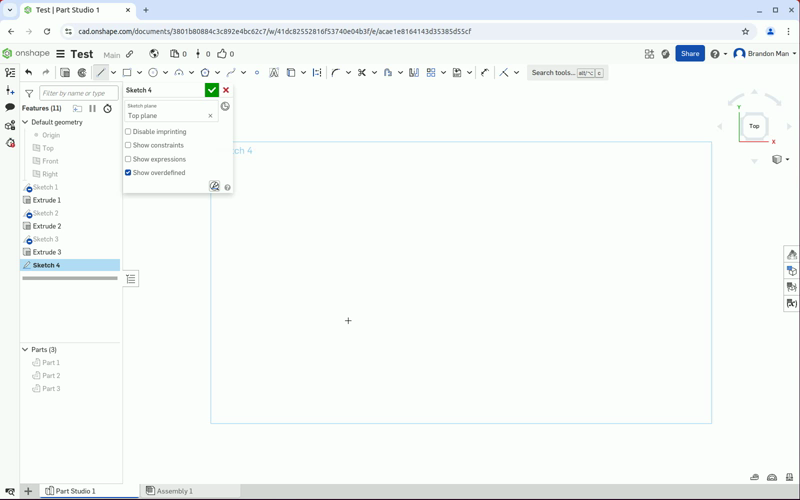
click(348, 320)
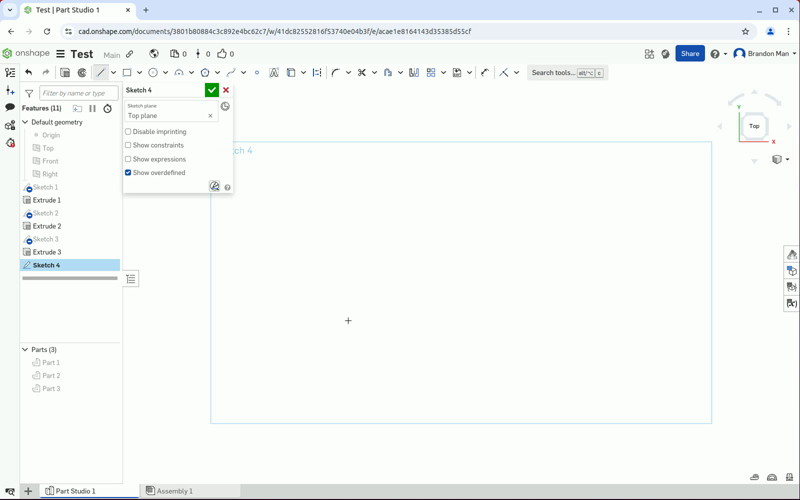
key_up(shift)
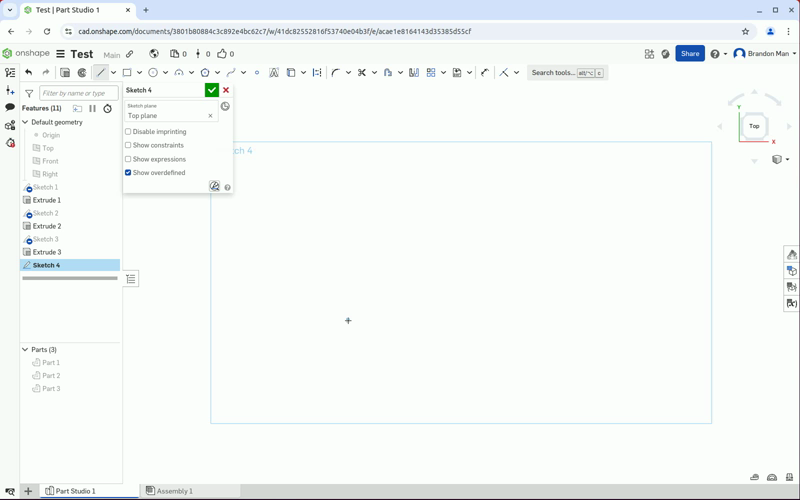
key_down(shift)
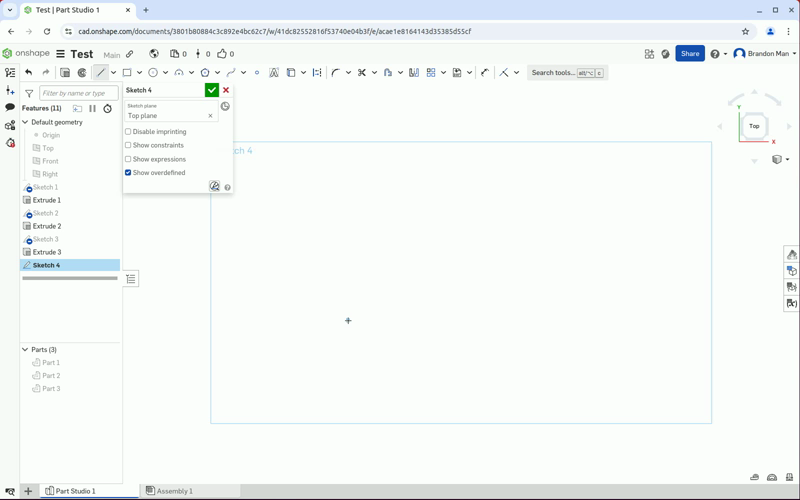
mouse_move(378, 320)
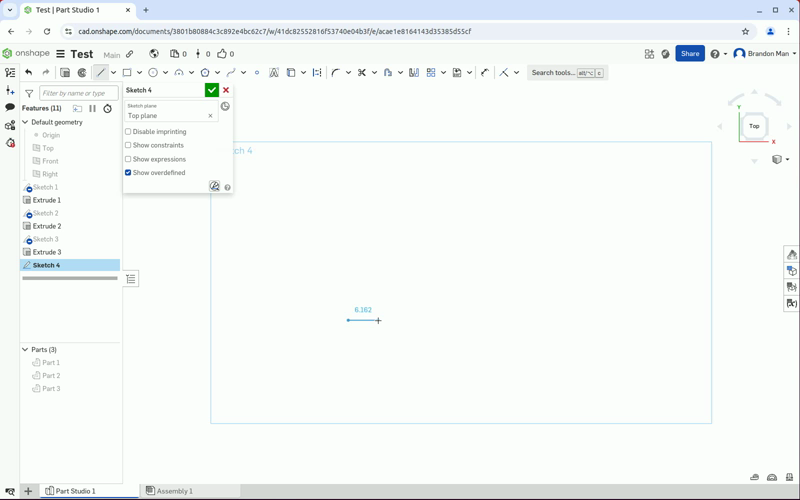
mouse_move(374, 323)
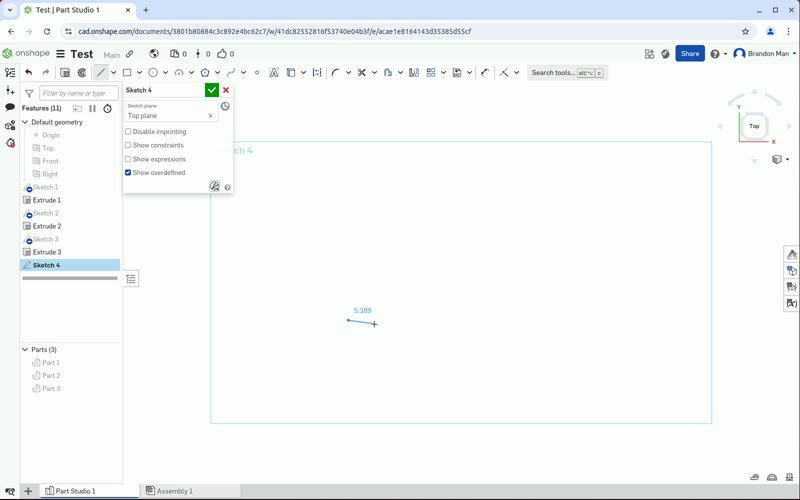
click(374, 323)
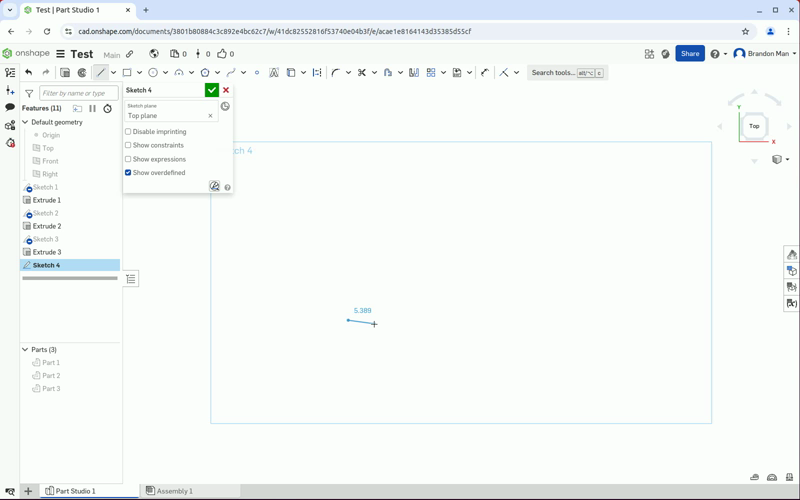
key_up(shift)
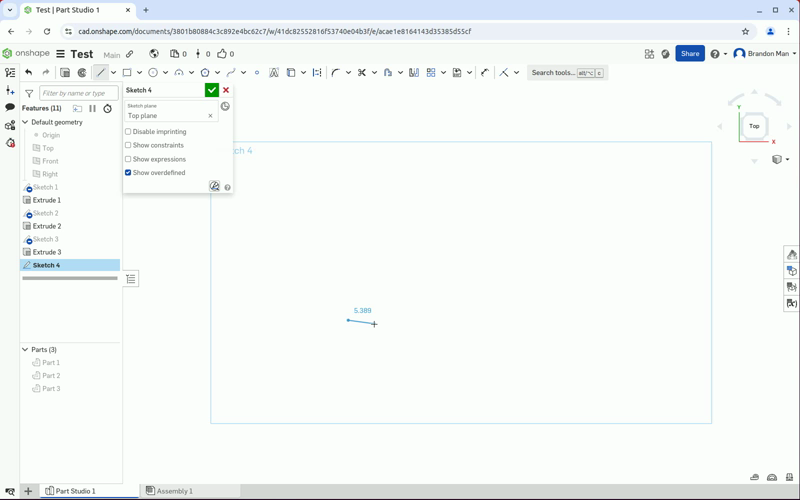
key_down(shift)
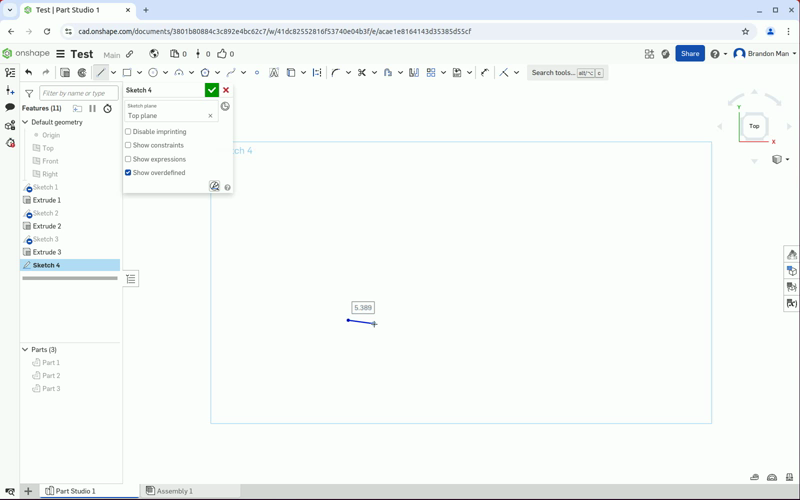
mouse_move(404, 323)
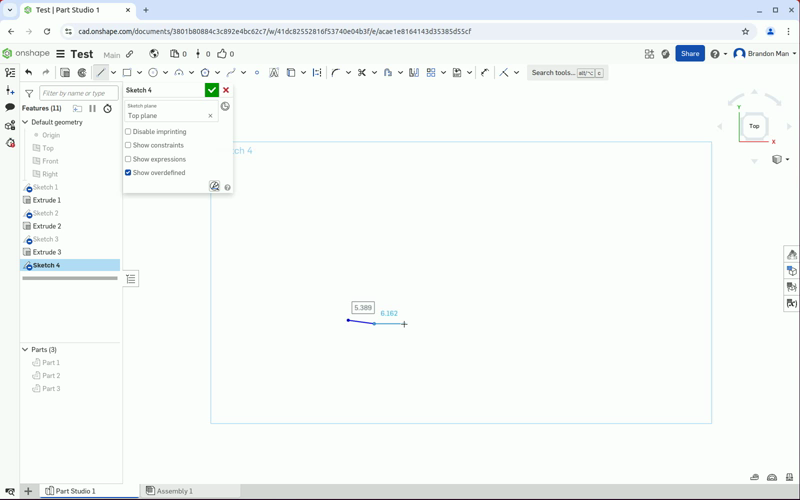
mouse_move(374, 310)
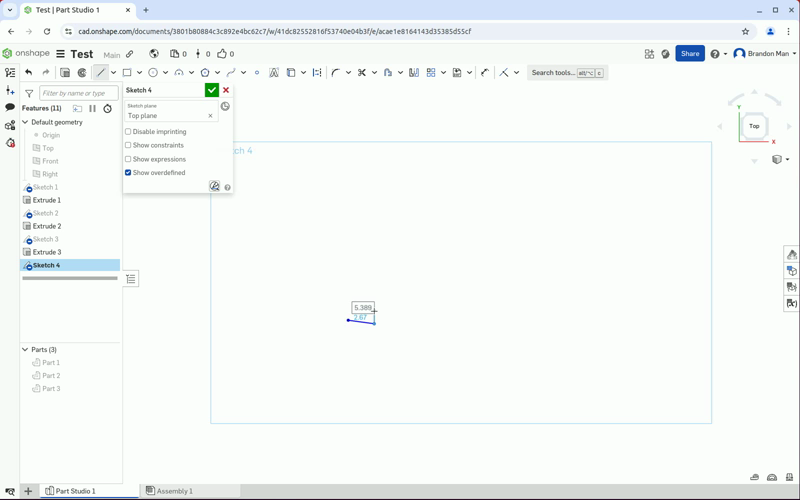
click(374, 310)
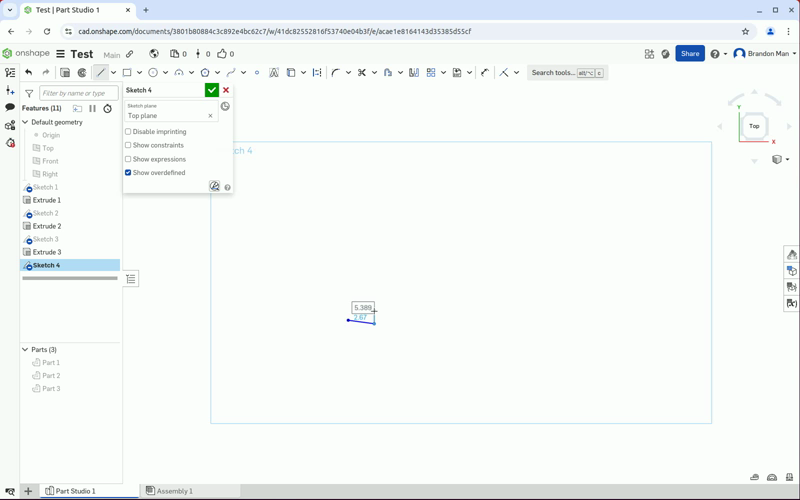
key_up(shift)
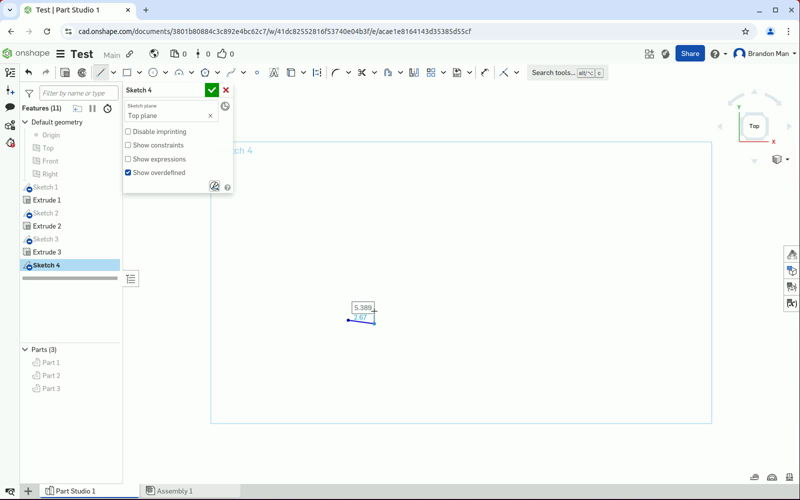
key_down(shift)
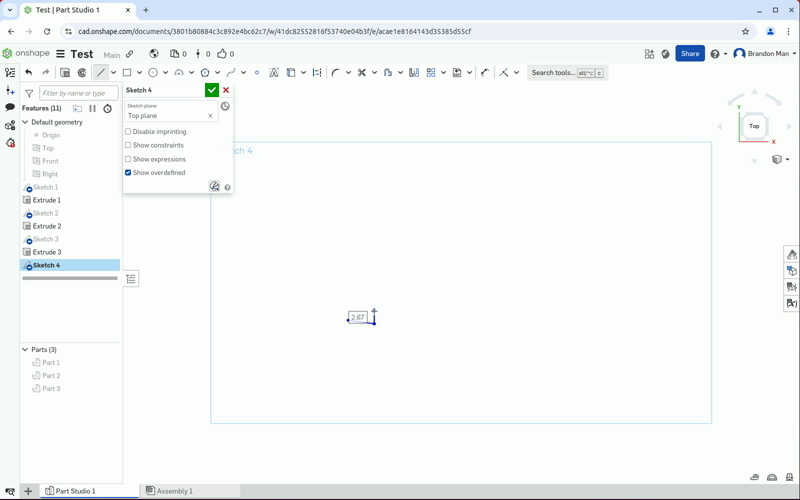
mouse_move(404, 310)
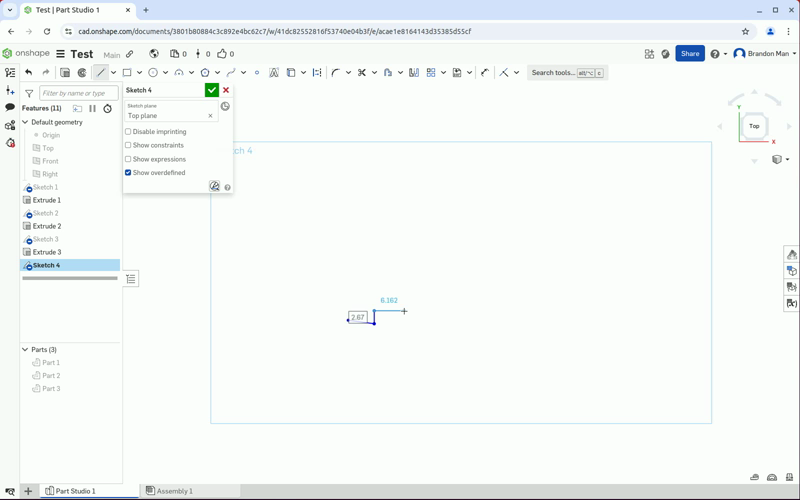
mouse_move(361, 309)
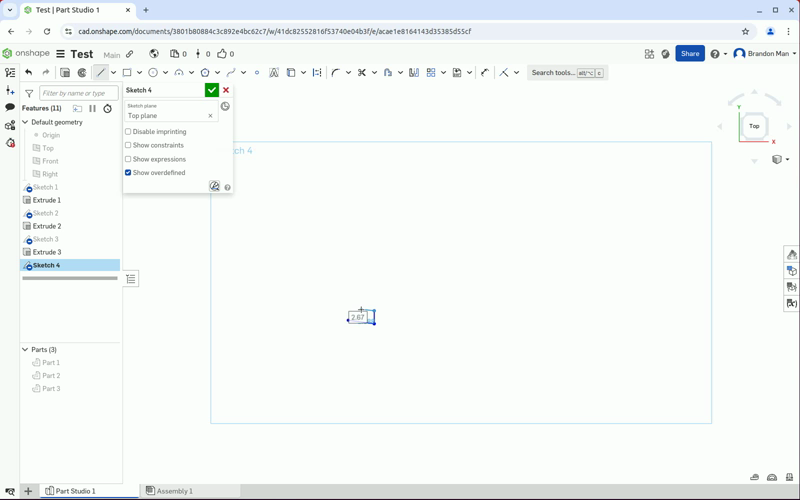
click(361, 309)
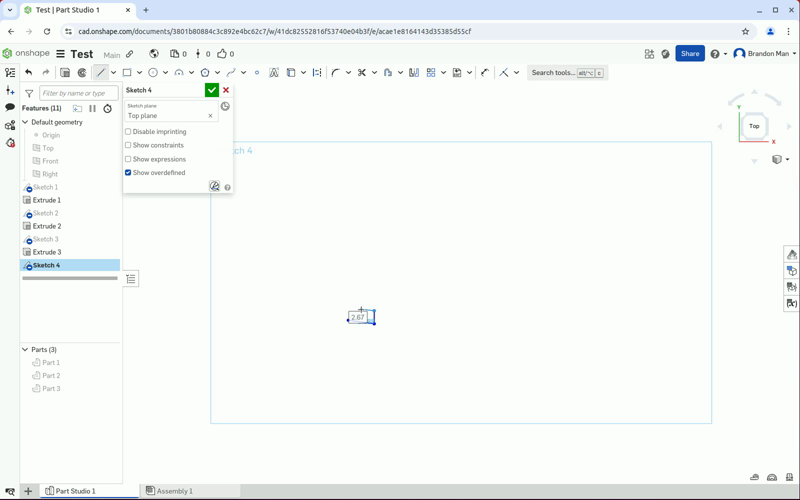
key_up(shift)
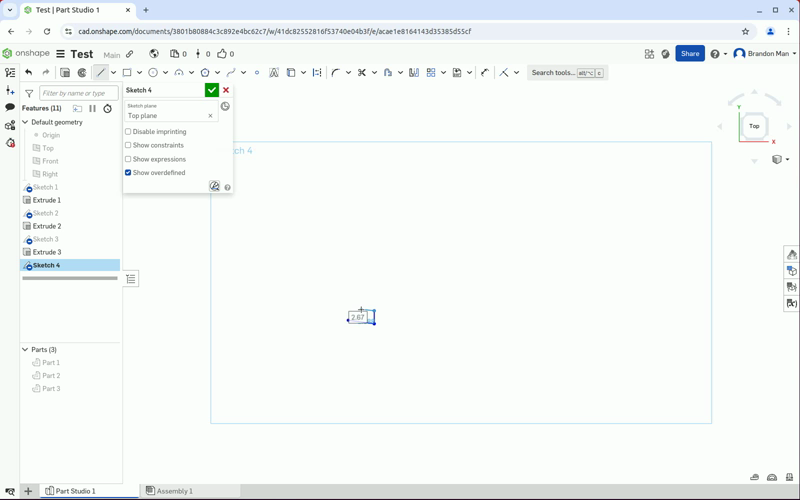
key_down(shift)
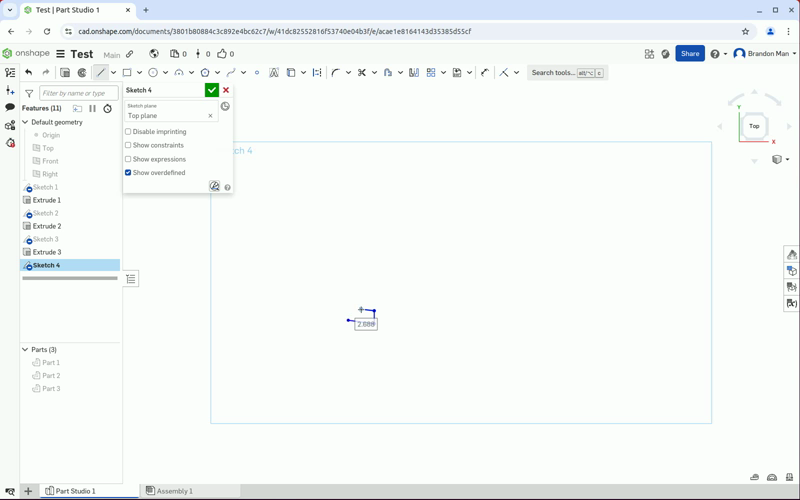
mouse_move(391, 309)
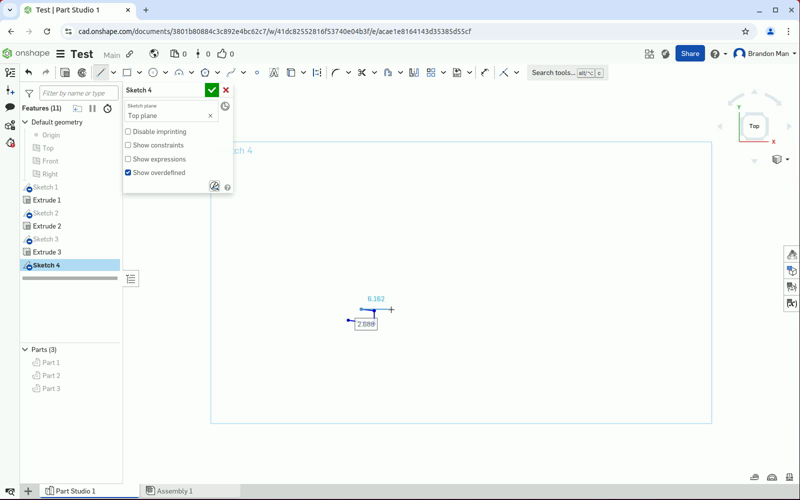
mouse_move(361, 257)
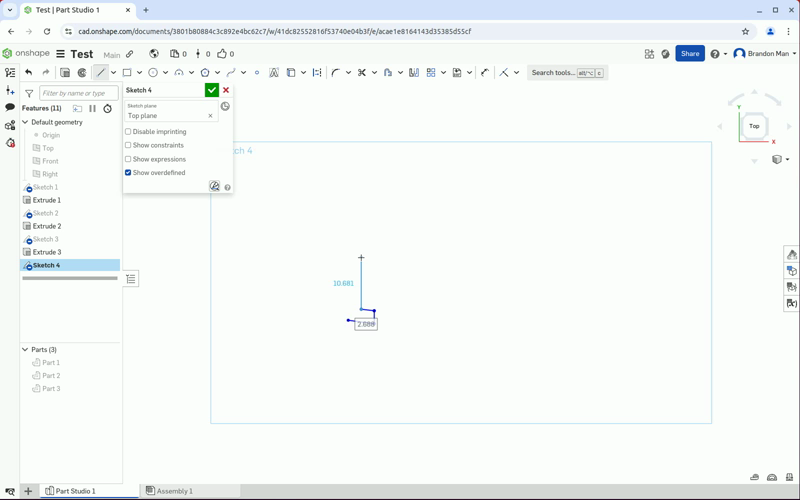
click(361, 257)
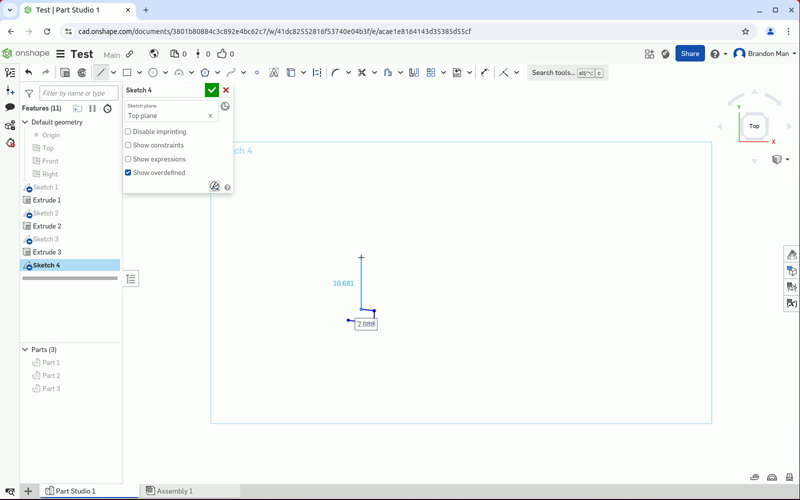
key_up(shift)
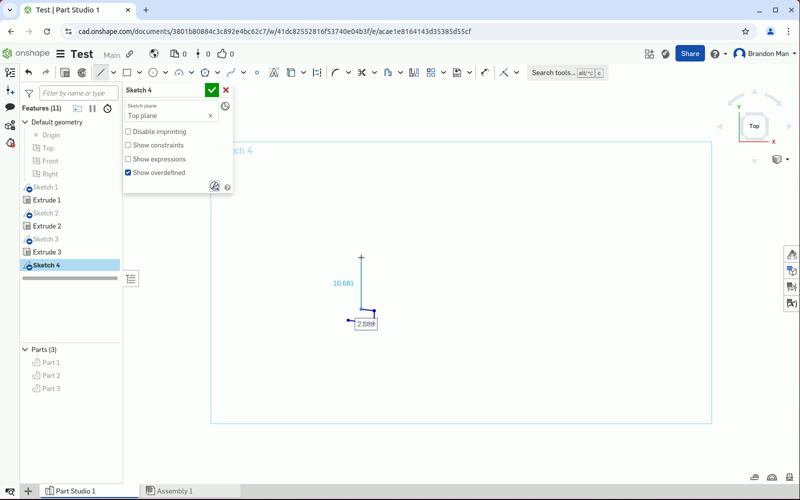
key_down(shift)
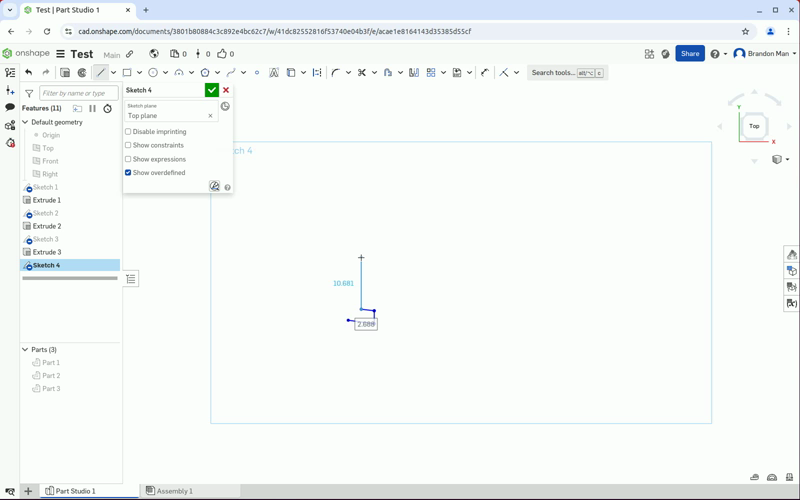
mouse_move(391, 257)
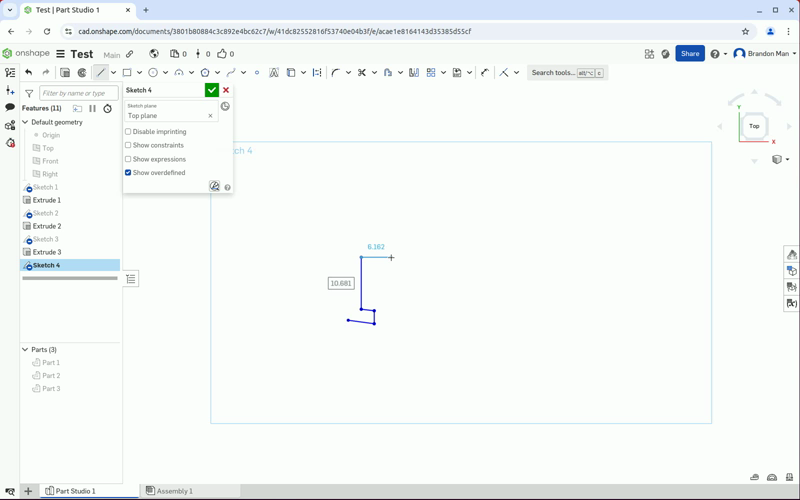
mouse_move(374, 255)
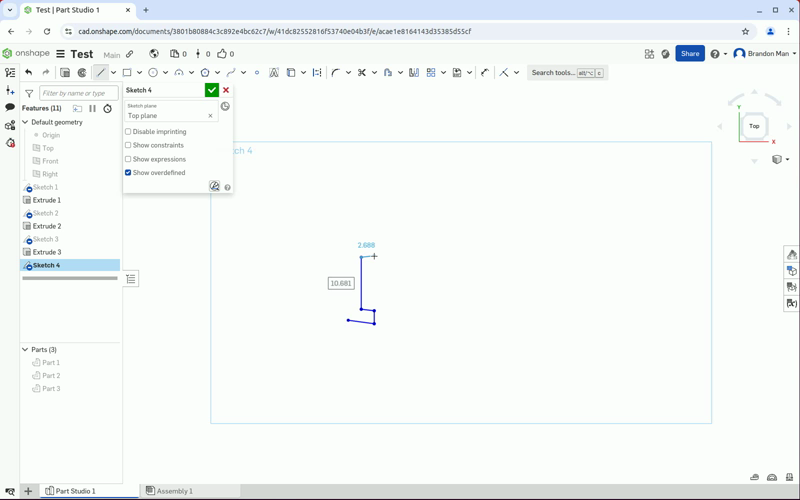
click(374, 255)
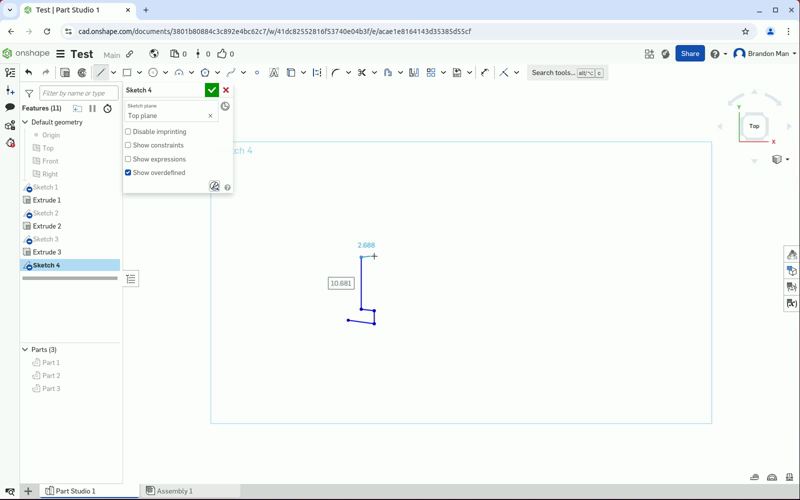
key_up(shift)
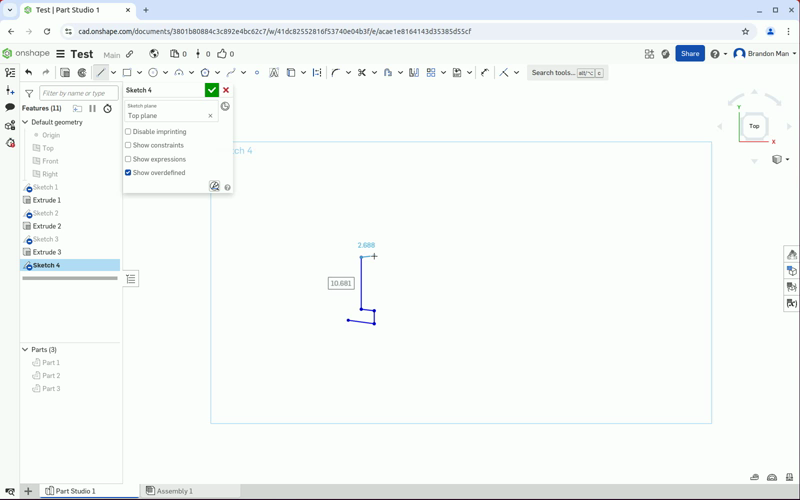
key_down(shift)
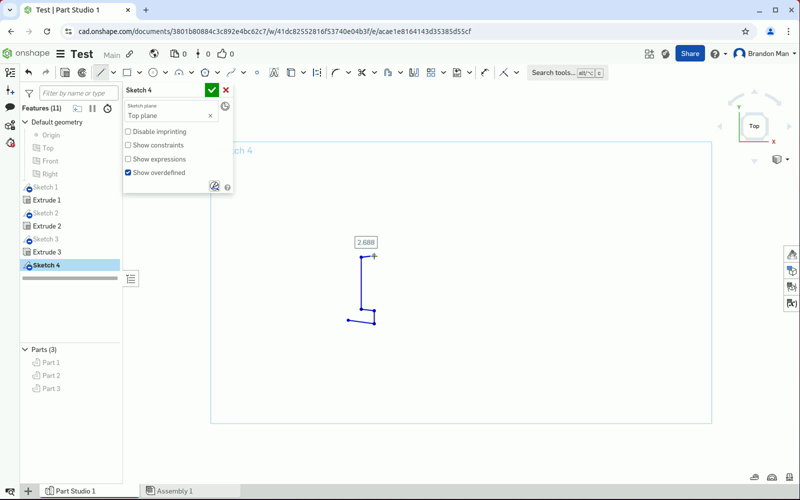
mouse_move(404, 255)
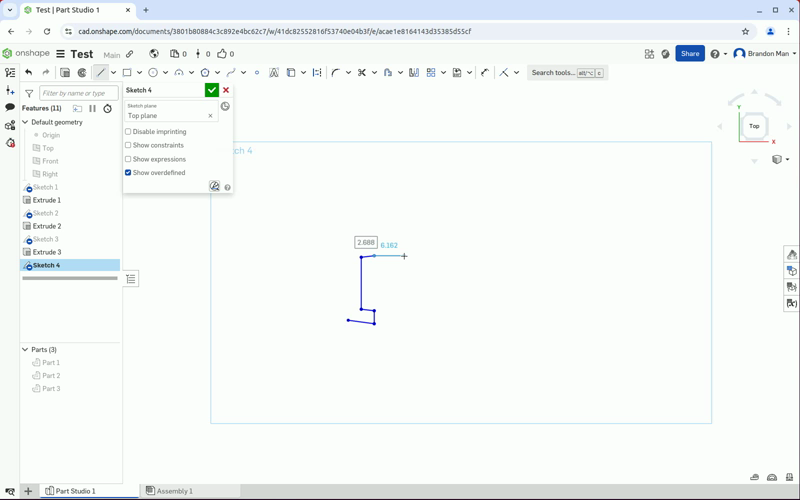
mouse_move(374, 242)
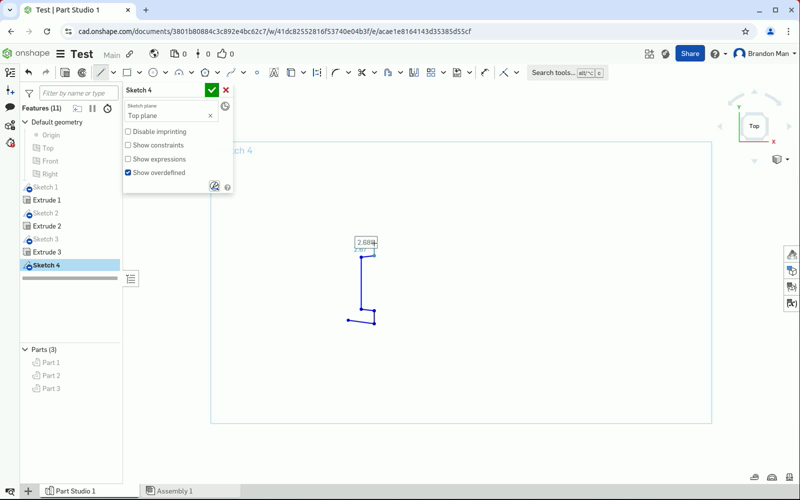
click(374, 242)
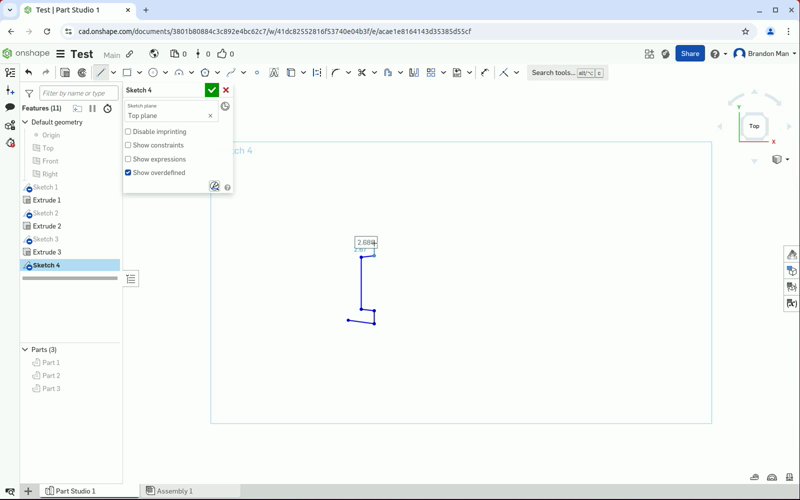
key_up(shift)
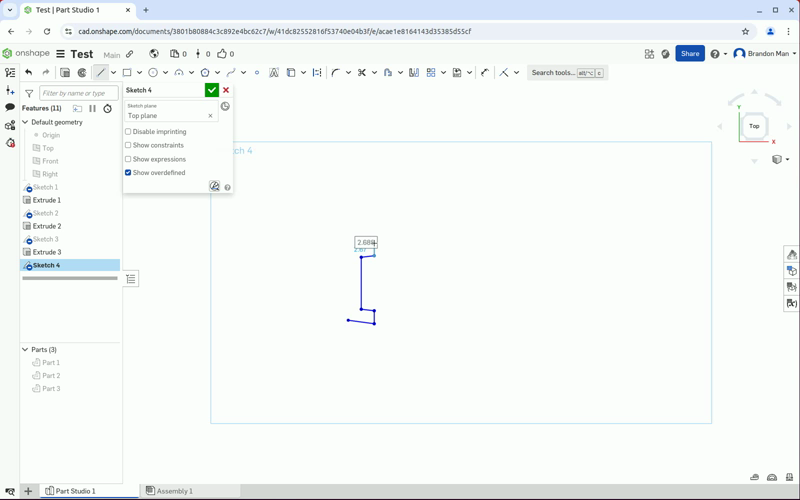
key_down(shift)
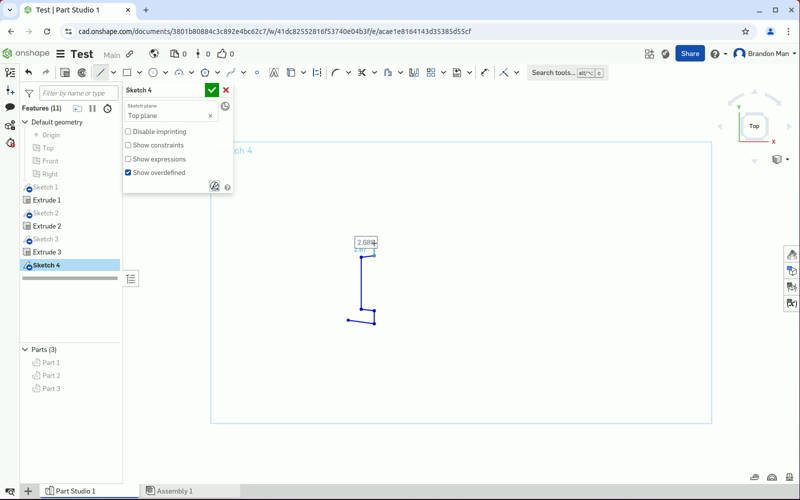
mouse_move(404, 242)
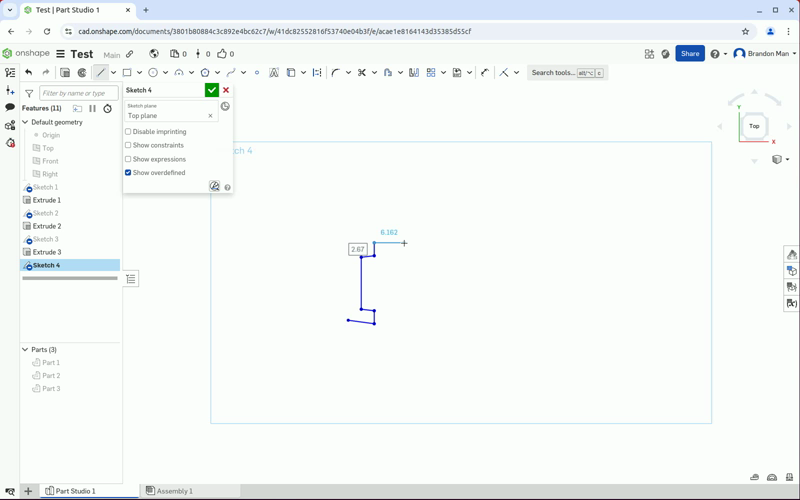
mouse_move(348, 246)
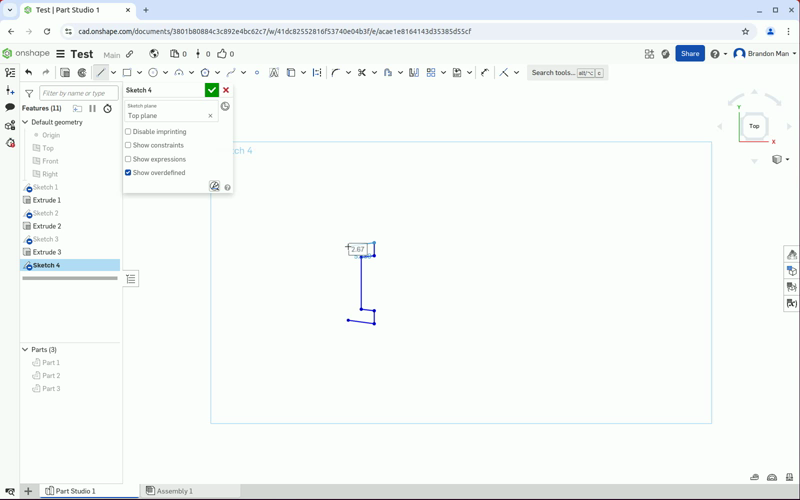
click(348, 246)
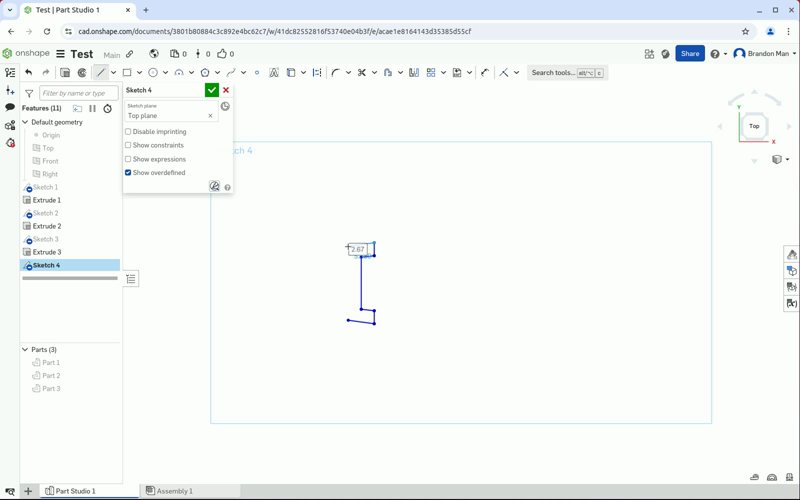
key_up(shift)
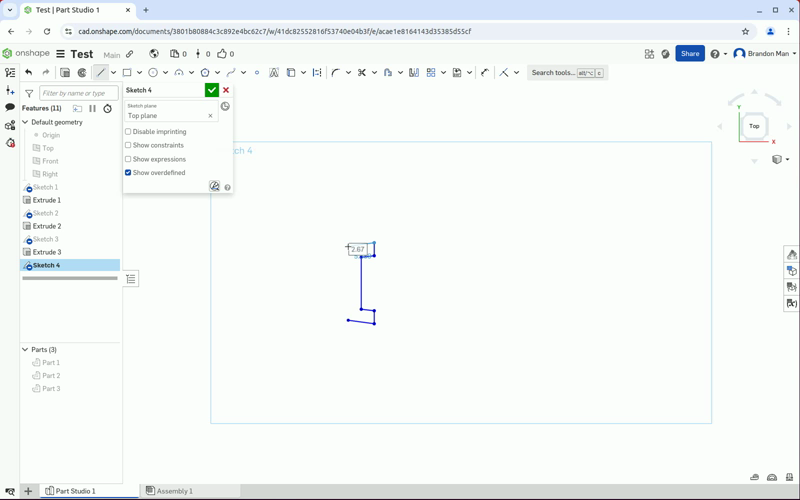
key_down(shift)
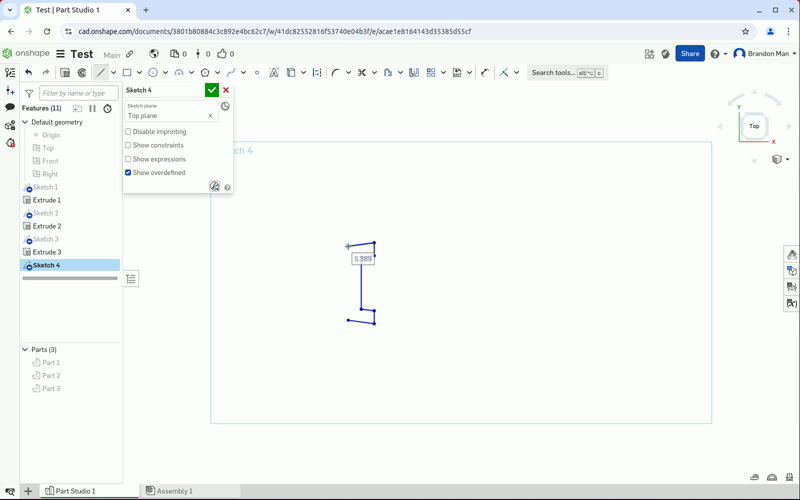
mouse_move(348, 320)
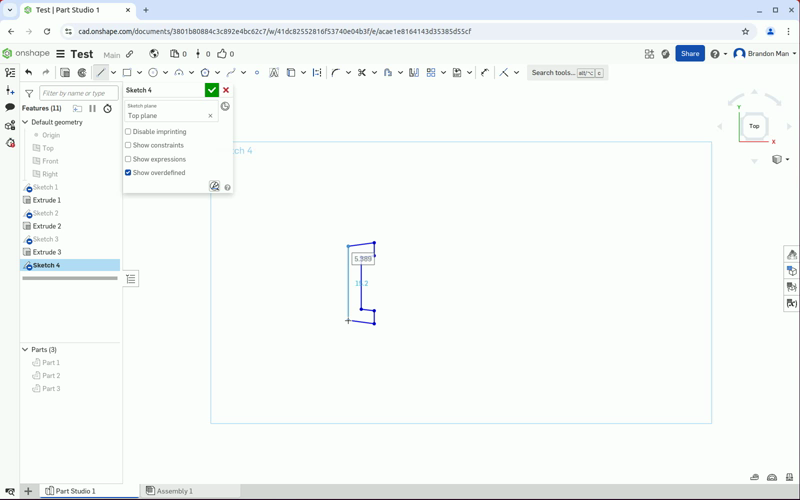
key_up(shift)
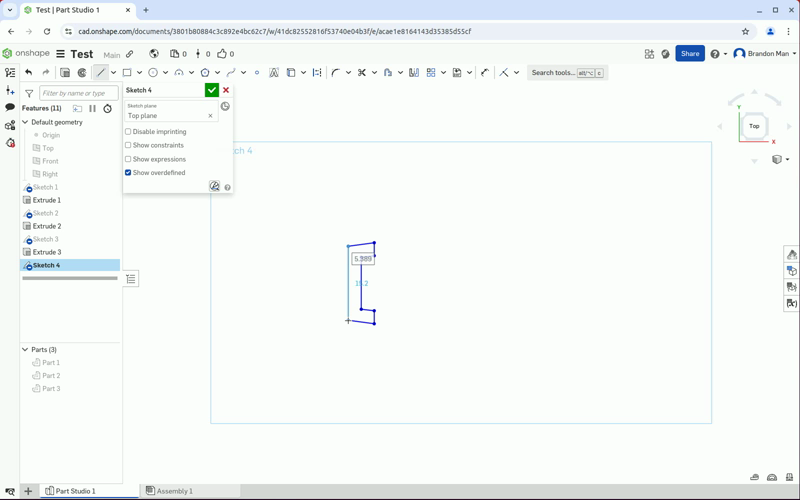
click(348, 320)
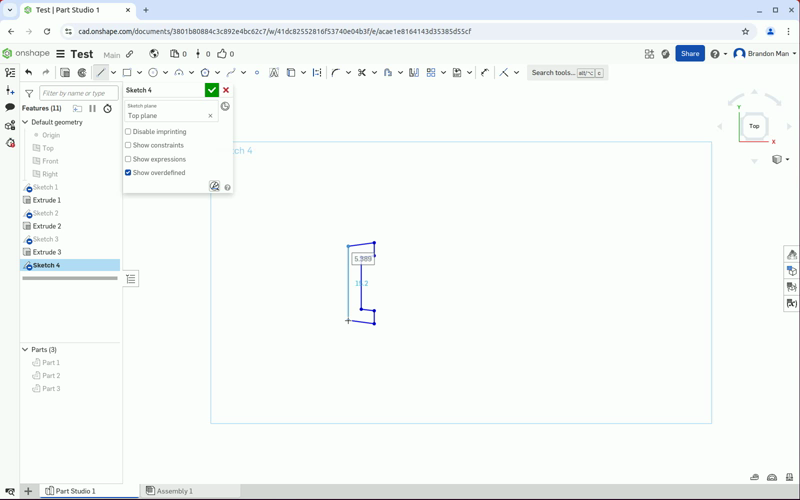
key(esc)
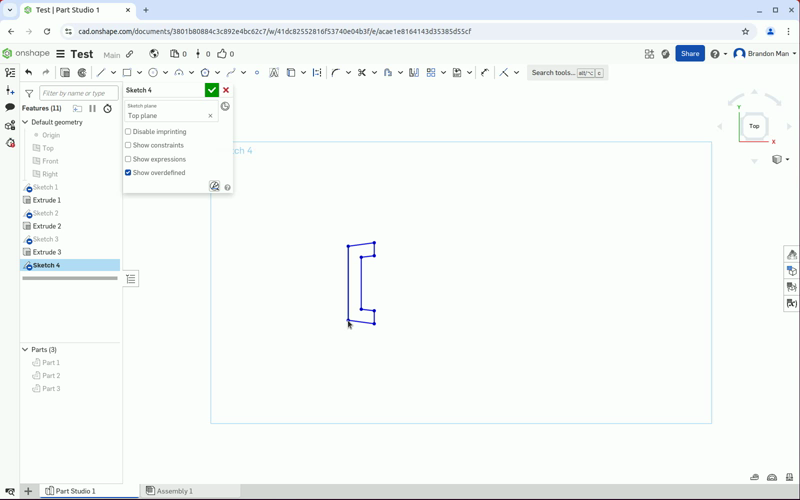
mouse_move(356, 255)
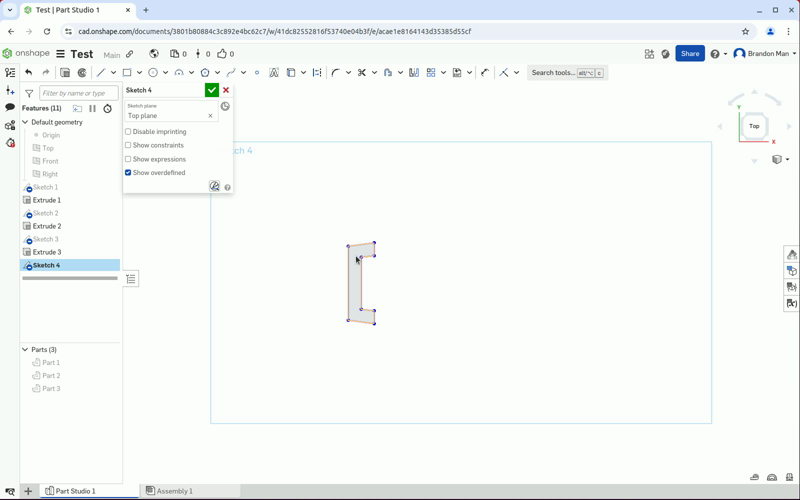
scroll(6)
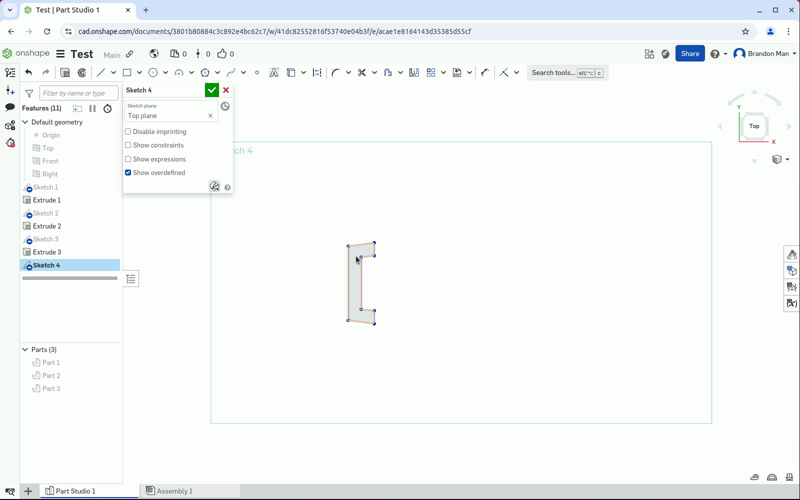
scroll(6)
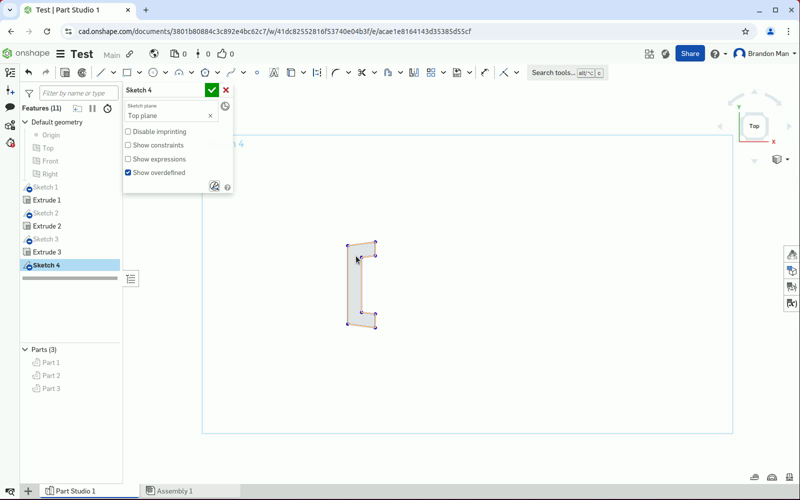
scroll(6)
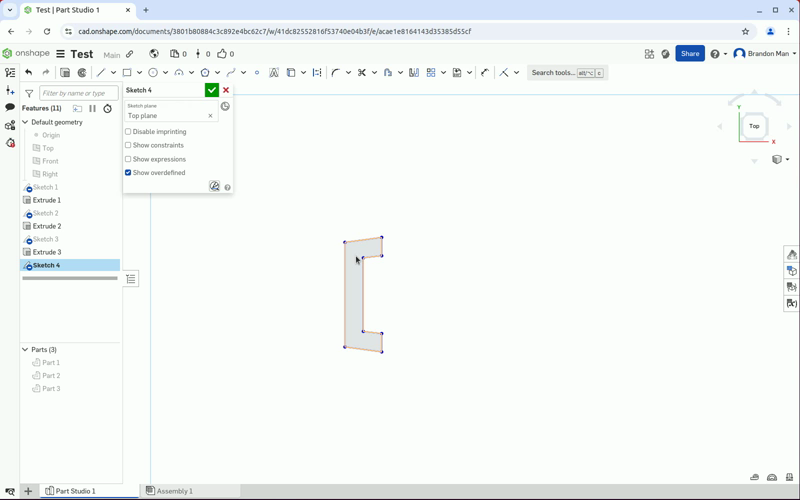
scroll(6)
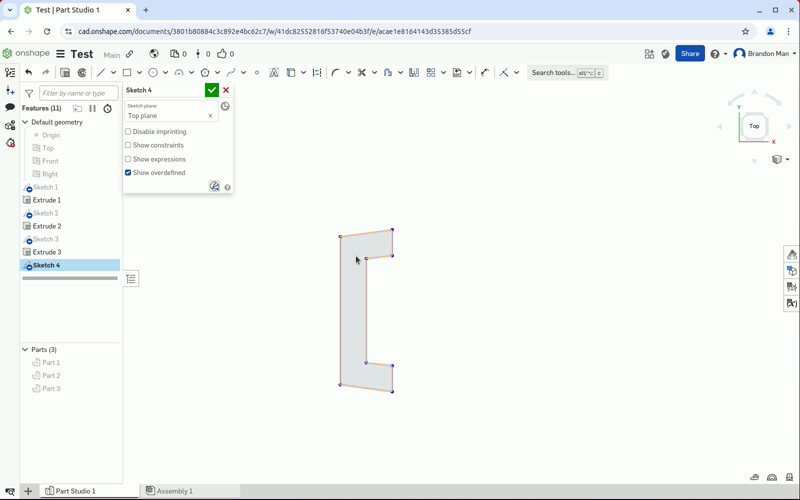
scroll(6)
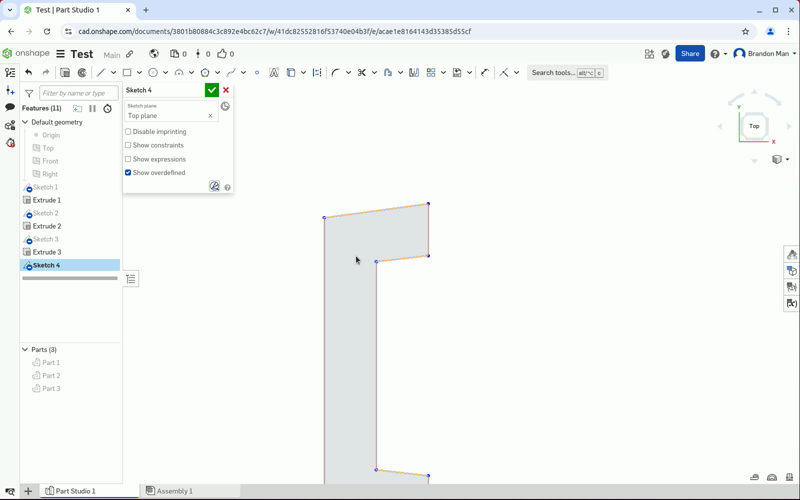
scroll(6)
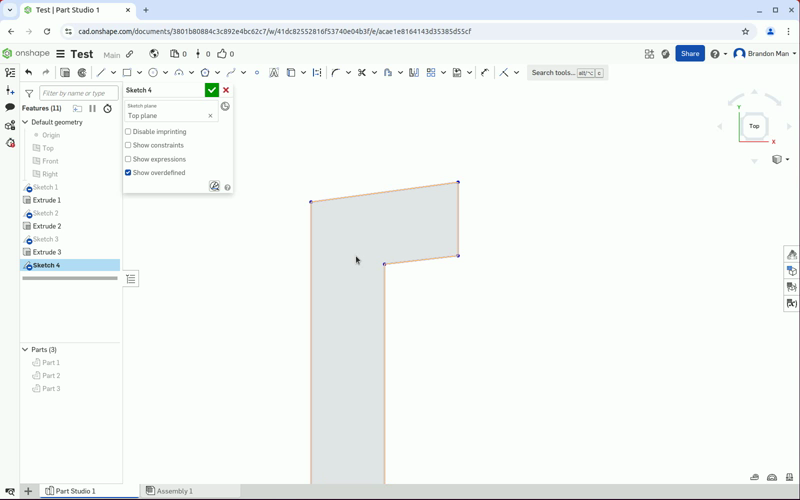
scroll(6)
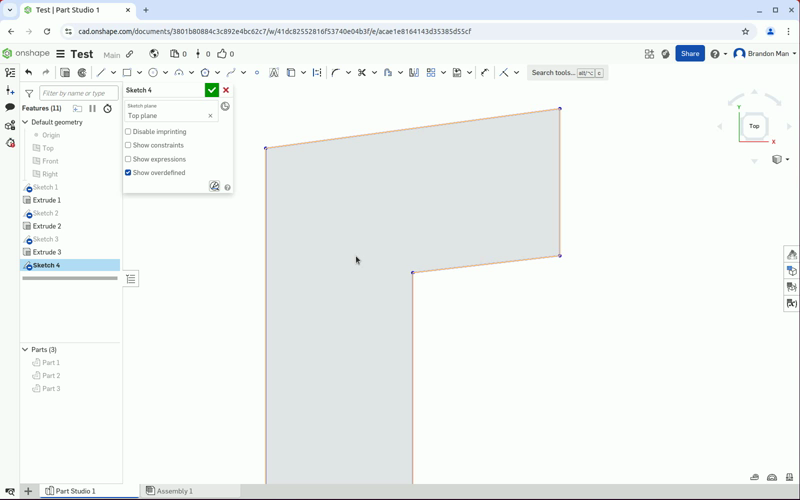
click(356, 255)
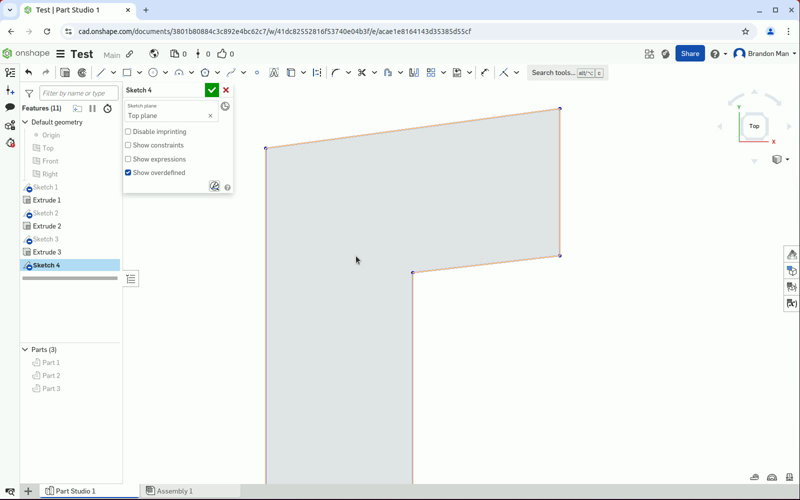
scroll(-6)
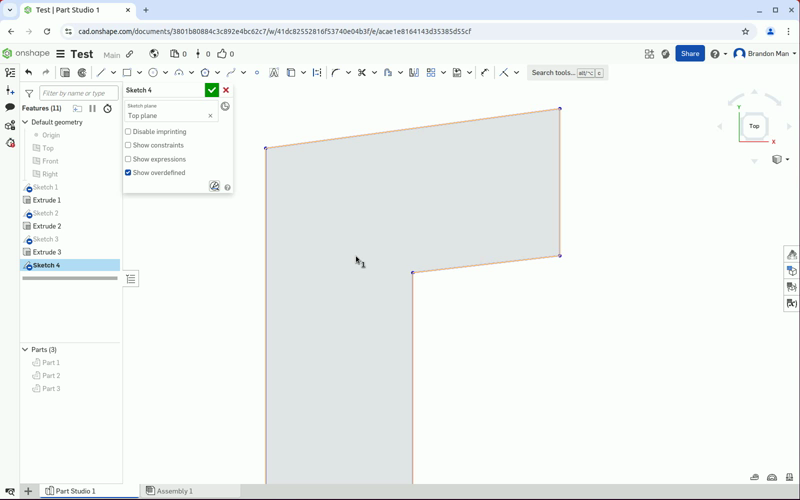
scroll(-6)
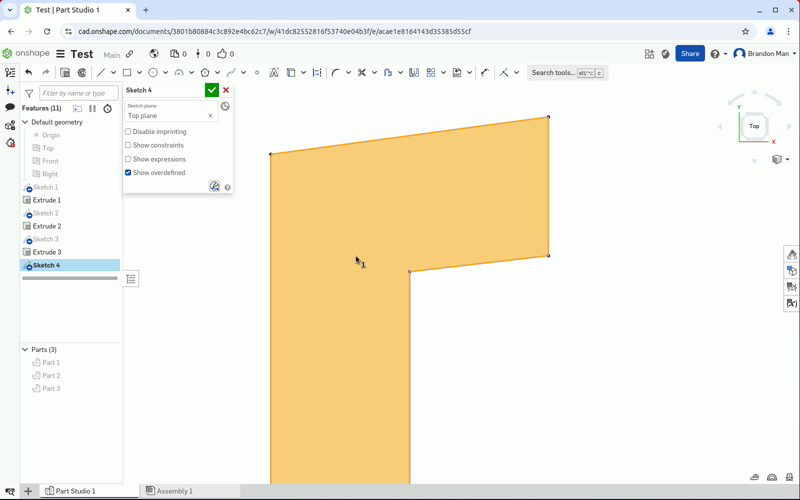
scroll(-6)
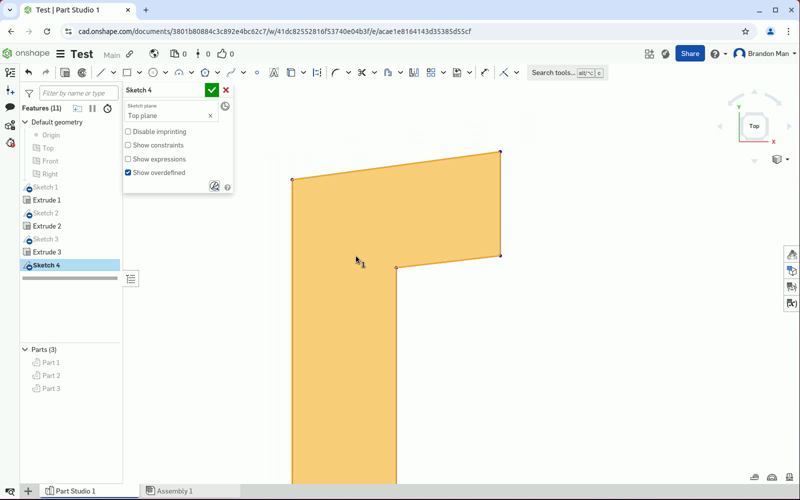
scroll(-6)
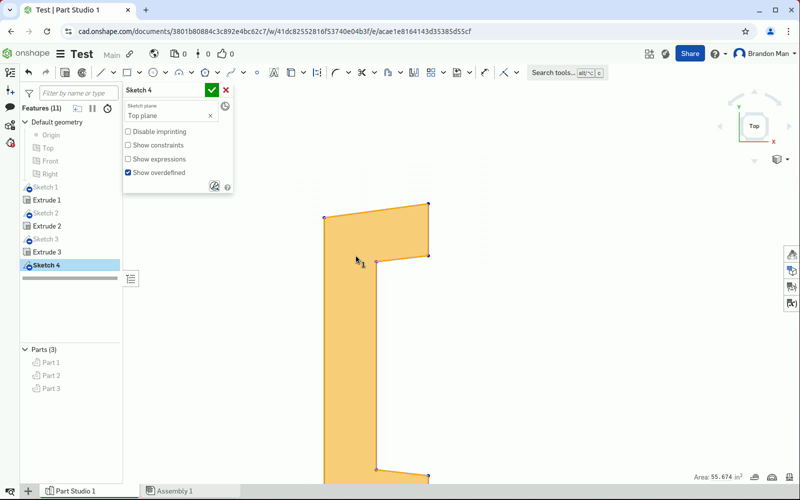
scroll(-6)
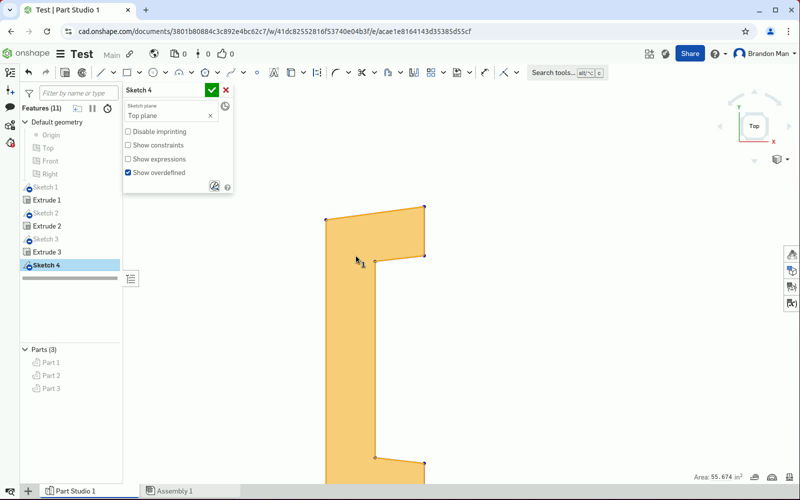
scroll(-6)
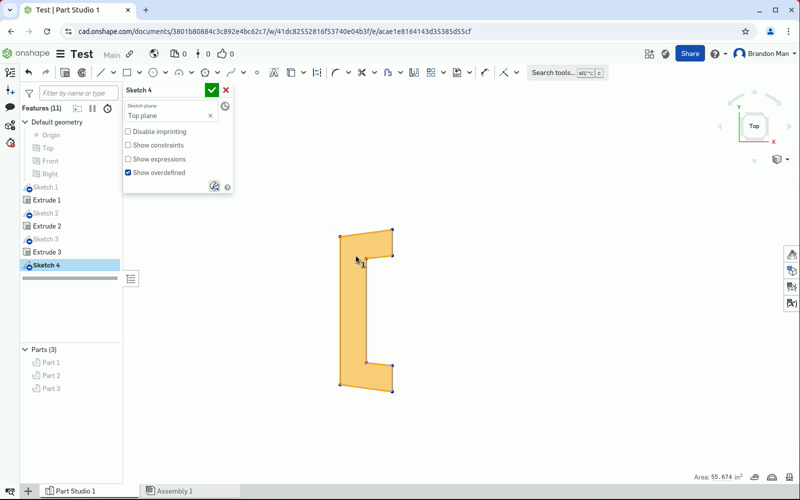
scroll(-6)
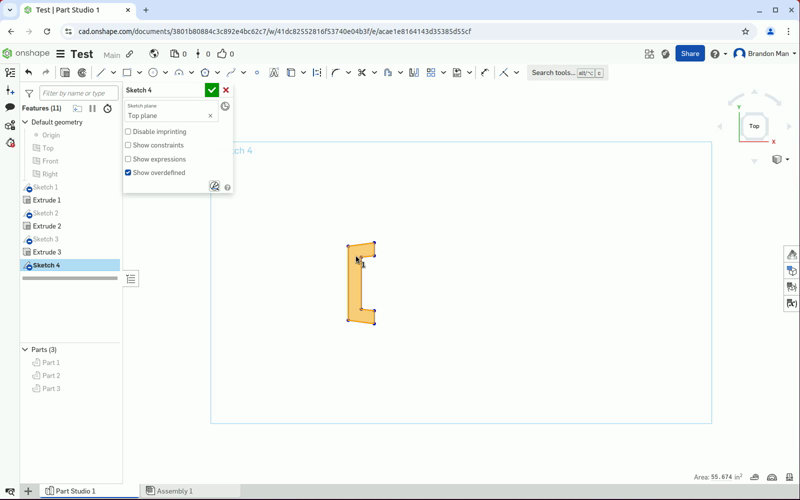
mouse_move(73, 352)
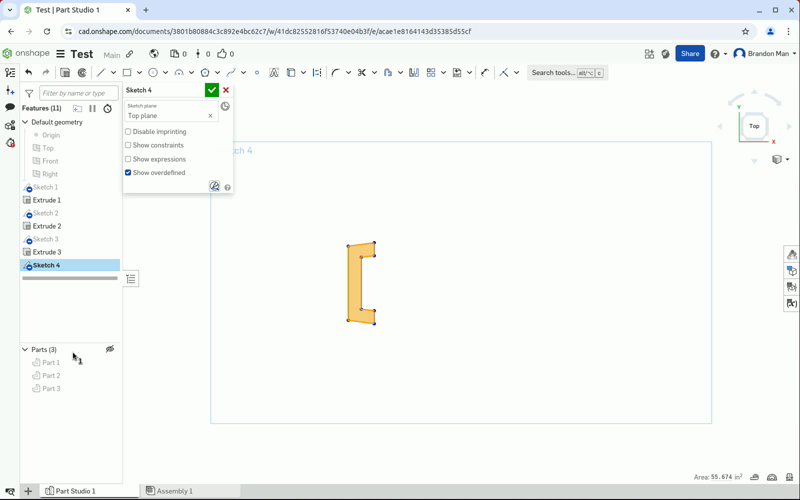
key(shift+y)
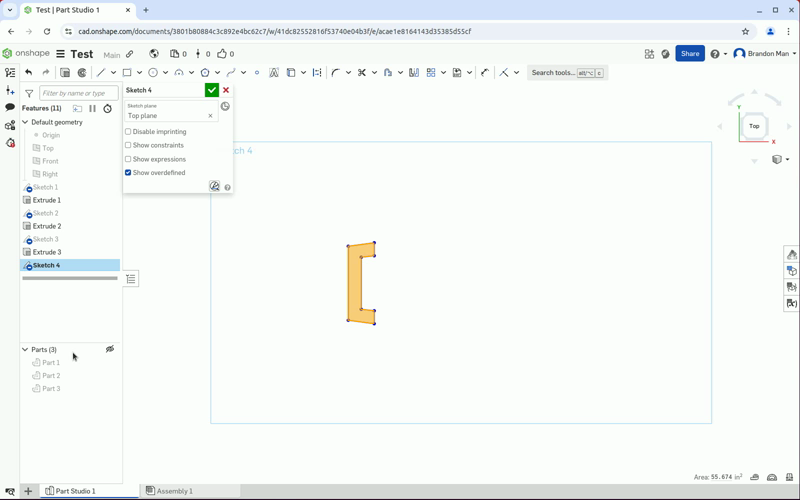
key(shift+e)
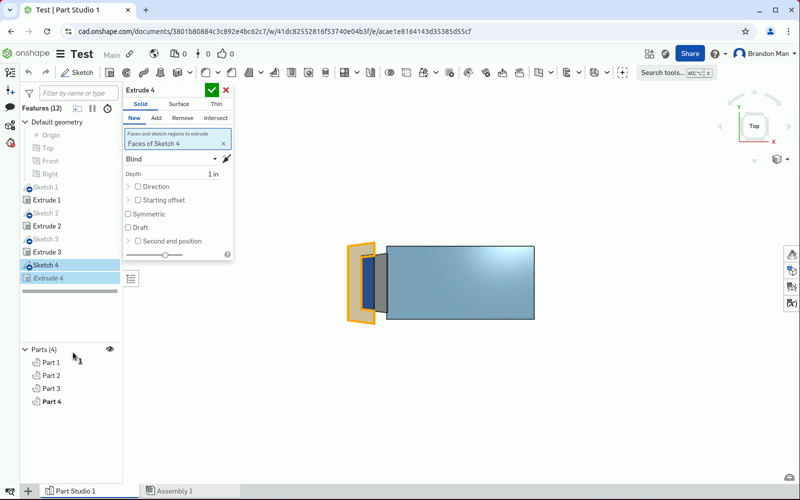
mouse_move(143, 106)
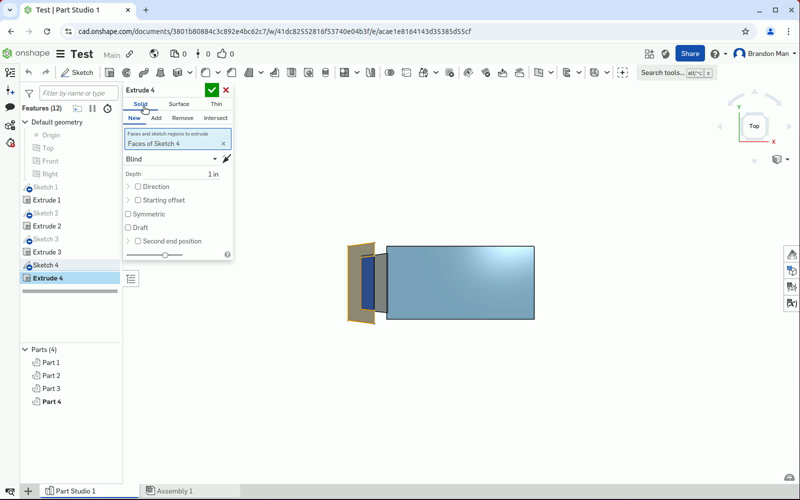
click(143, 106)
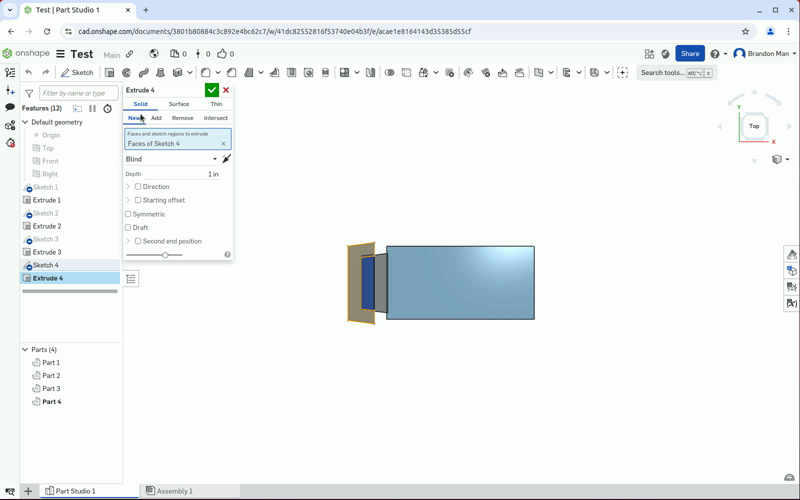
mouse_move(137, 120)
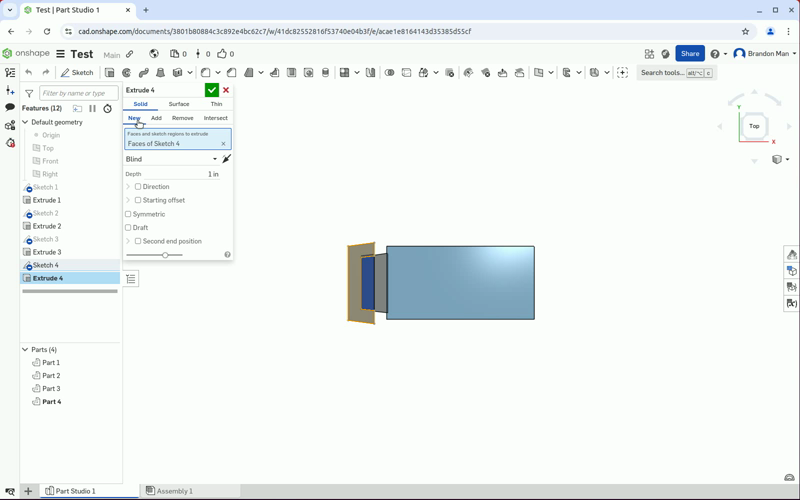
click(137, 120)
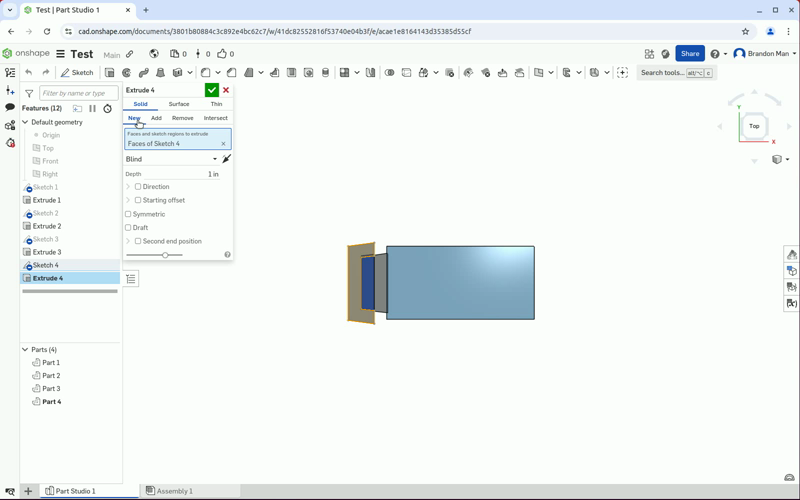
key(tab, 4)
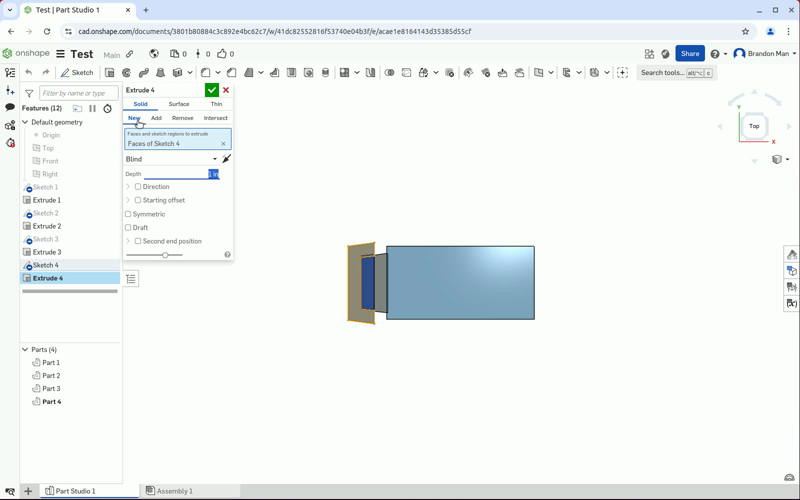
text(13.239)
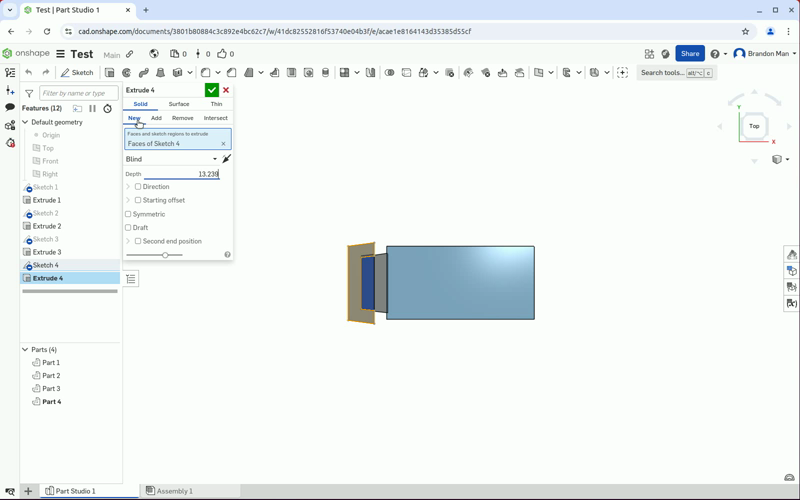
key(enter)
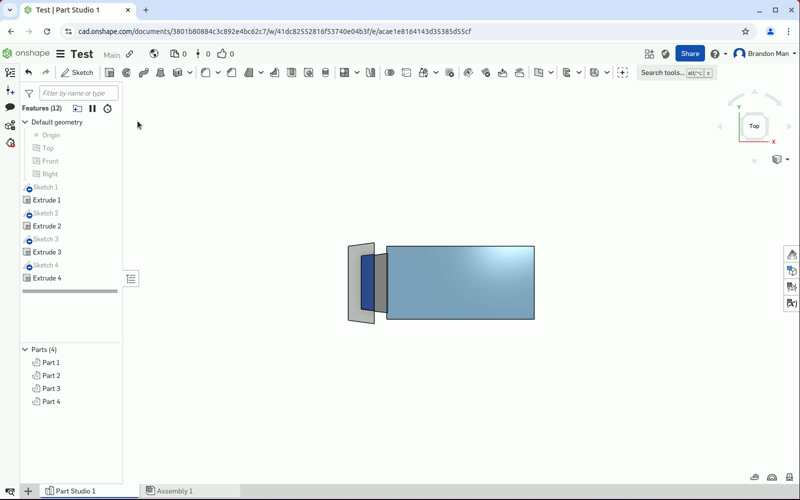
key(shift+h)
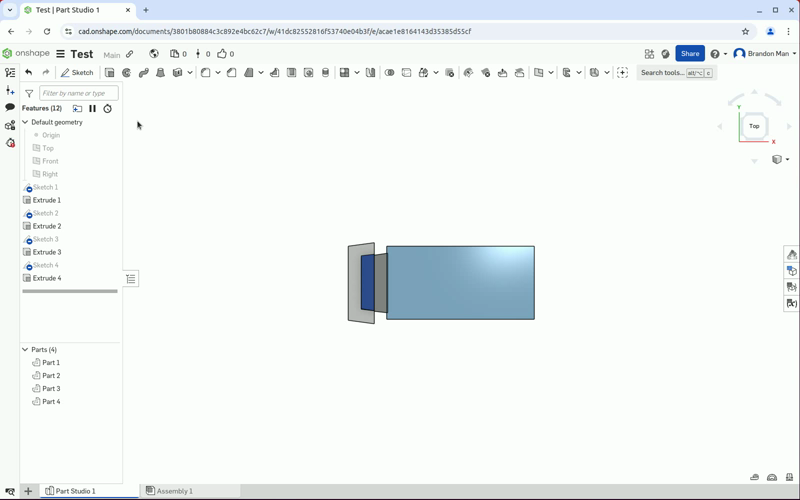
key(shift+h)
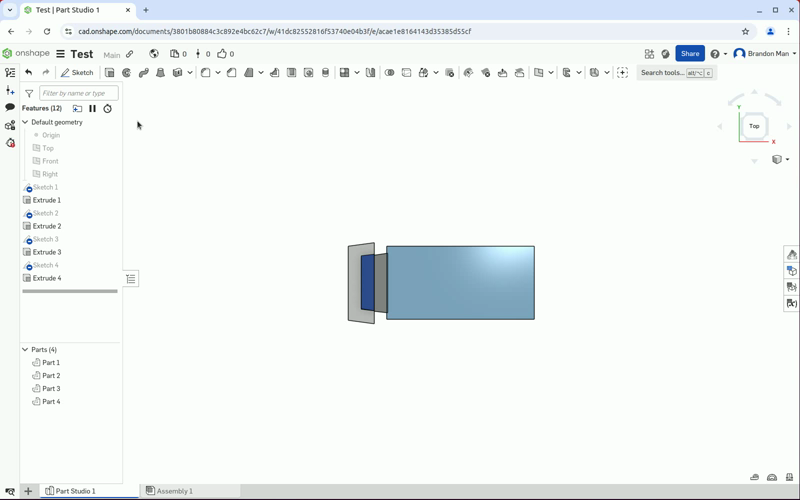
mouse_move(73, 189)
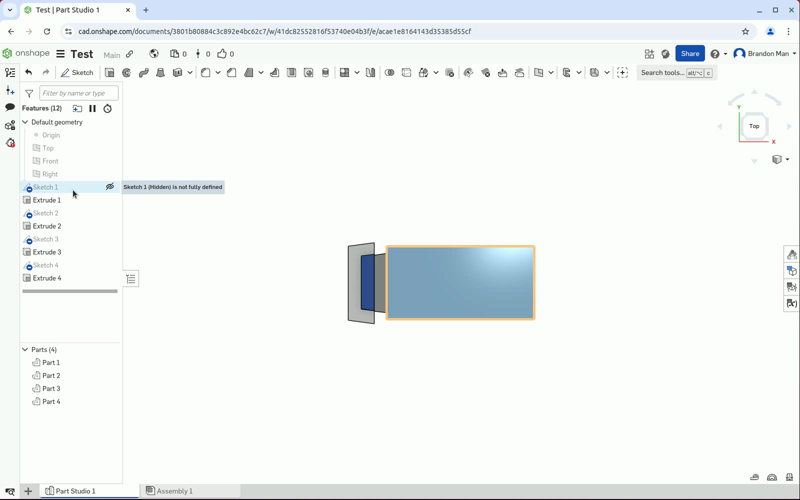
click(73, 189)
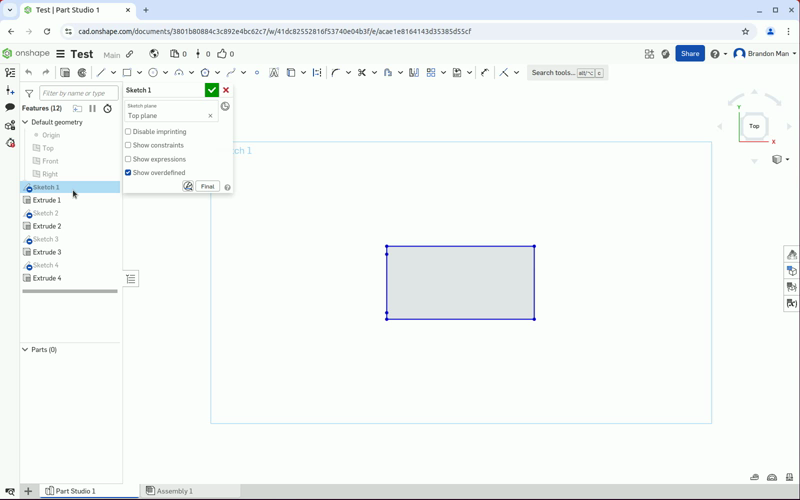
mouse_move(229, 92)
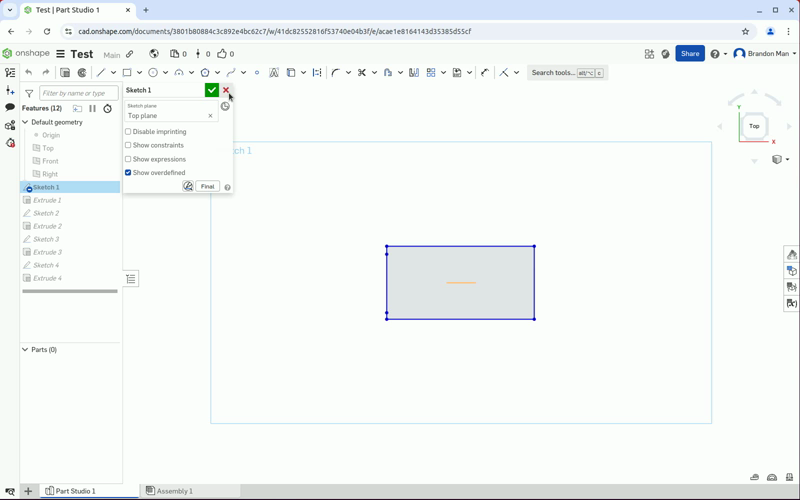
click(229, 92)
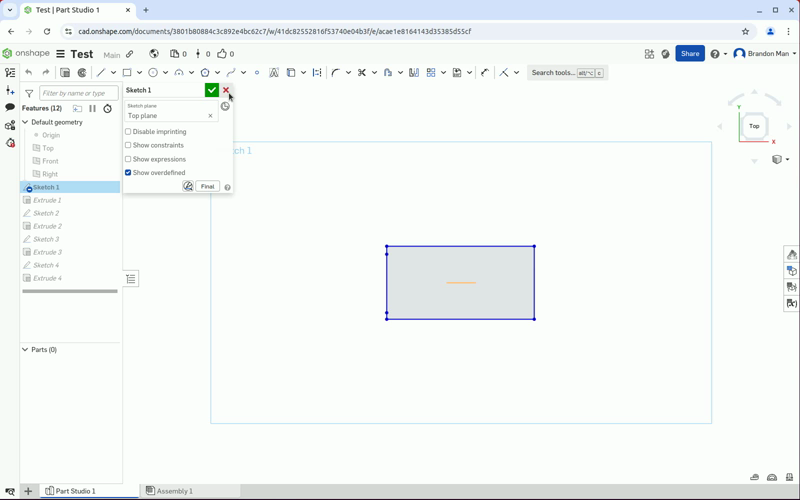
key(shift+s)
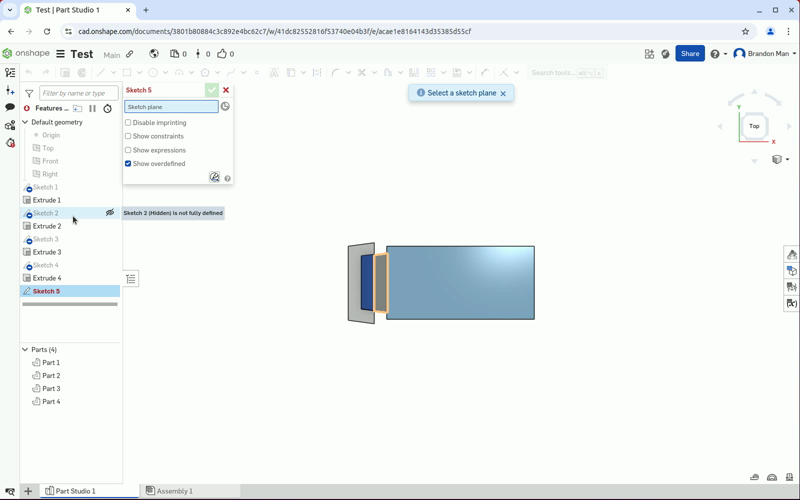
scroll(3)
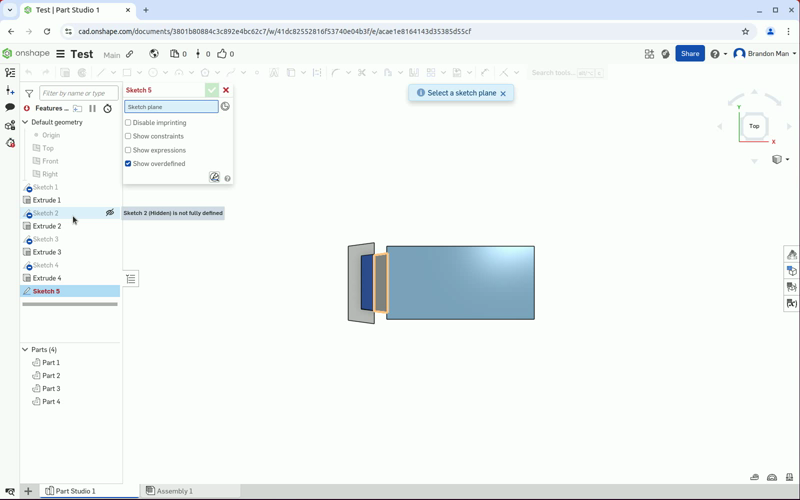
mouse_move(73, 150)
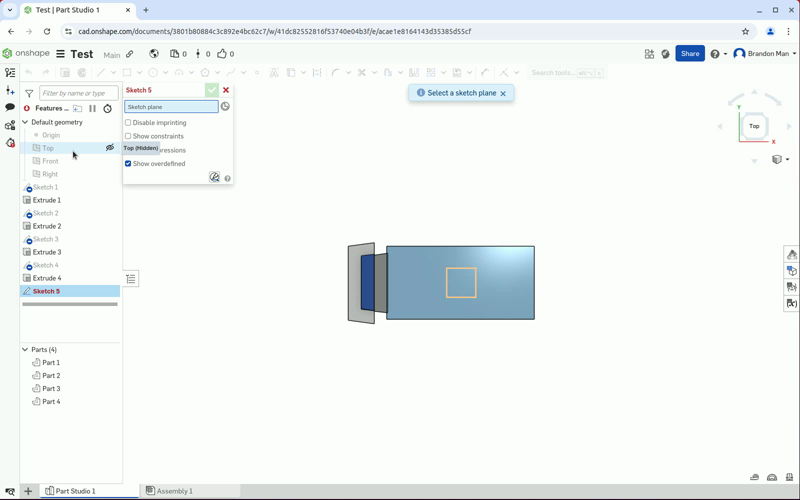
click(73, 150)
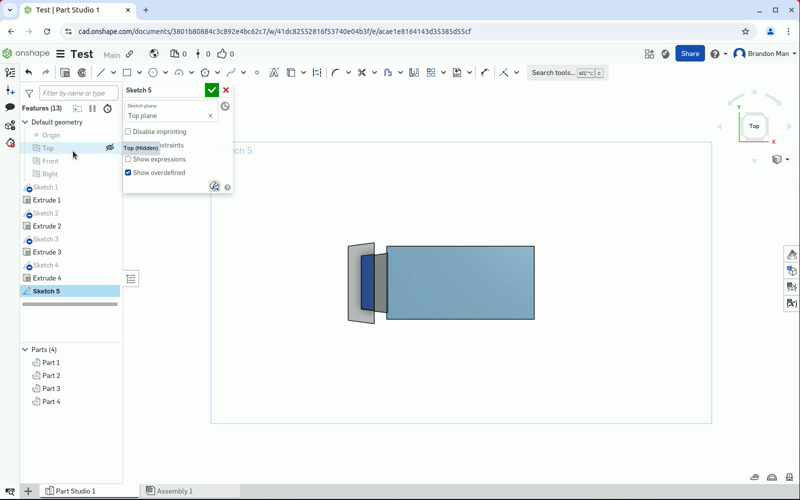
mouse_move(73, 352)
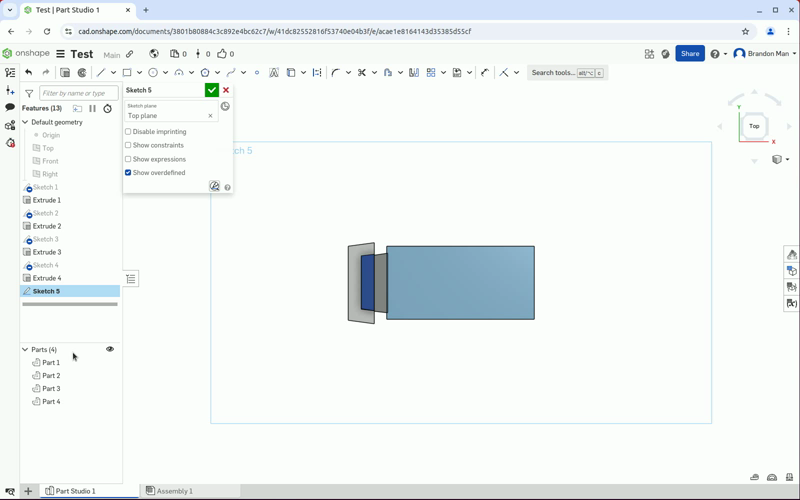
key(y)
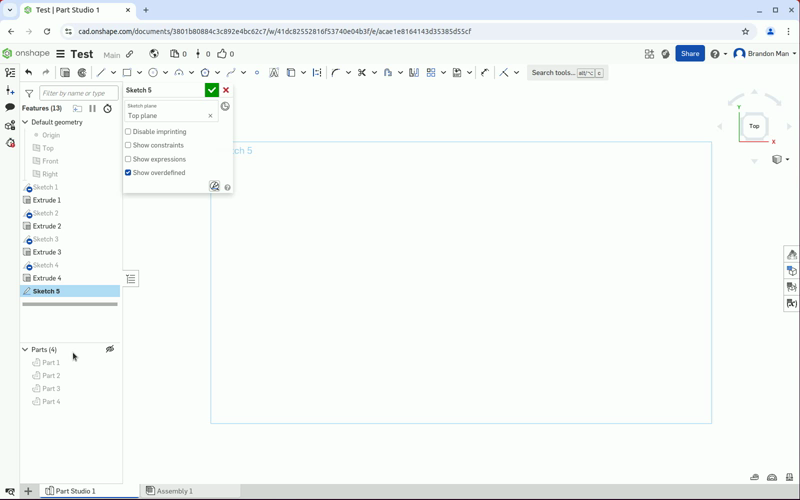
key(l)
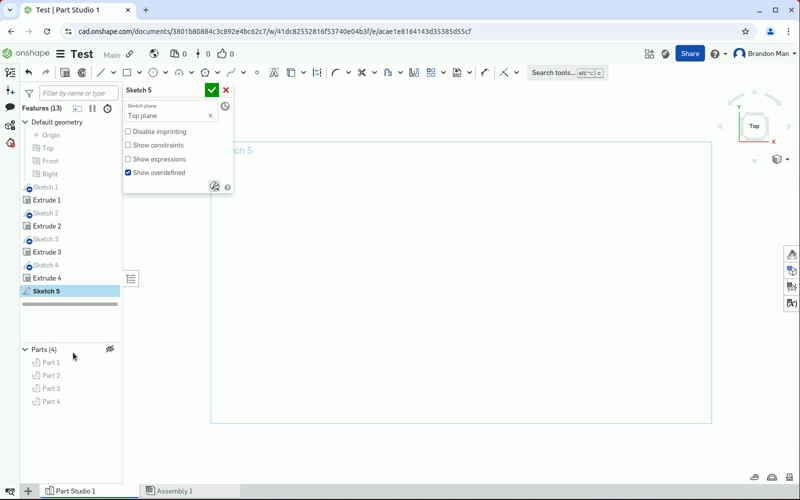
key_down(shift)
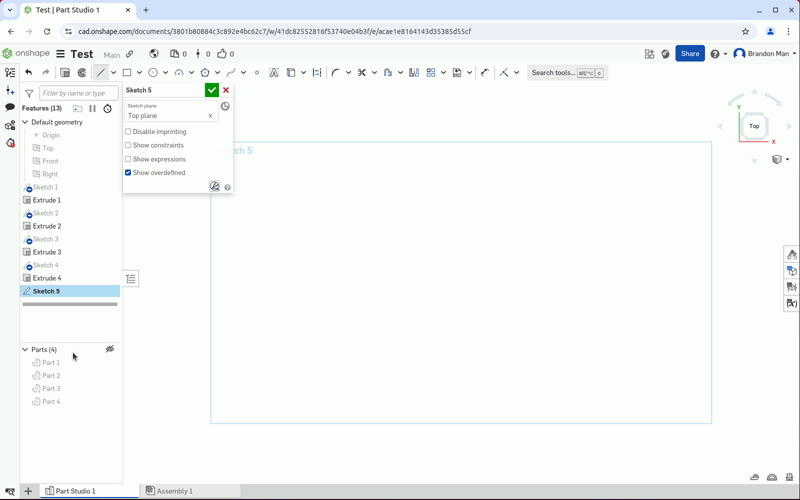
mouse_move(374, 332)
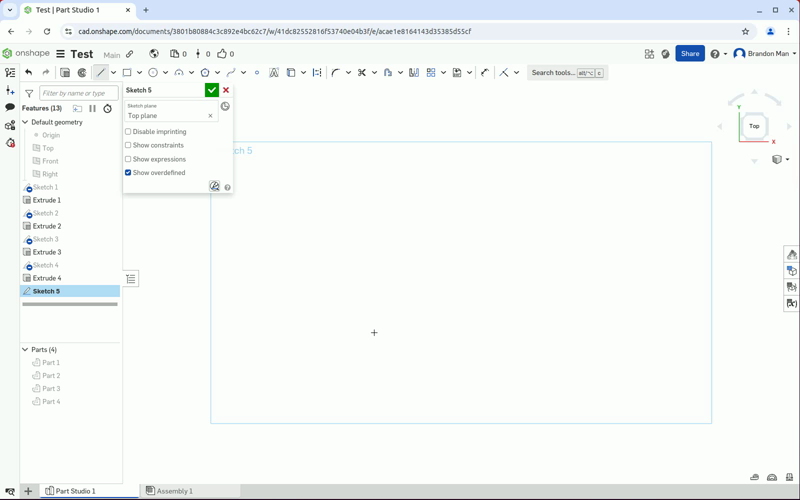
click(374, 332)
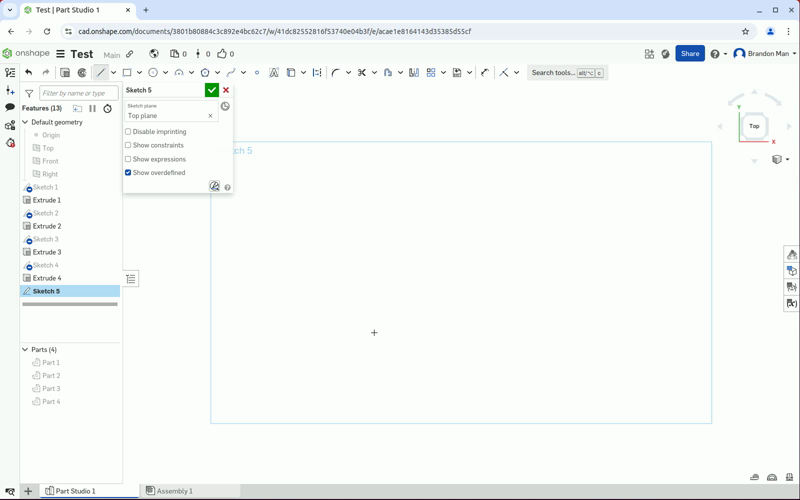
key_up(shift)
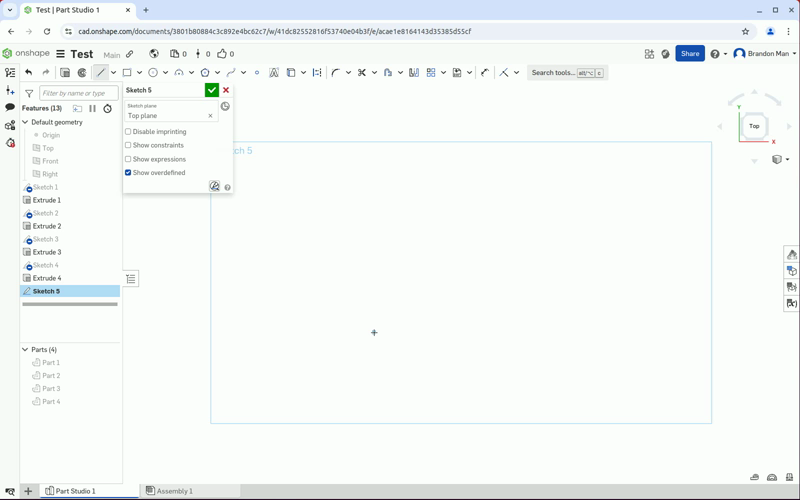
key_down(shift)
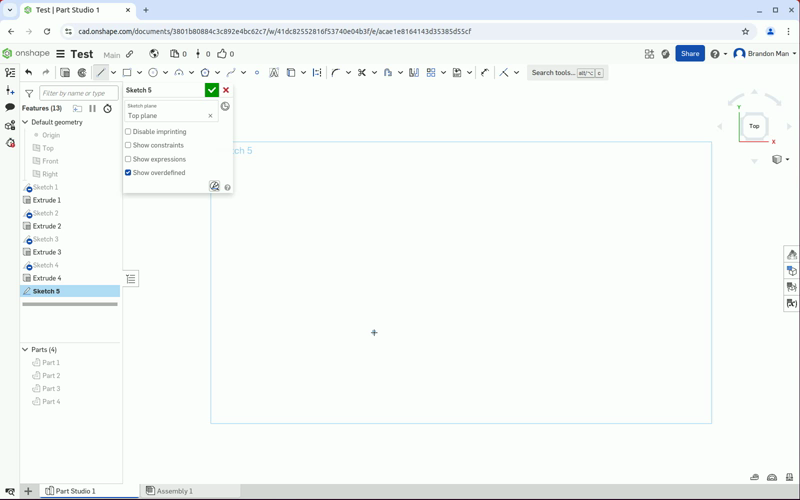
mouse_move(546, 332)
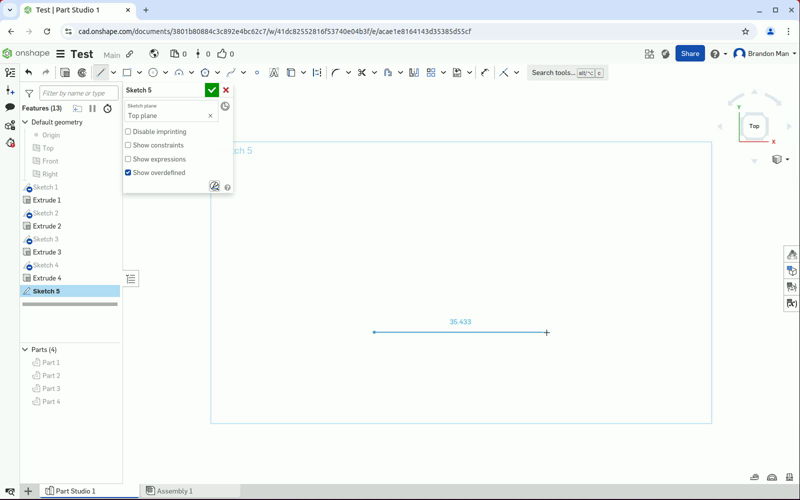
click(546, 332)
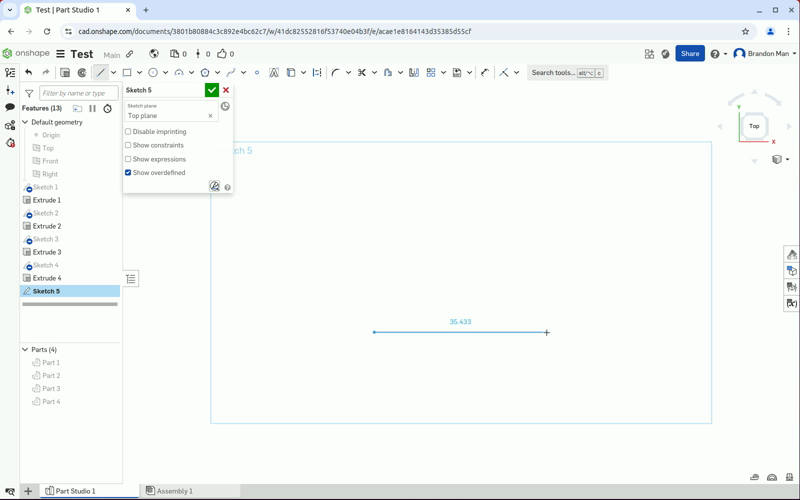
key_up(shift)
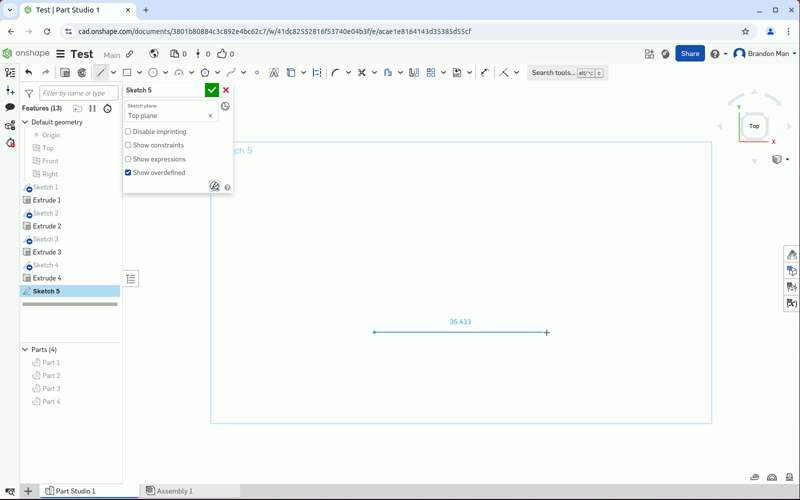
key_down(shift)
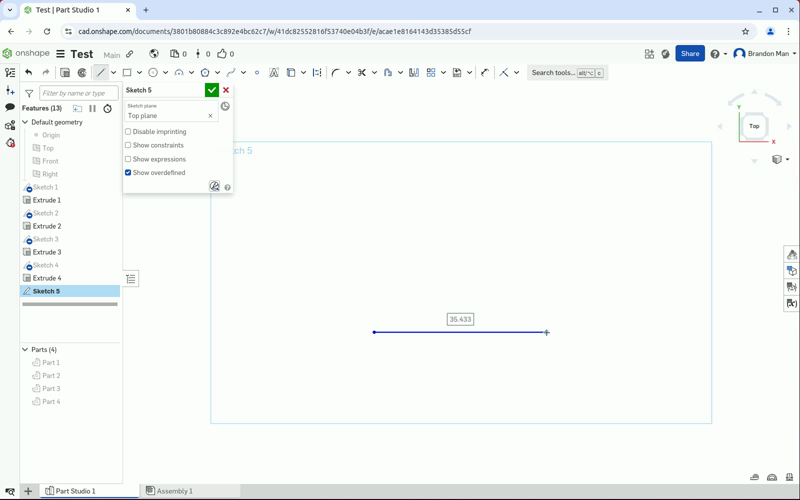
mouse_move(546, 234)
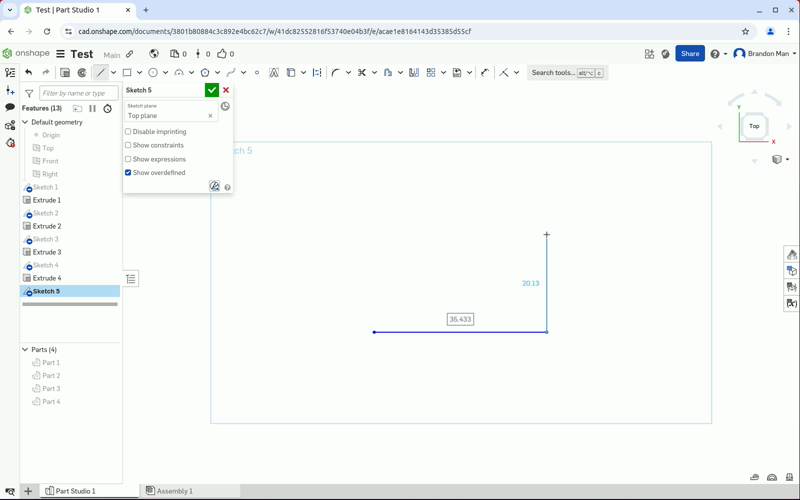
click(546, 234)
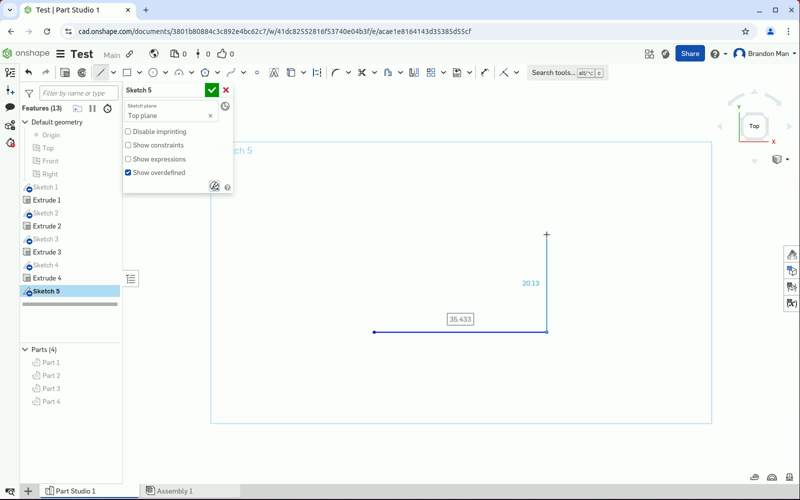
key_up(shift)
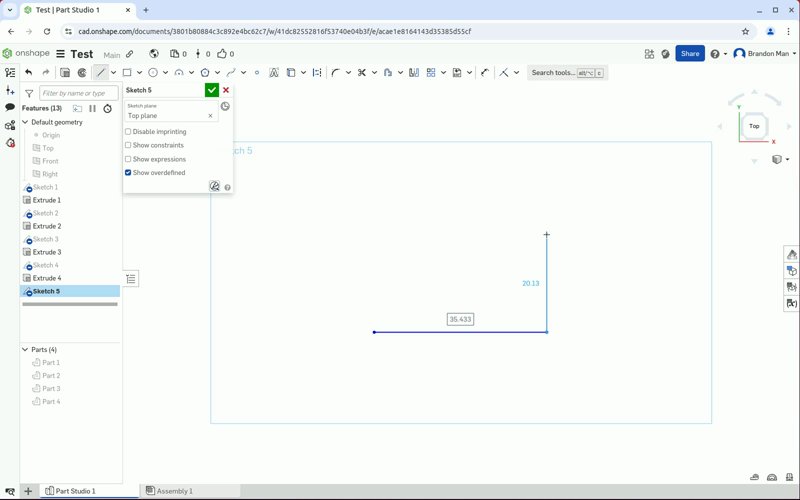
key_down(shift)
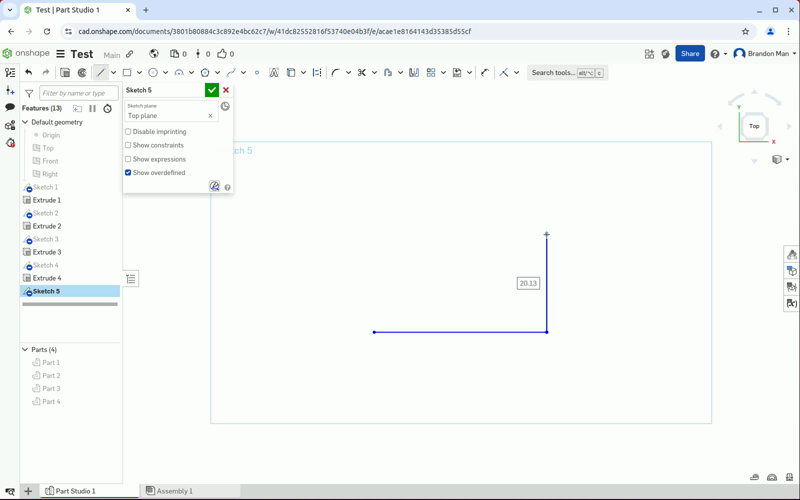
mouse_move(374, 234)
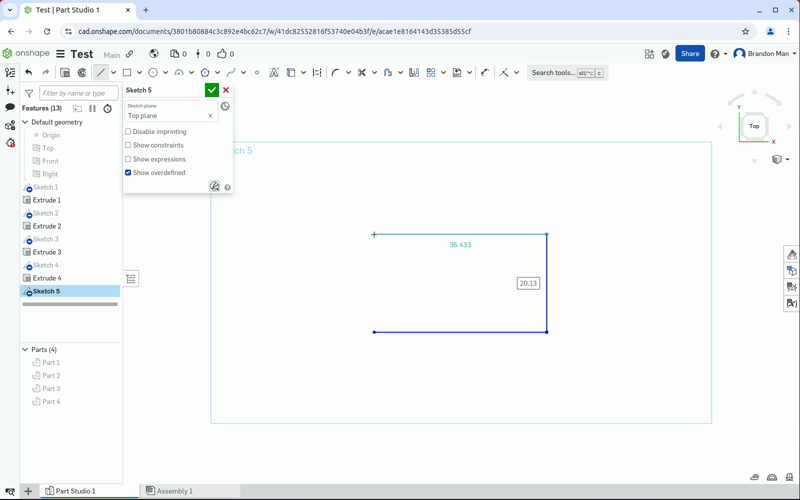
click(374, 234)
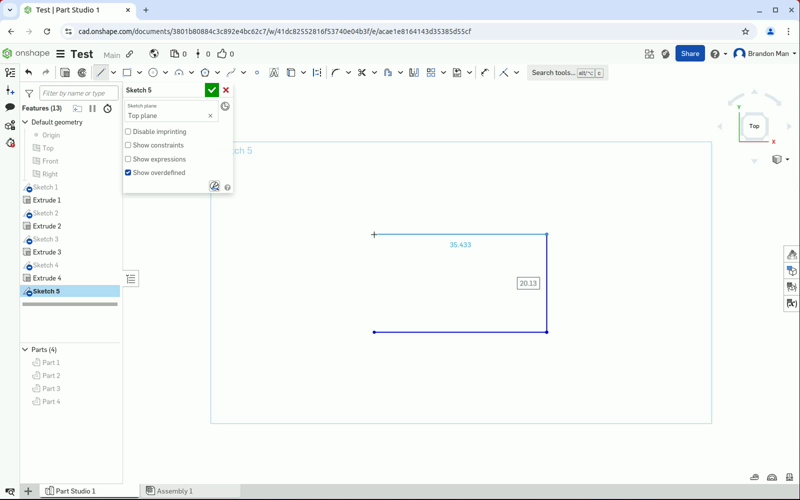
key_up(shift)
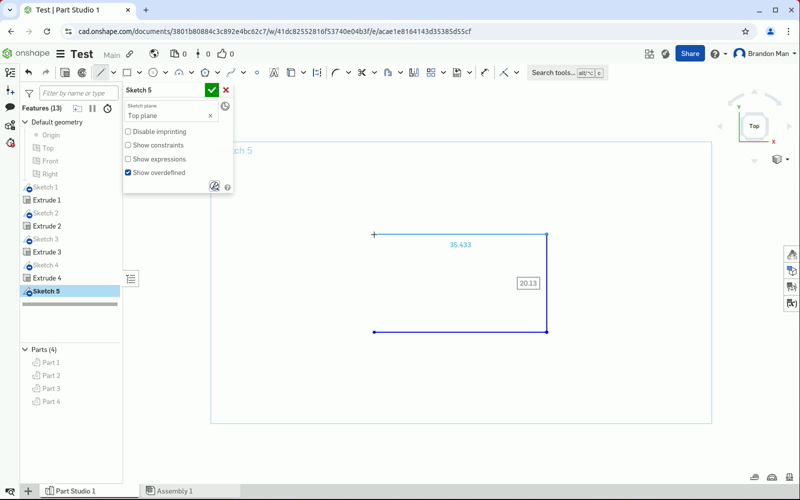
key_down(shift)
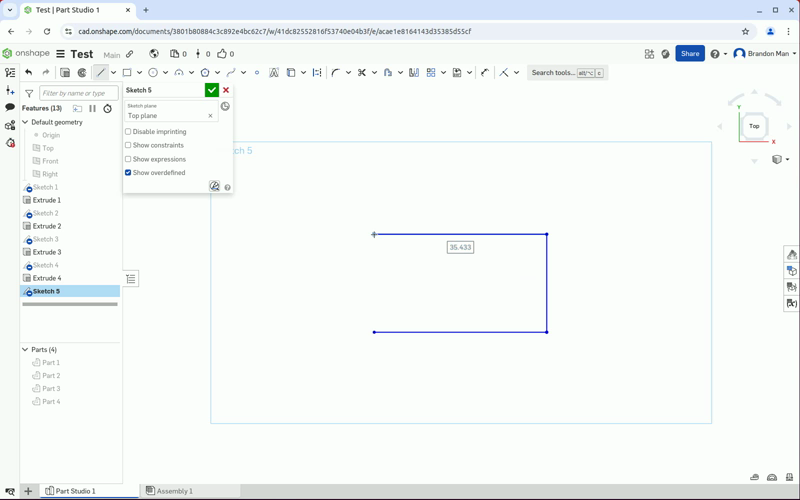
mouse_move(404, 234)
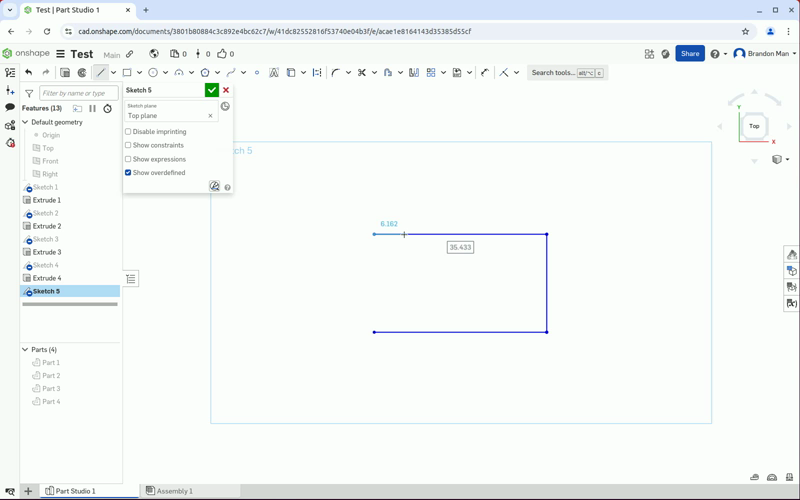
mouse_move(374, 243)
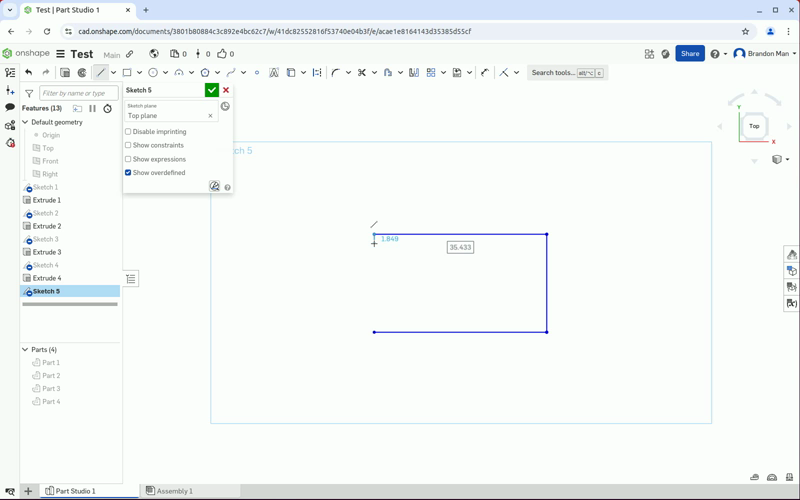
click(374, 243)
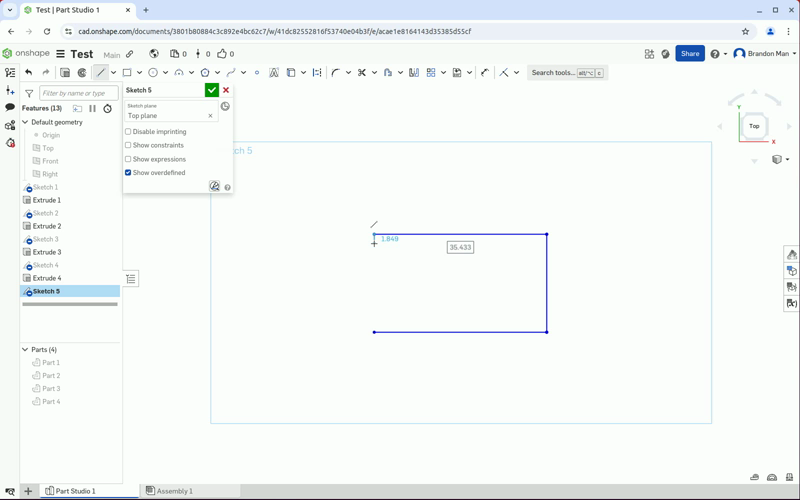
key_up(shift)
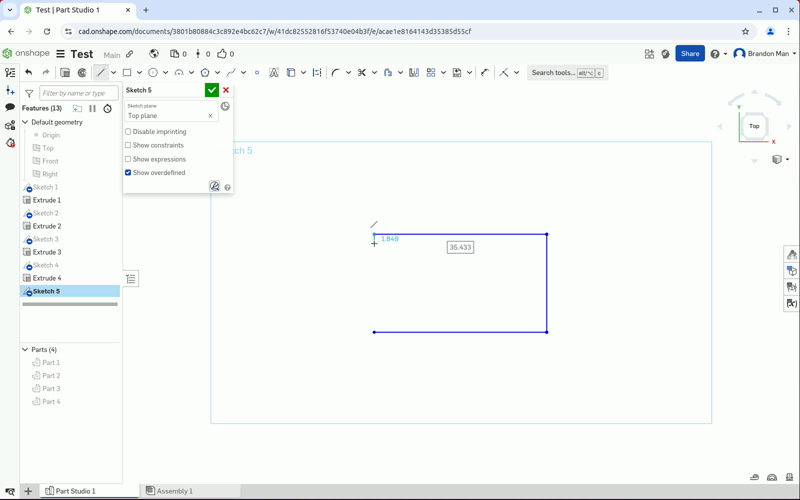
key_down(shift)
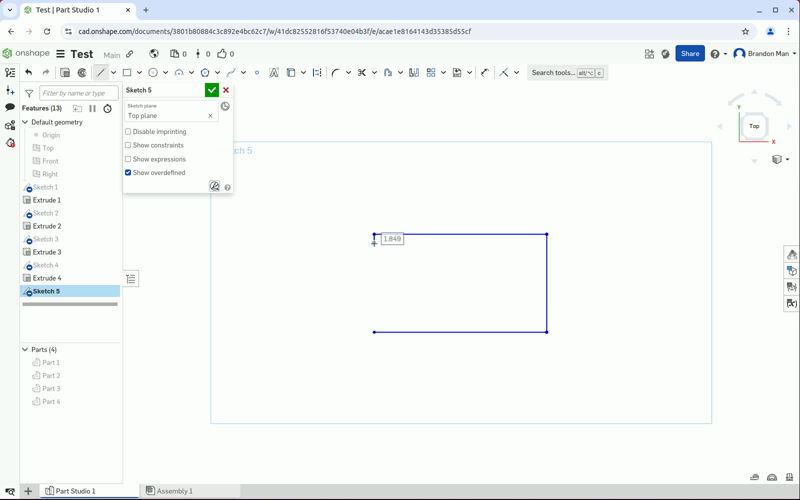
mouse_move(404, 243)
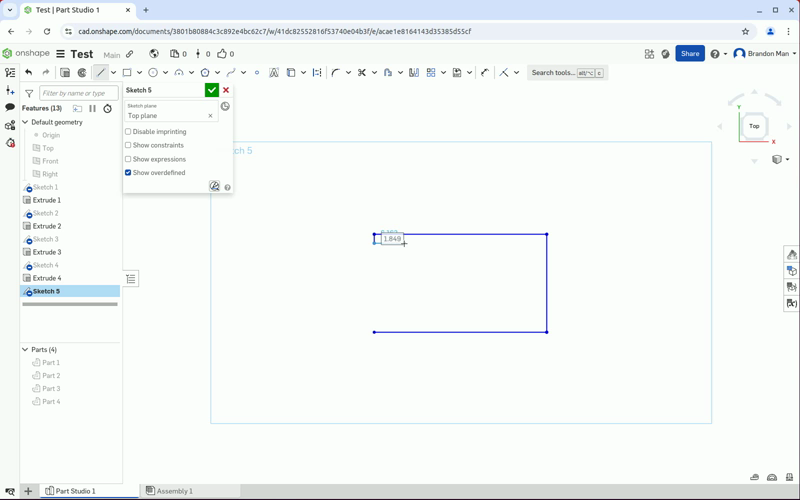
mouse_move(374, 255)
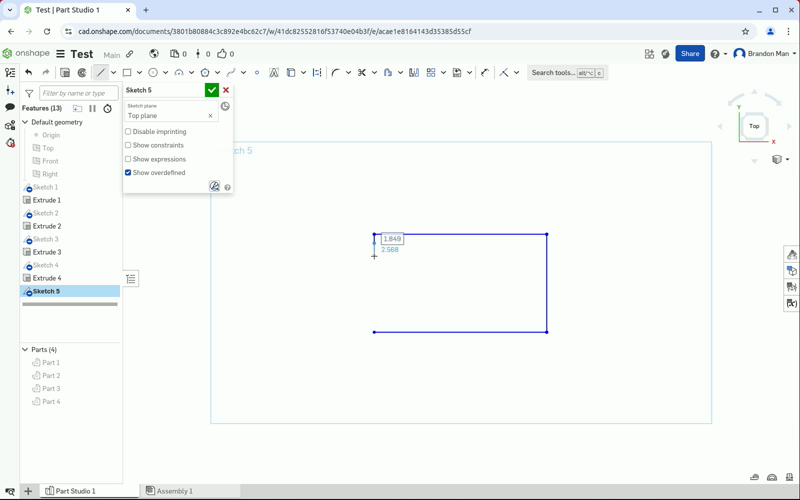
click(374, 255)
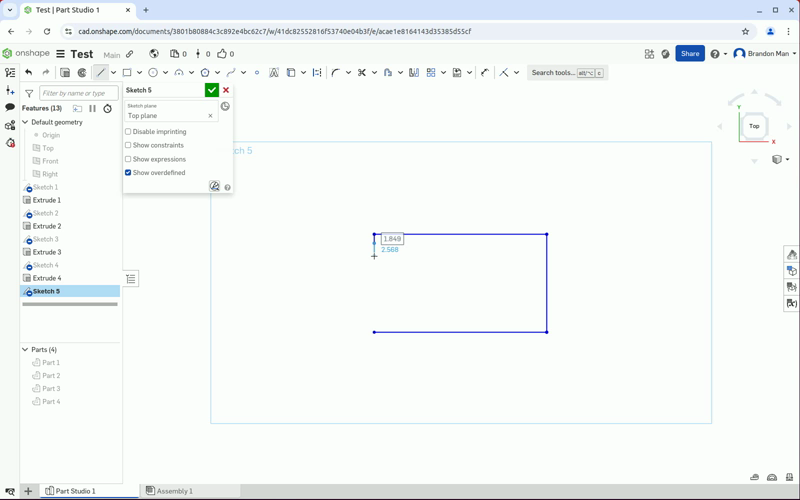
key_up(shift)
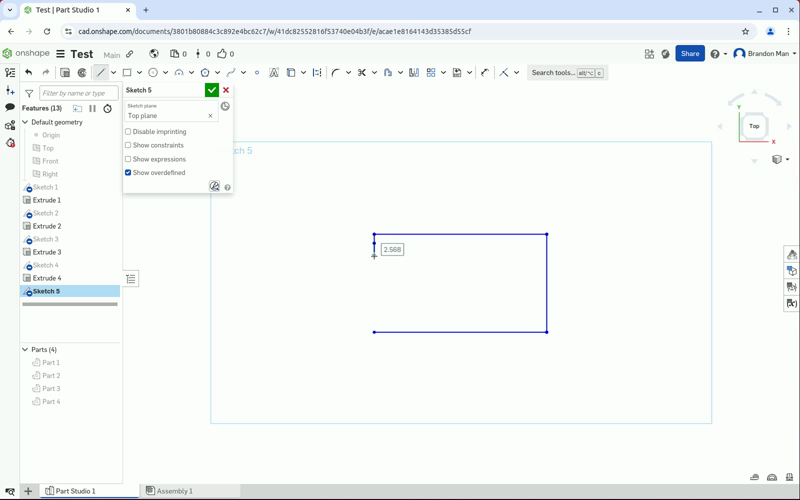
key_down(shift)
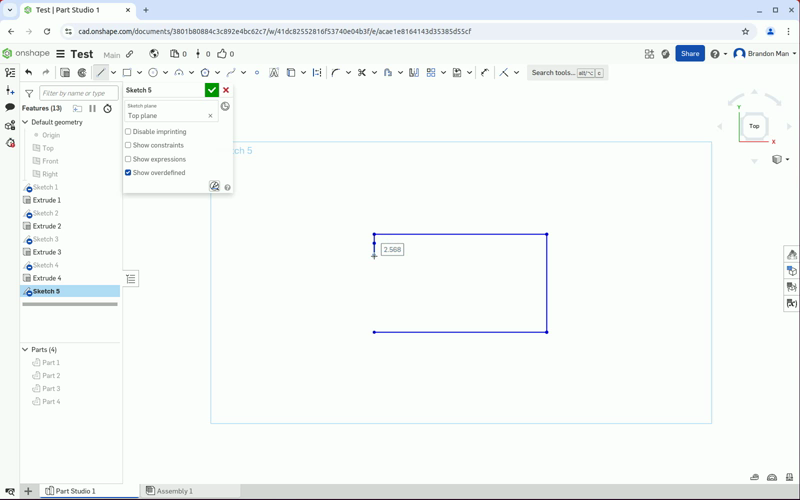
mouse_move(404, 255)
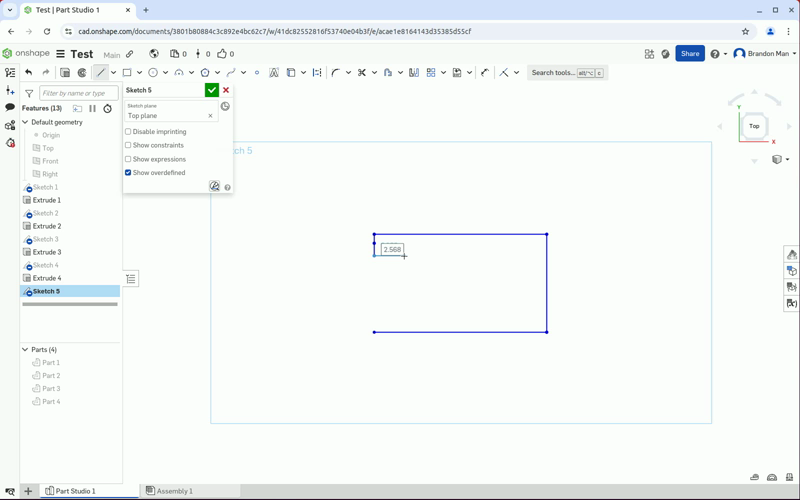
mouse_move(386, 253)
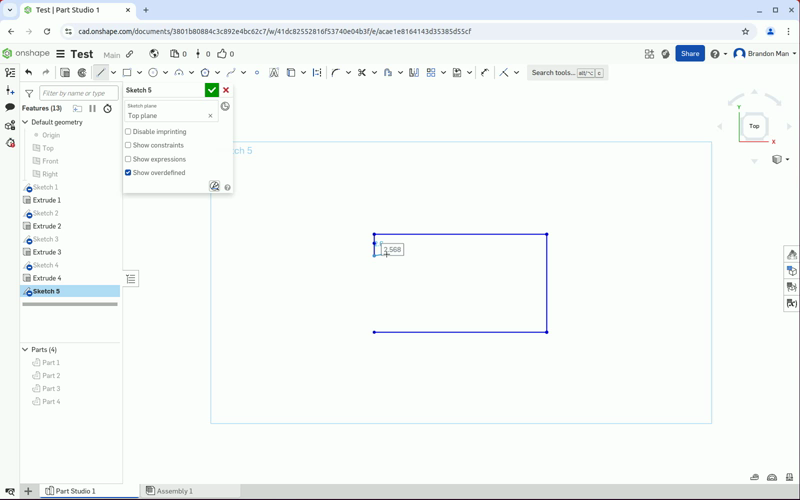
click(386, 253)
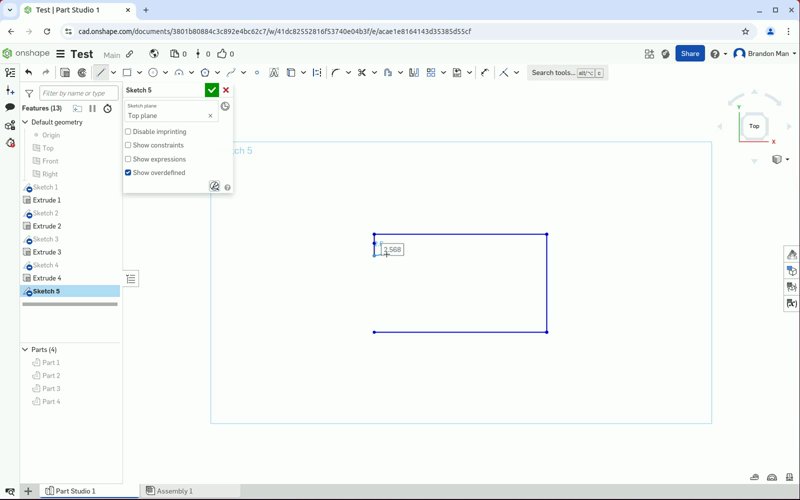
key_up(shift)
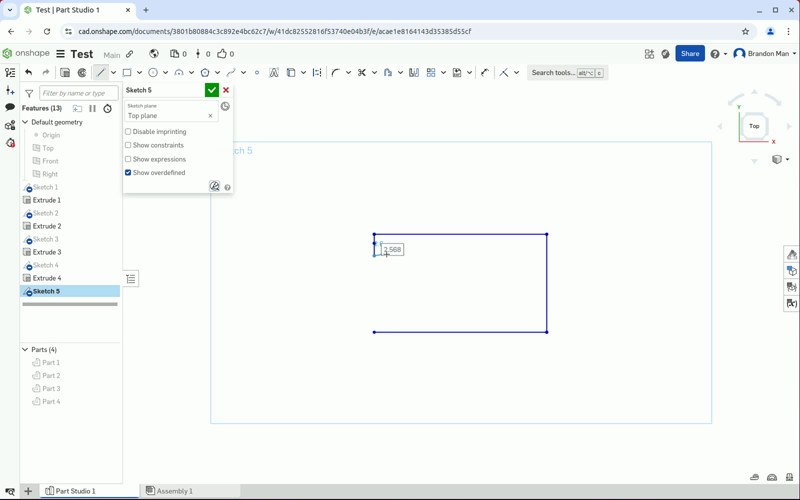
key_down(shift)
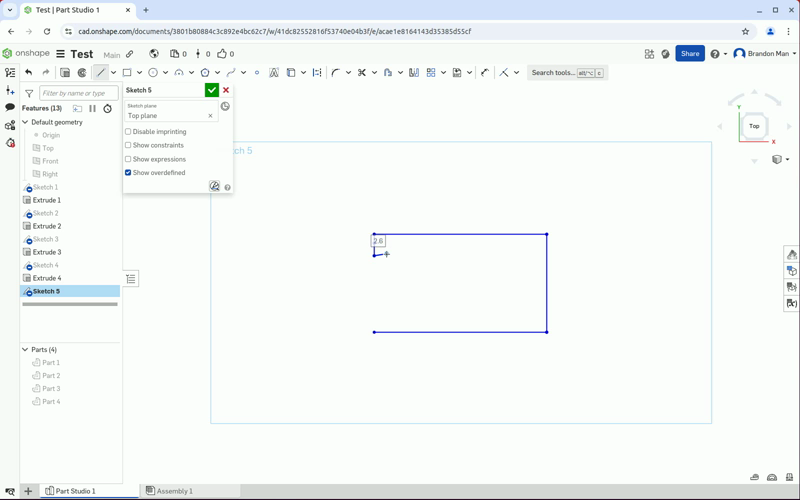
mouse_move(416, 253)
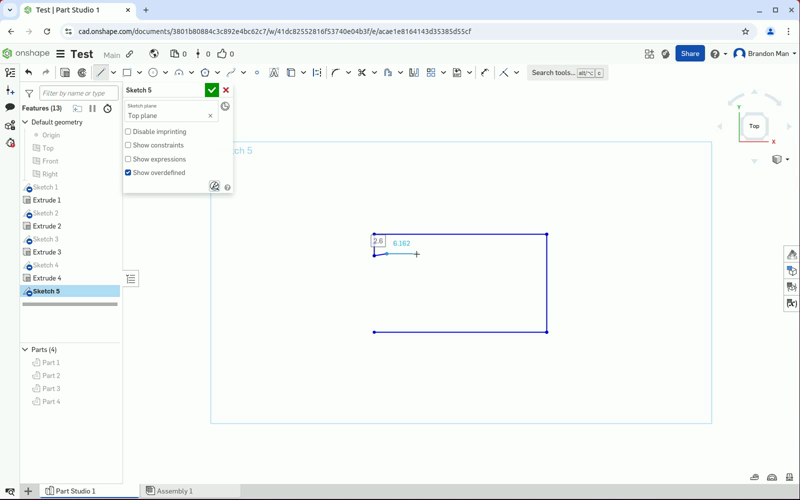
mouse_move(386, 246)
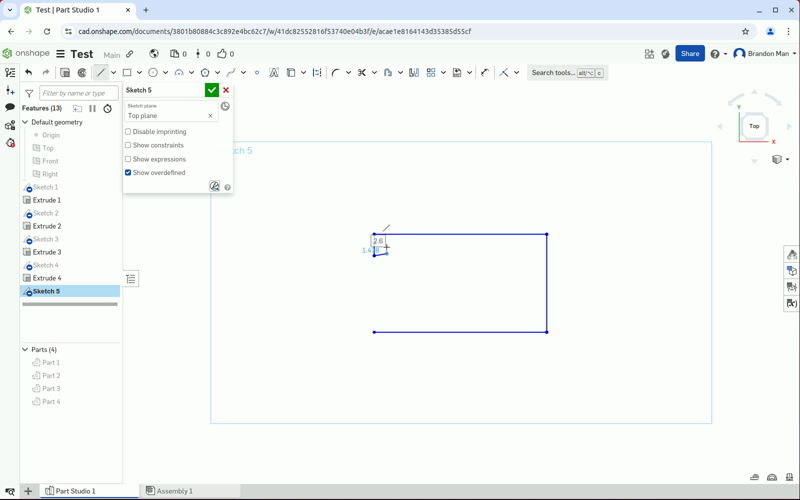
scroll(6)
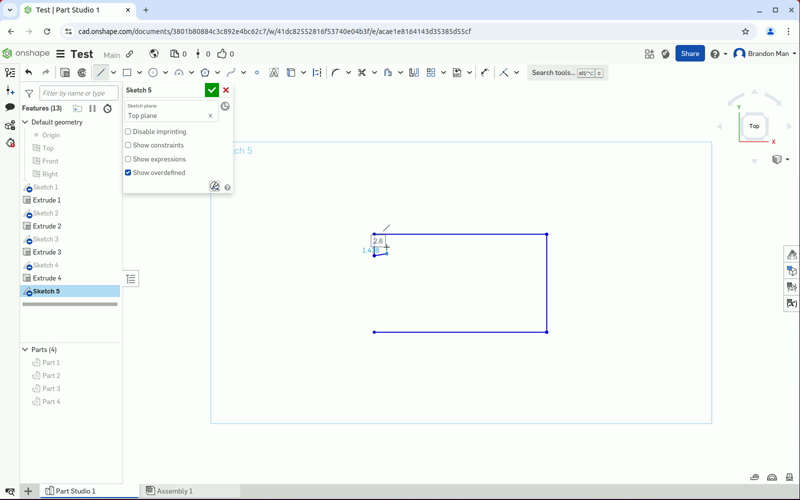
scroll(6)
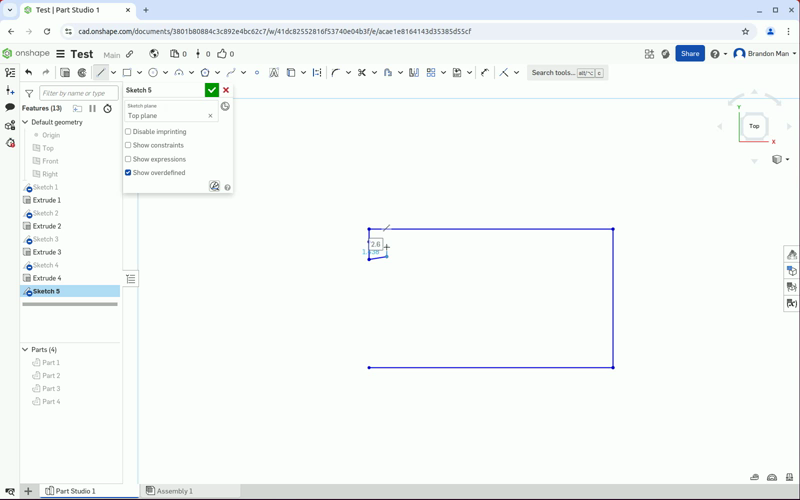
scroll(6)
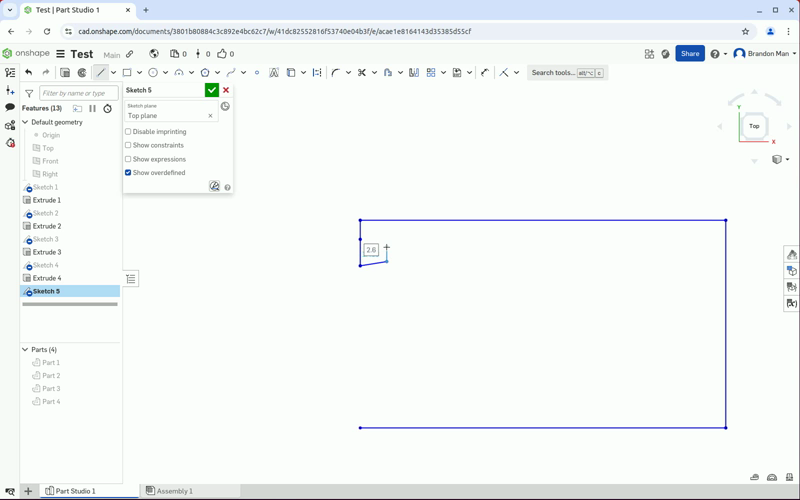
scroll(6)
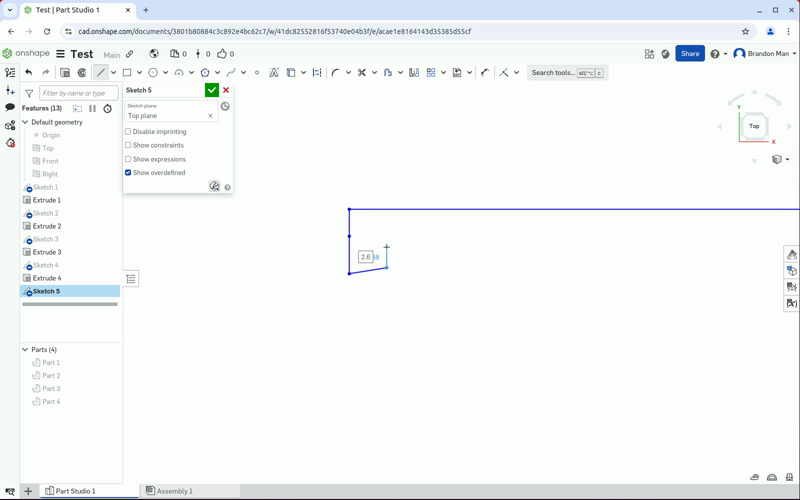
scroll(6)
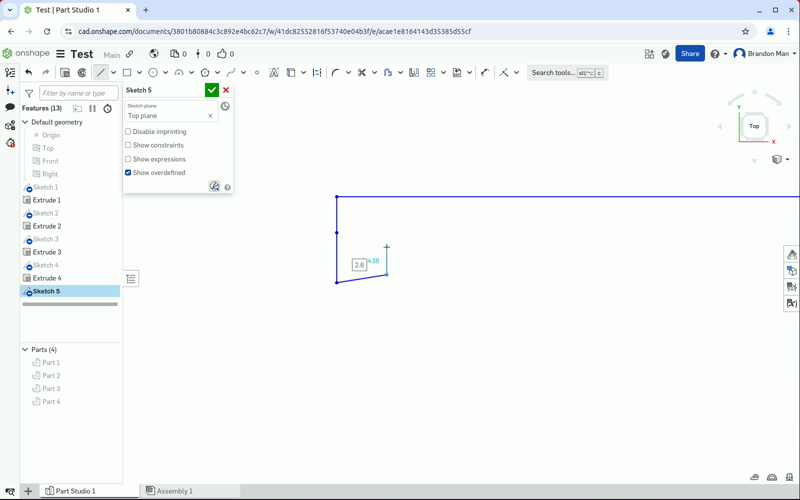
scroll(6)
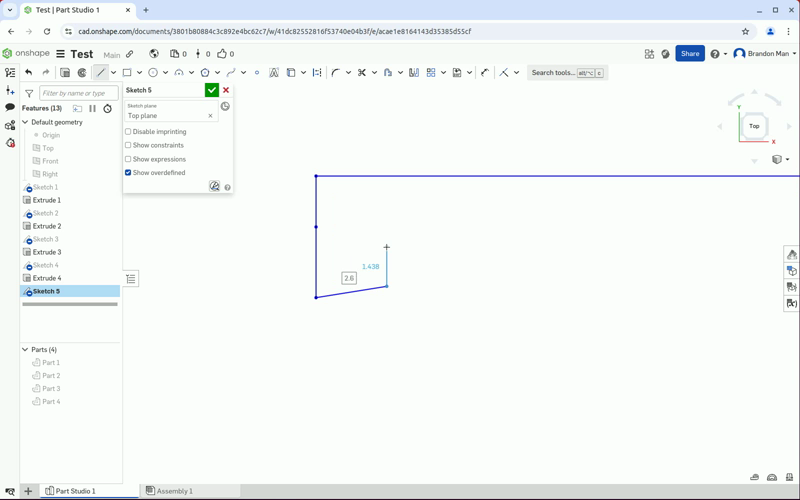
scroll(6)
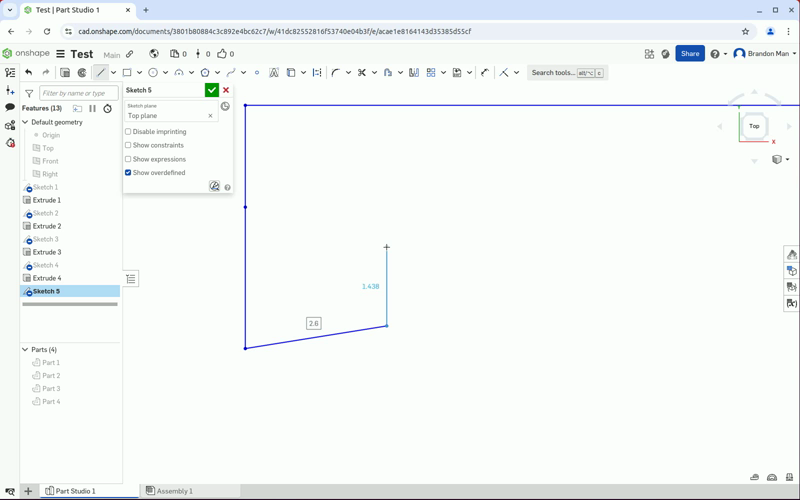
click(386, 246)
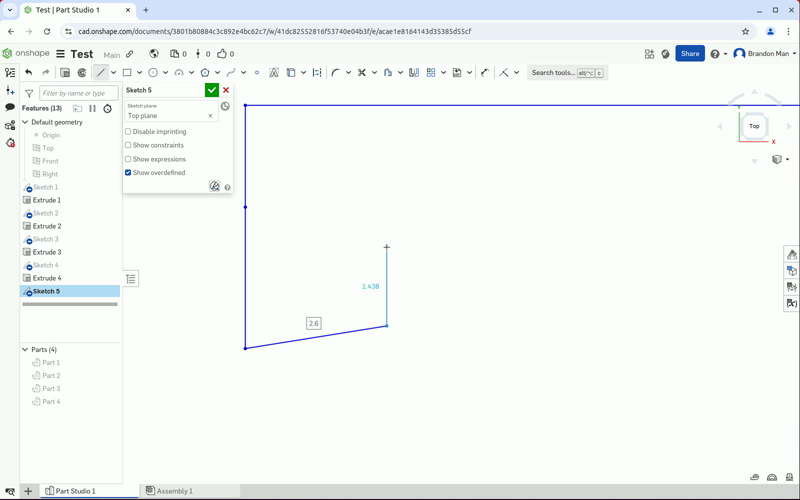
scroll(-6)
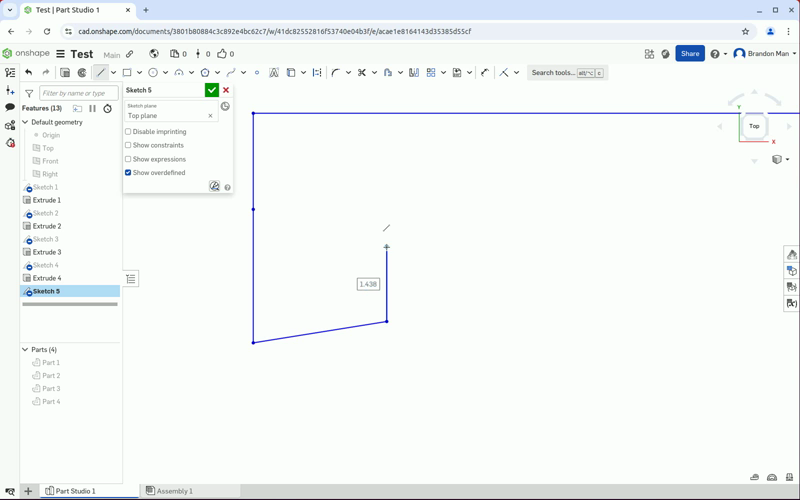
scroll(-6)
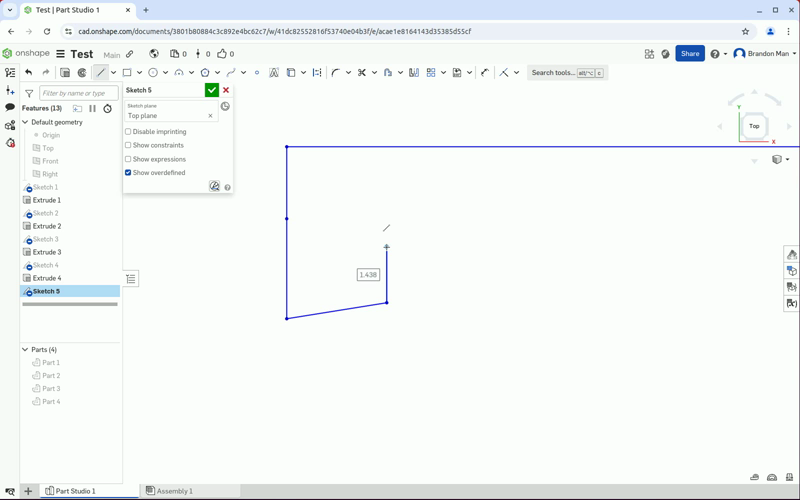
scroll(-6)
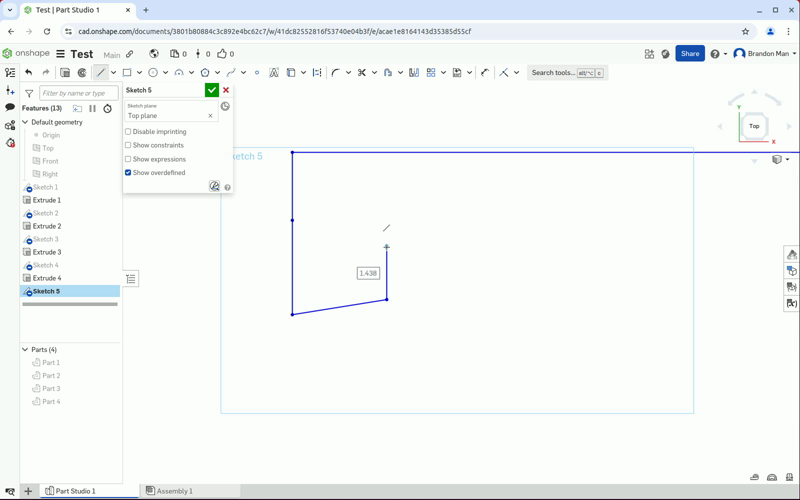
scroll(-6)
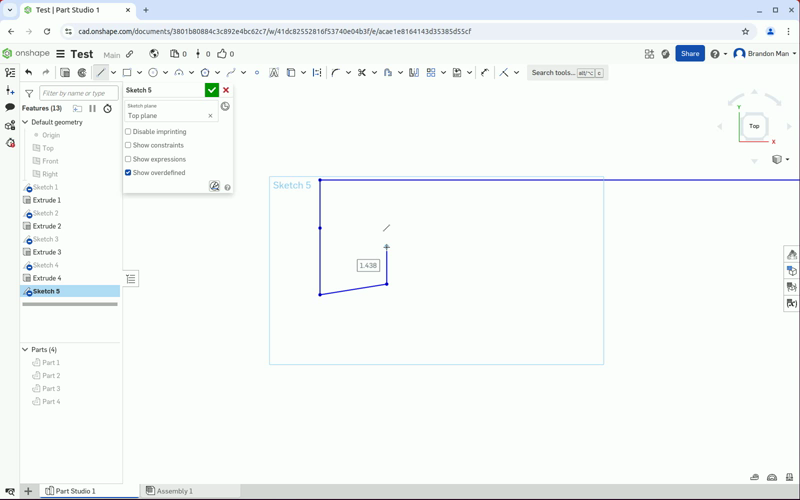
scroll(-6)
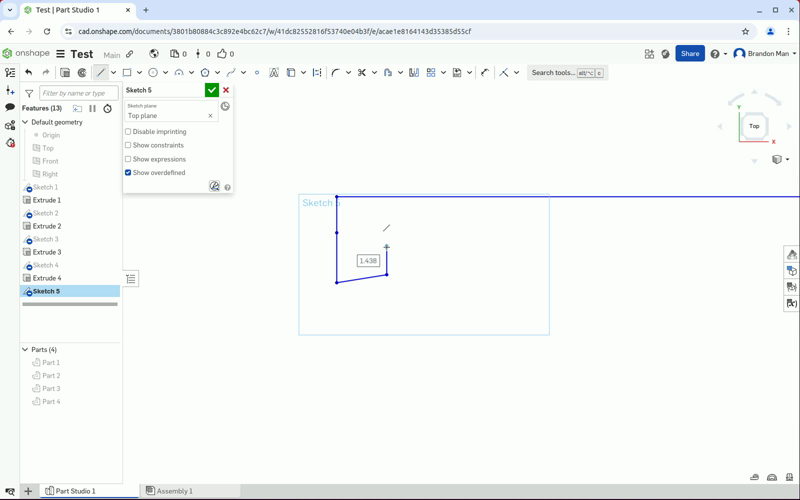
scroll(-6)
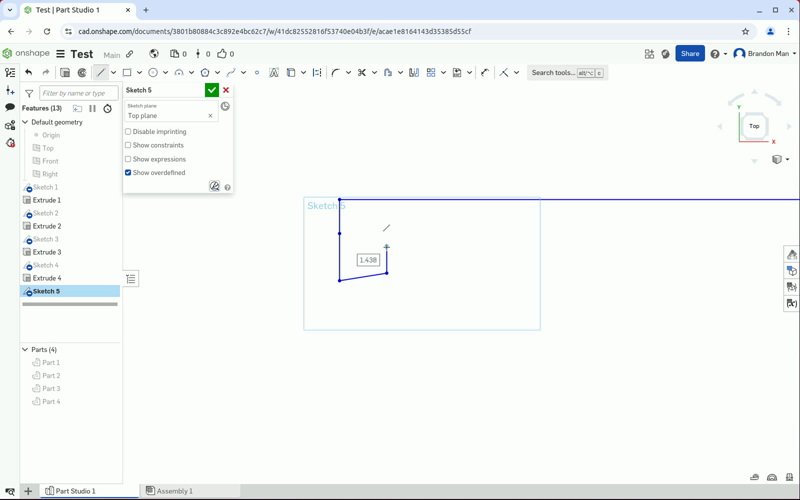
scroll(-6)
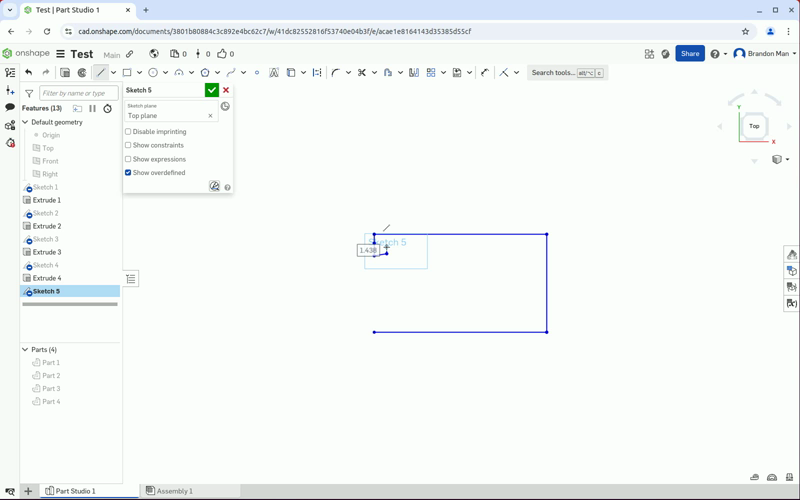
key_up(shift)
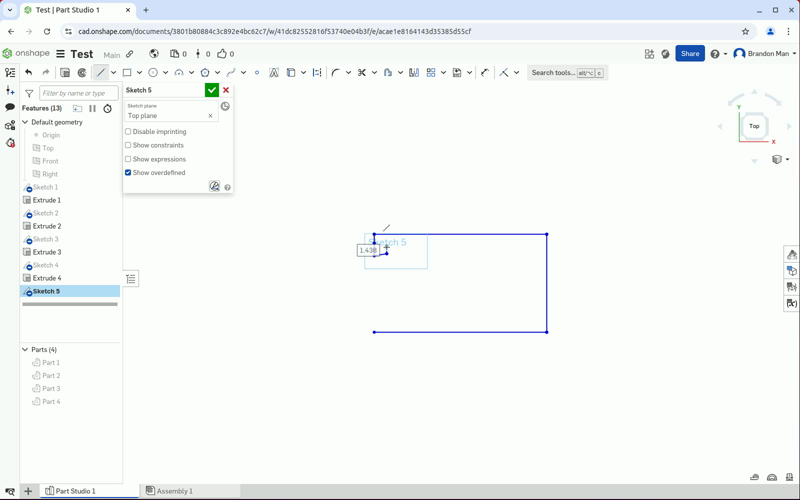
key_down(shift)
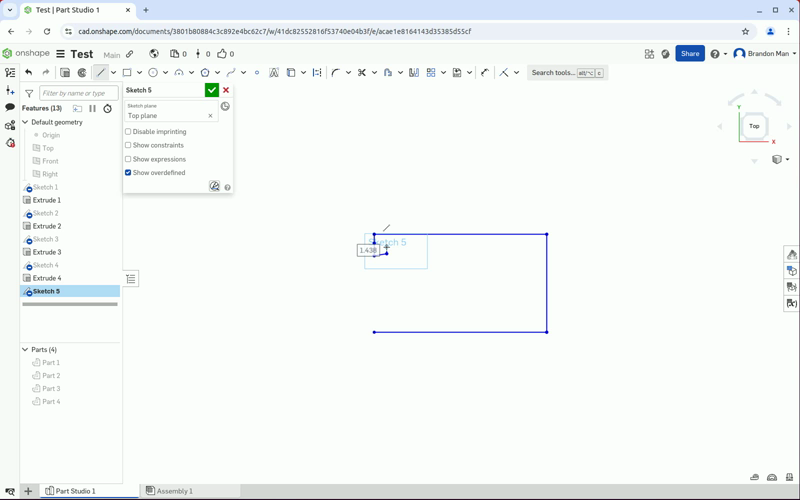
mouse_move(534, 246)
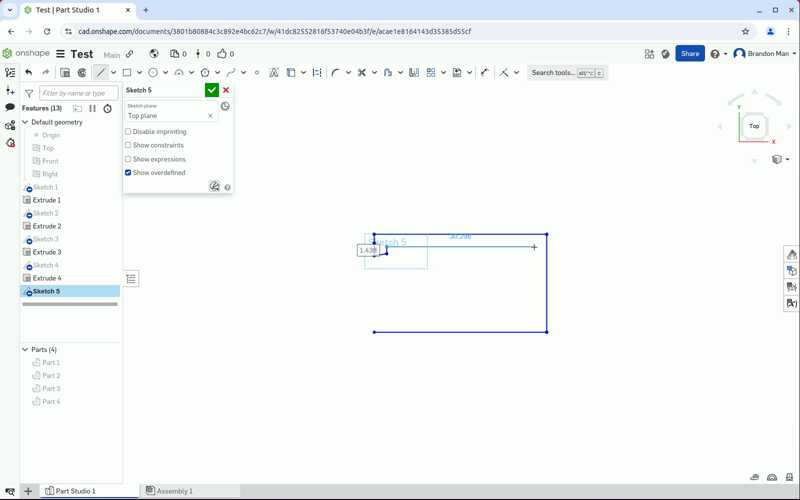
click(534, 246)
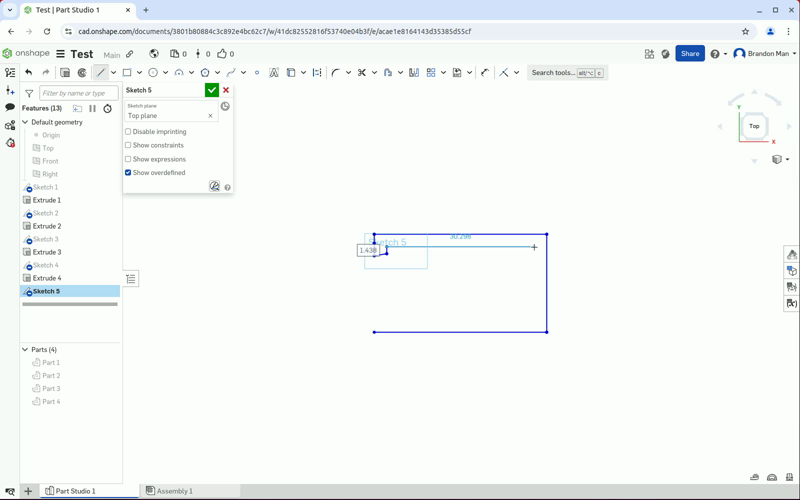
key_up(shift)
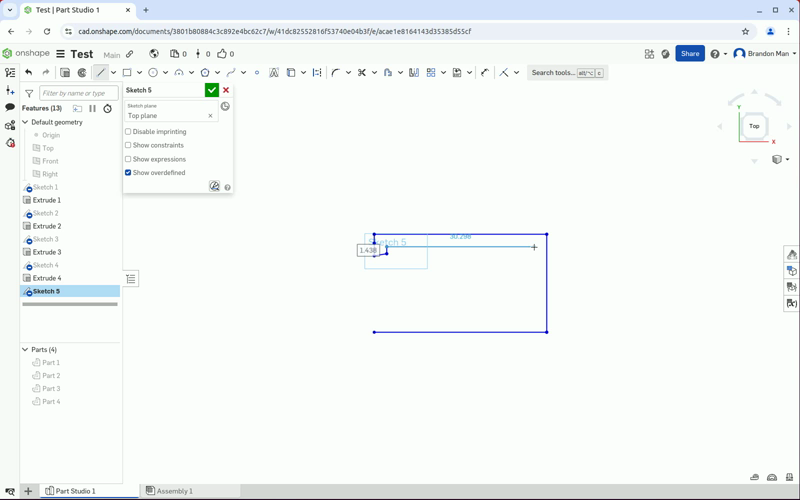
key_down(shift)
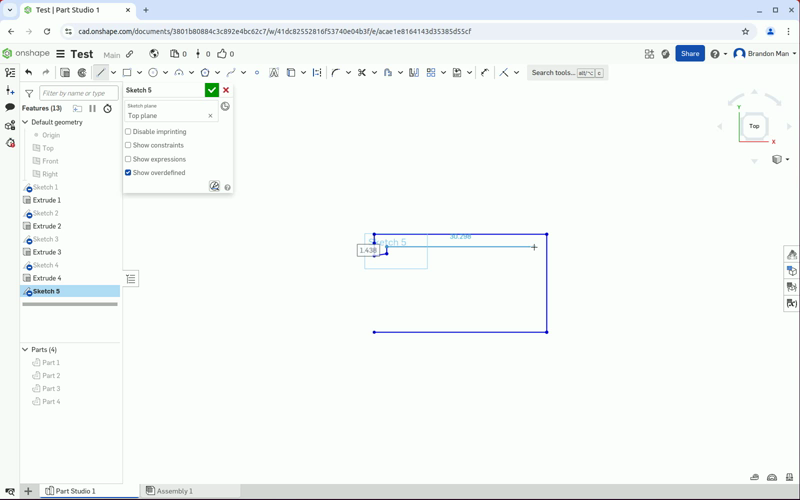
mouse_move(534, 319)
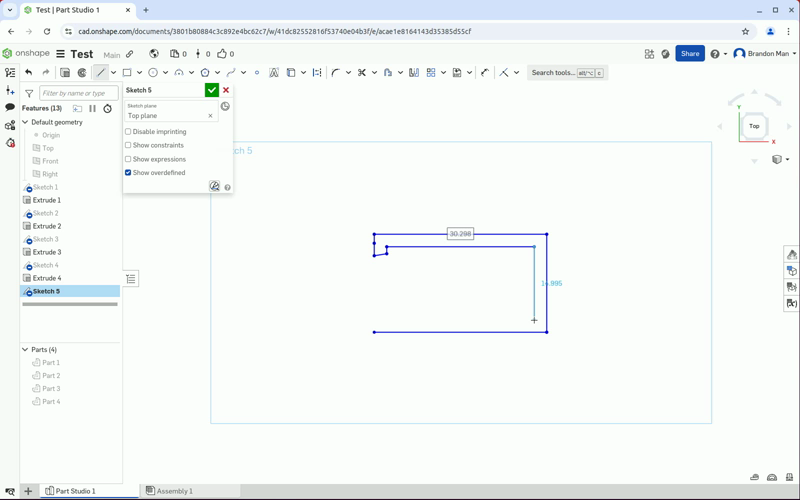
click(534, 319)
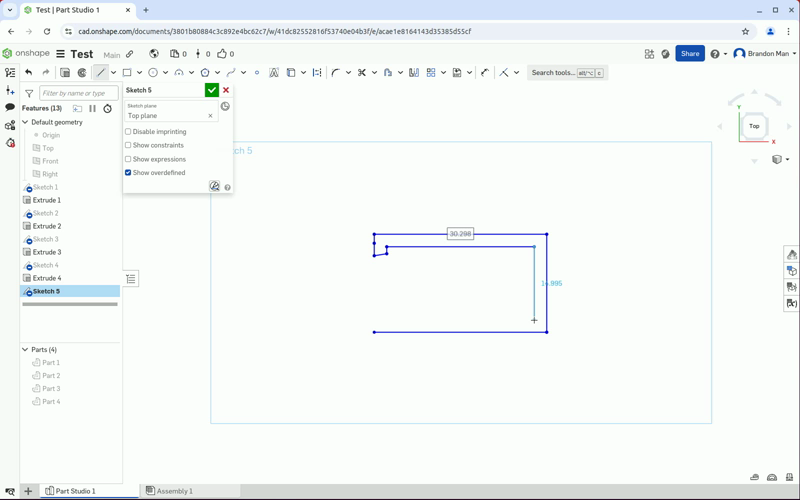
key_up(shift)
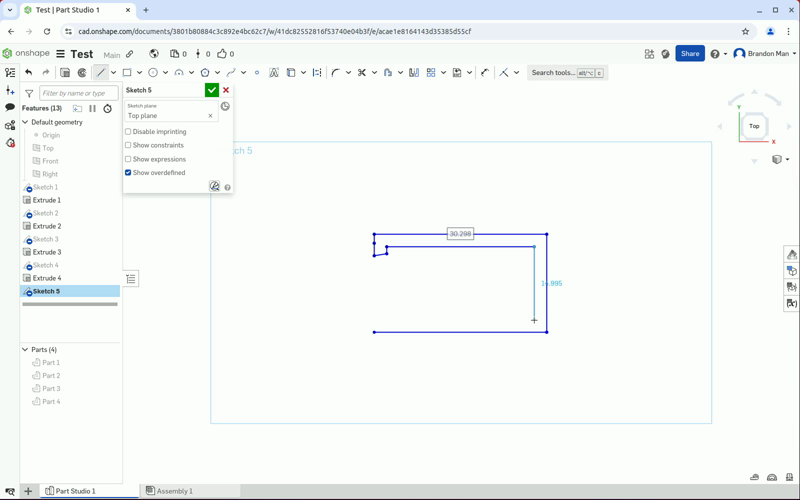
key_down(shift)
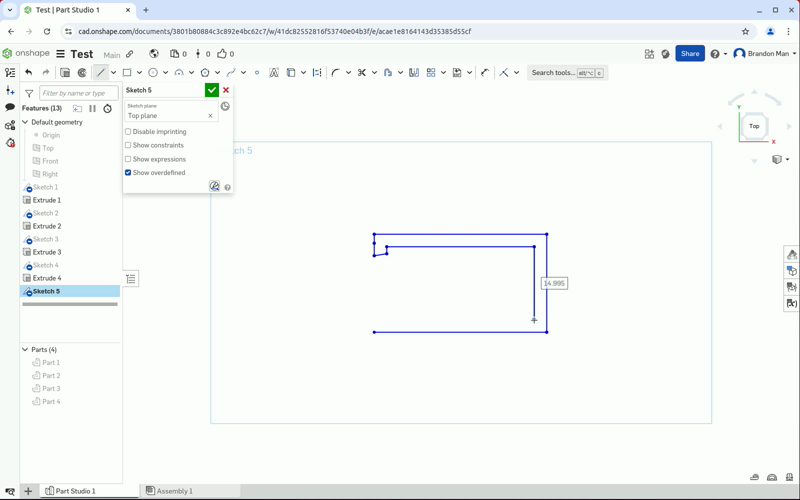
mouse_move(386, 319)
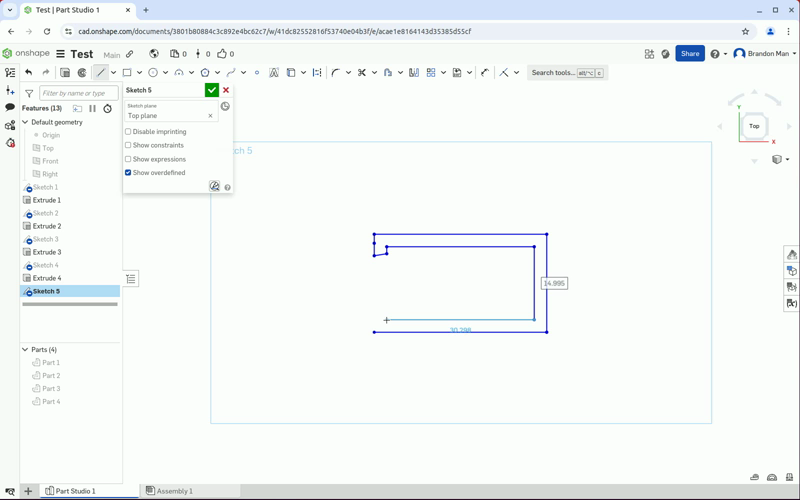
click(386, 319)
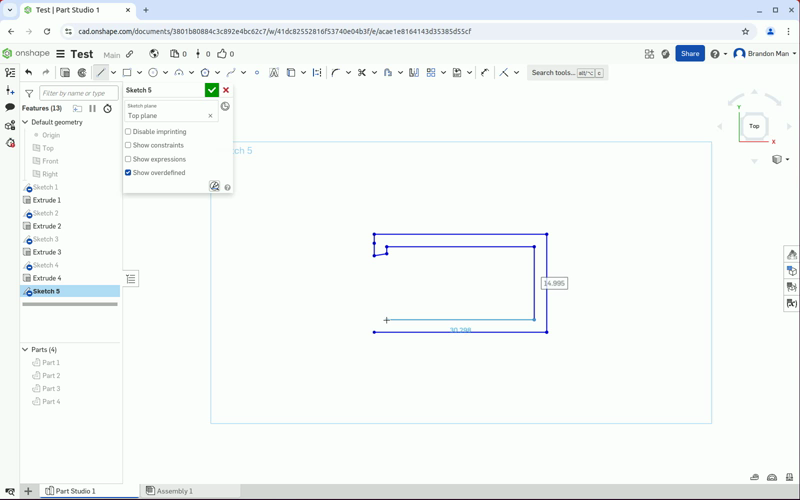
key_up(shift)
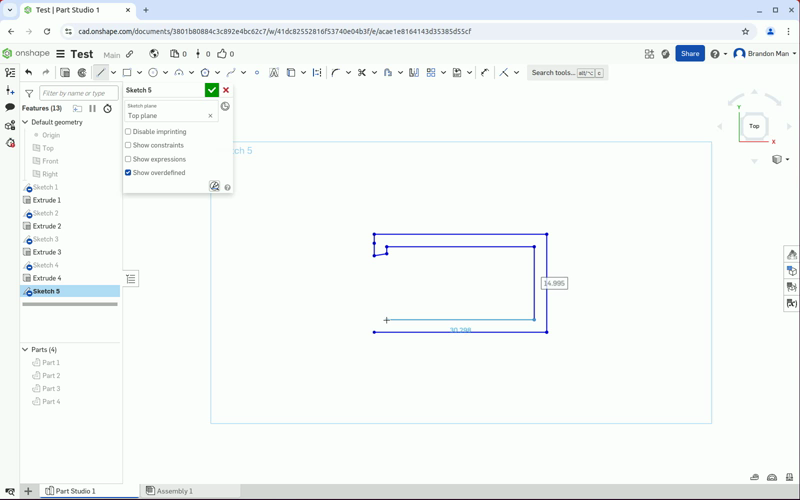
key_down(shift)
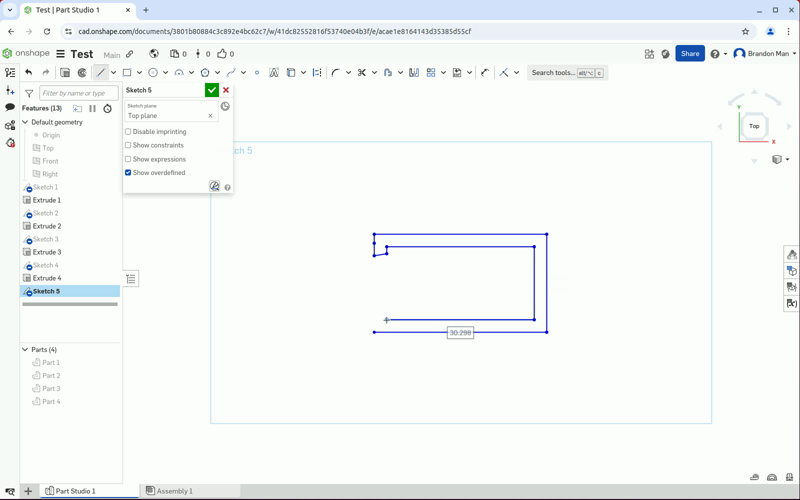
mouse_move(416, 319)
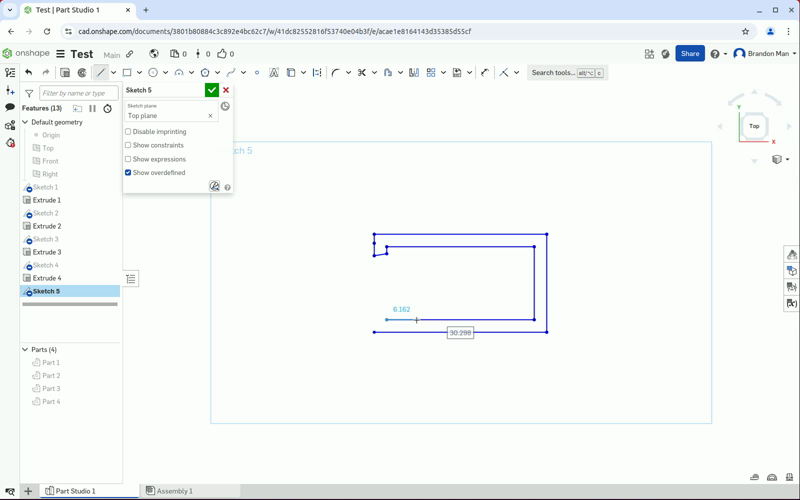
mouse_move(386, 312)
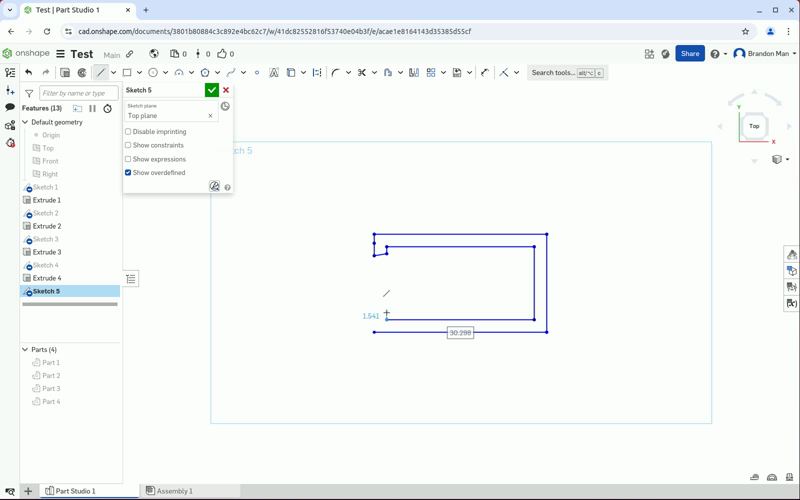
click(386, 312)
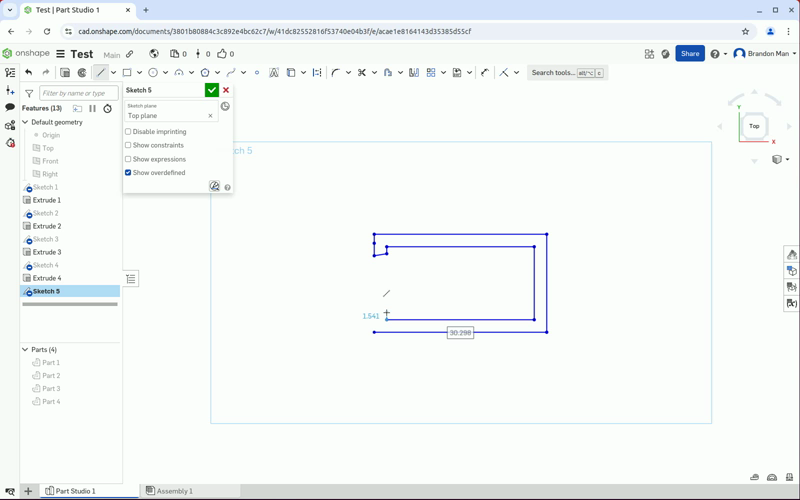
key_up(shift)
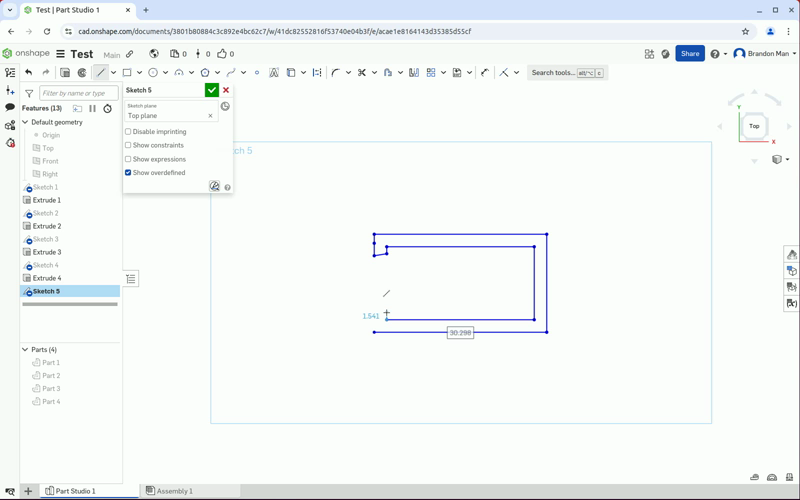
key_down(shift)
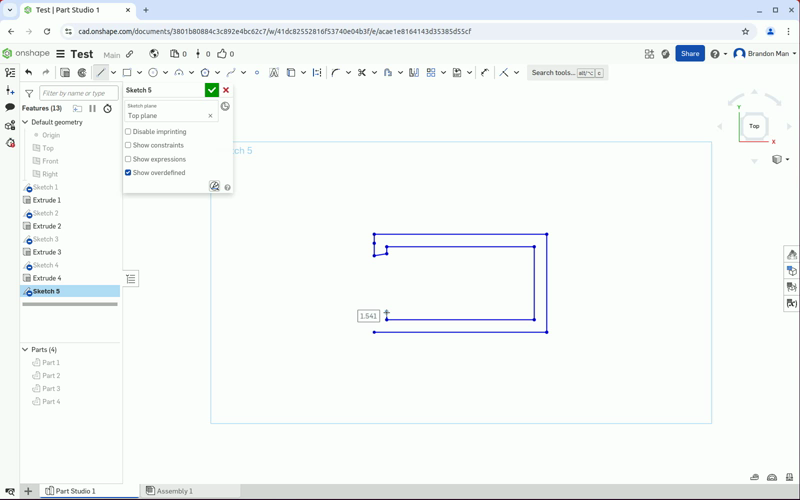
mouse_move(416, 312)
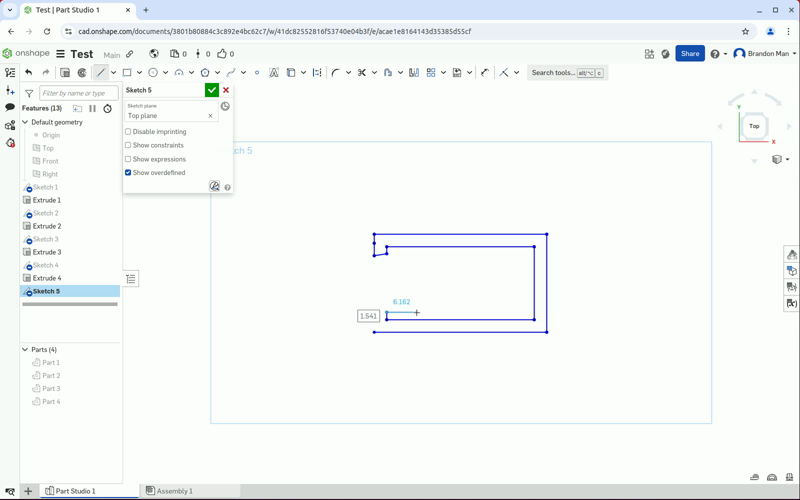
mouse_move(374, 310)
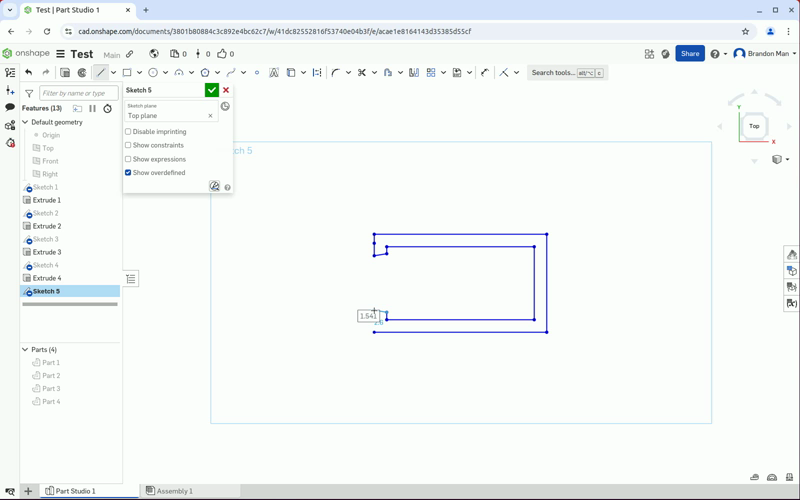
click(374, 310)
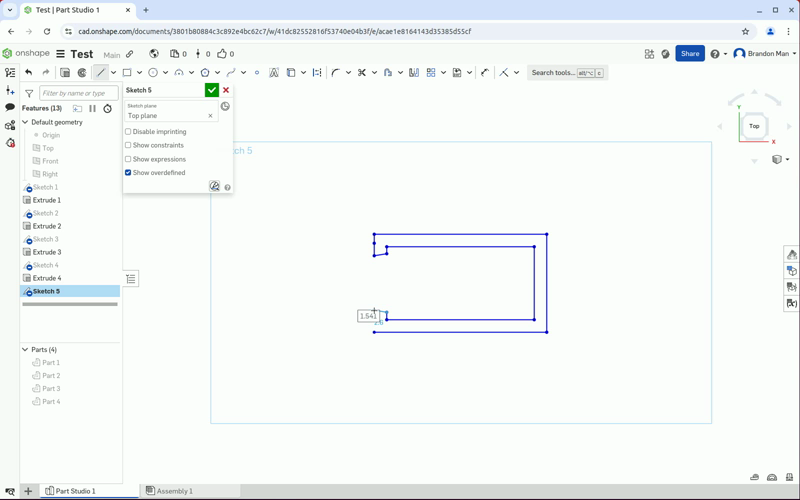
key_up(shift)
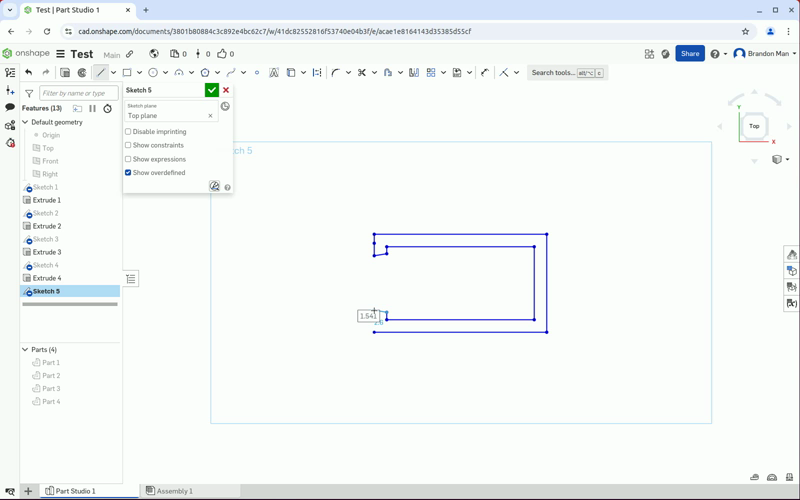
key_down(shift)
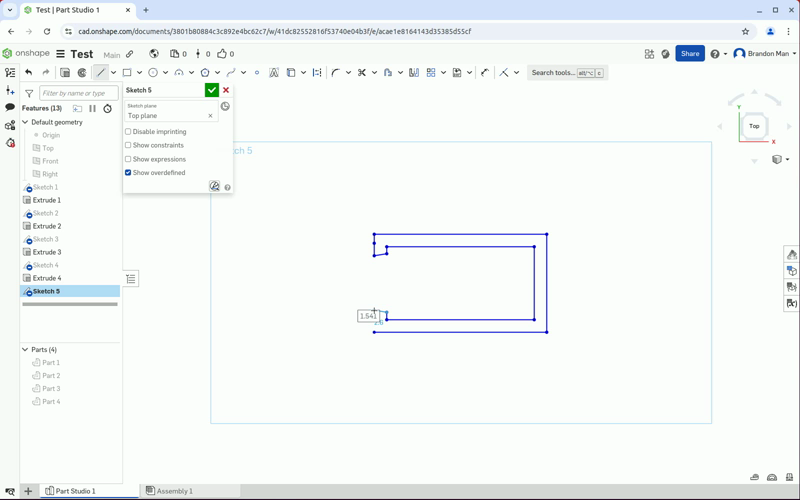
mouse_move(404, 310)
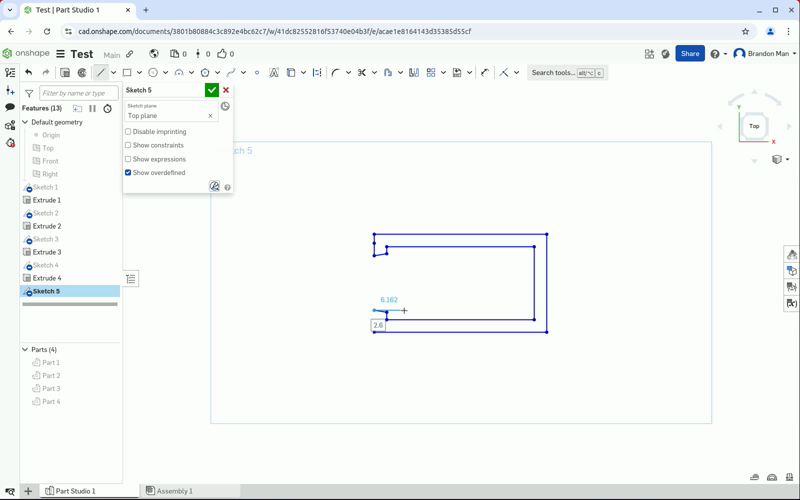
mouse_move(374, 323)
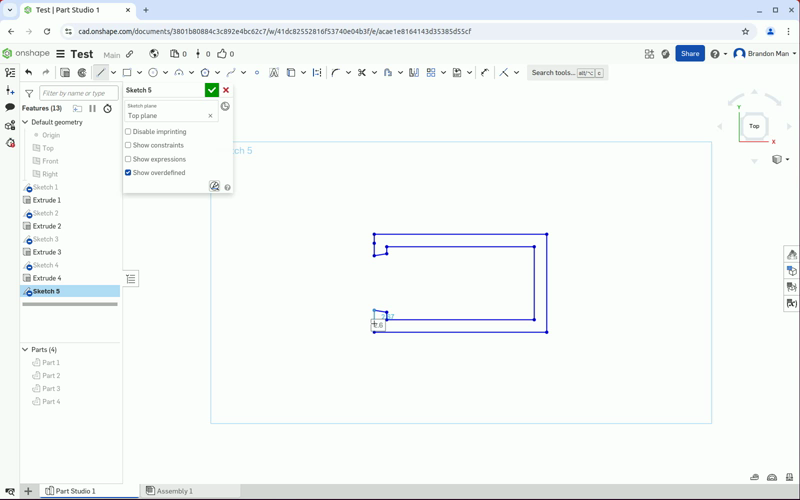
click(374, 323)
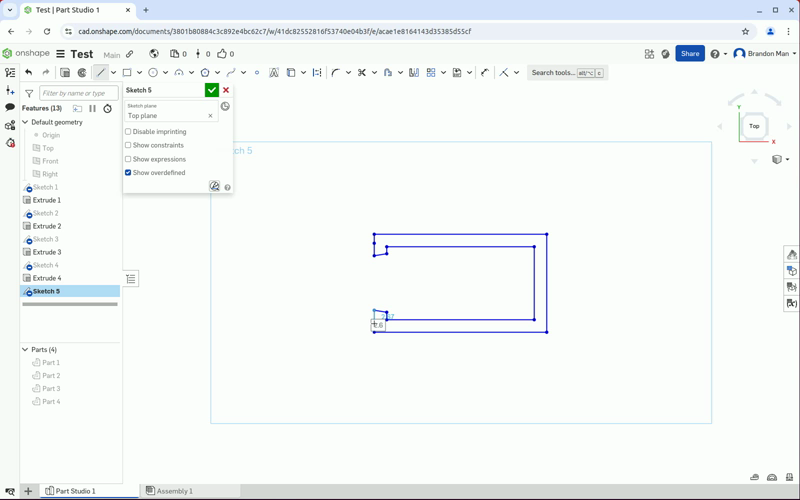
key_up(shift)
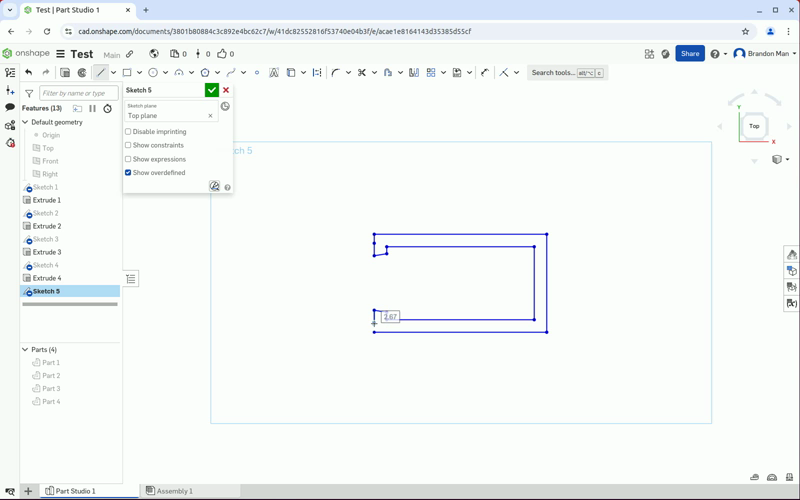
mouse_move(404, 323)
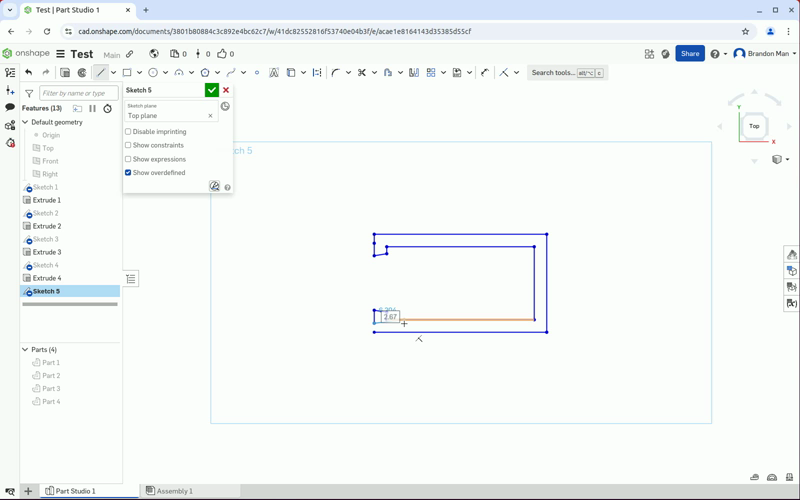
key_down(shift)
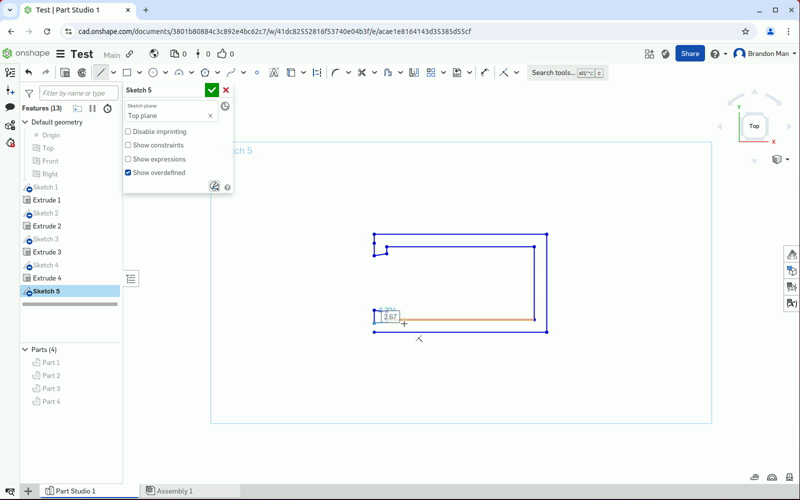
mouse_move(374, 332)
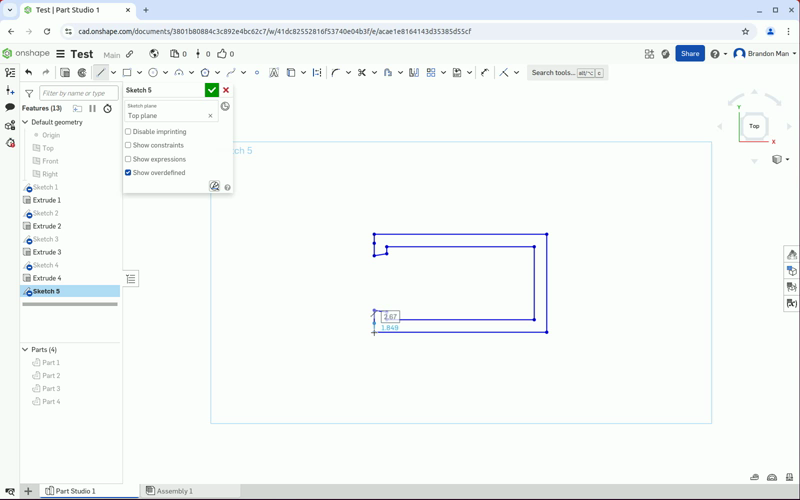
key_up(shift)
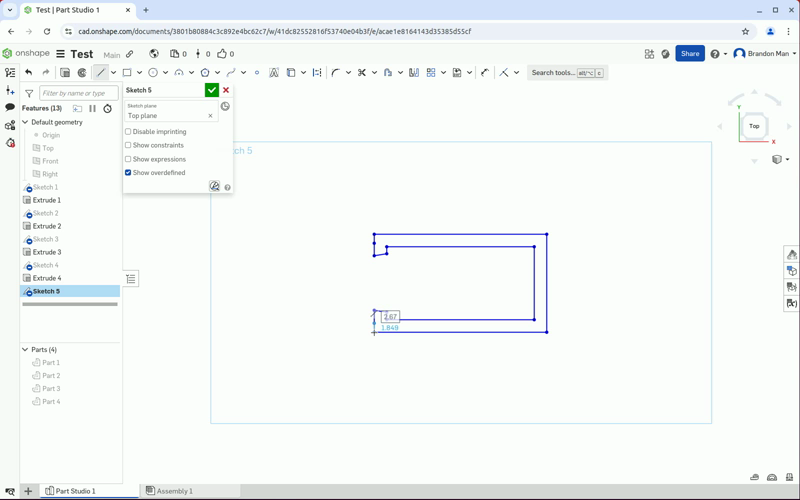
click(374, 332)
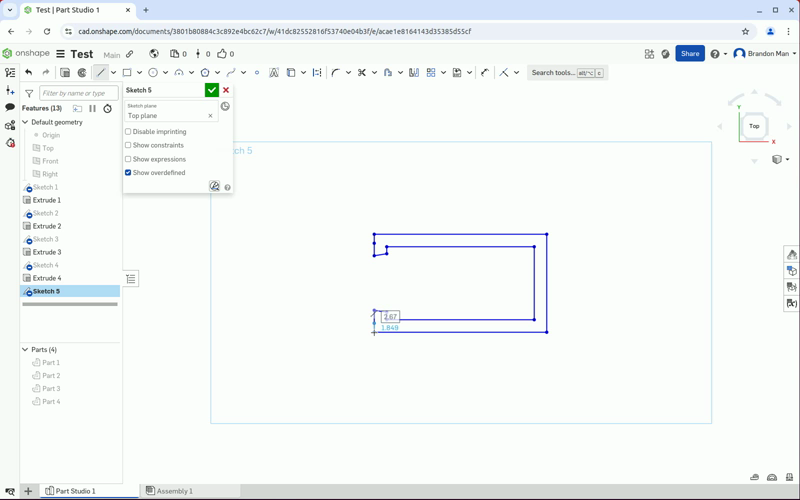
key(esc)
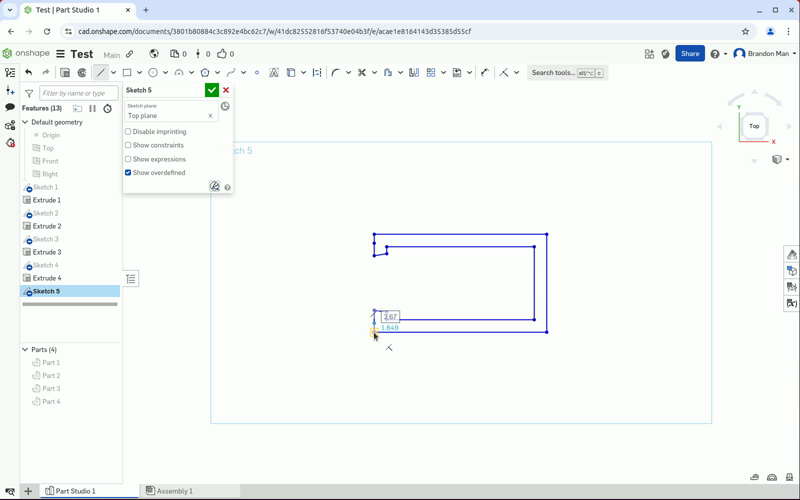
mouse_move(382, 327)
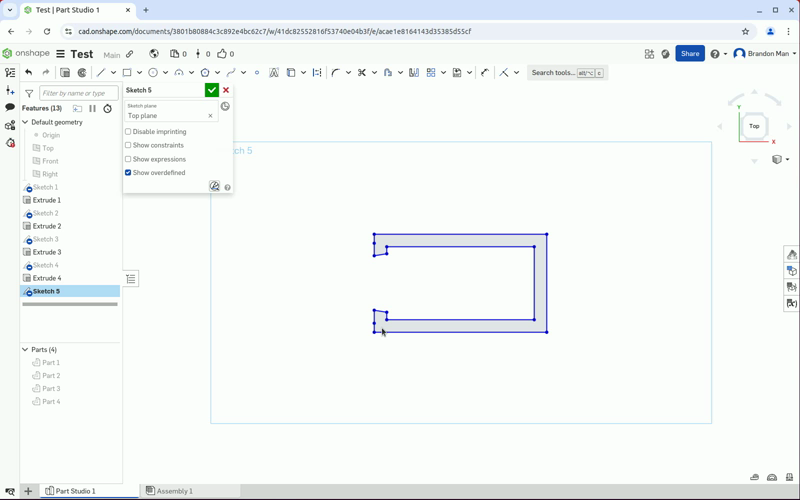
click(382, 327)
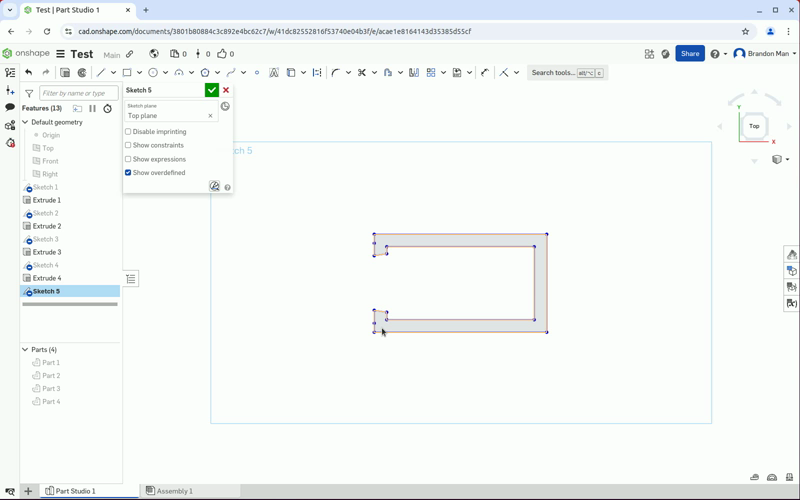
mouse_move(73, 352)
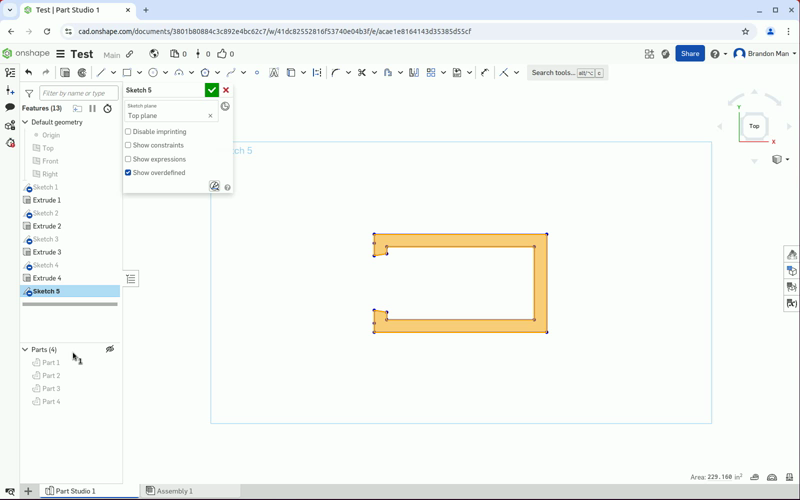
key(shift+y)
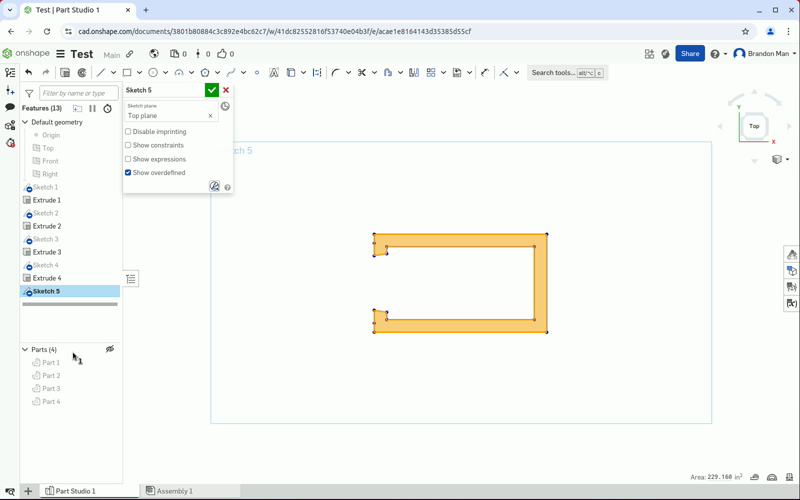
key(shift+e)
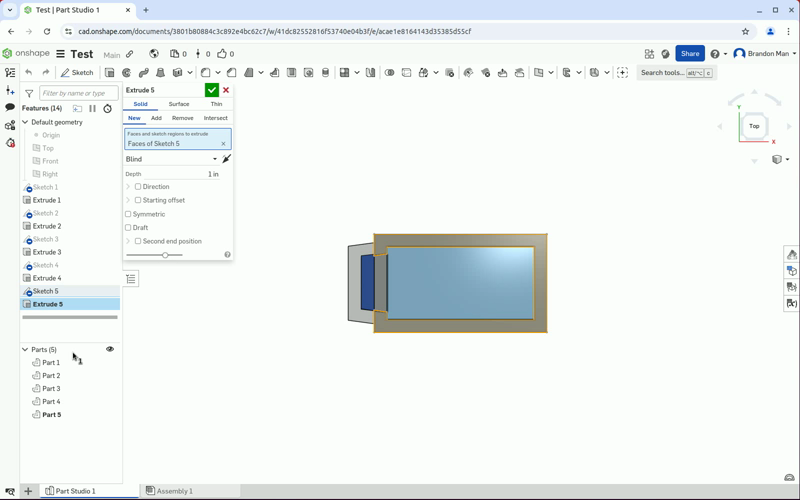
mouse_move(143, 106)
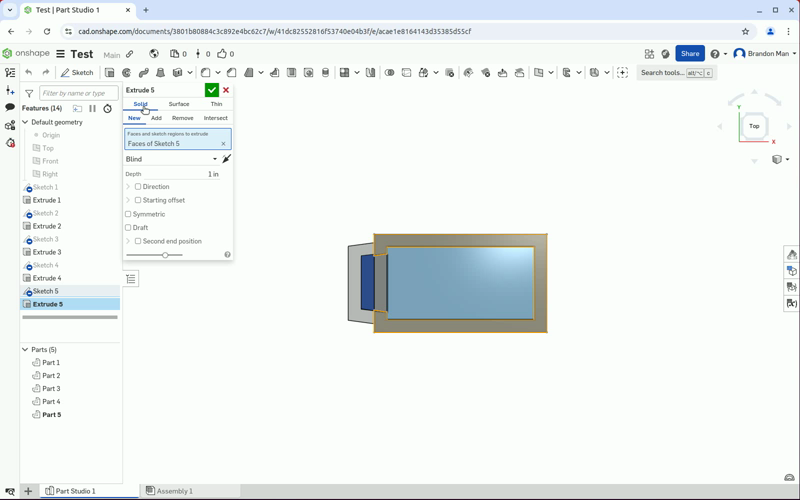
click(143, 106)
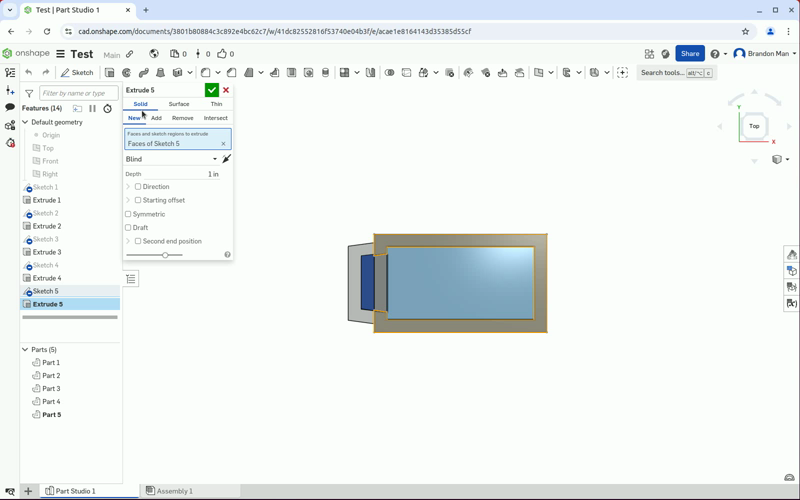
mouse_move(137, 120)
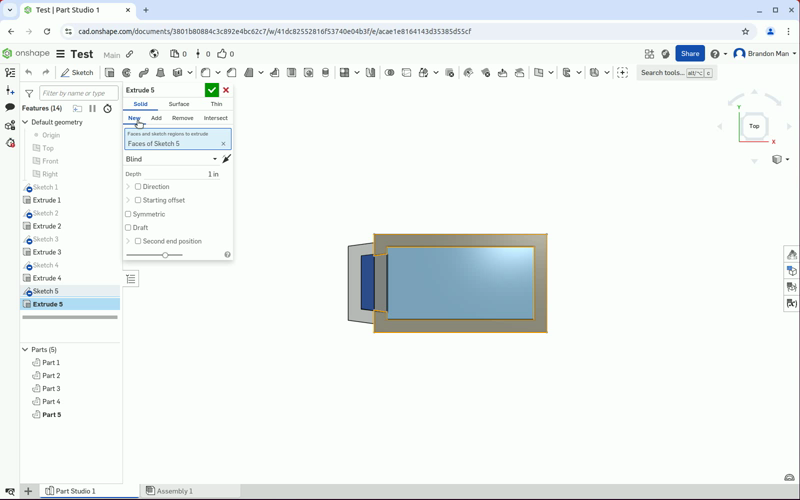
click(137, 120)
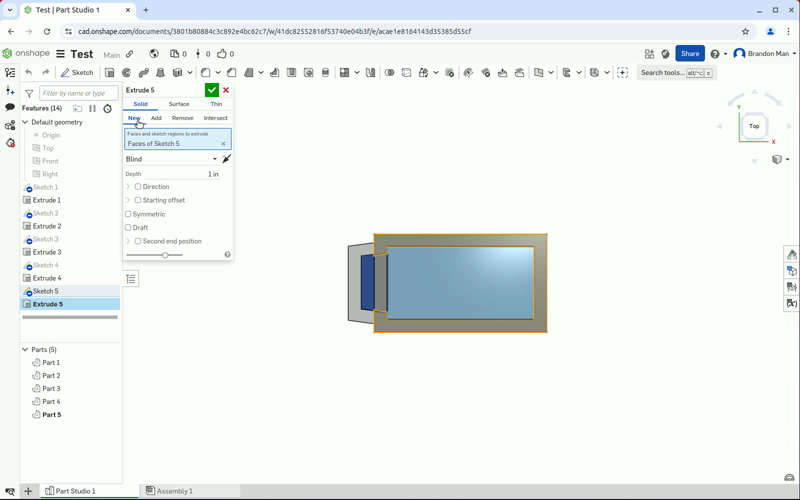
key(tab, 4)
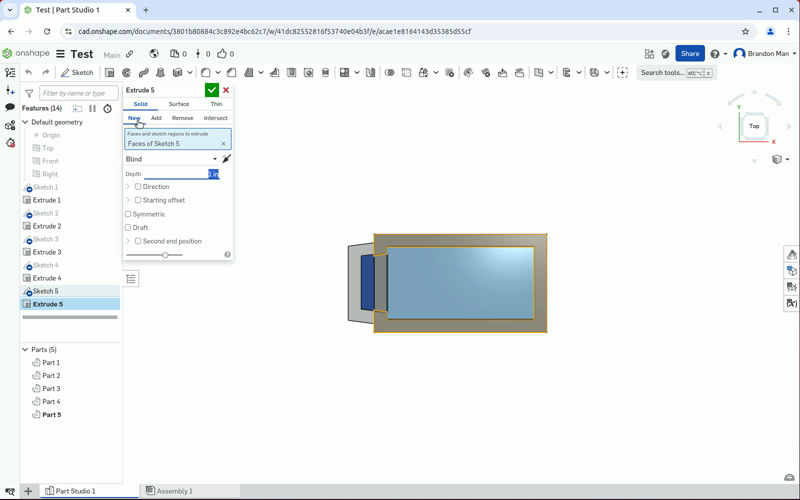
text(13.239)
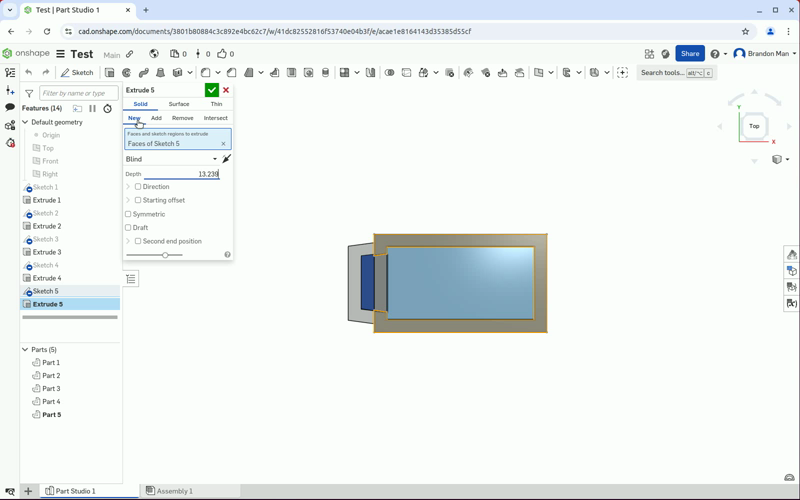
key(enter)
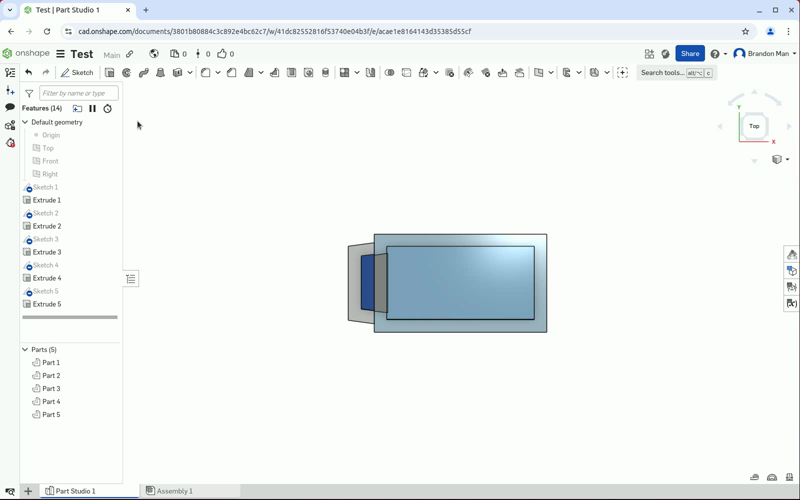
key(shift+h)
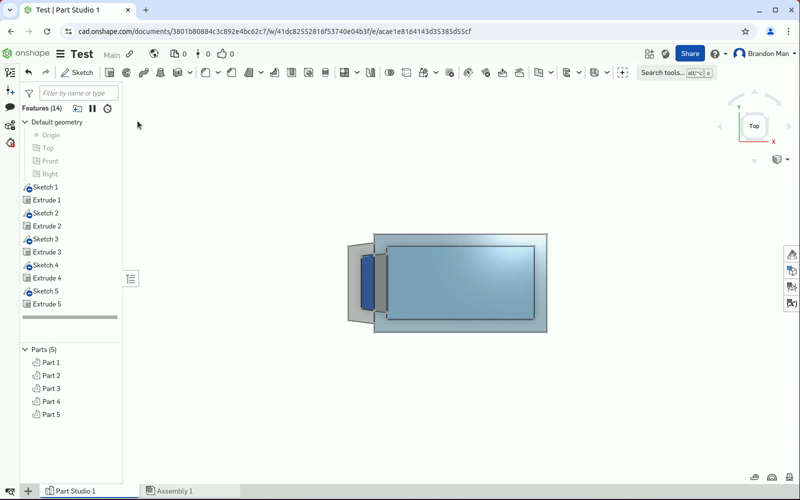
key(shift+h)
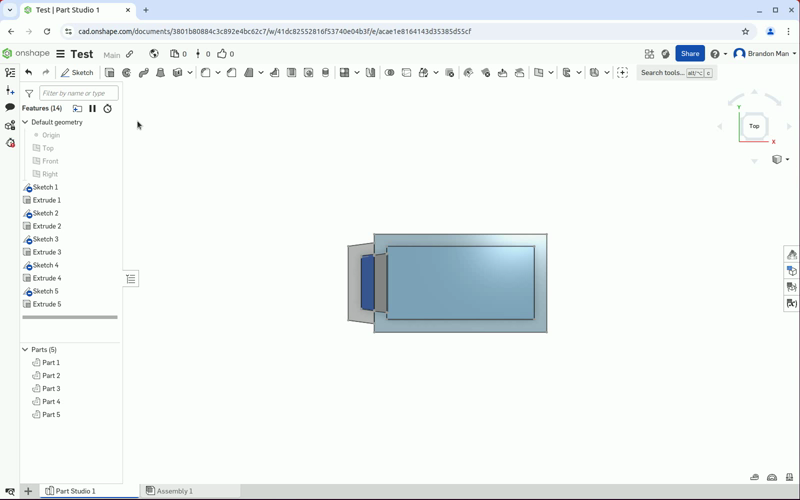
key(shift+7)
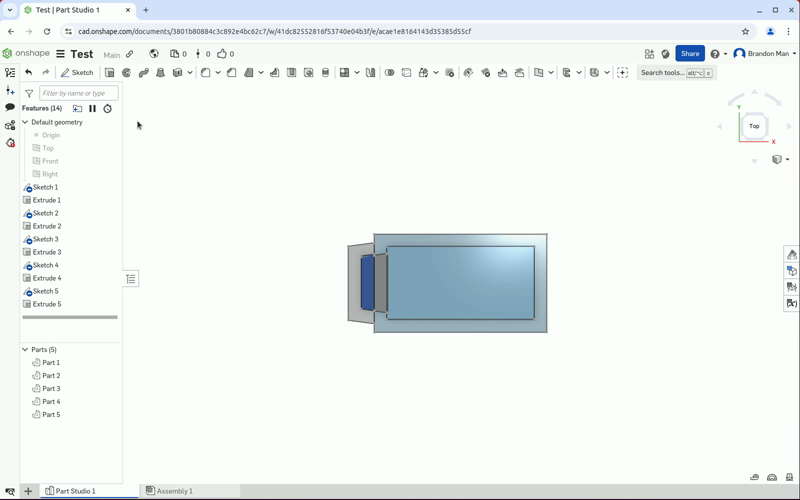
key(up, 3)
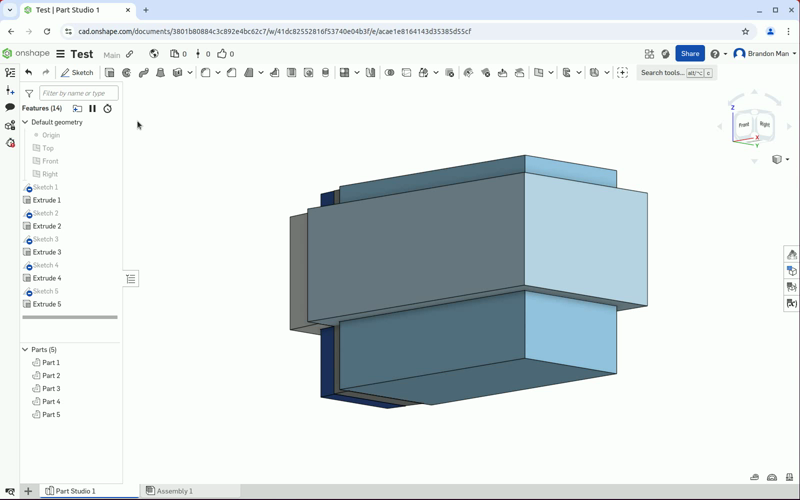
key(left, 3)
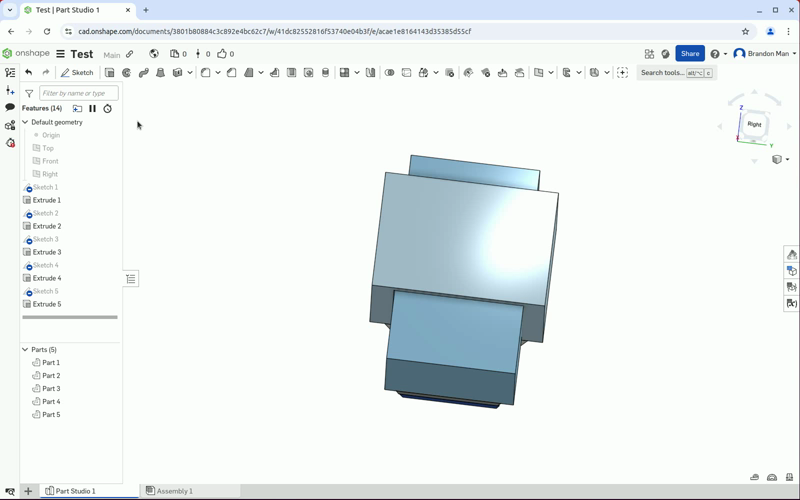
key(right, 3)
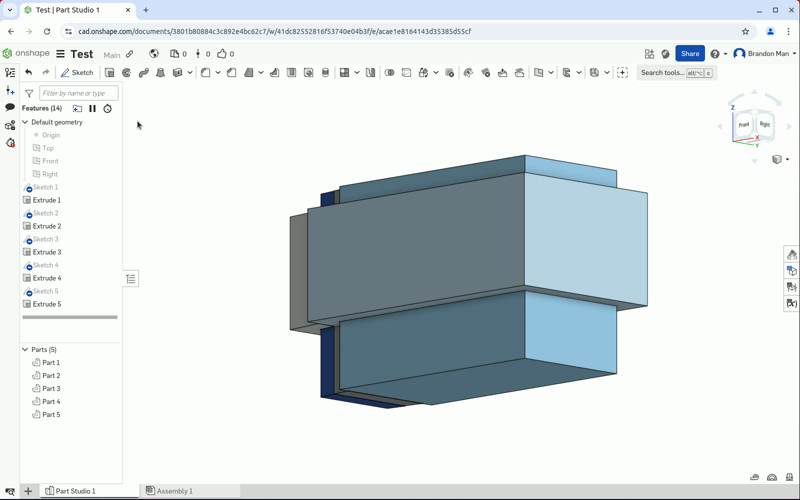
key(down, 3)
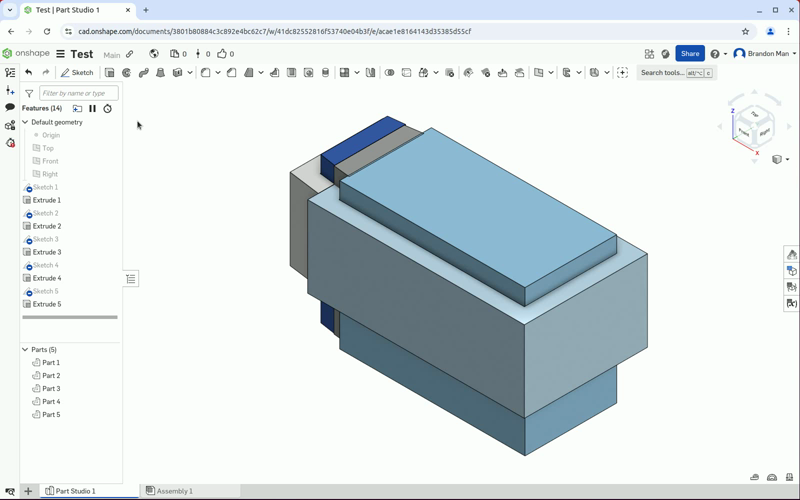
mouse_move(73, 189)
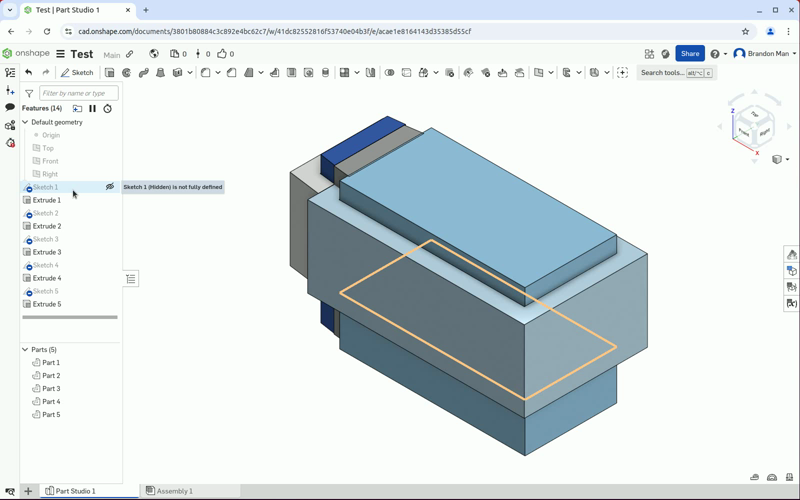
click(73, 189)